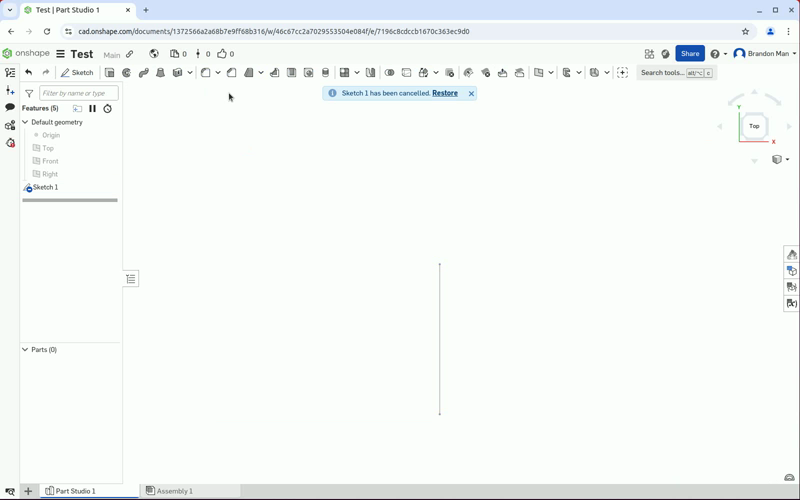
key(shift+h)
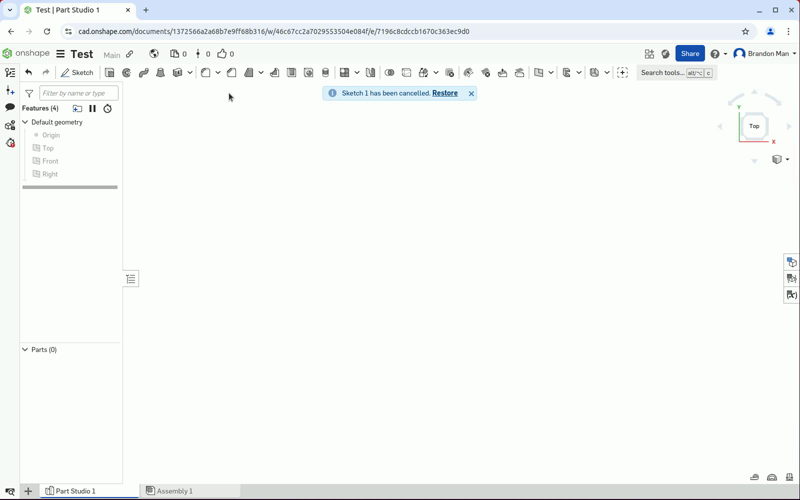
mouse_move(73, 352)
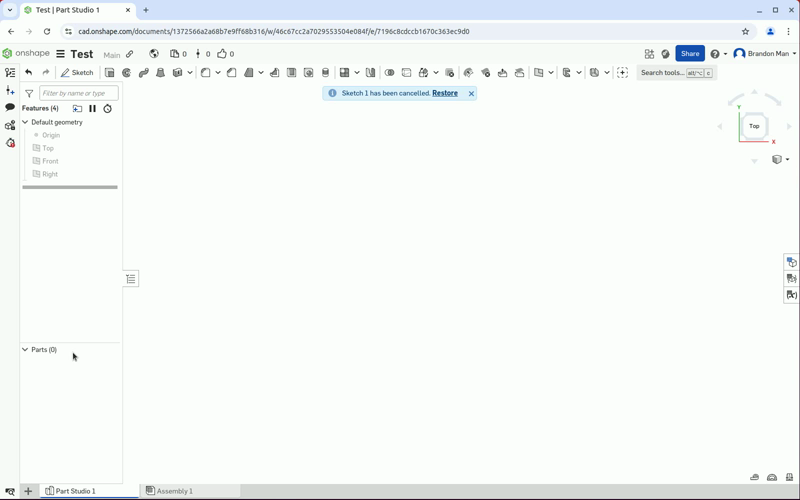
key(y)
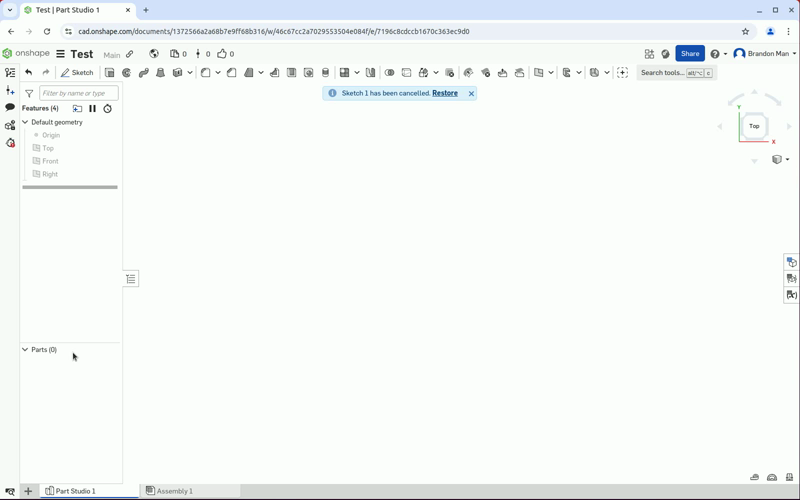
key(shift+p)
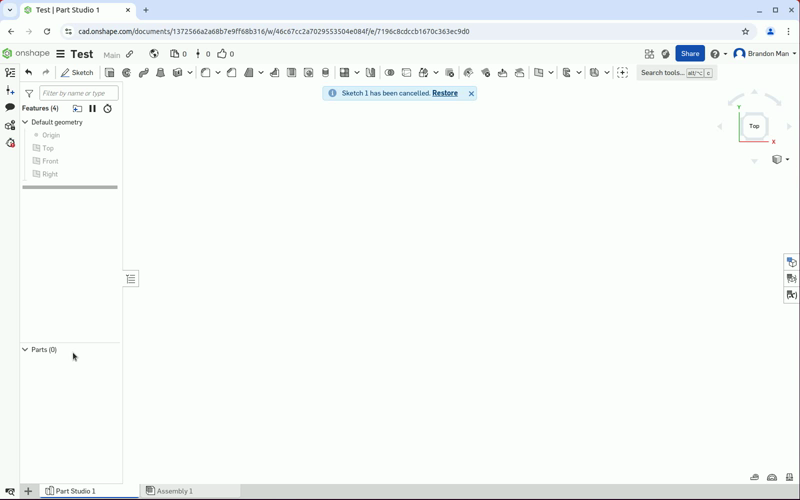
key(space)
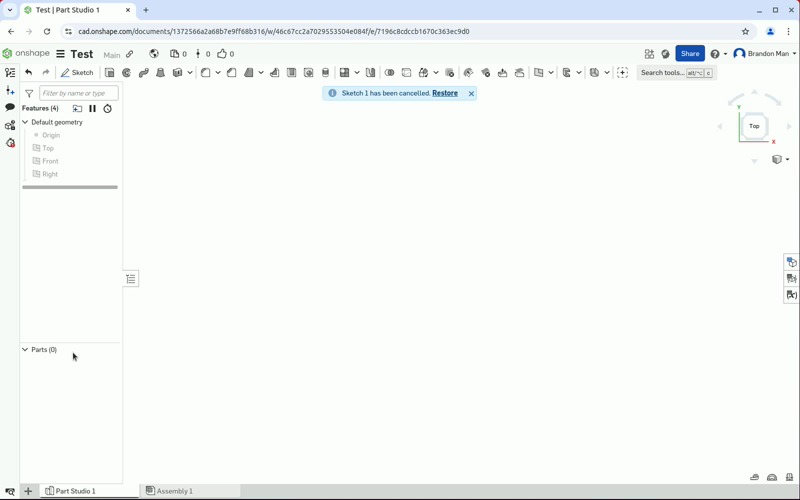
key_down(shift)
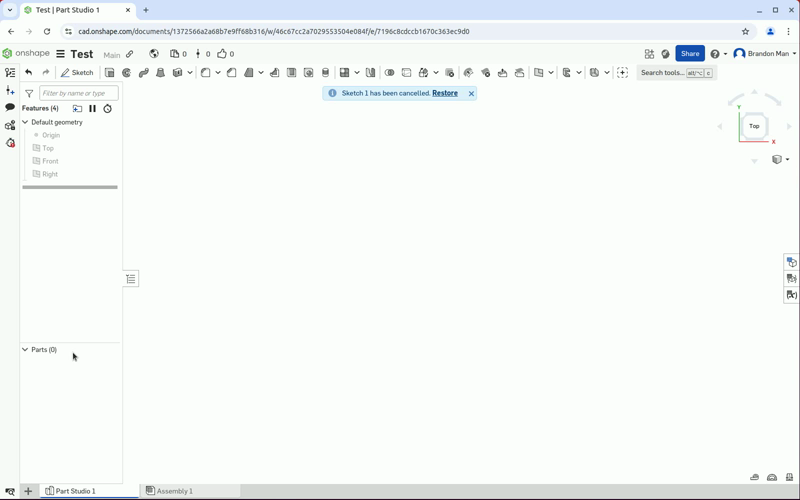
key(up)
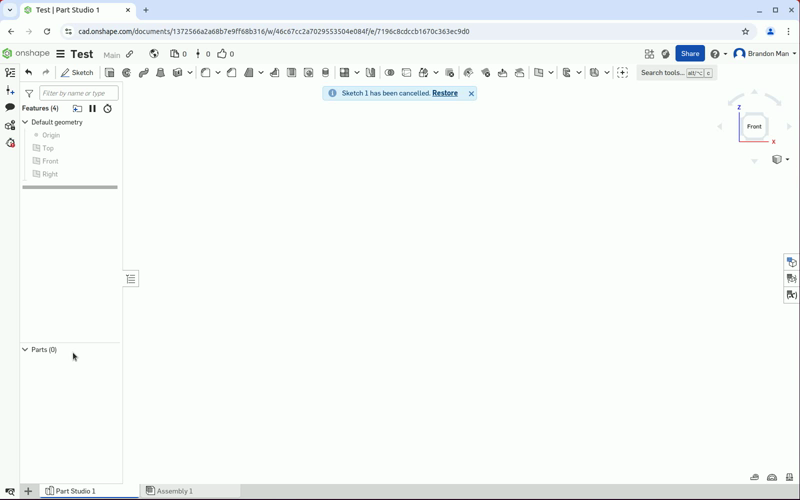
key_up(shift)
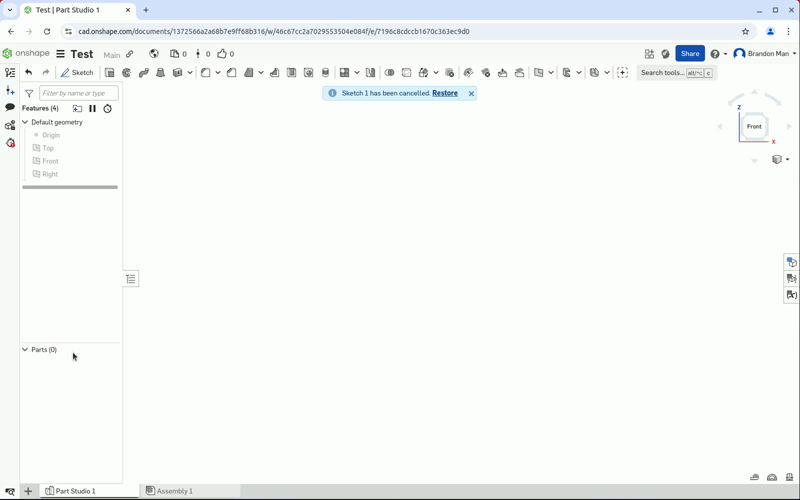
mouse_move(73, 352)
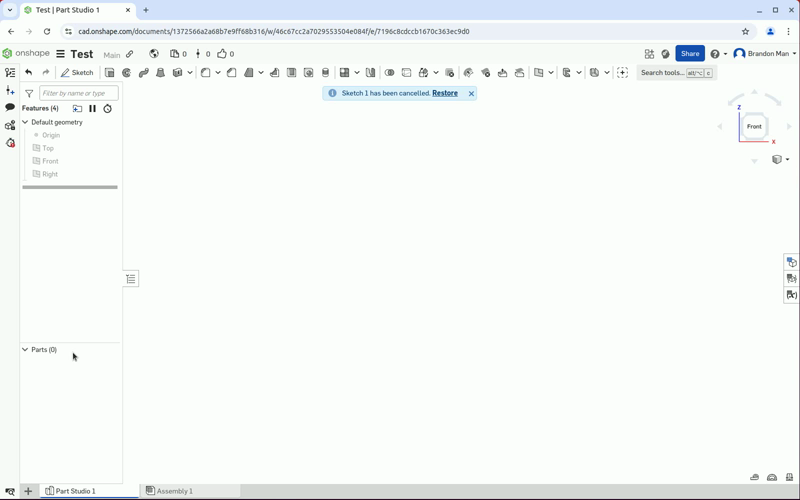
key(shift+y)
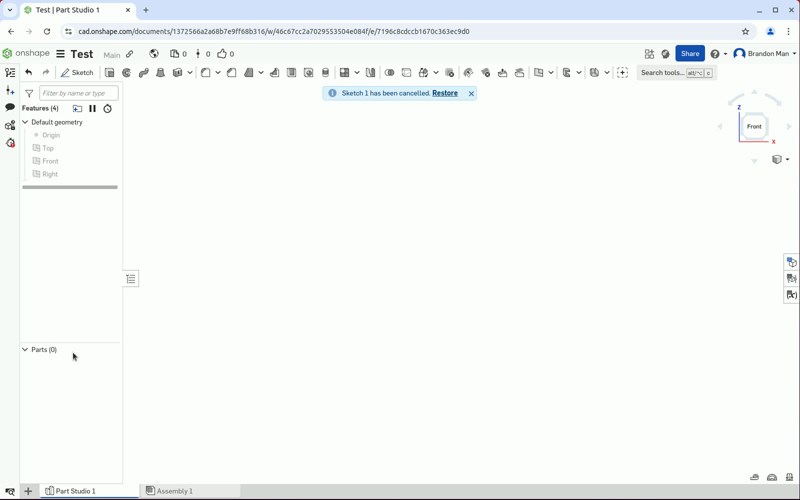
key(shift+s)
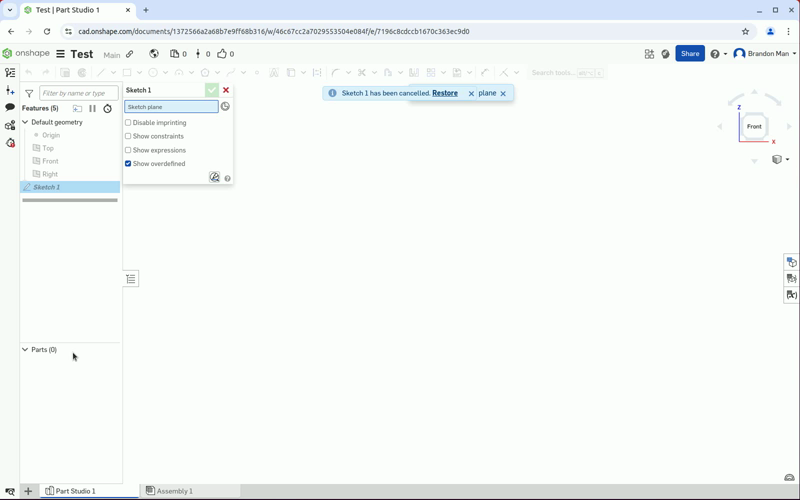
mouse_move(73, 163)
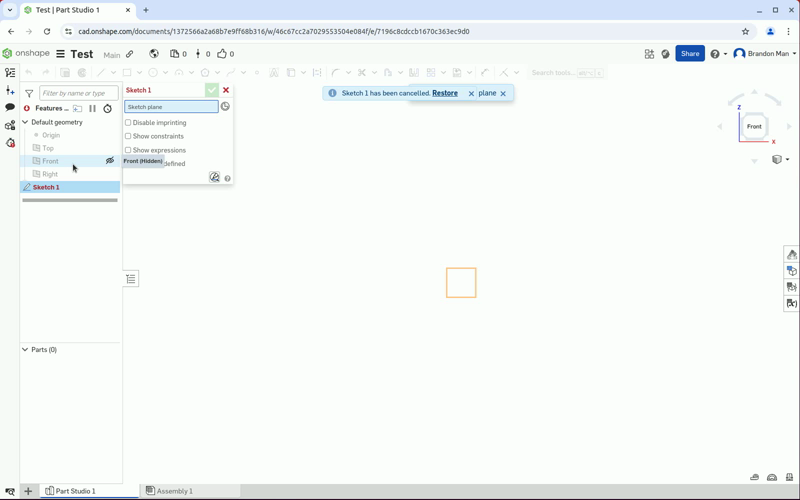
click(73, 163)
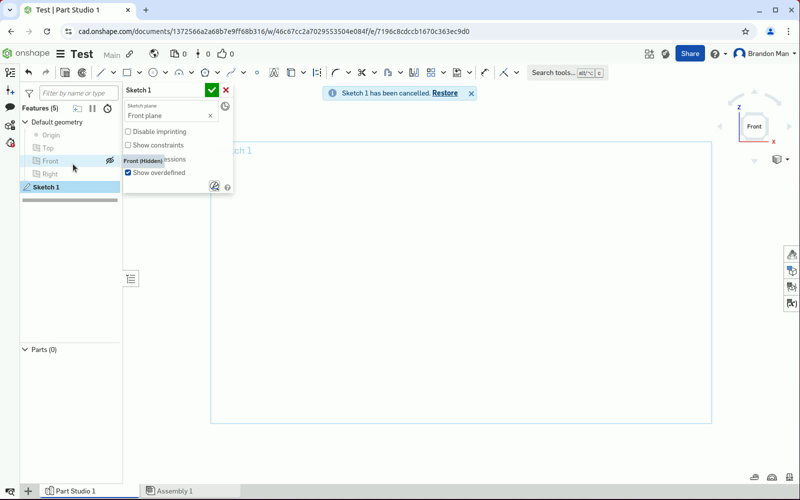
mouse_move(73, 352)
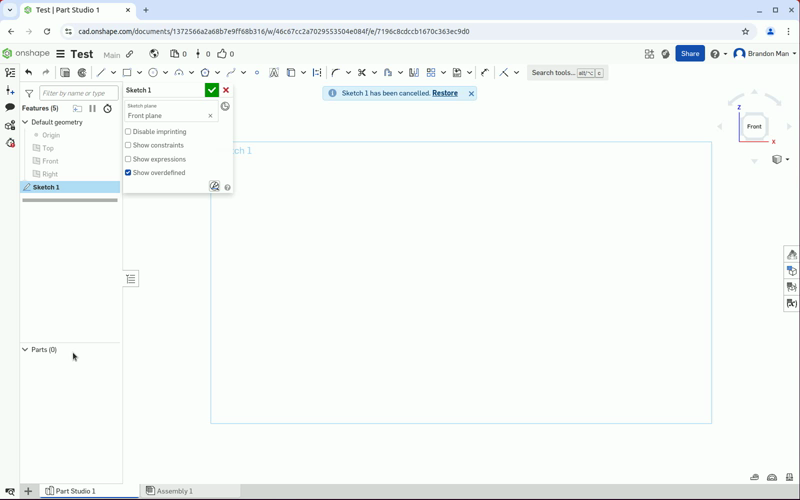
key(y)
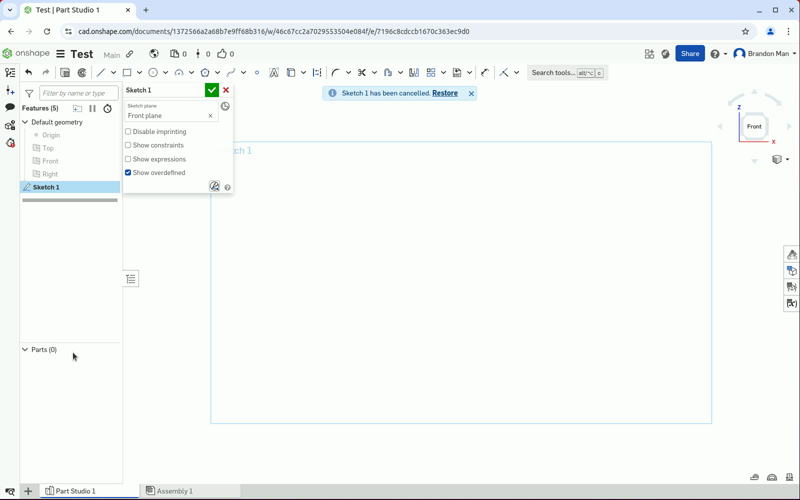
key(l)
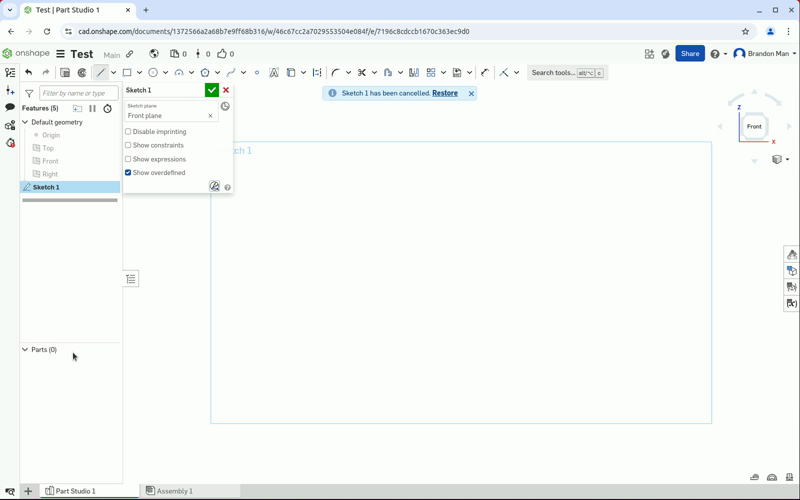
key_down(shift)
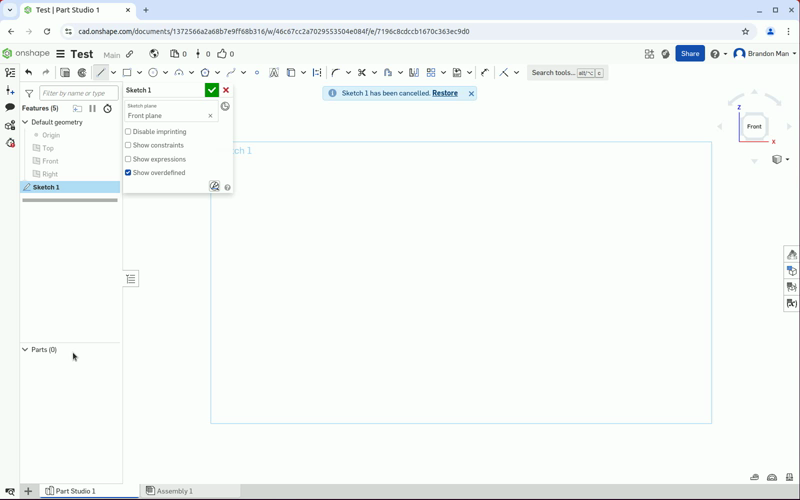
mouse_move(476, 324)
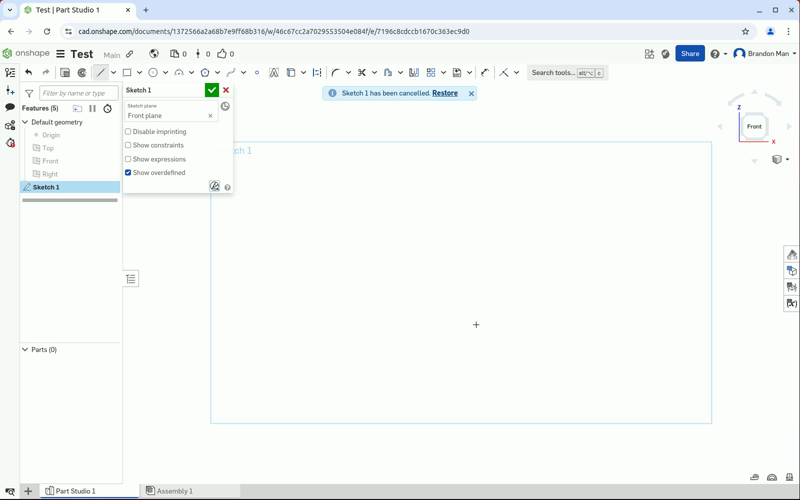
click(476, 324)
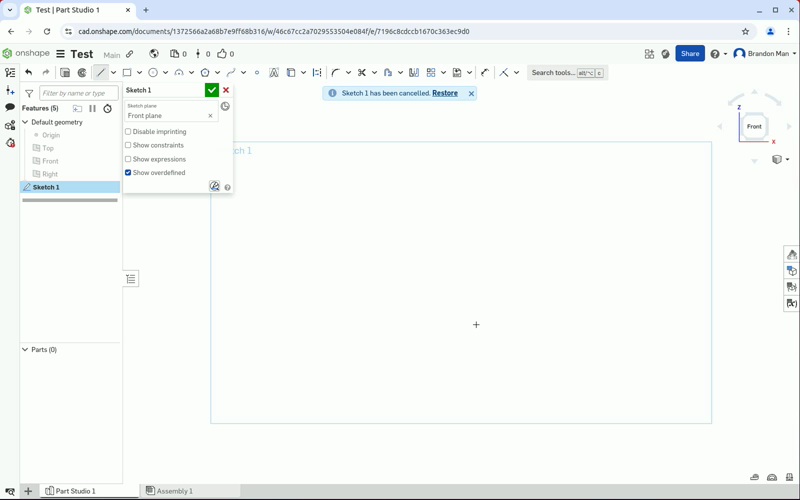
key_up(shift)
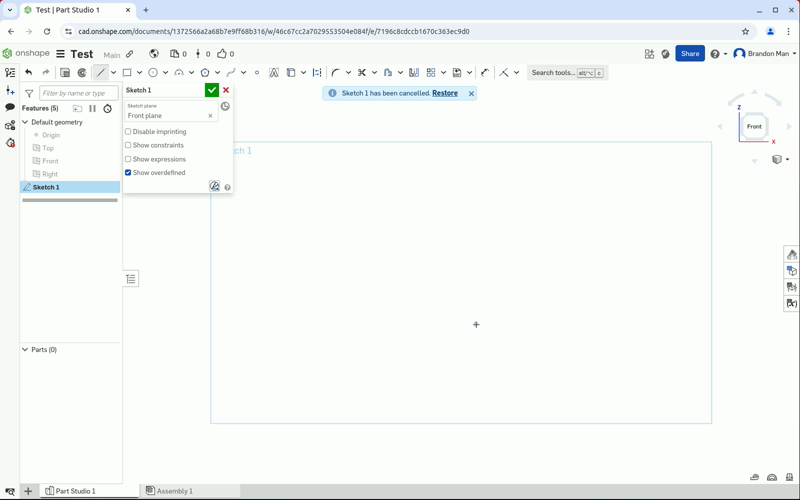
key_down(shift)
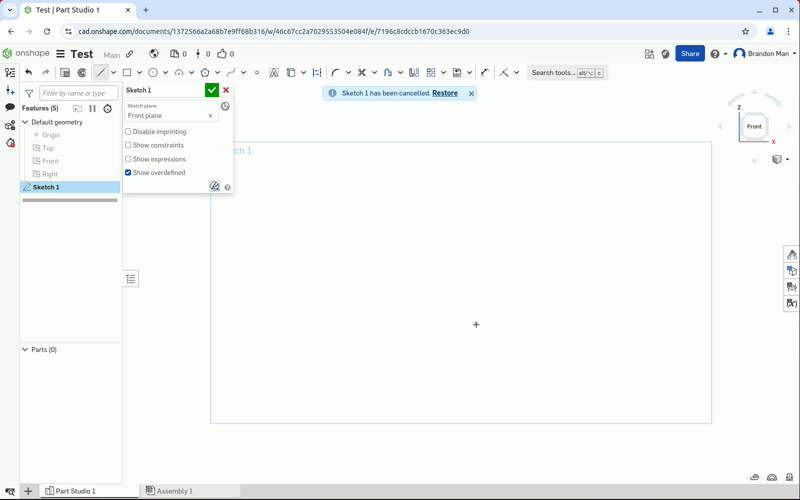
mouse_move(549, 311)
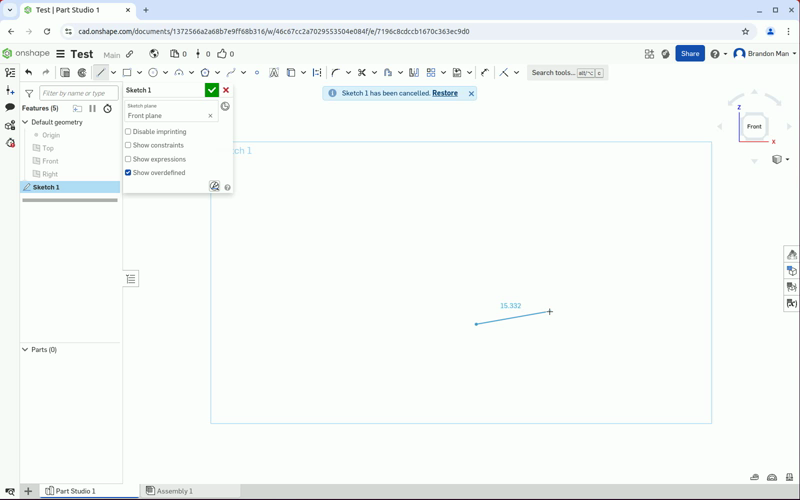
click(549, 311)
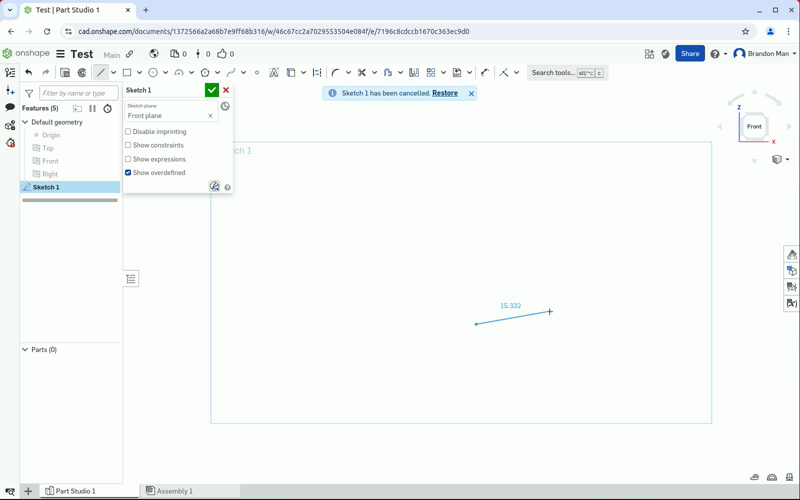
key_up(shift)
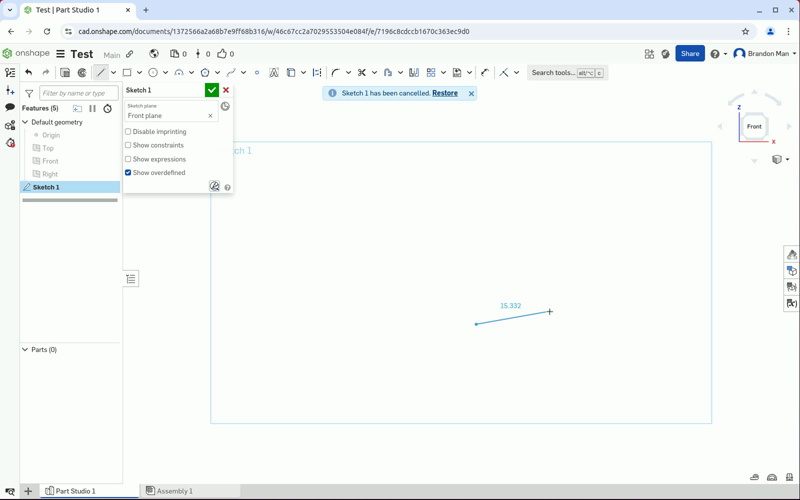
key(esc)
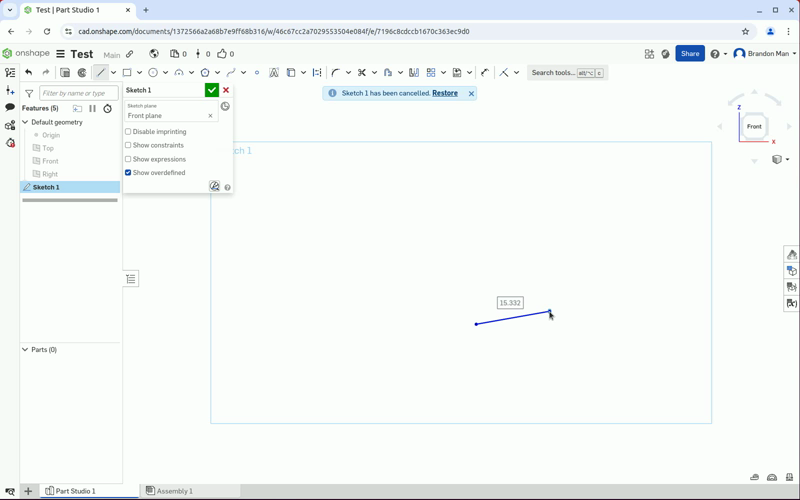
key(a)
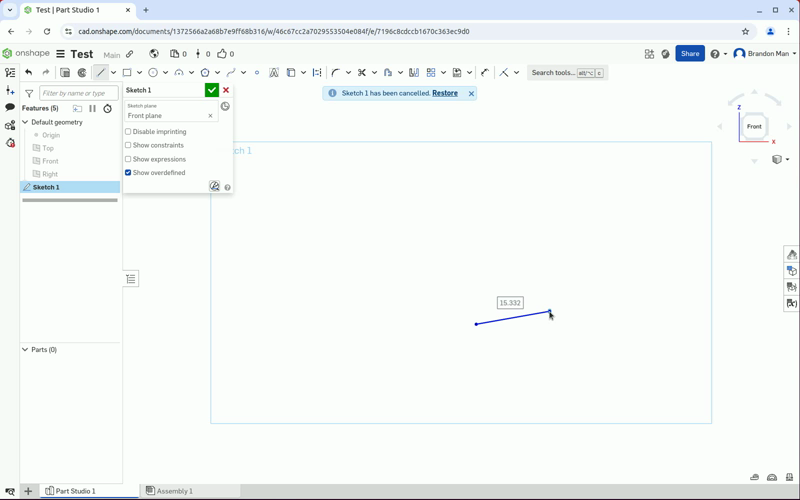
mouse_move(549, 311)
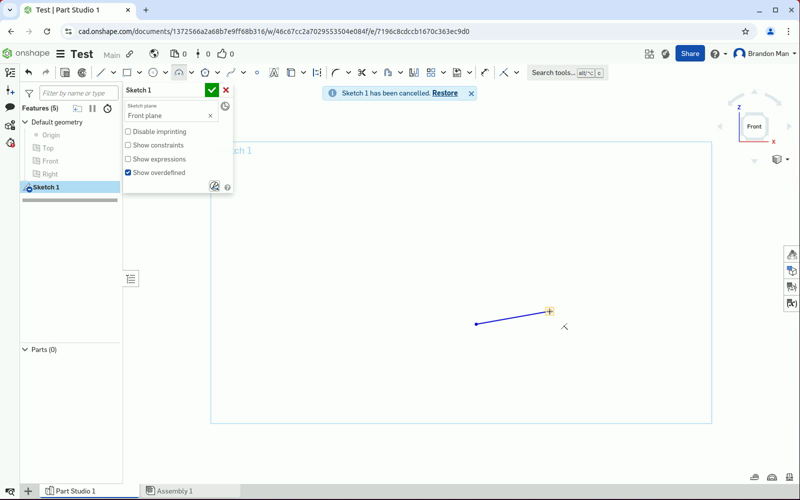
click(549, 311)
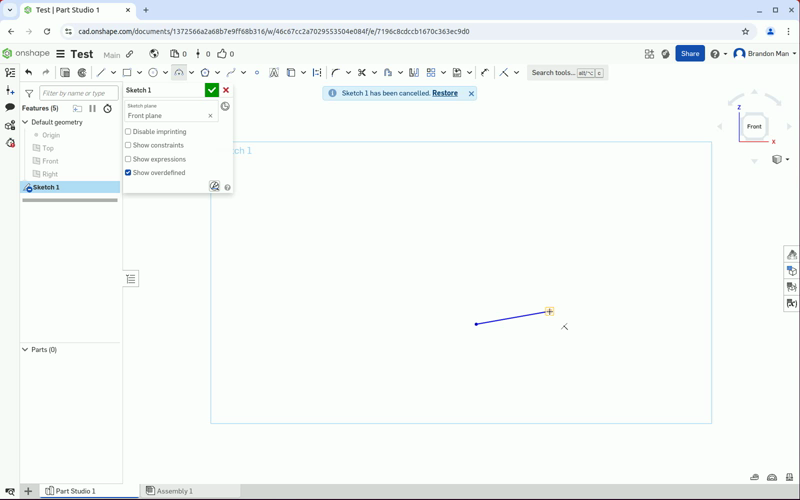
key_down(shift)
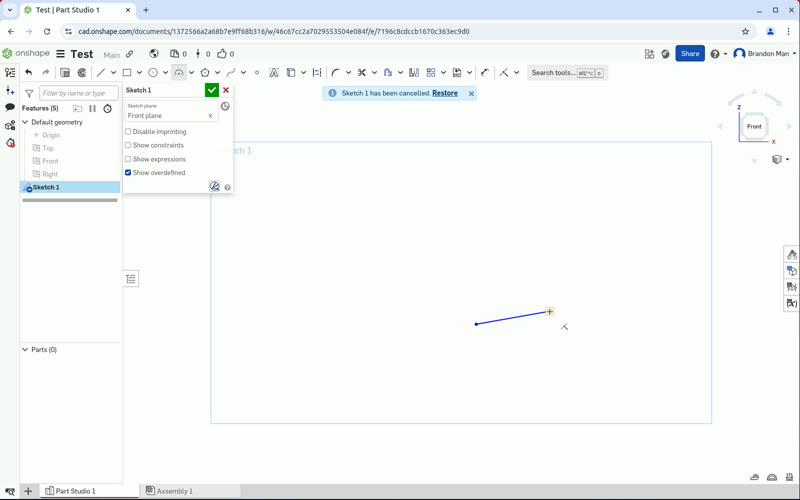
mouse_move(543, 252)
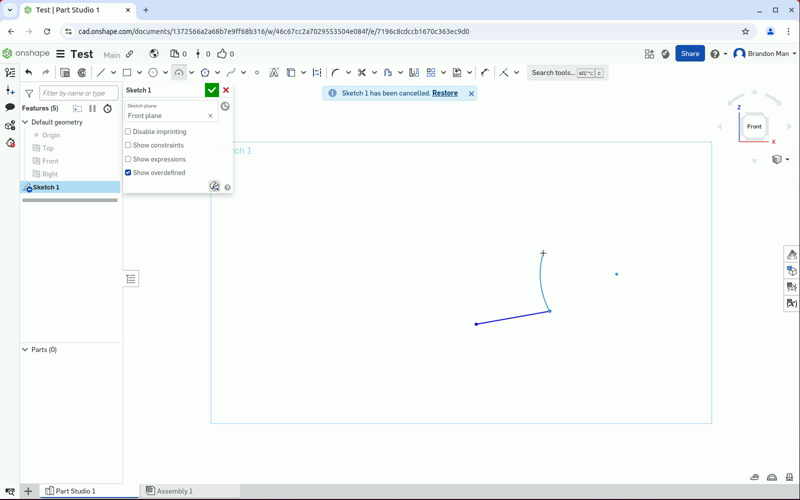
click(543, 252)
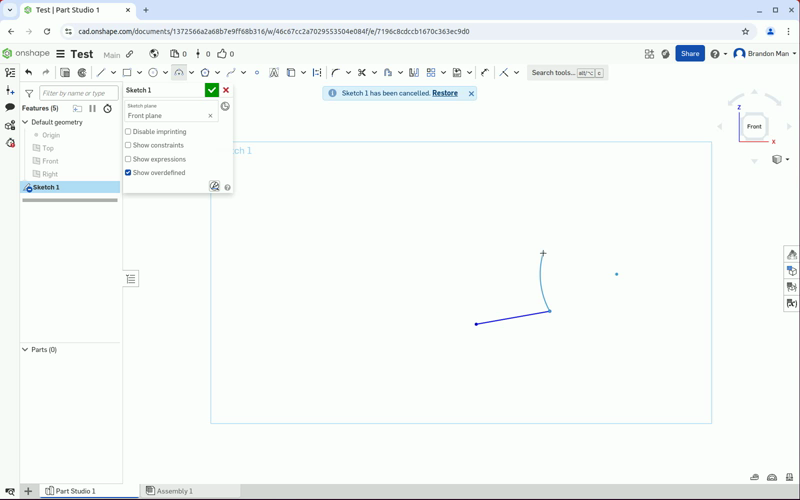
mouse_move(515, 285)
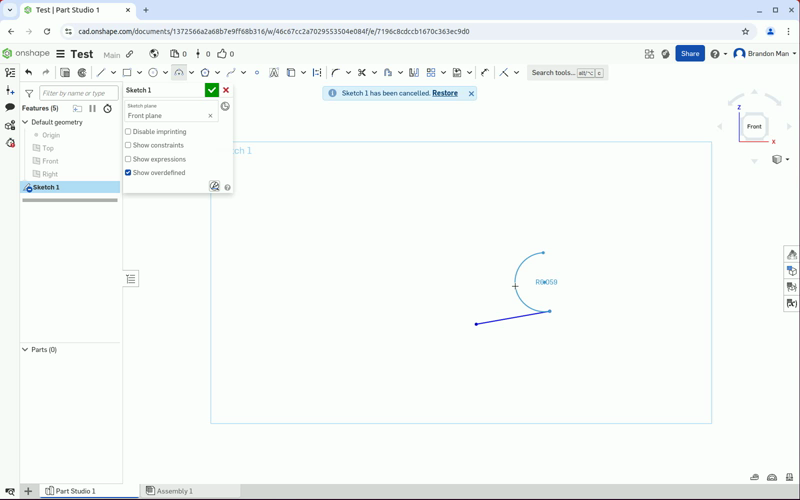
click(515, 285)
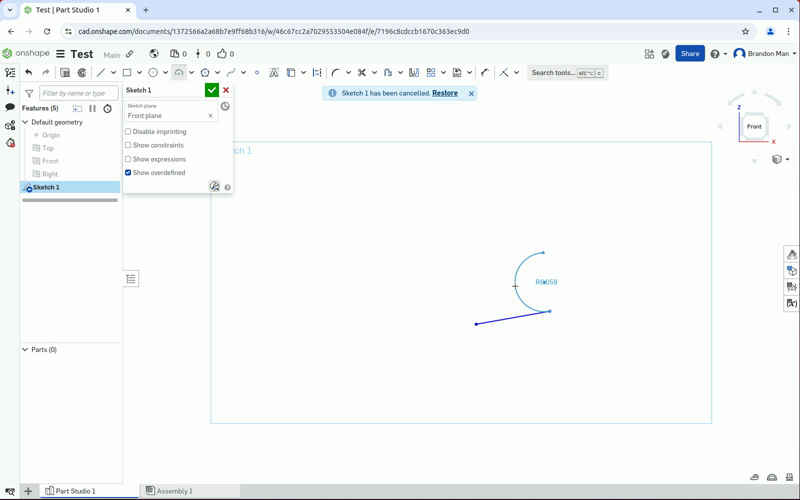
key_up(shift)
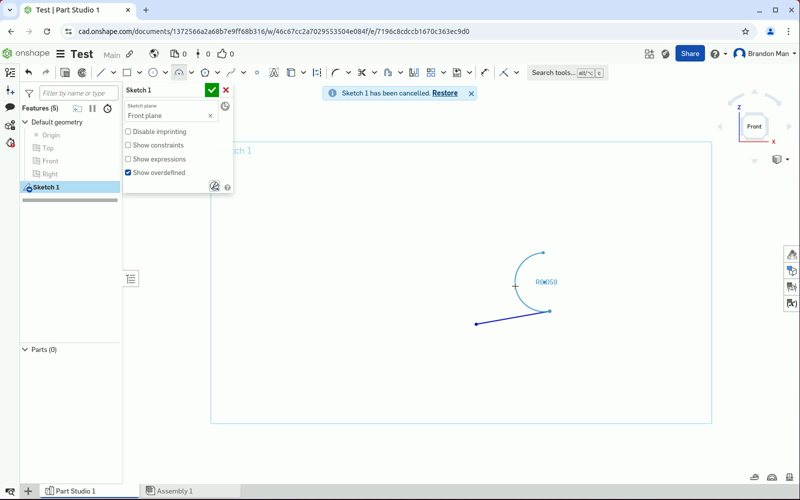
key(esc)
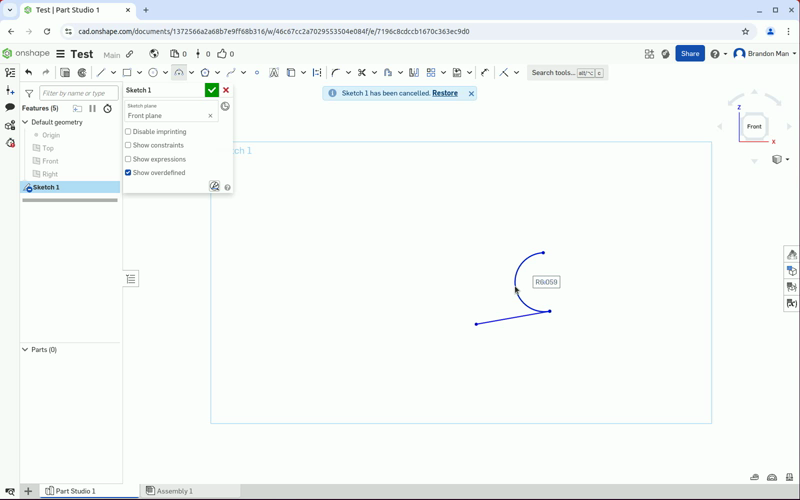
key(l)
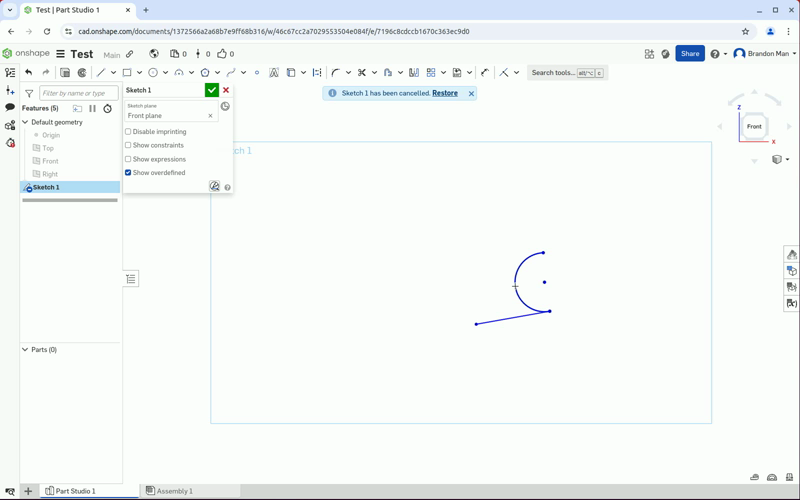
mouse_move(543, 252)
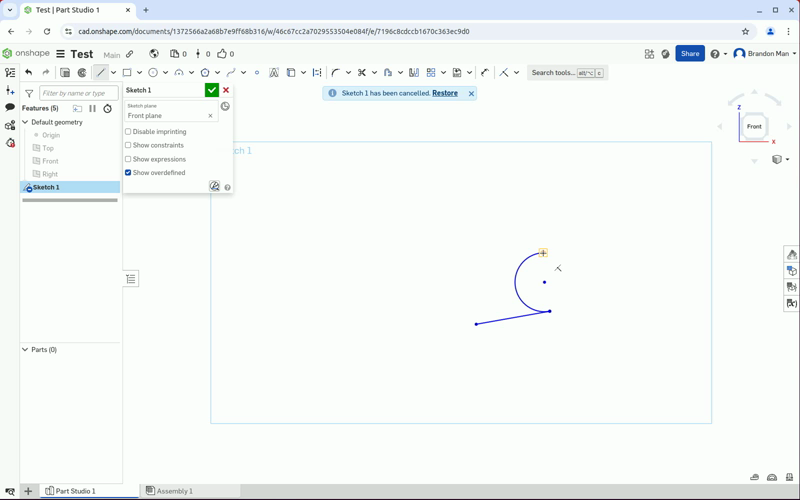
click(543, 252)
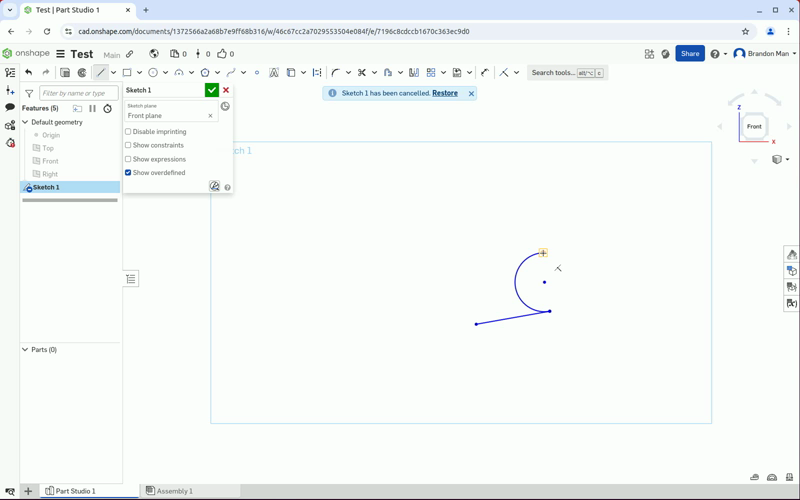
key_down(shift)
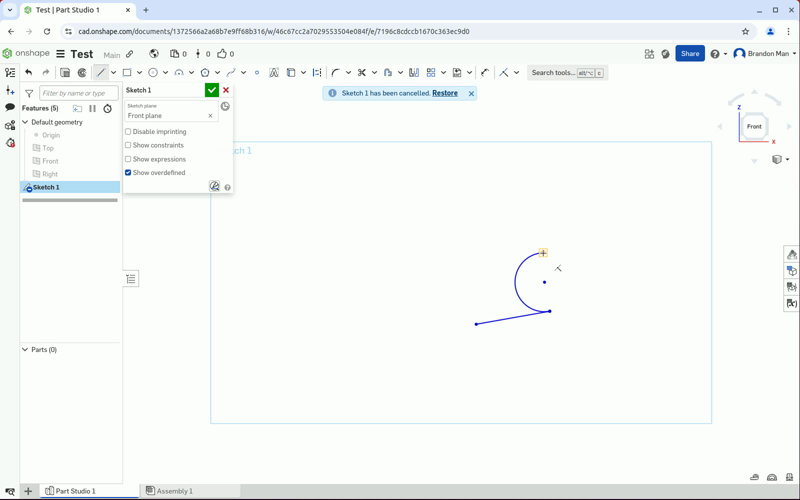
mouse_move(477, 240)
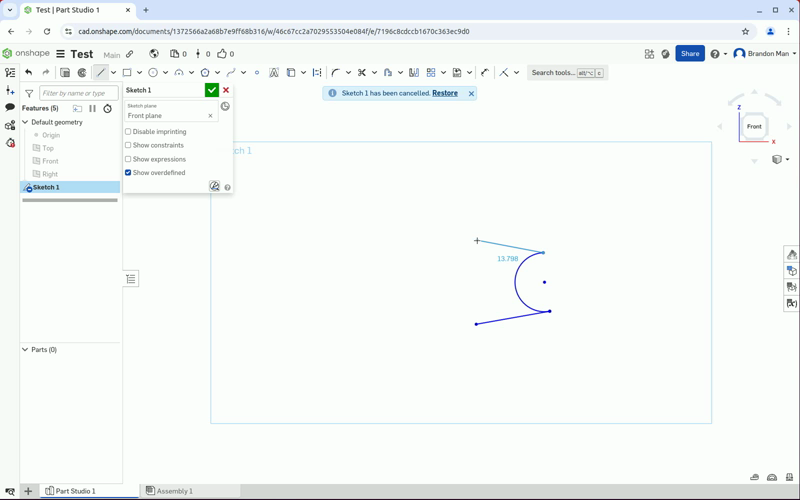
click(477, 240)
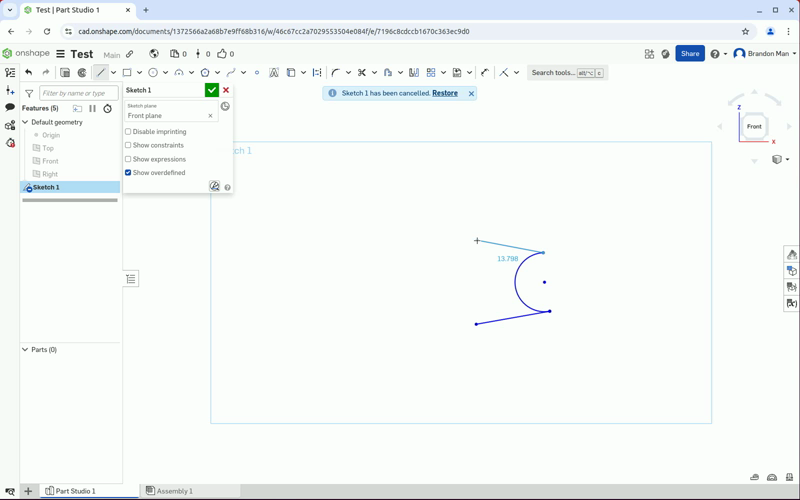
key_up(shift)
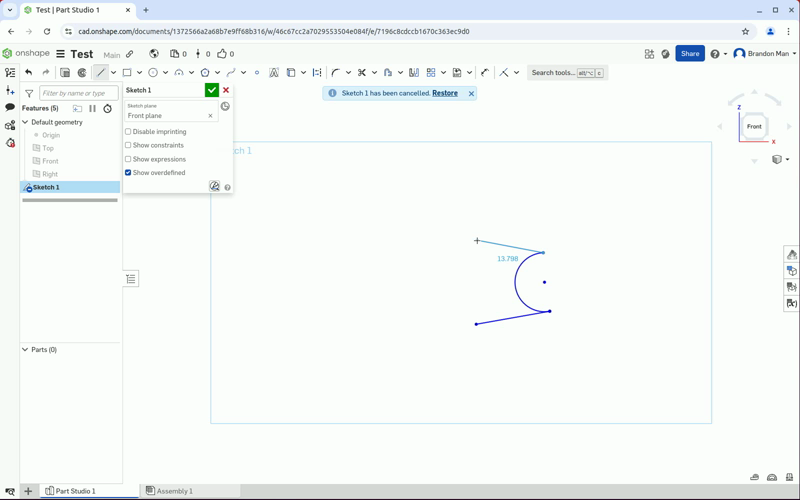
key(esc)
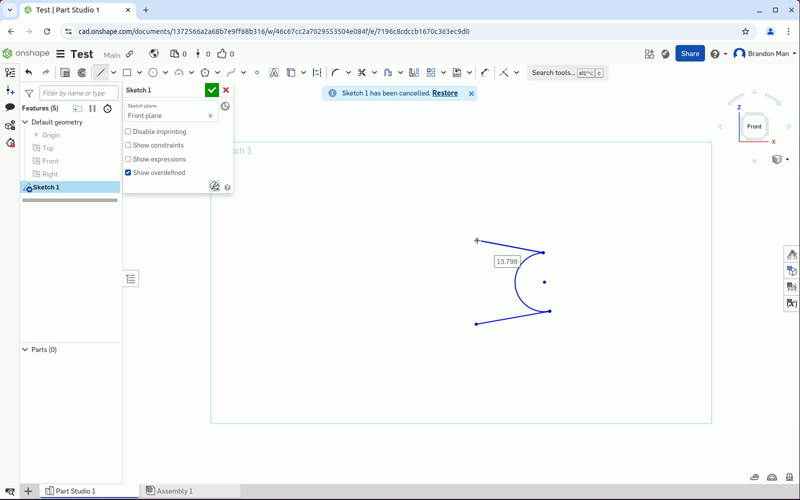
key(a)
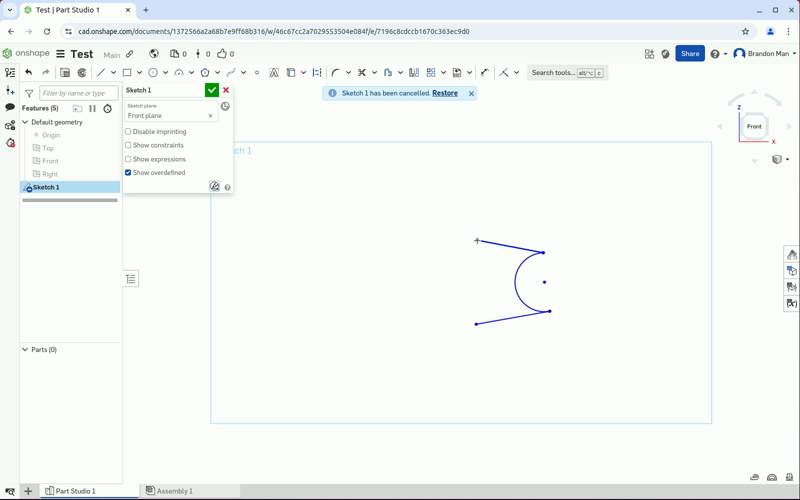
mouse_move(477, 240)
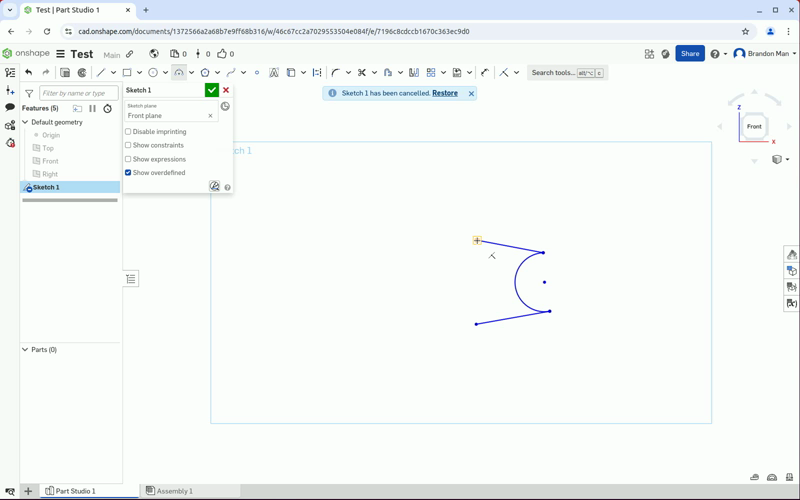
click(477, 240)
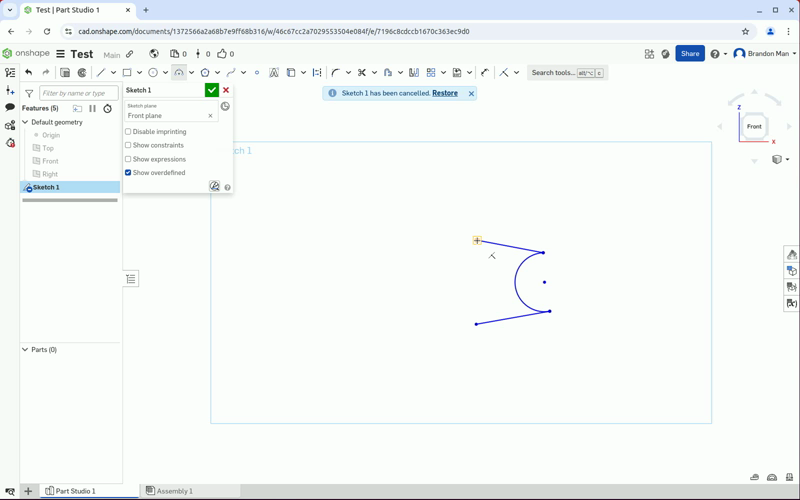
mouse_move(476, 324)
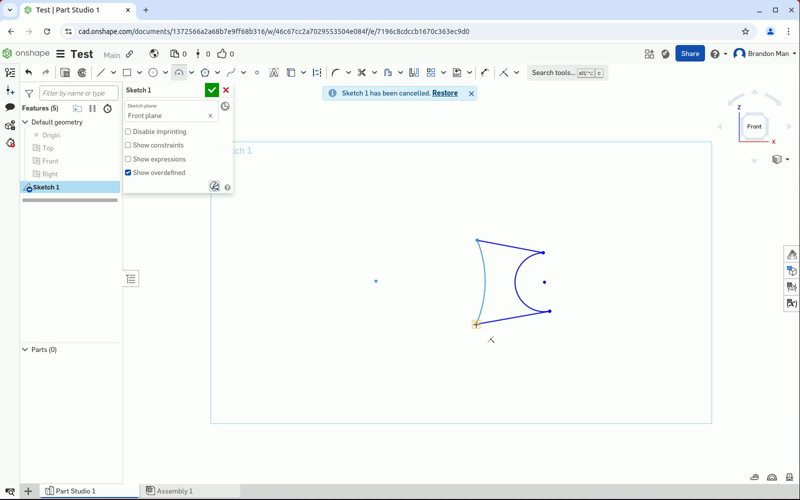
click(476, 324)
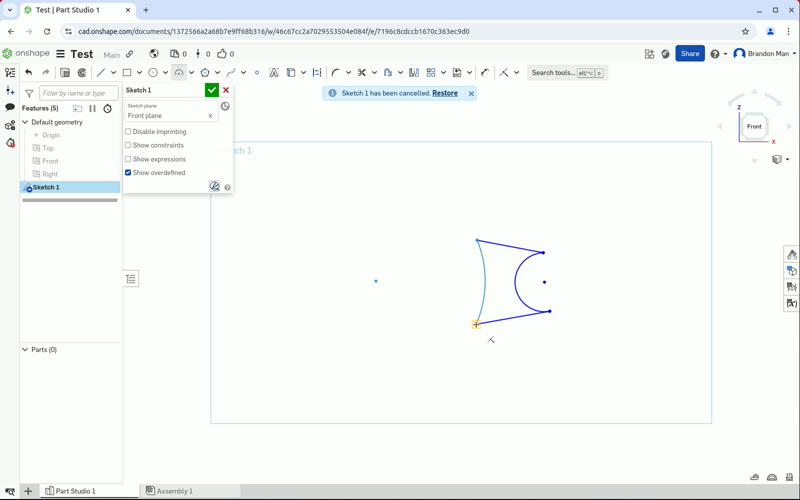
key_down(shift)
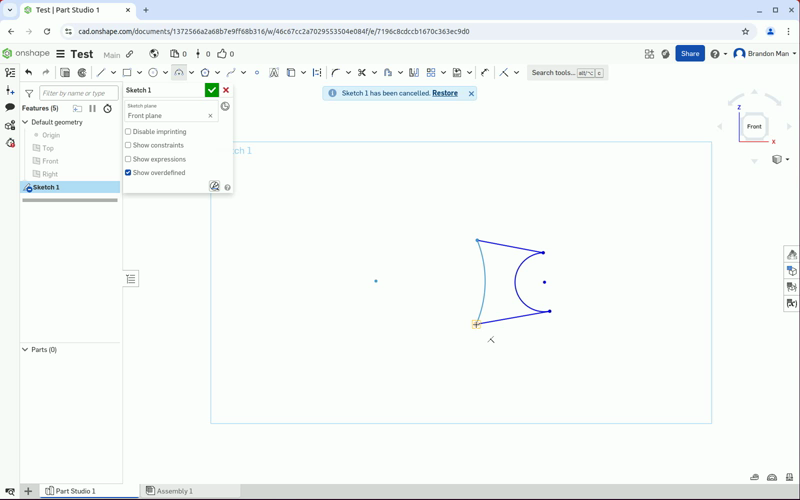
mouse_move(505, 282)
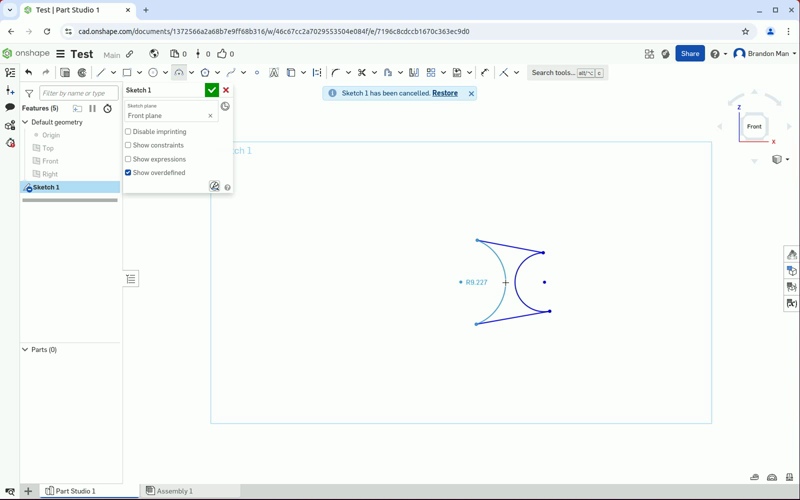
click(505, 282)
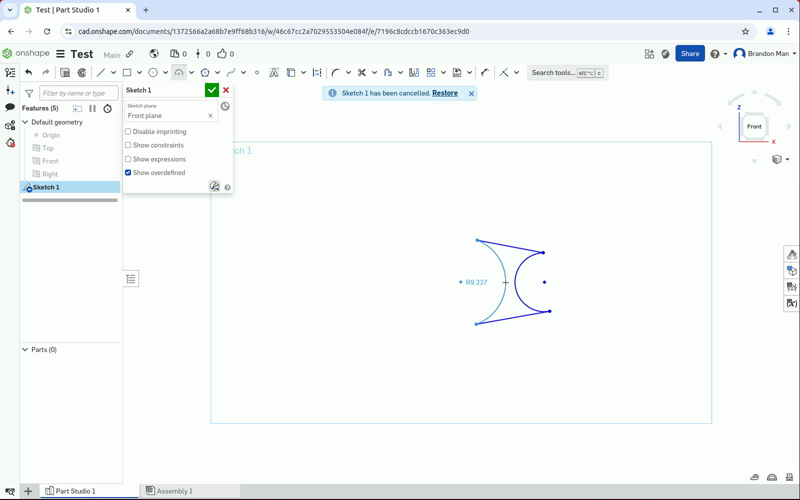
key_up(shift)
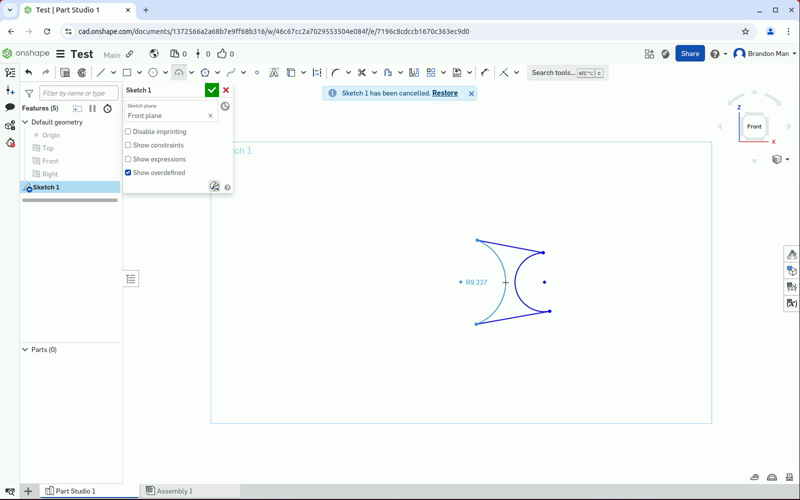
key(esc)
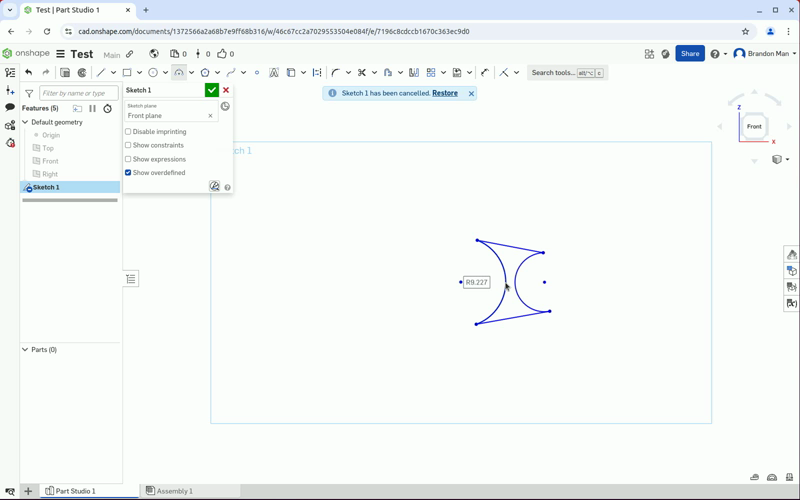
mouse_move(511, 282)
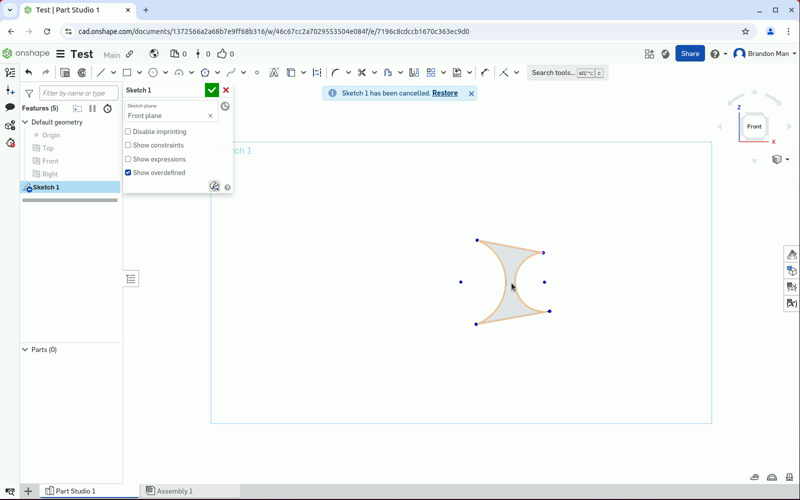
scroll(6)
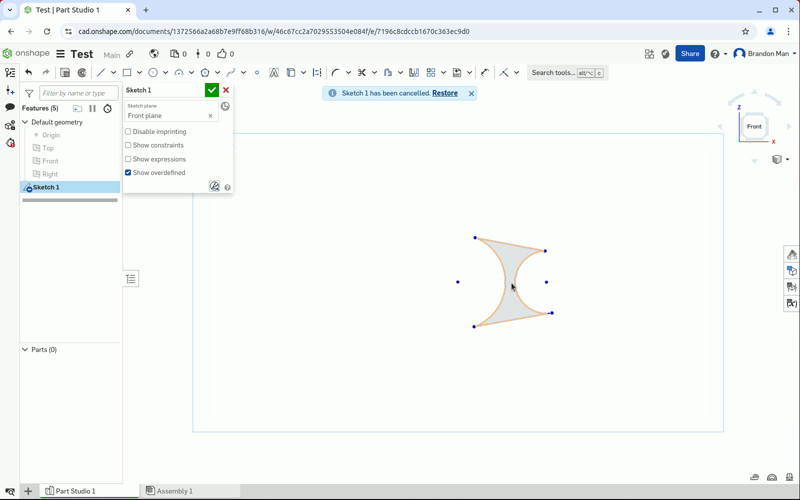
scroll(6)
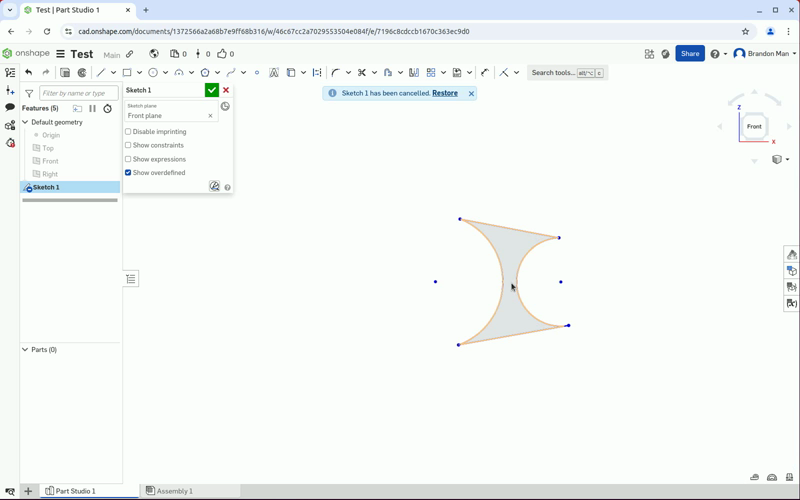
scroll(6)
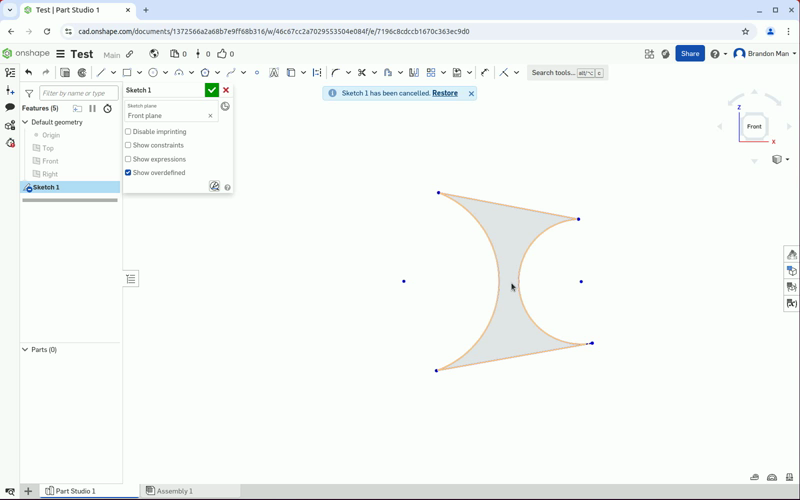
scroll(6)
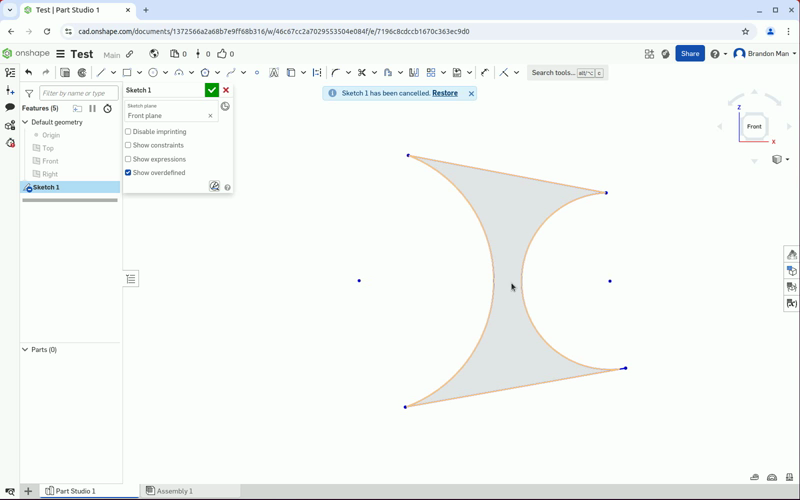
scroll(6)
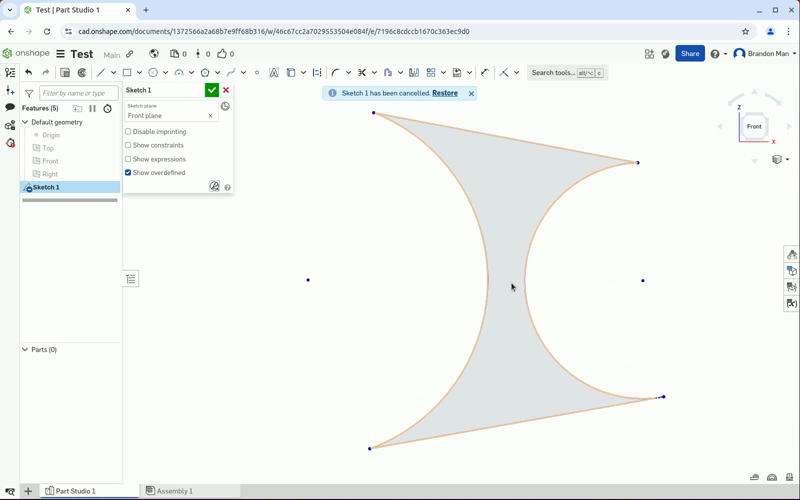
scroll(6)
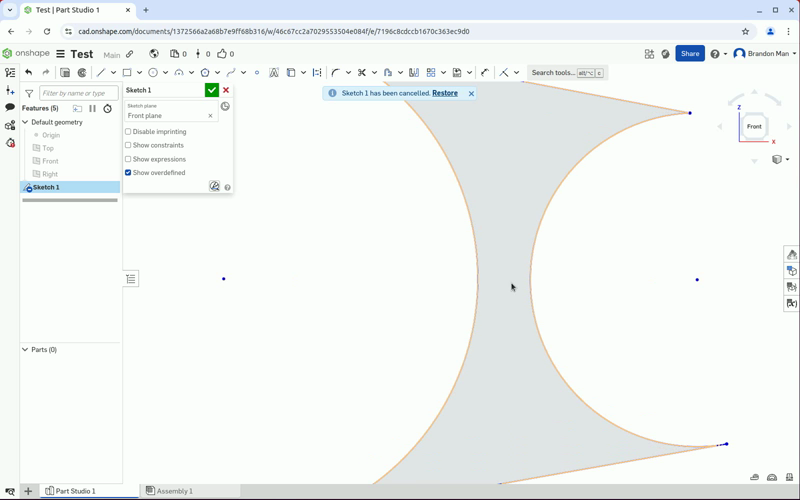
scroll(6)
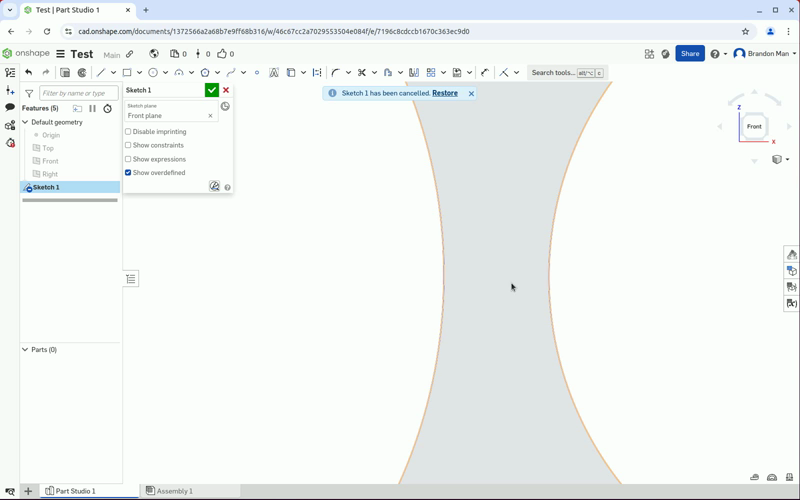
click(511, 282)
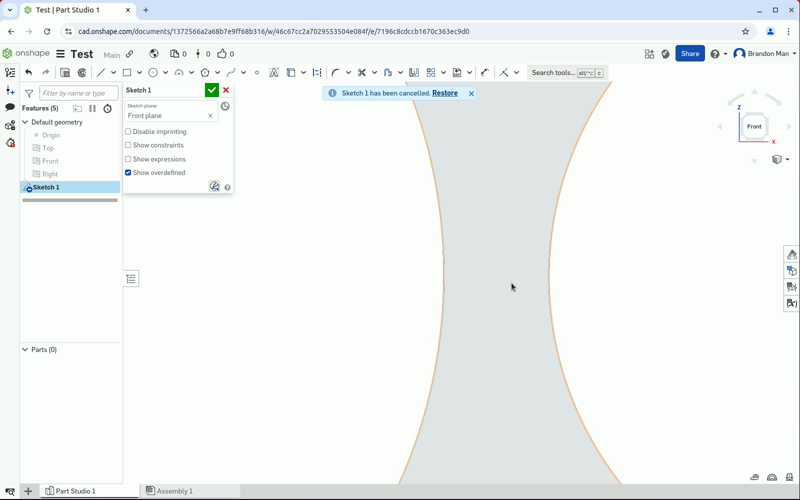
scroll(-6)
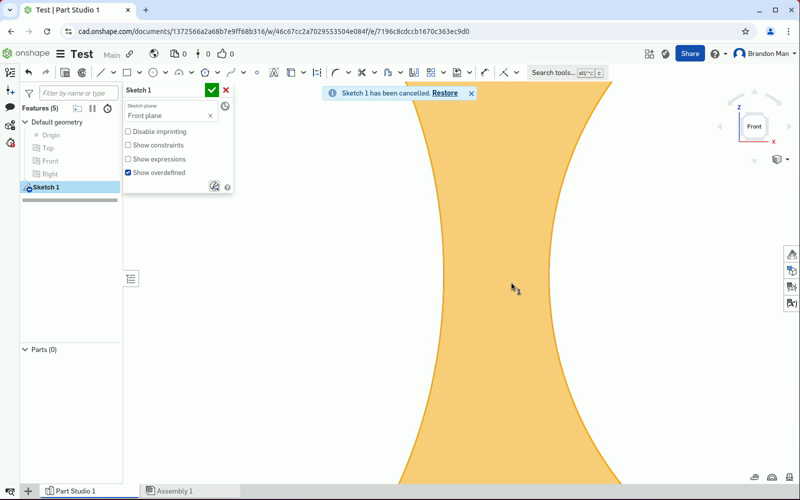
scroll(-6)
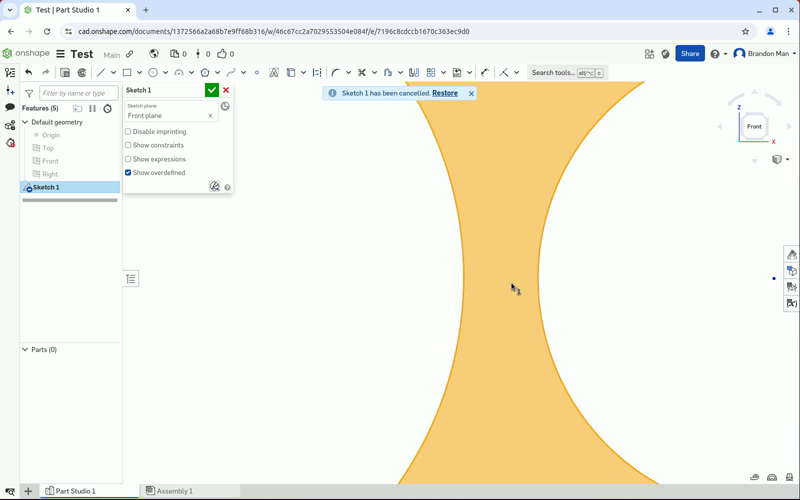
scroll(-6)
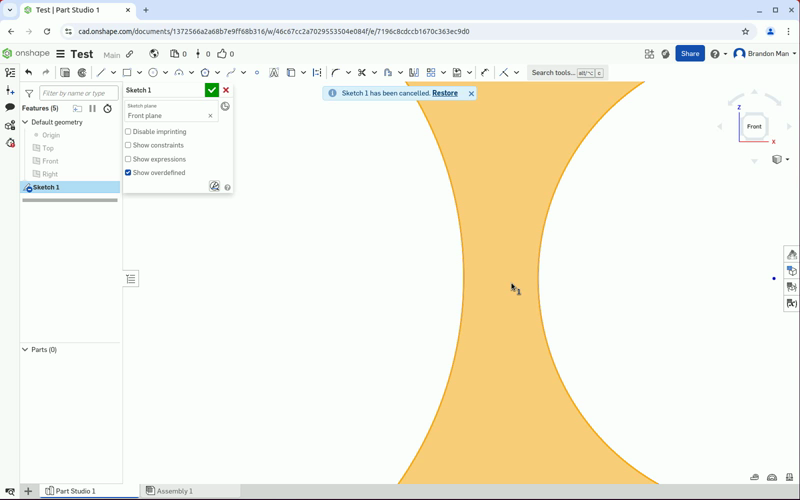
scroll(-6)
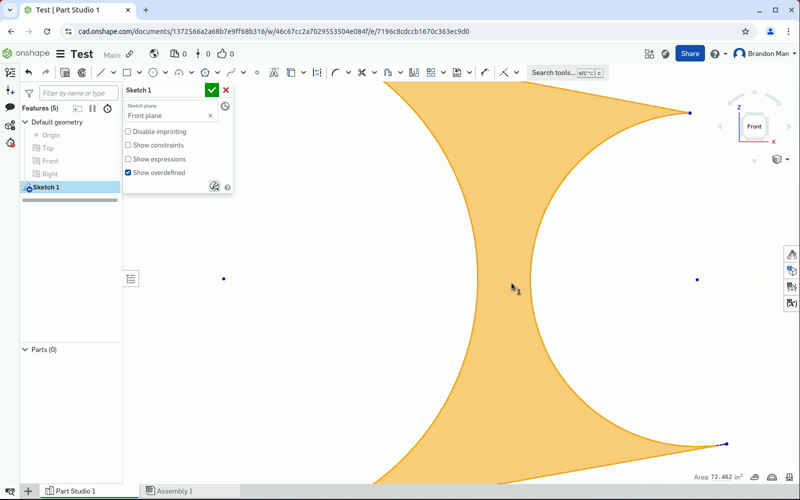
scroll(-6)
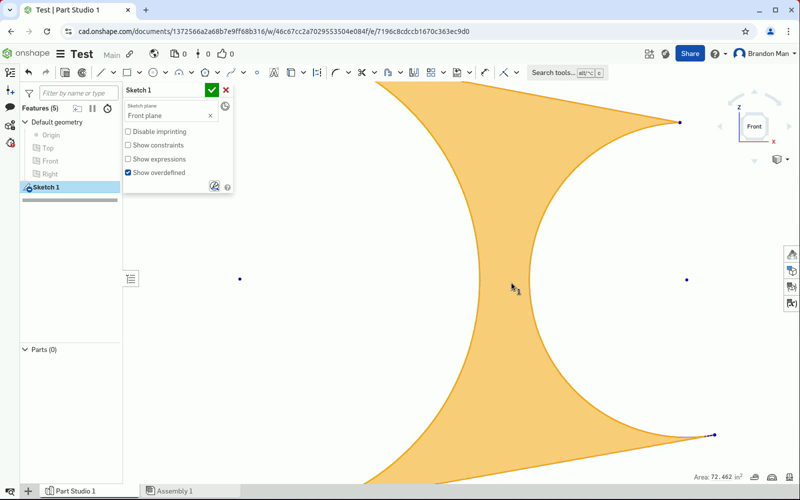
scroll(-6)
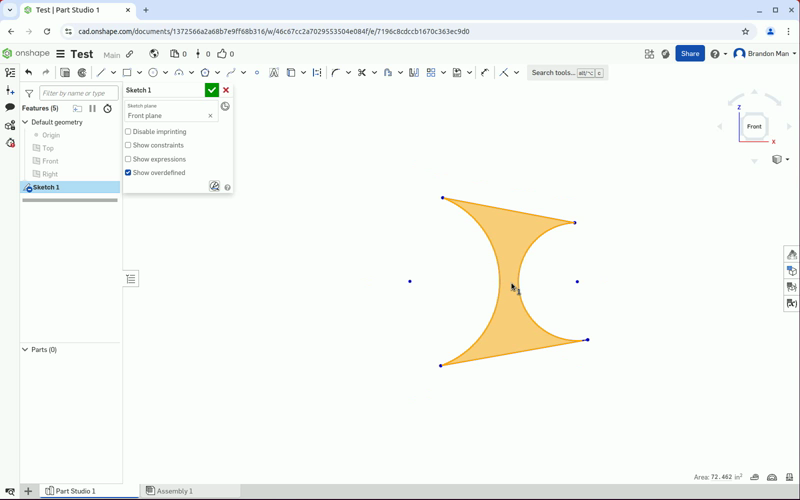
scroll(-6)
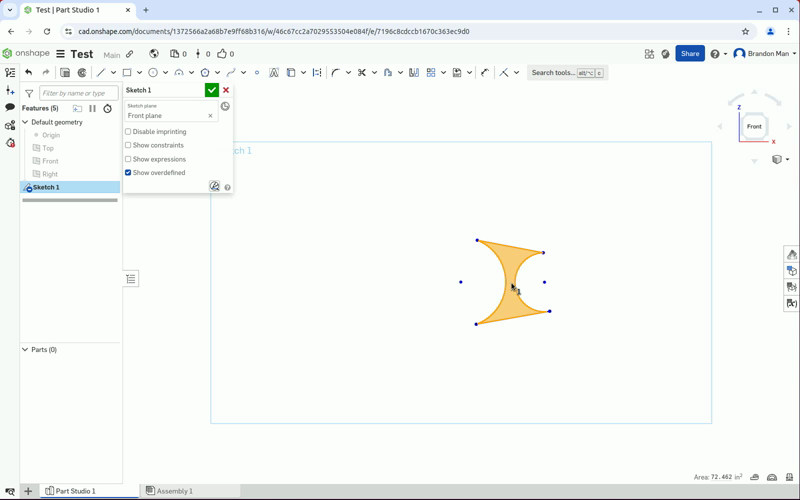
mouse_move(73, 352)
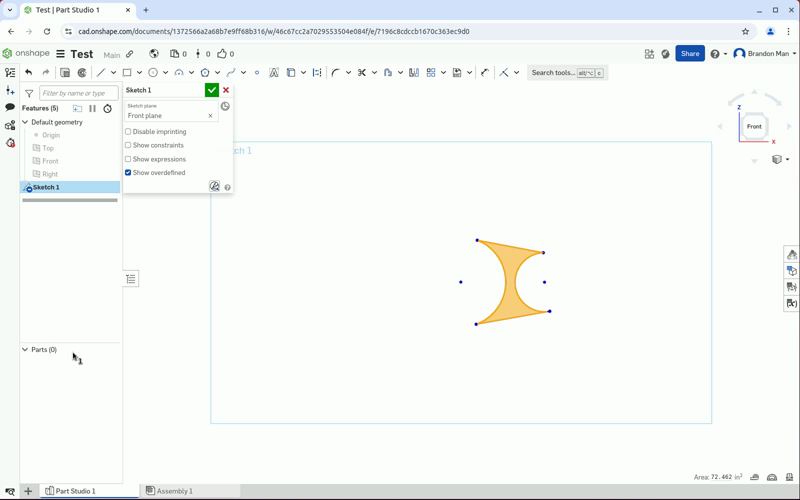
key(shift+y)
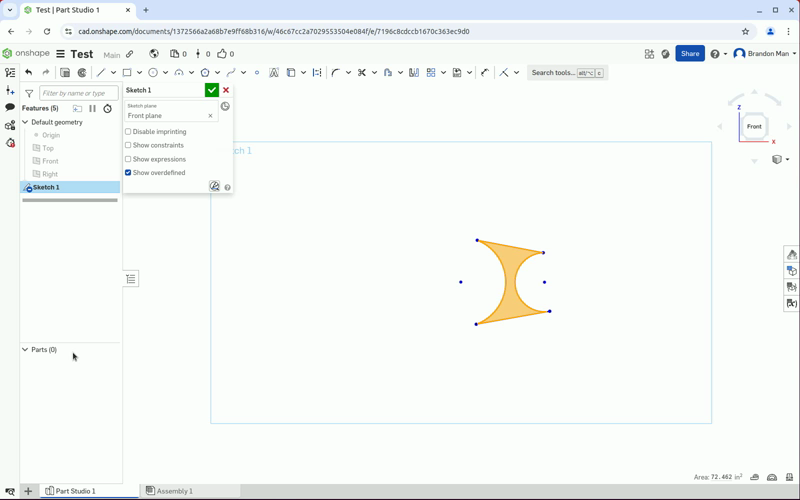
key(shift+e)
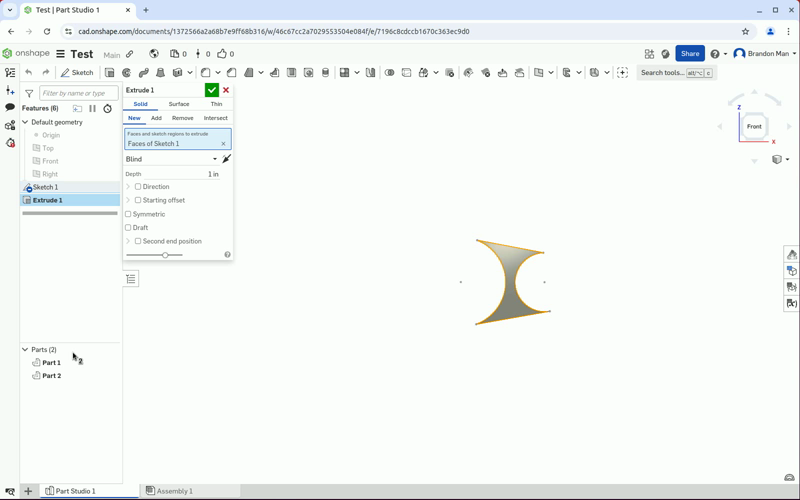
mouse_move(143, 106)
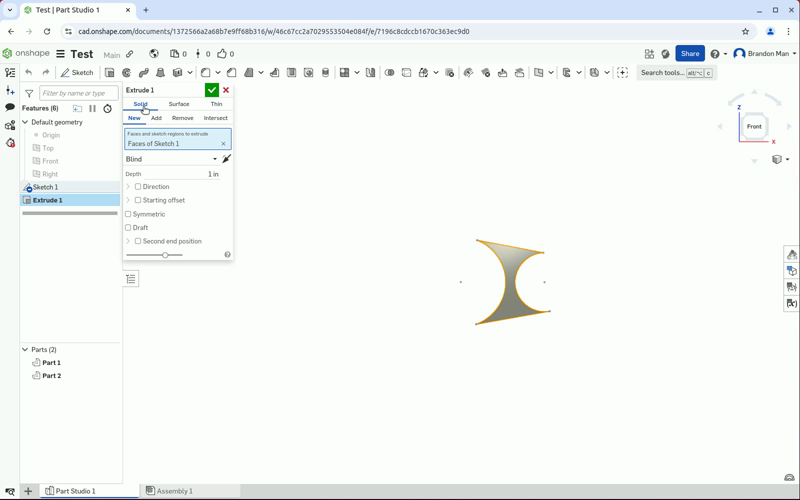
click(143, 106)
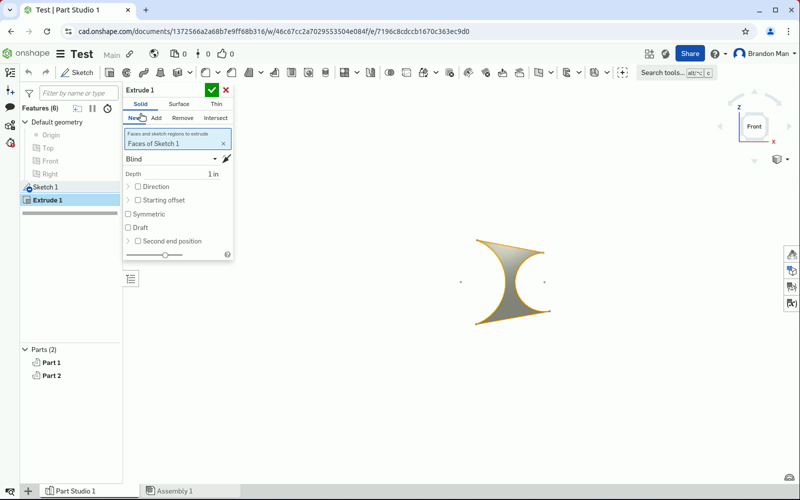
mouse_move(137, 120)
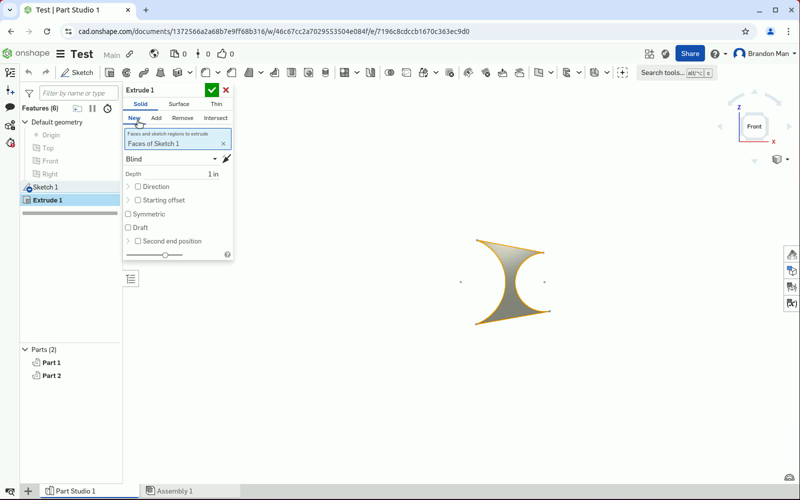
click(137, 120)
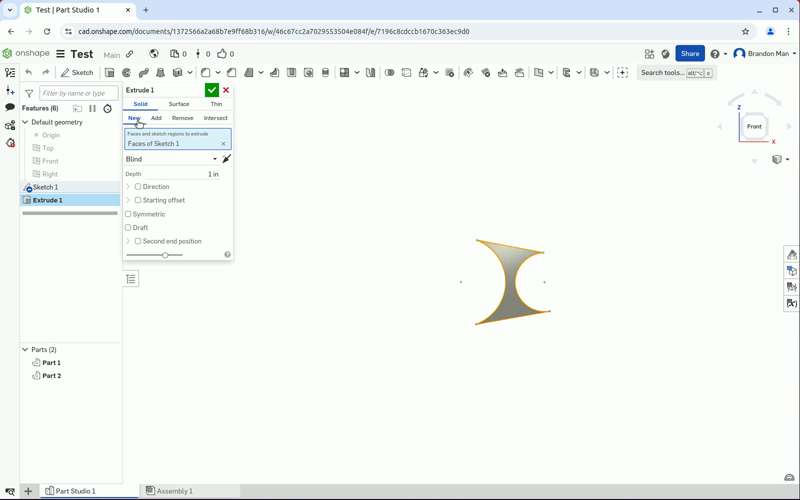
key(tab, 4)
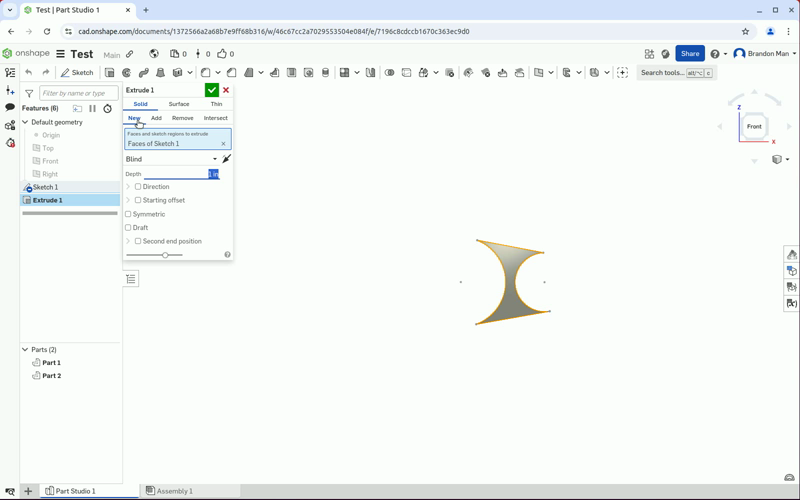
text(-8.425)
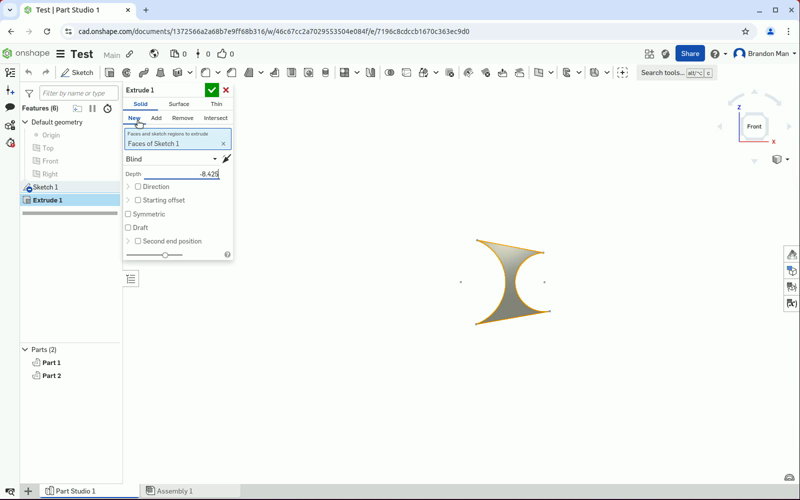
key(enter)
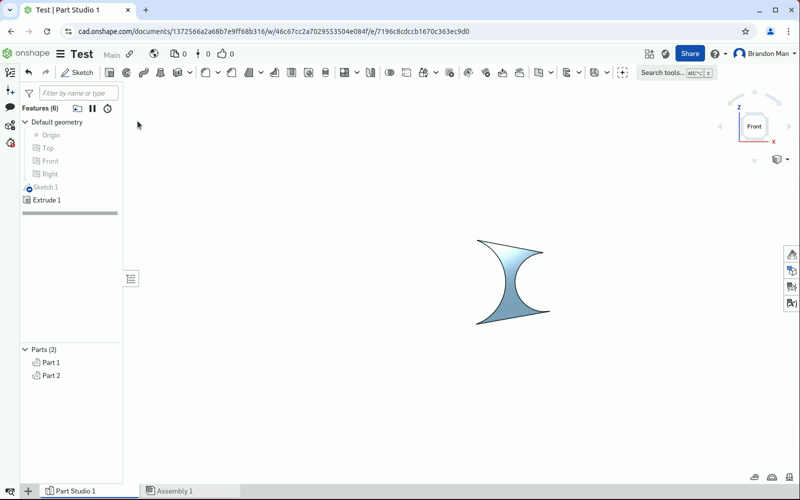
key(shift+h)
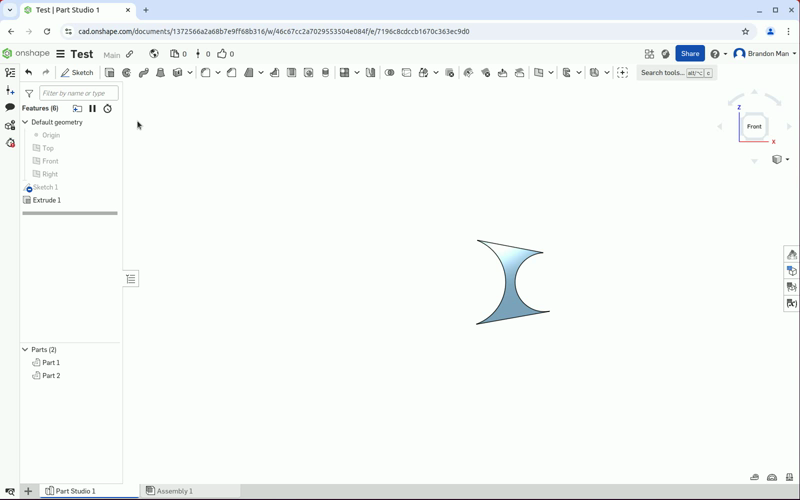
key(shift+h)
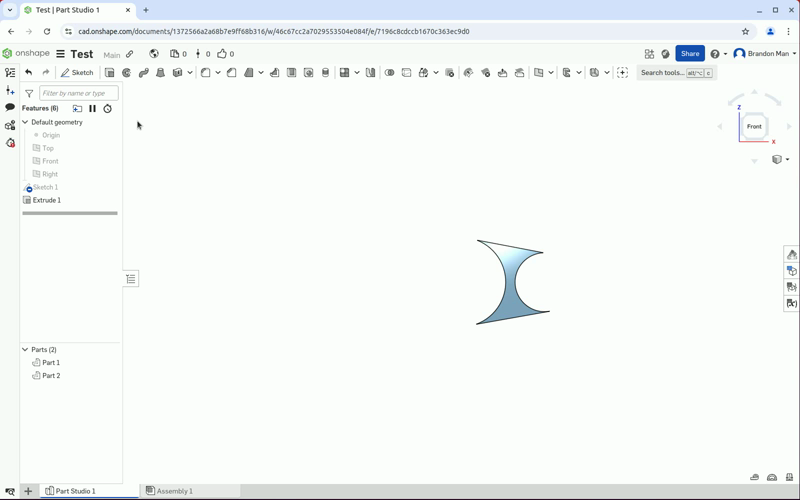
mouse_move(73, 189)
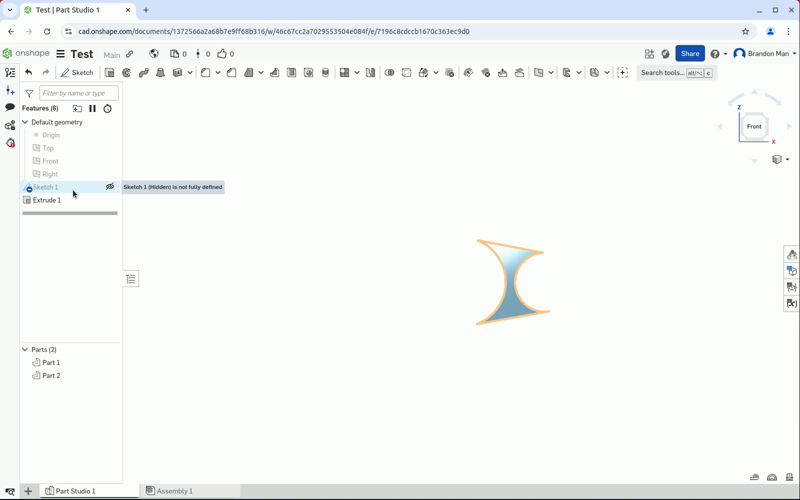
click(73, 189)
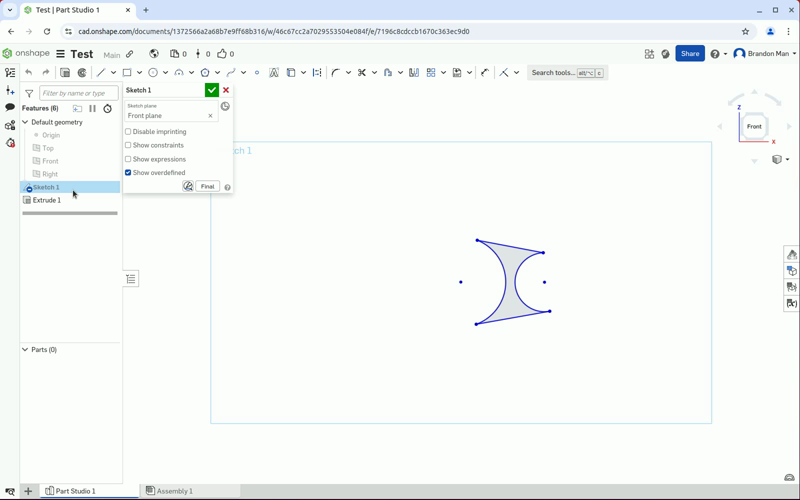
mouse_move(229, 92)
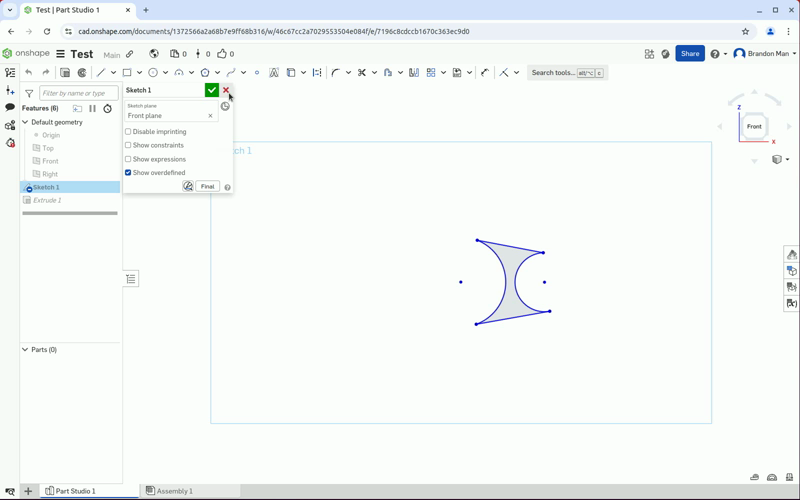
click(229, 92)
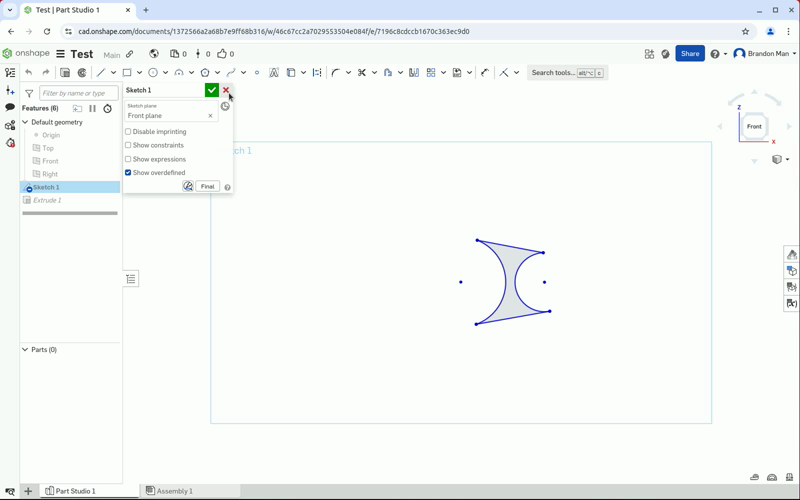
key(shift+s)
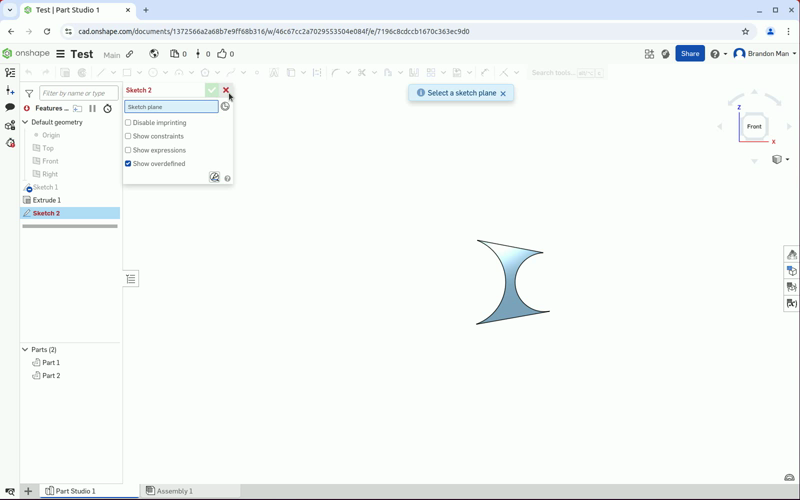
mouse_move(73, 163)
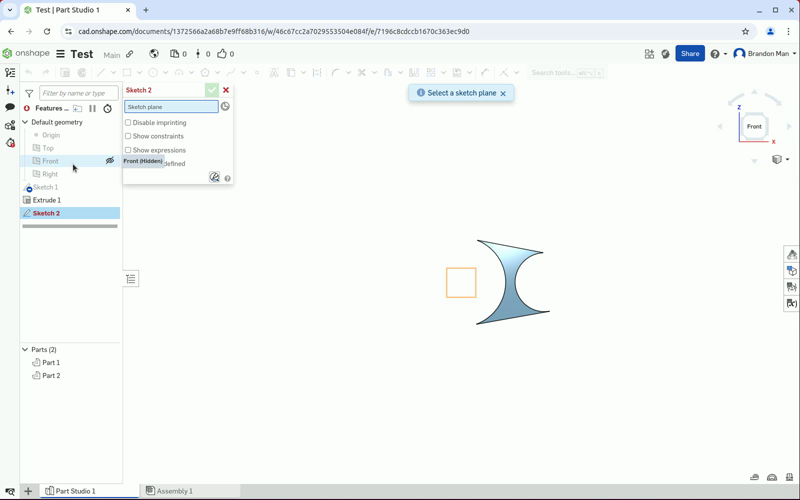
click(73, 163)
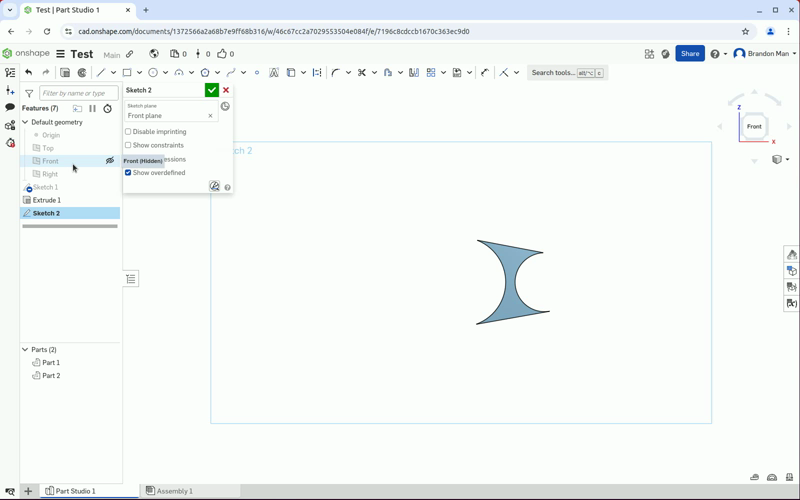
mouse_move(73, 352)
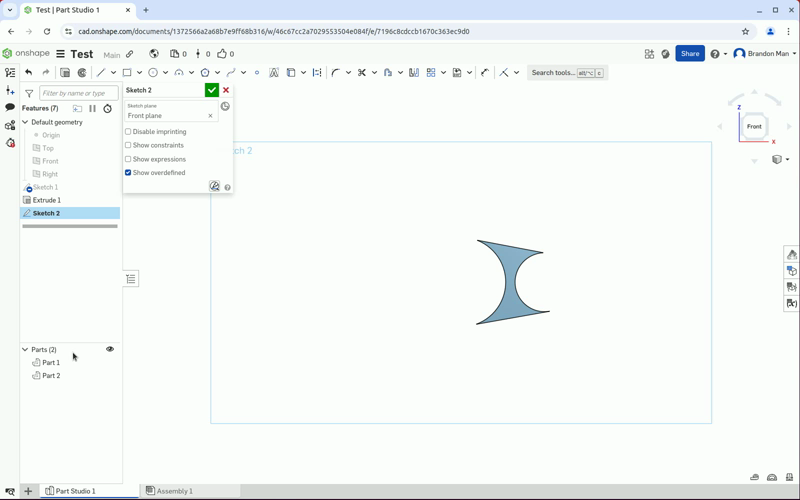
key(y)
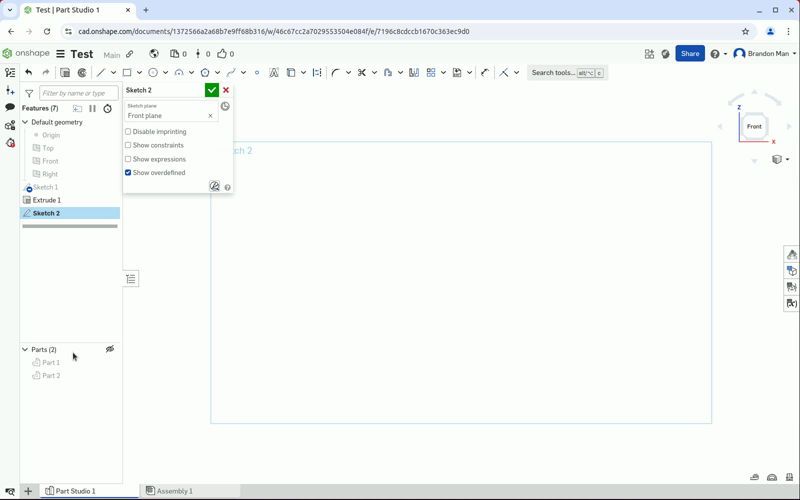
key(c)
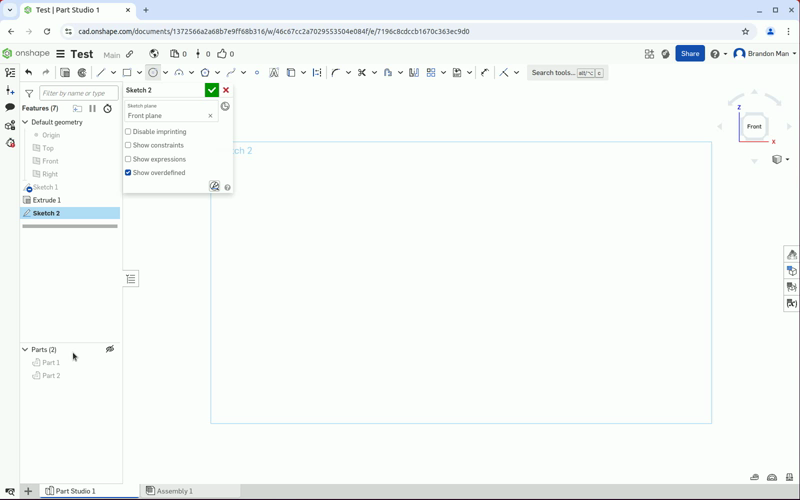
key_down(shift)
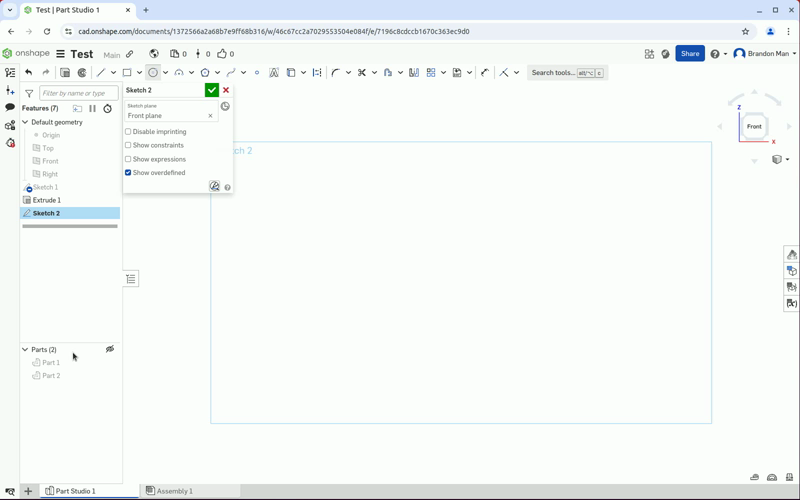
mouse_move(544, 282)
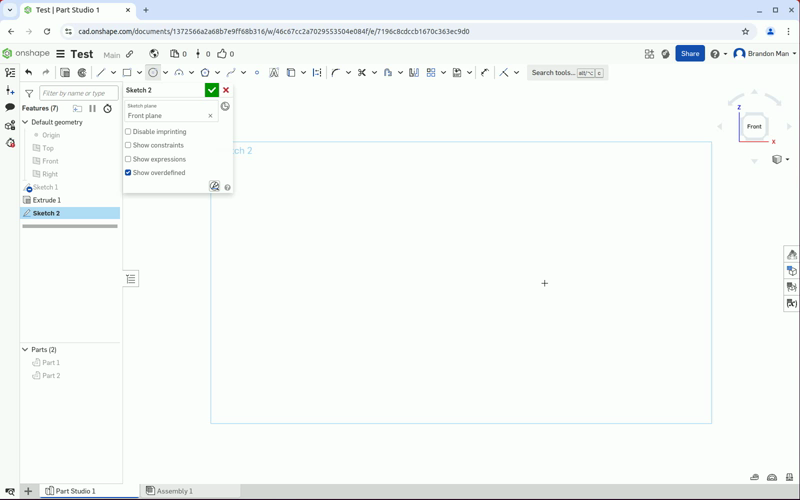
click(544, 282)
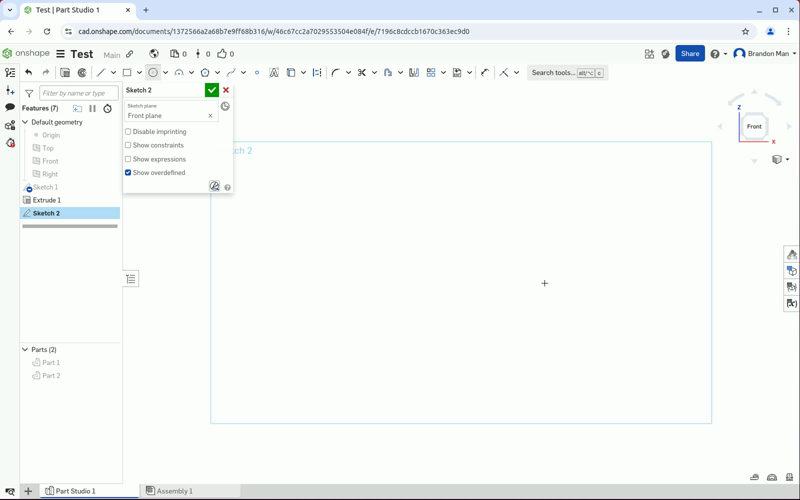
key_up(shift)
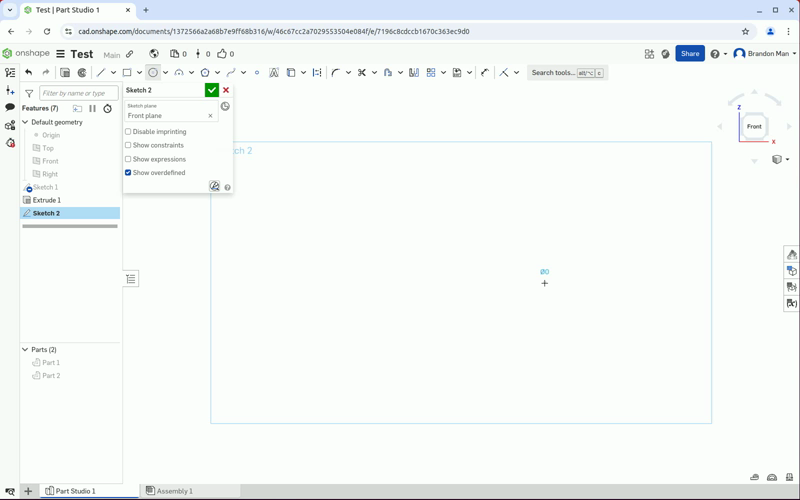
mouse_move(573, 282)
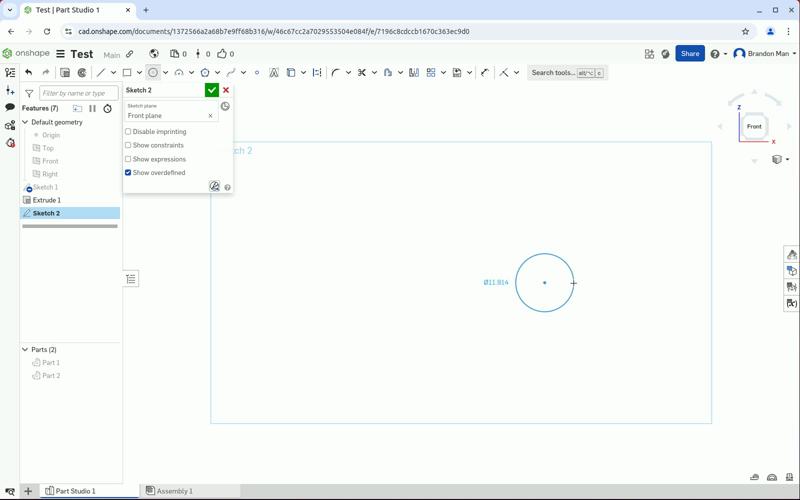
click(573, 282)
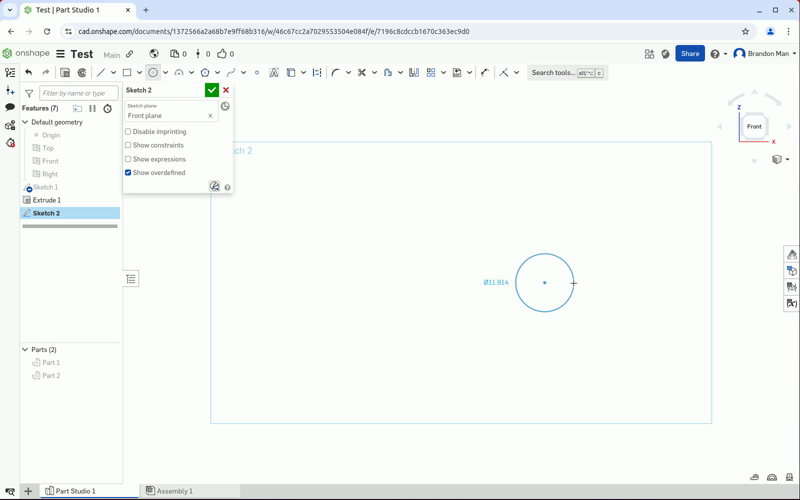
key(esc)
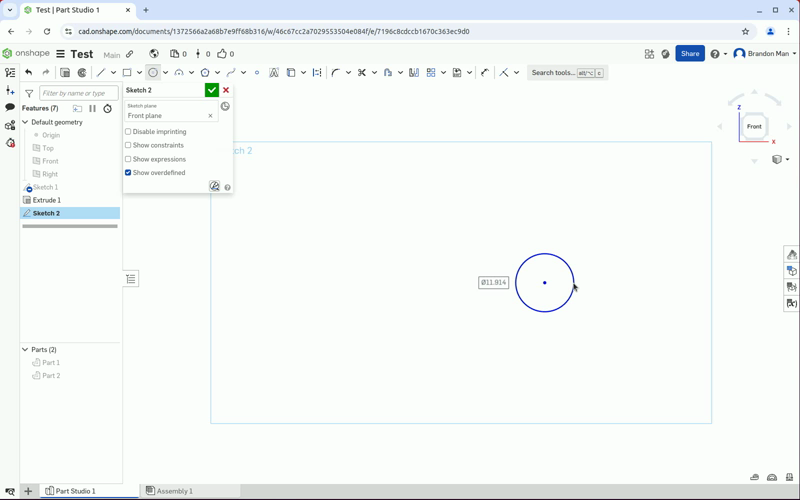
key(c)
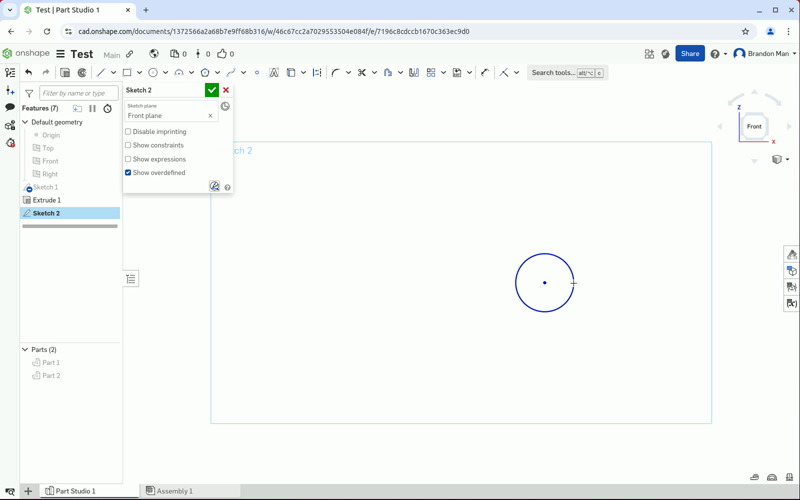
key_down(shift)
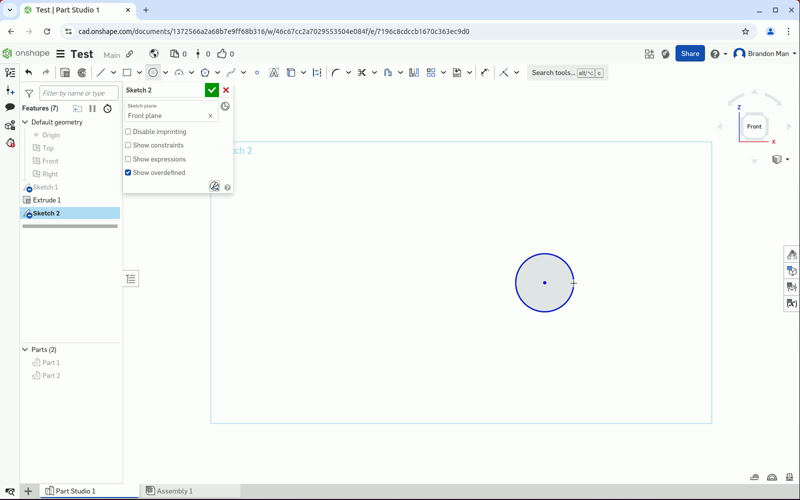
mouse_move(544, 282)
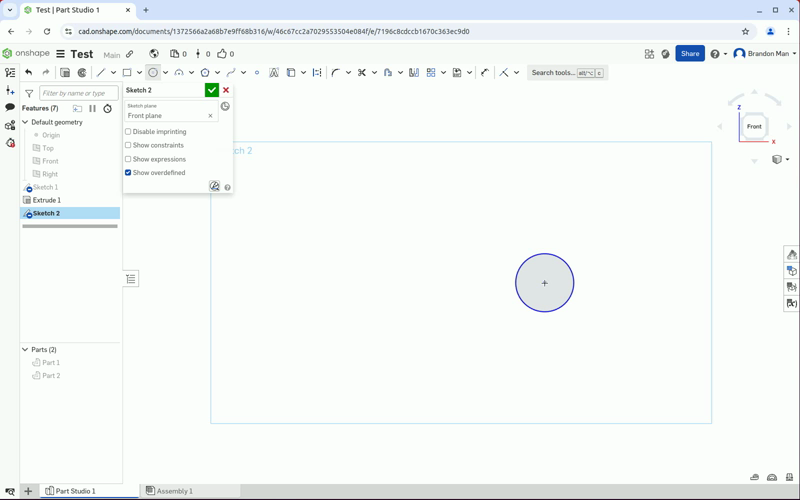
click(544, 282)
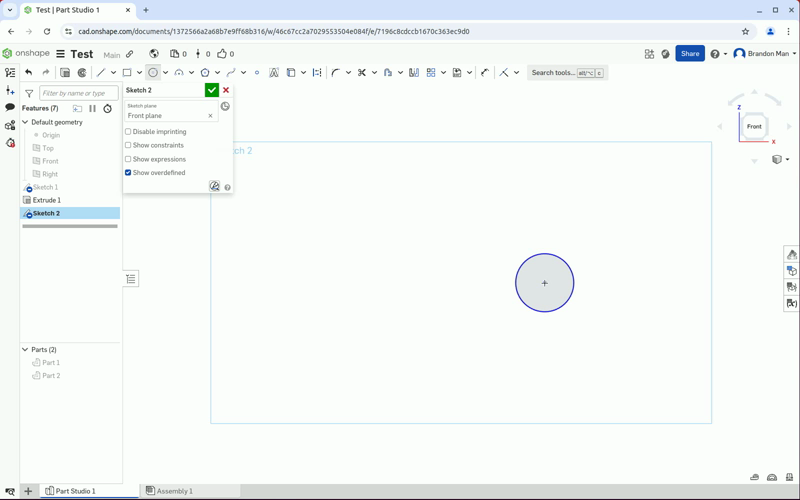
key_up(shift)
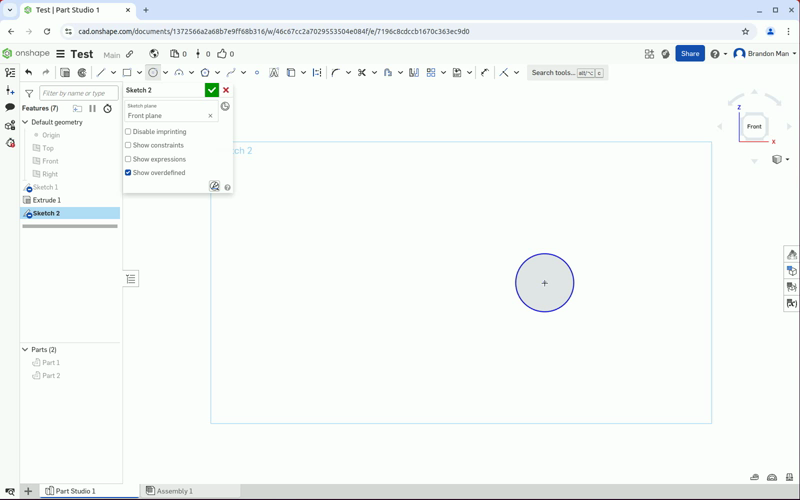
mouse_move(567, 282)
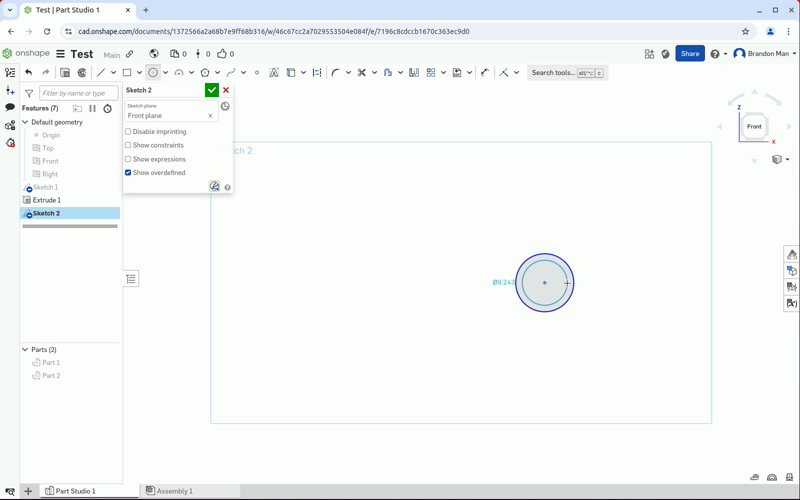
click(567, 282)
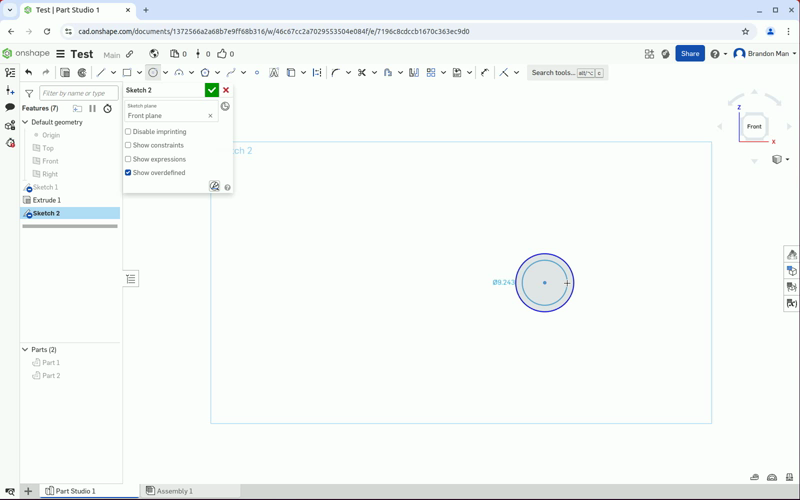
key(esc)
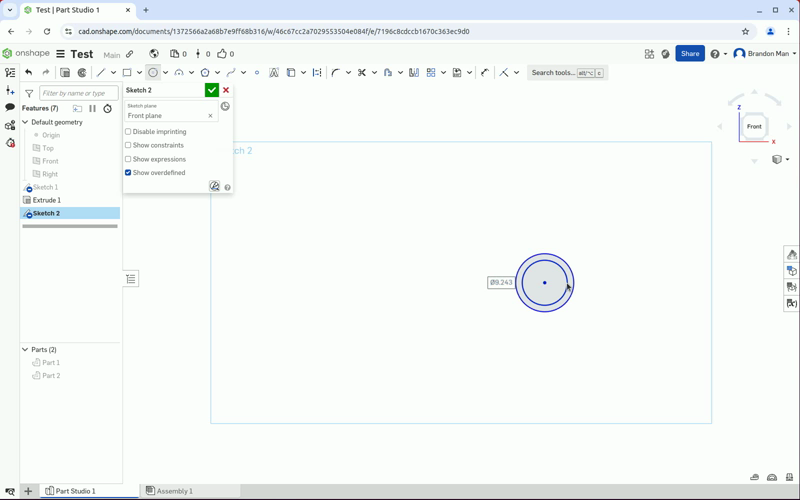
mouse_move(521, 298)
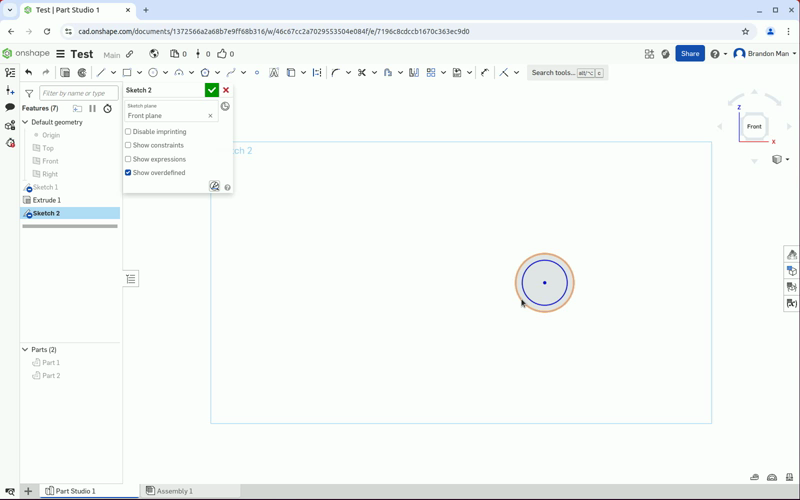
scroll(6)
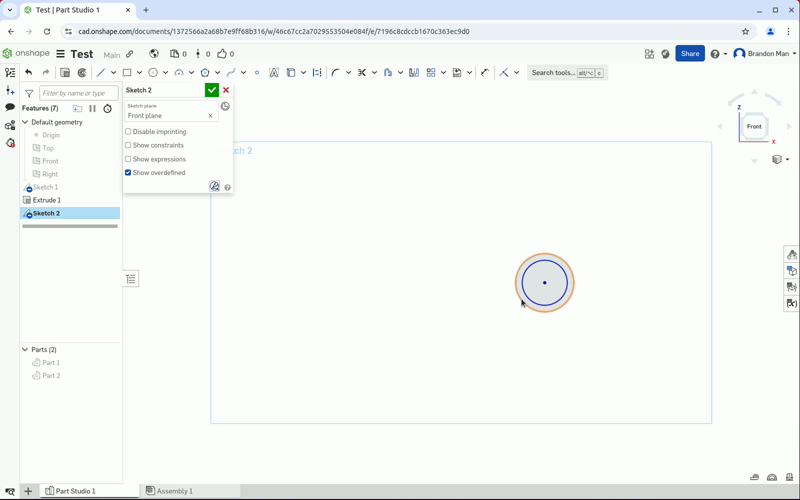
scroll(6)
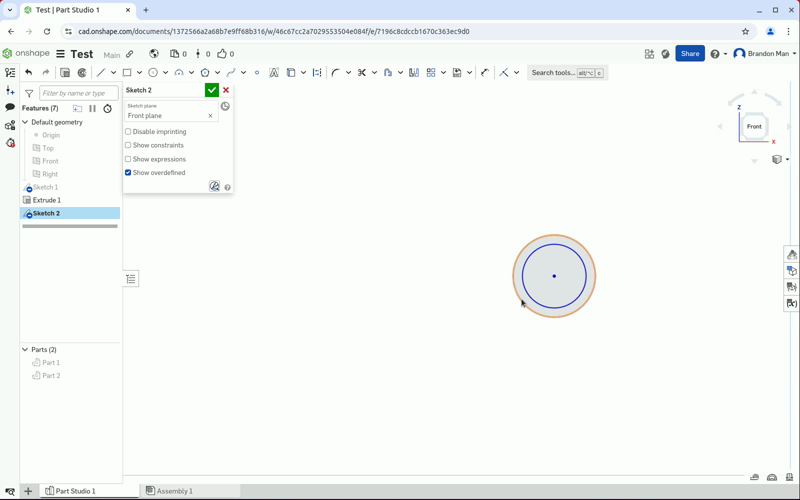
scroll(6)
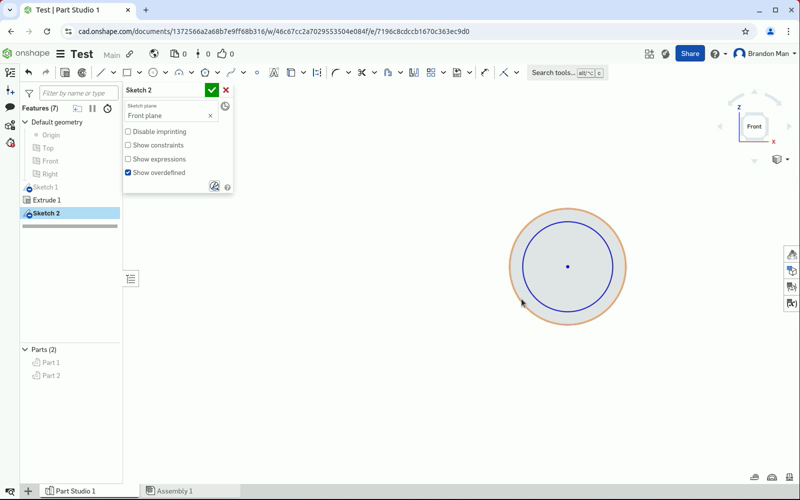
scroll(6)
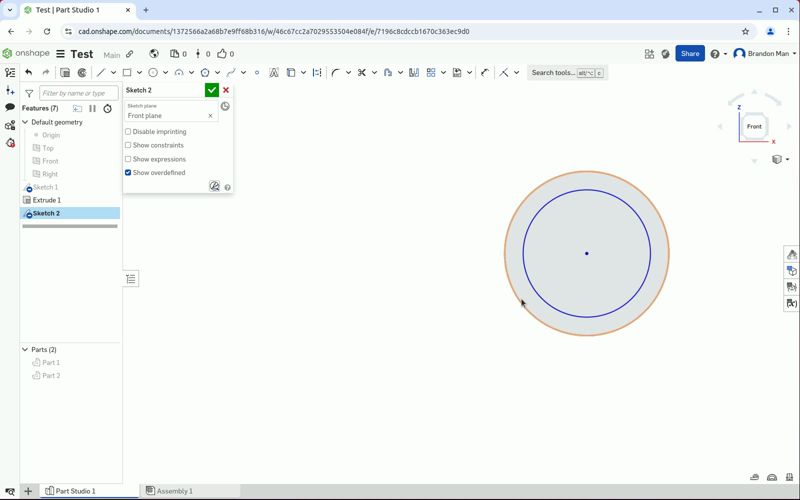
scroll(6)
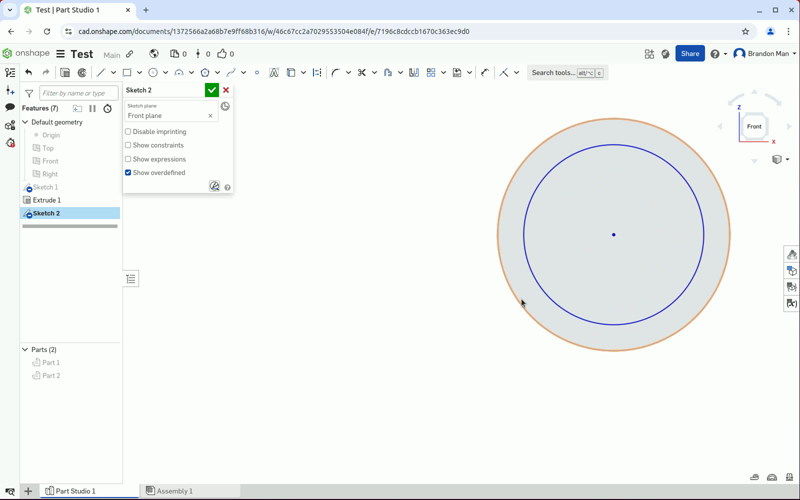
scroll(6)
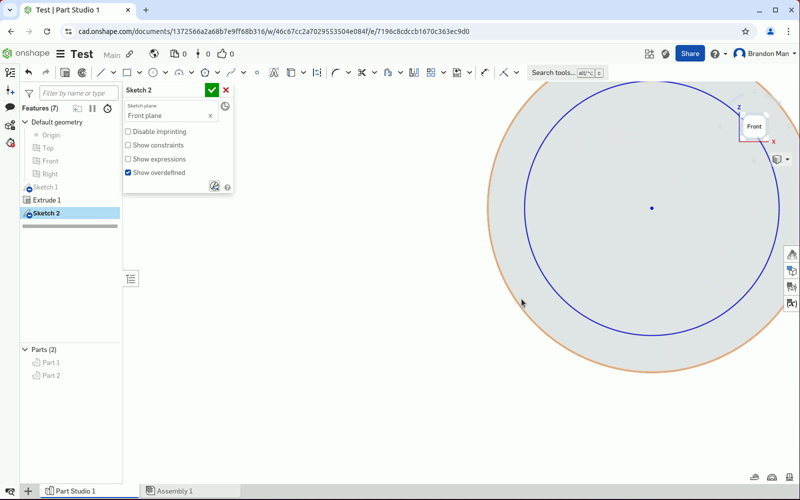
scroll(6)
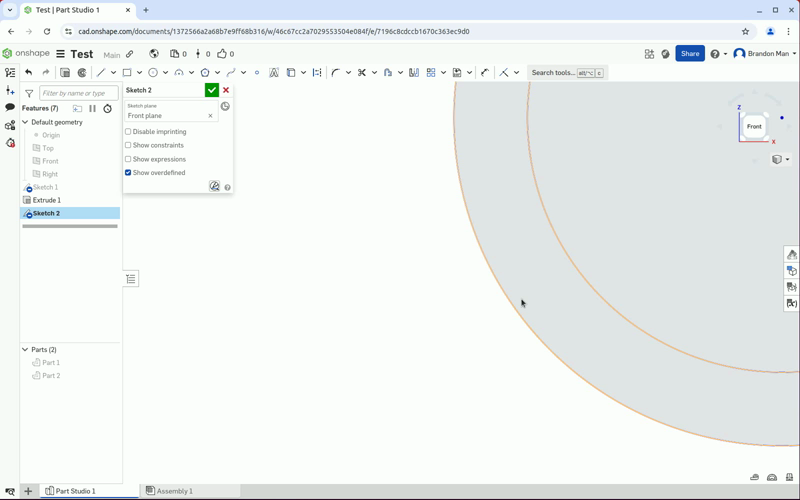
click(521, 298)
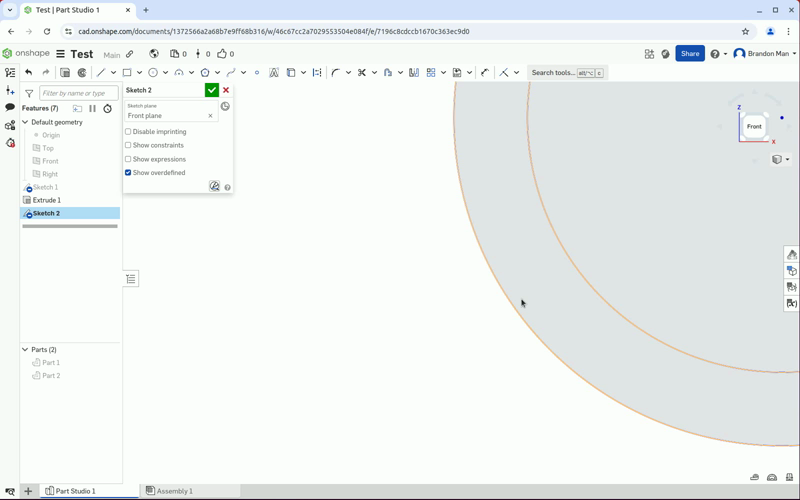
scroll(-6)
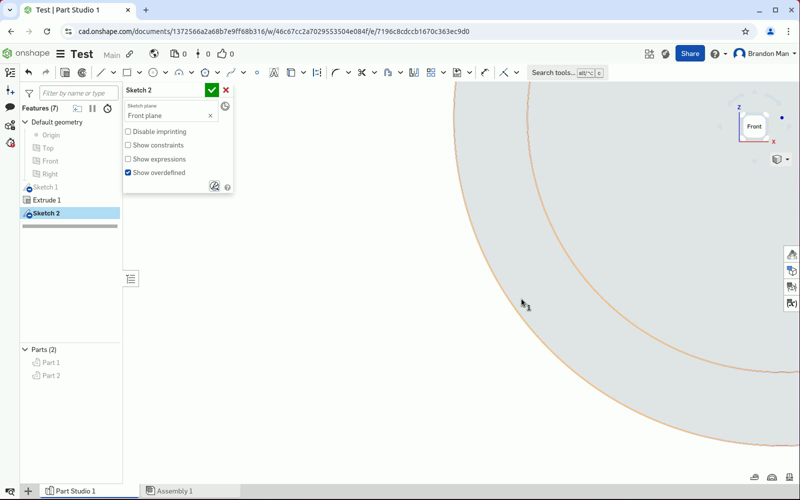
scroll(-6)
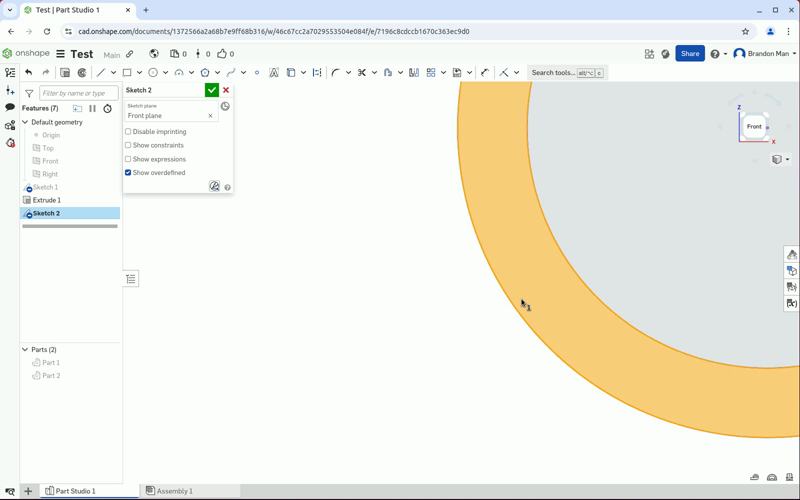
scroll(-6)
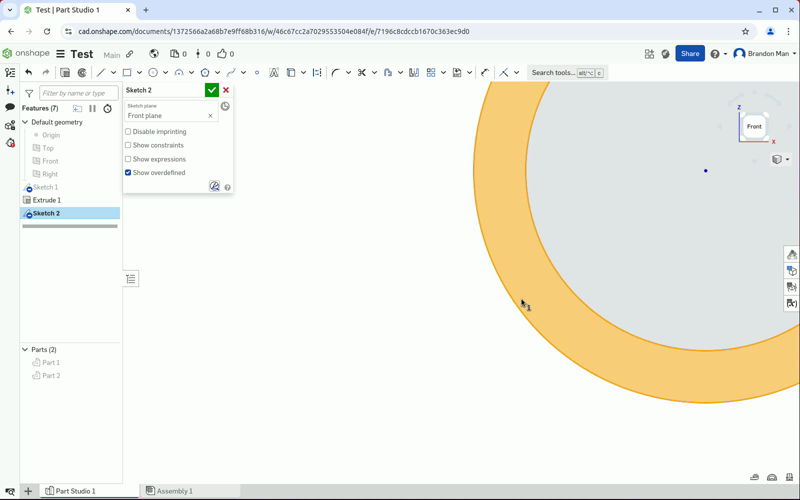
scroll(-6)
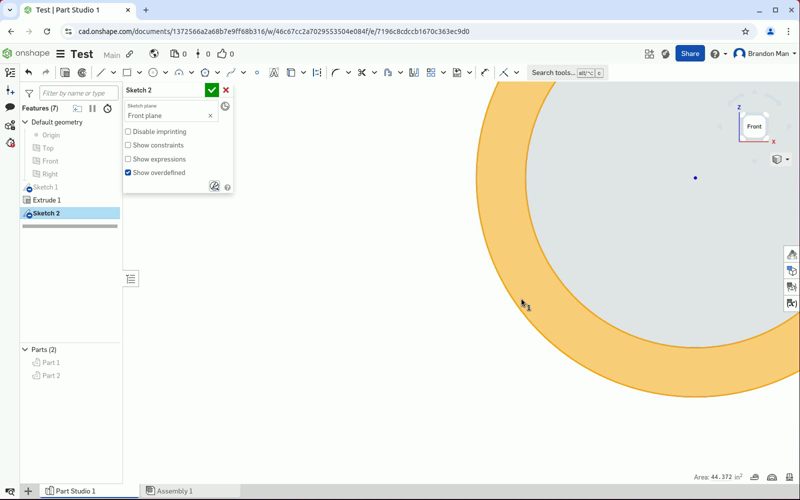
scroll(-6)
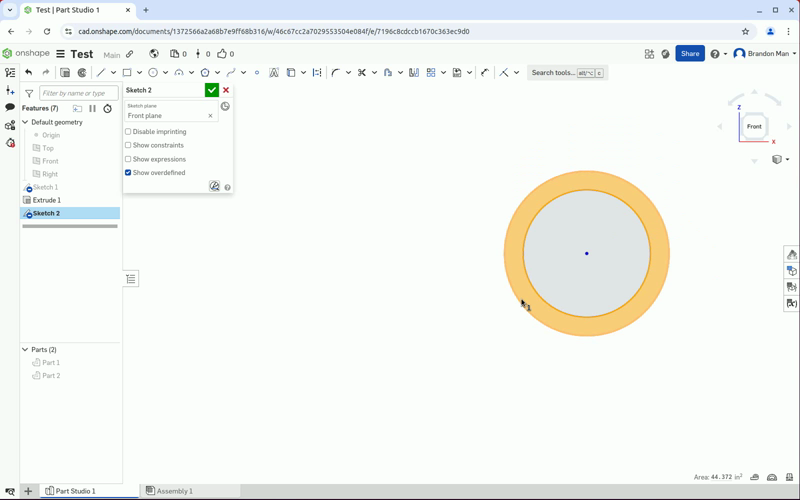
scroll(-6)
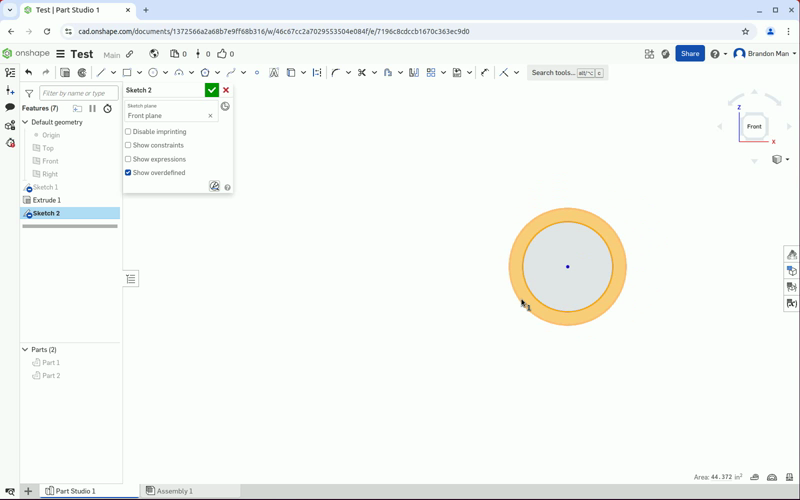
scroll(-6)
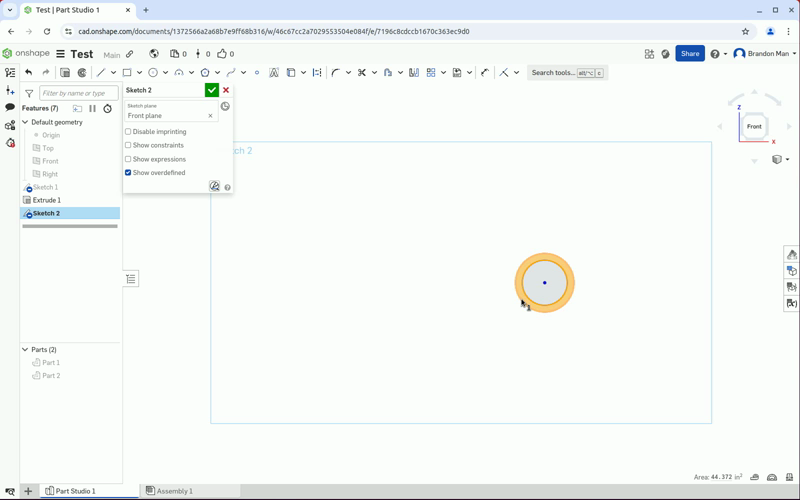
mouse_move(73, 352)
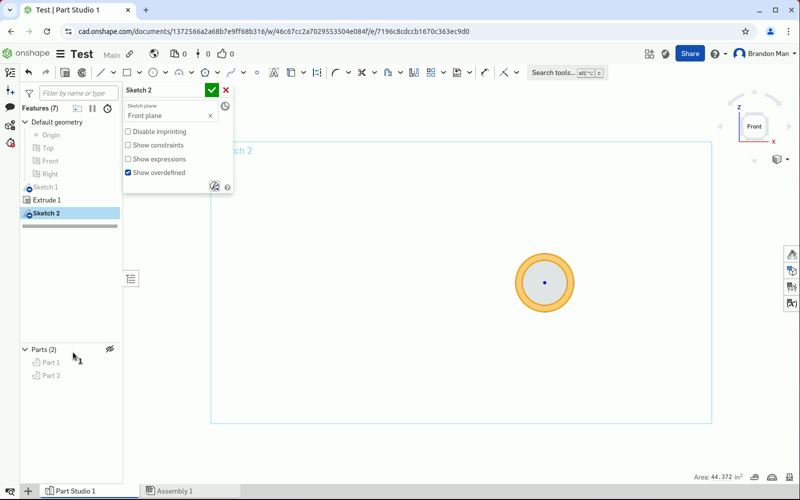
key(shift+y)
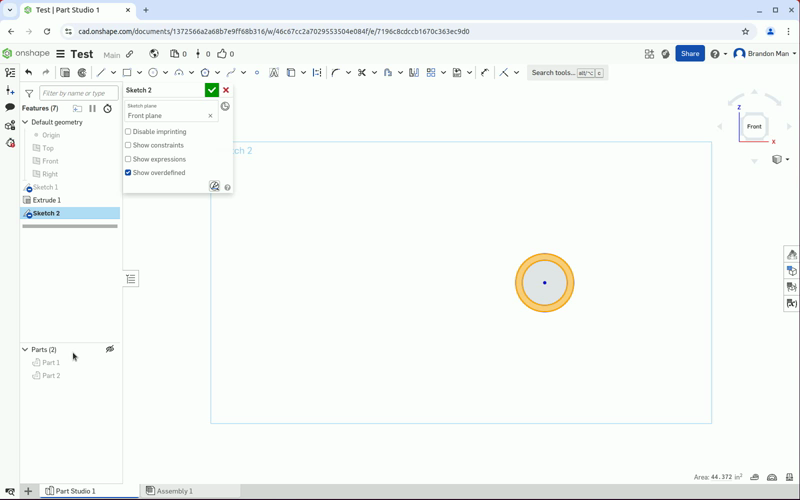
key(shift+e)
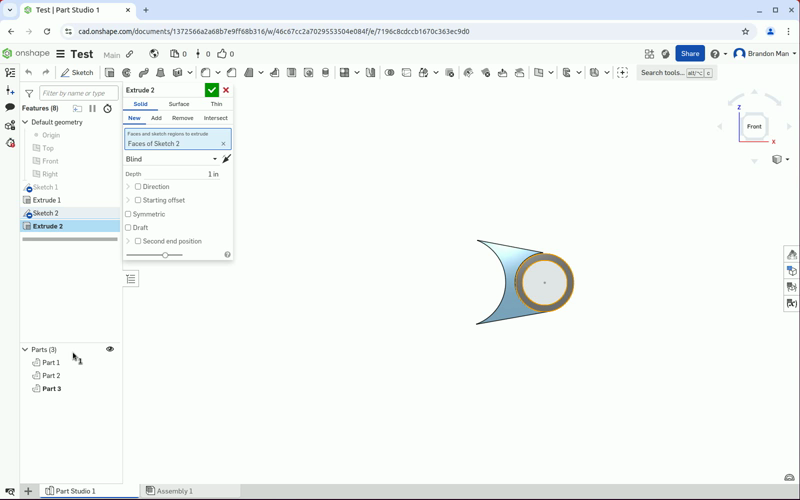
mouse_move(143, 106)
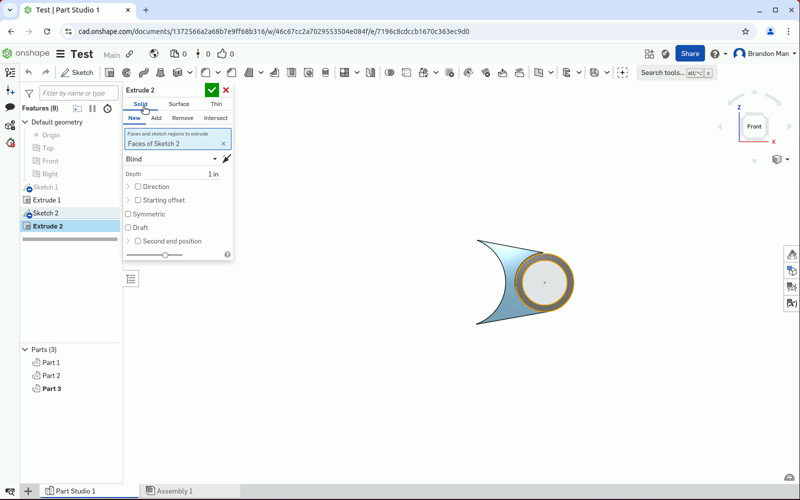
click(143, 106)
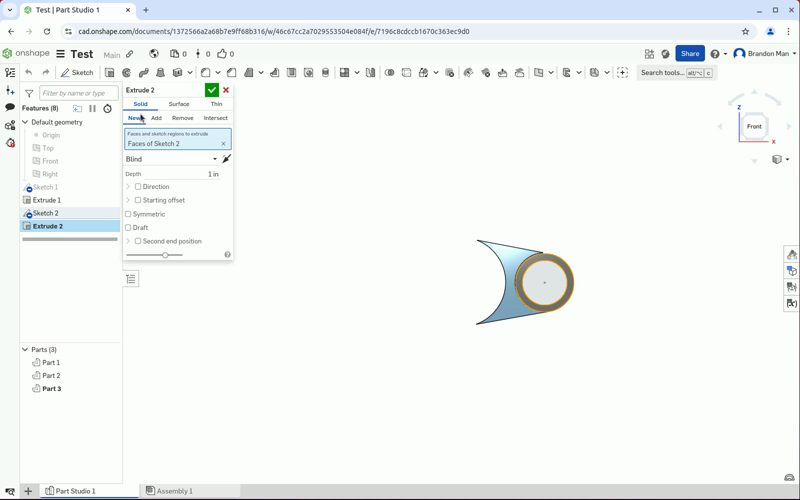
mouse_move(137, 120)
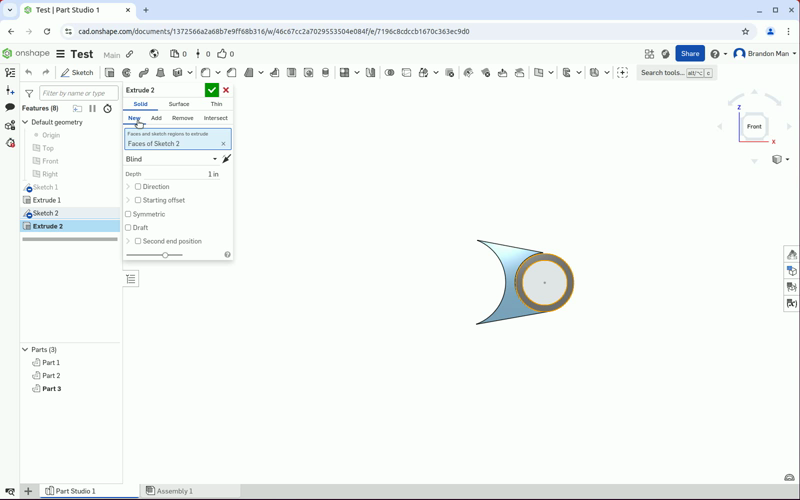
click(137, 120)
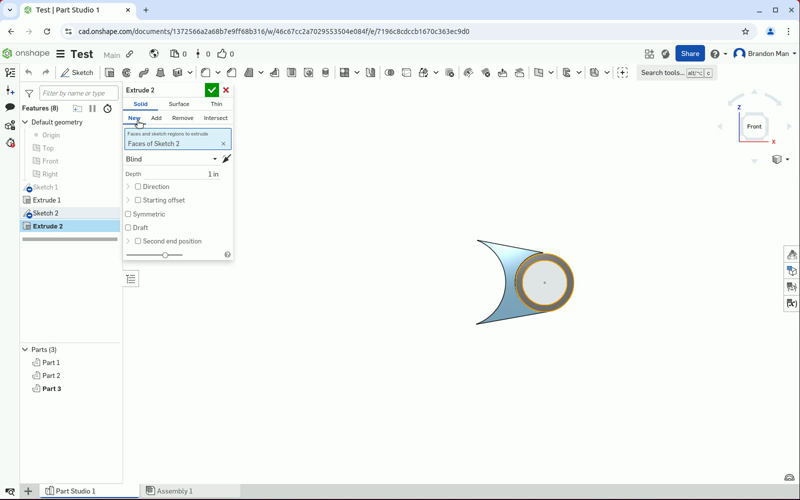
key(tab, 4)
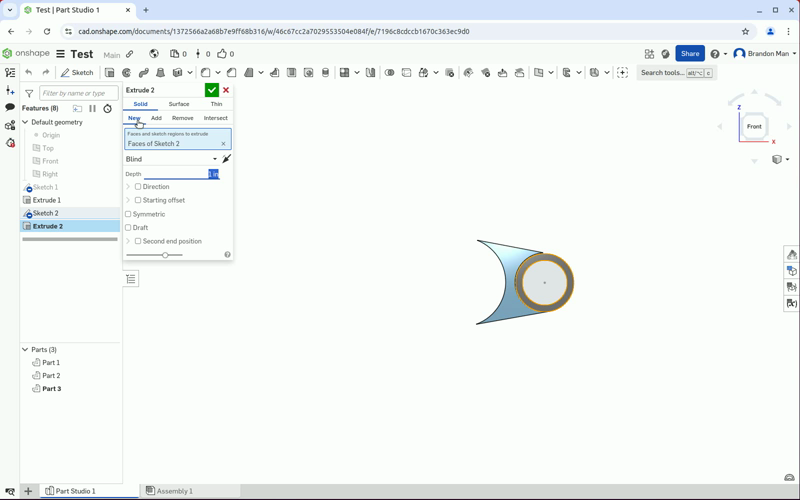
text(-8.425)
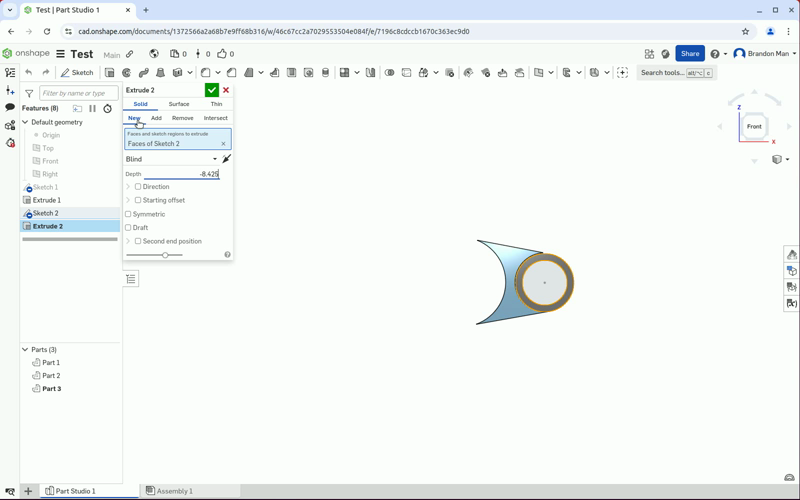
key(enter)
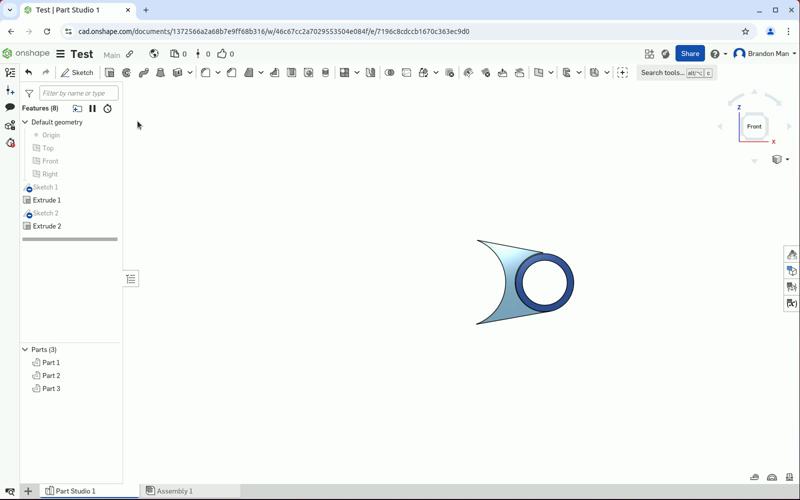
key(shift+h)
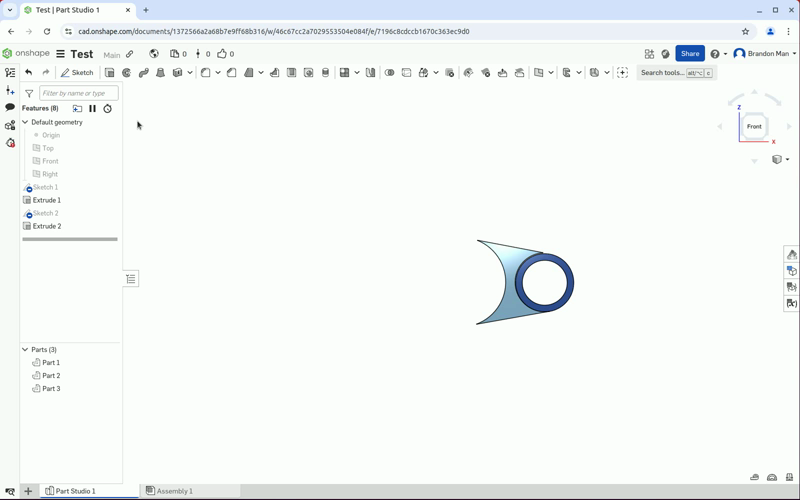
key(shift+h)
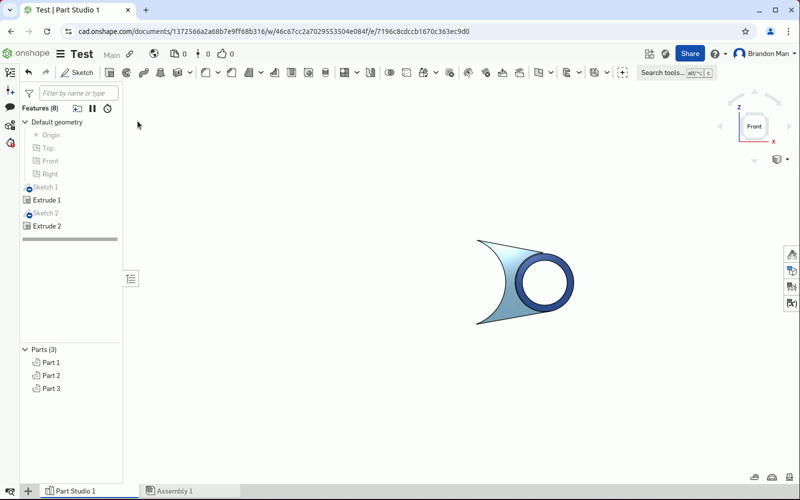
mouse_move(73, 189)
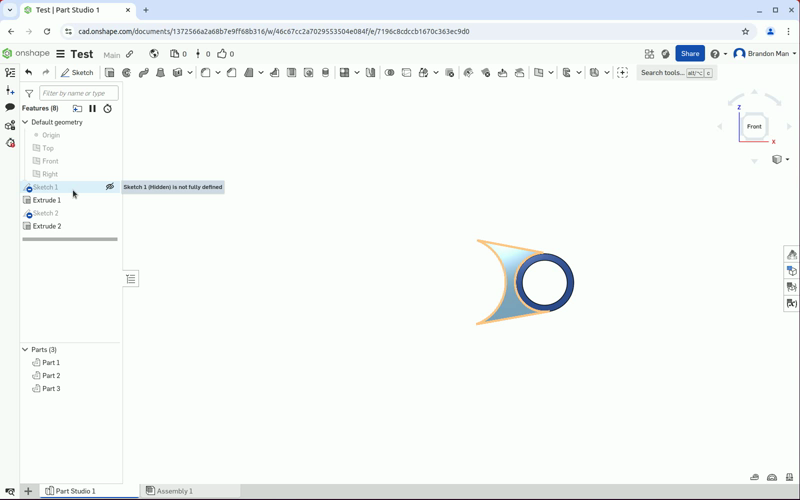
click(73, 189)
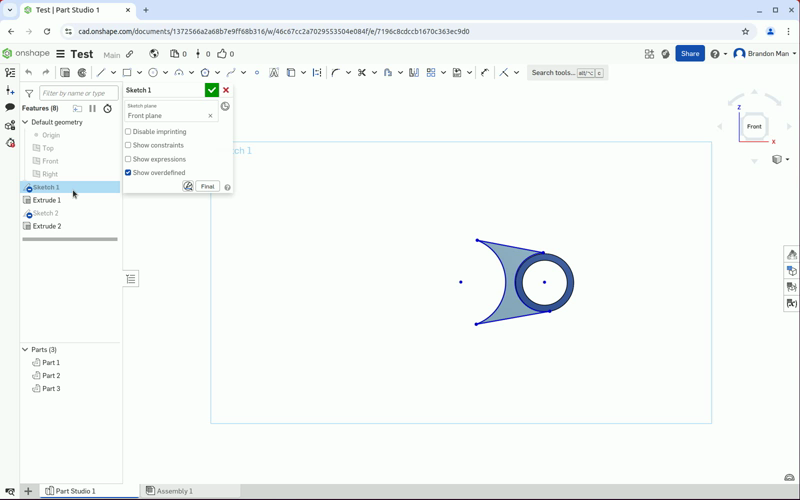
mouse_move(229, 92)
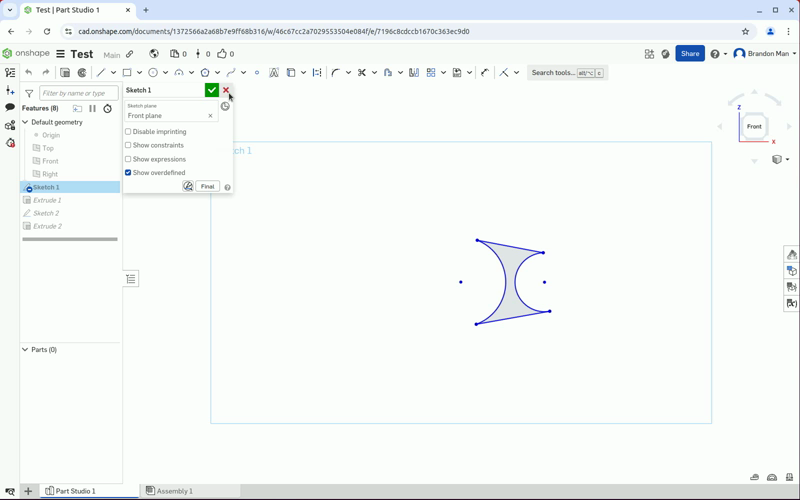
click(229, 92)
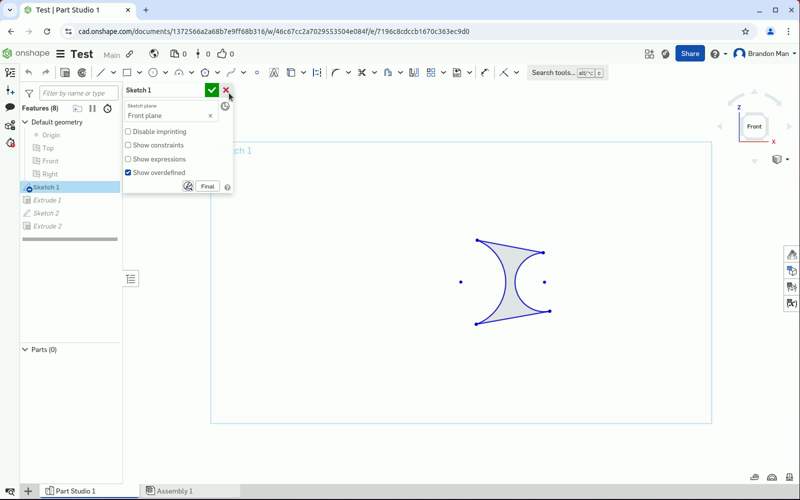
key(shift+s)
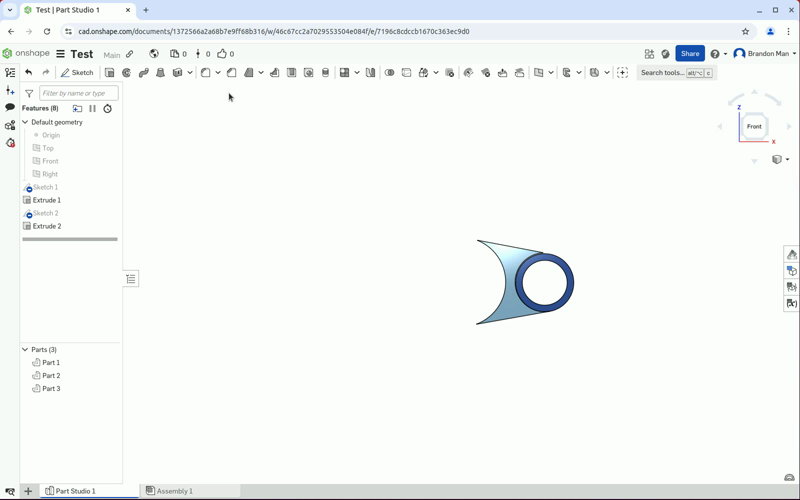
mouse_move(73, 163)
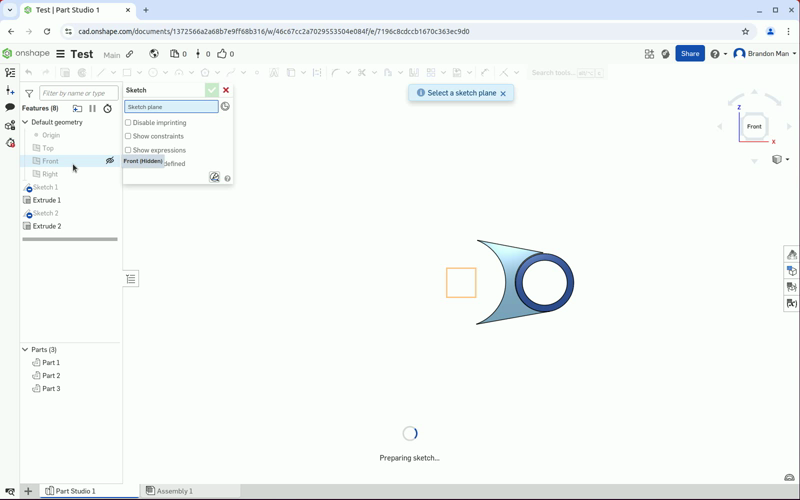
click(73, 163)
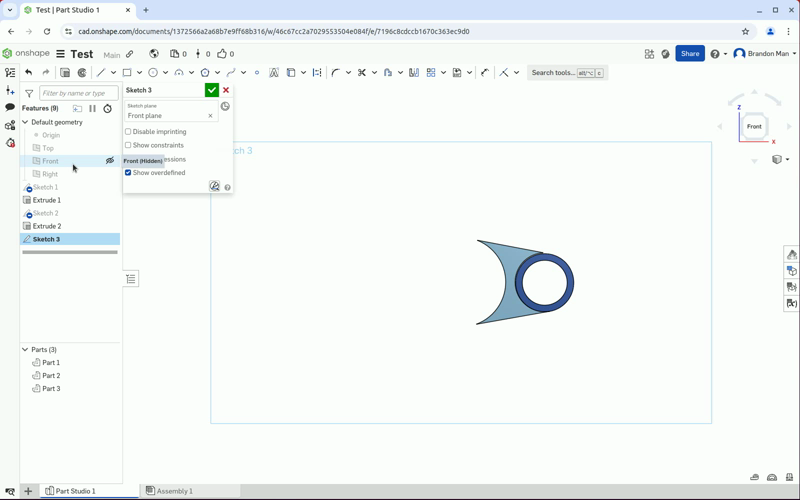
mouse_move(73, 352)
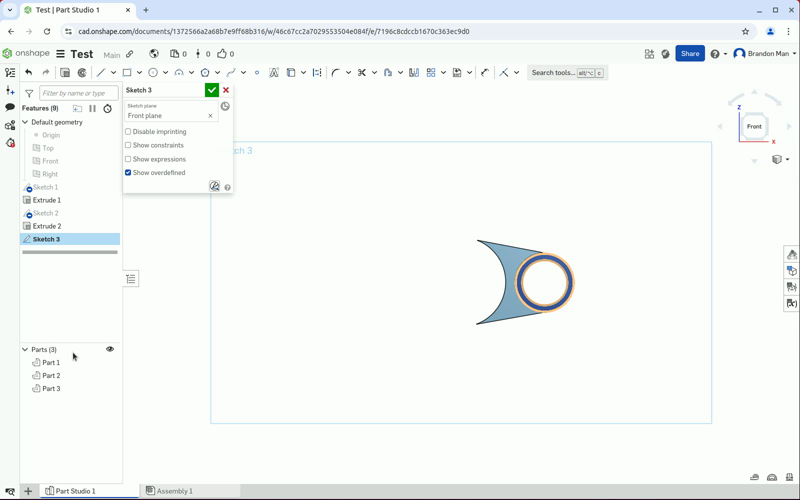
key(y)
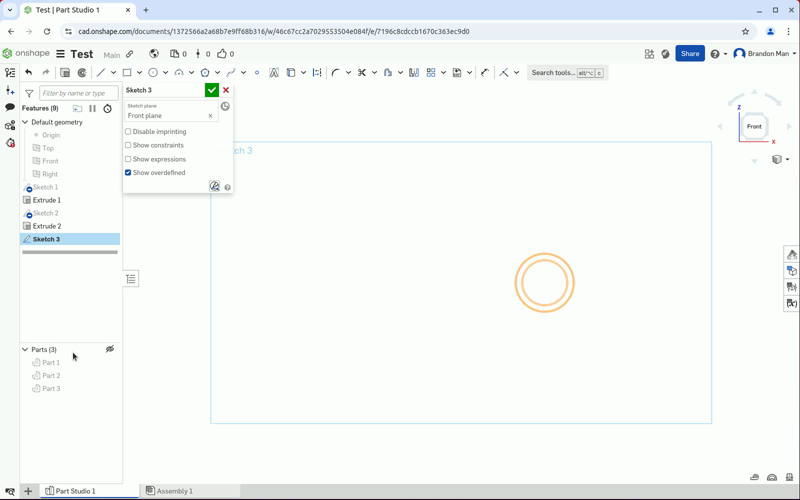
key(l)
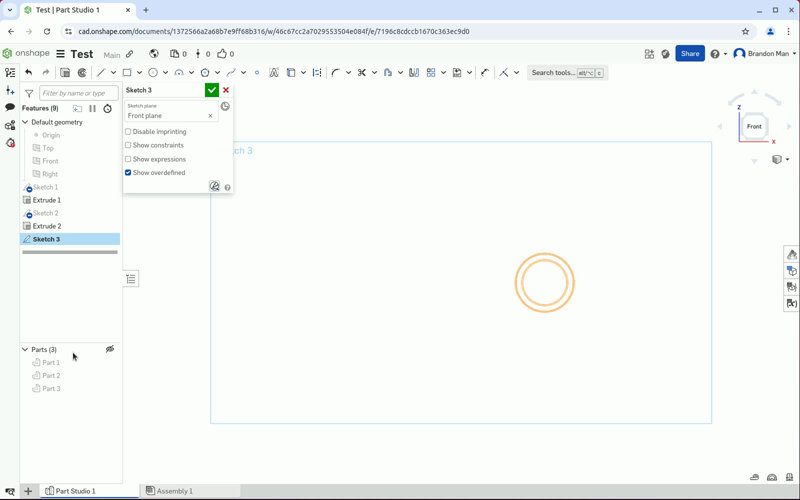
key_down(shift)
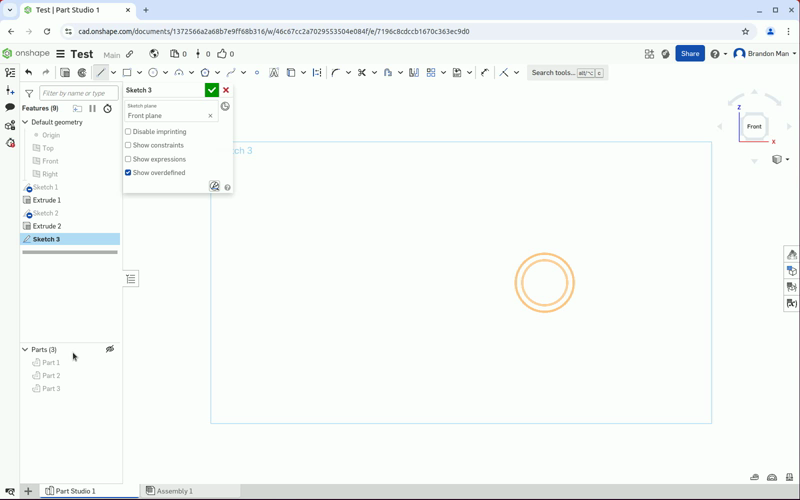
mouse_move(460, 238)
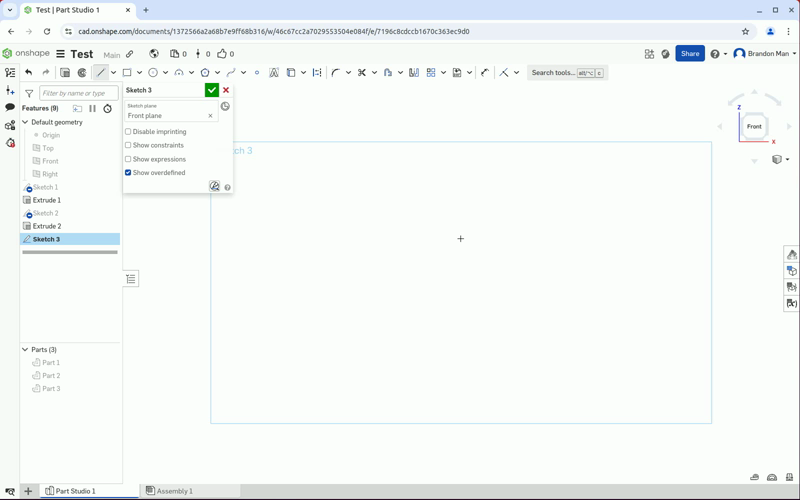
click(460, 238)
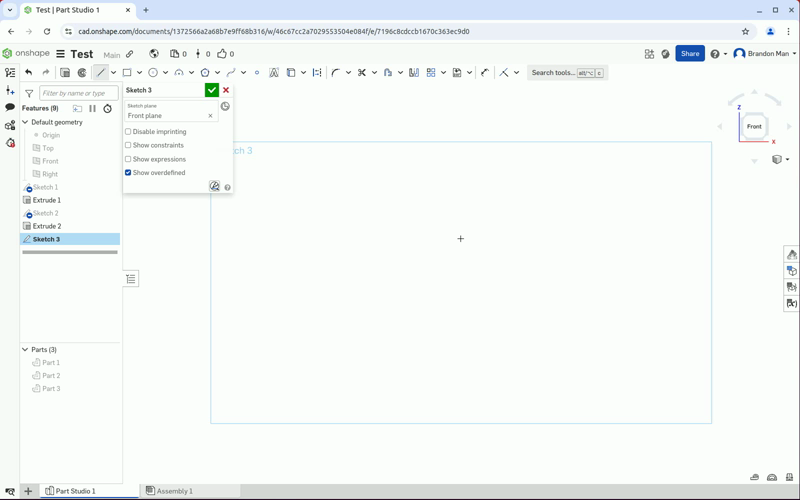
key_up(shift)
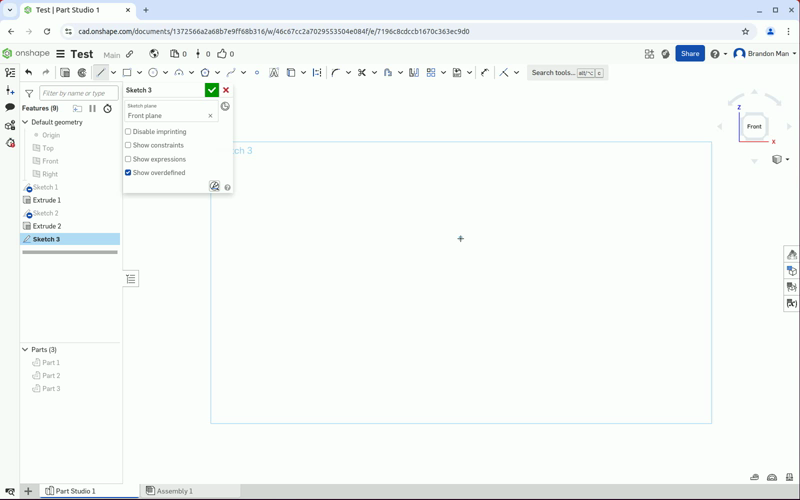
key_down(shift)
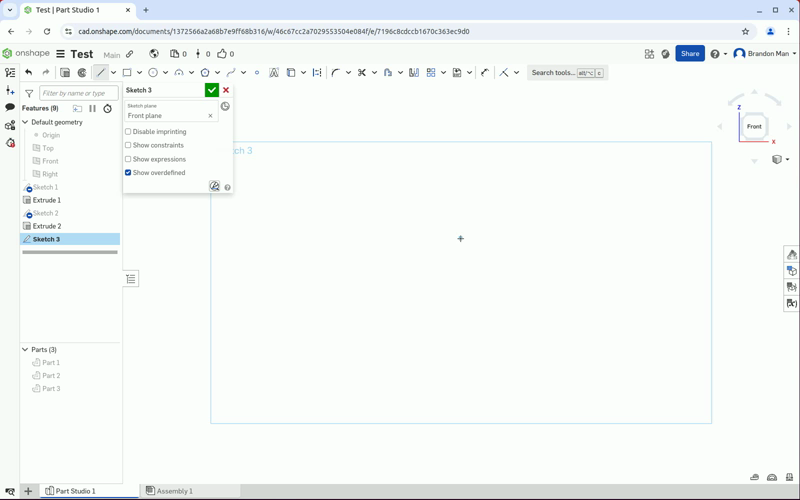
mouse_move(490, 238)
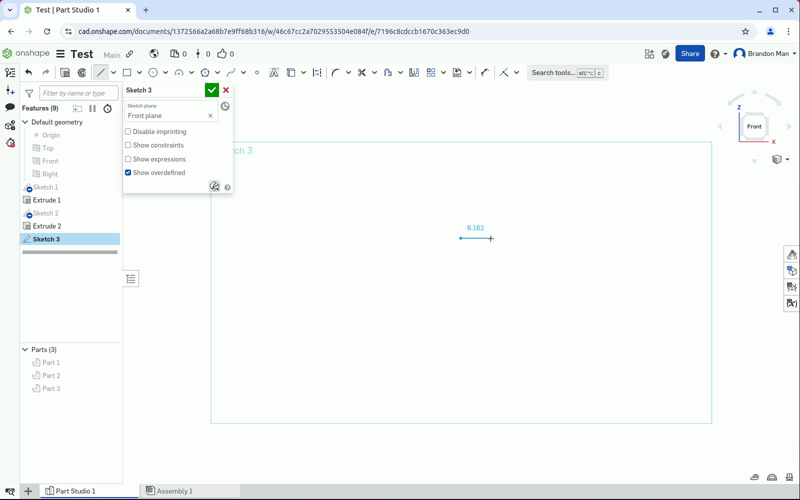
mouse_move(477, 241)
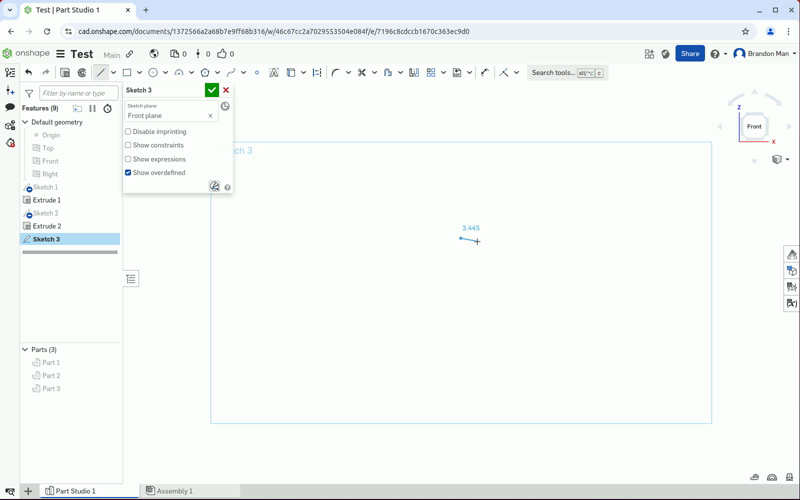
click(477, 241)
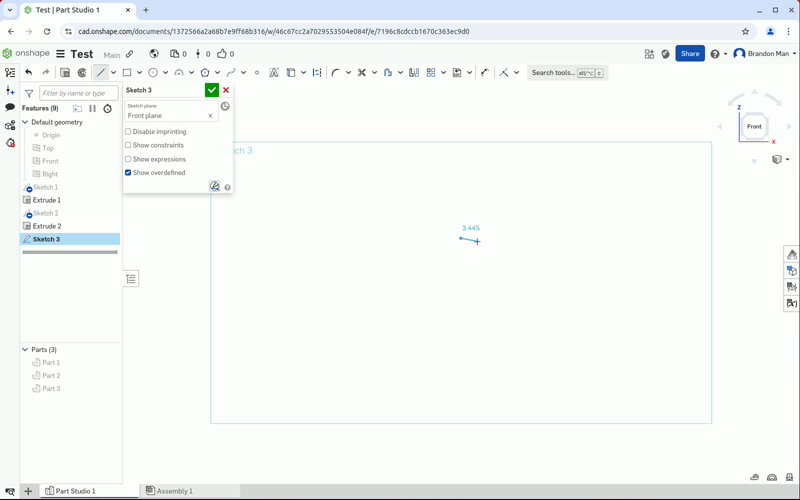
key_up(shift)
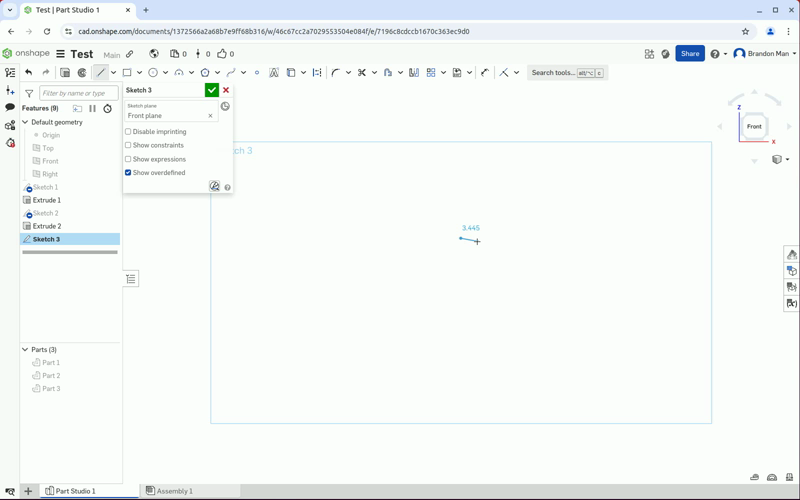
key(esc)
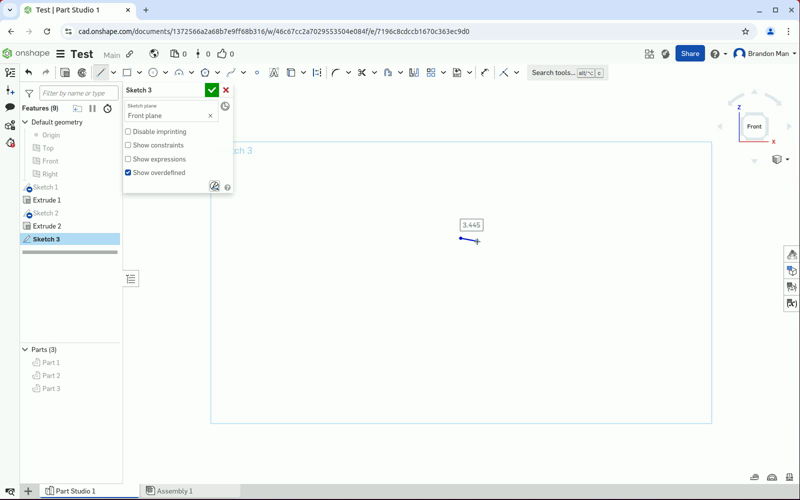
key(a)
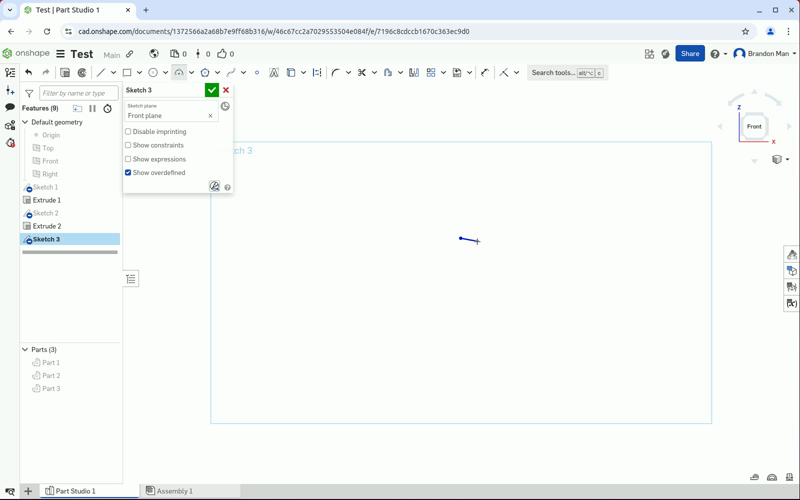
mouse_move(477, 241)
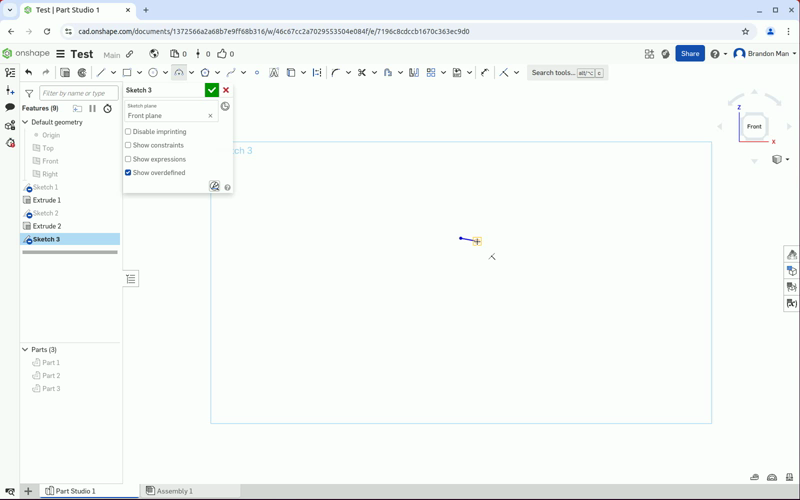
click(477, 241)
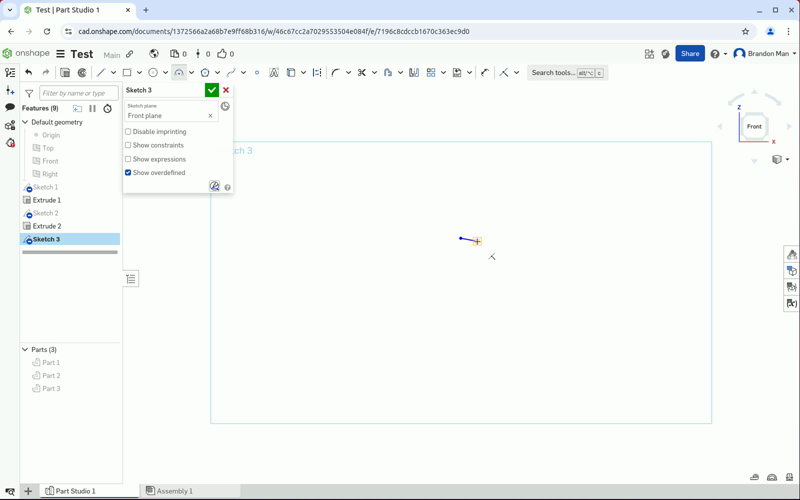
mouse_move(460, 238)
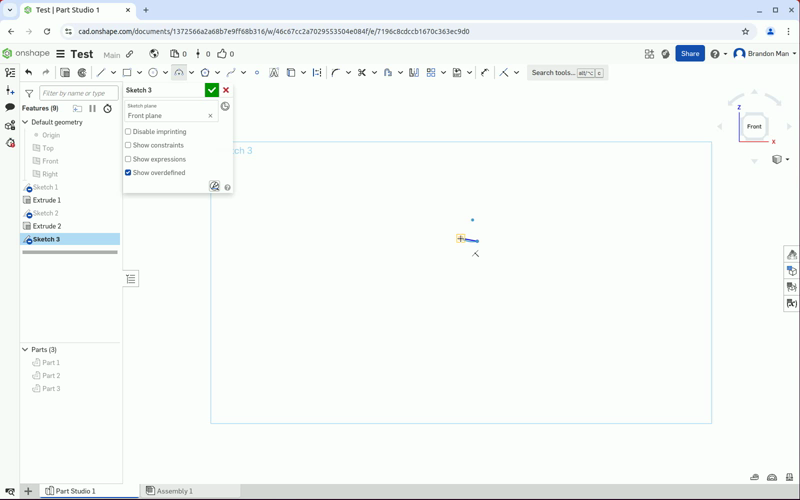
click(460, 238)
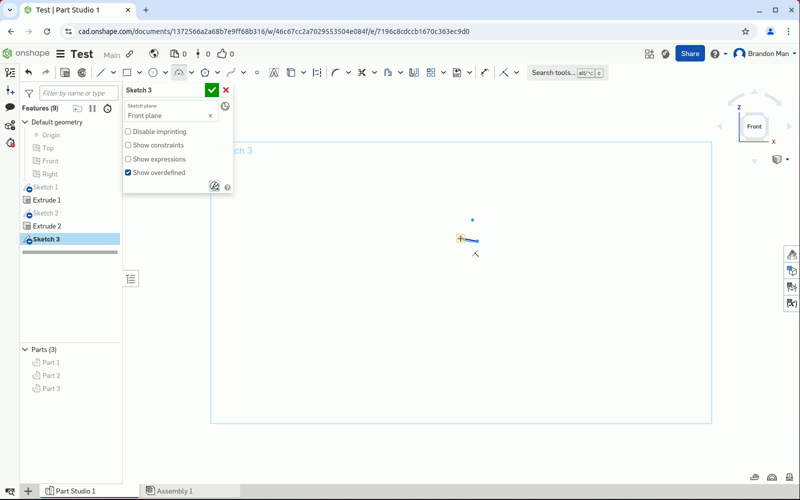
key_down(shift)
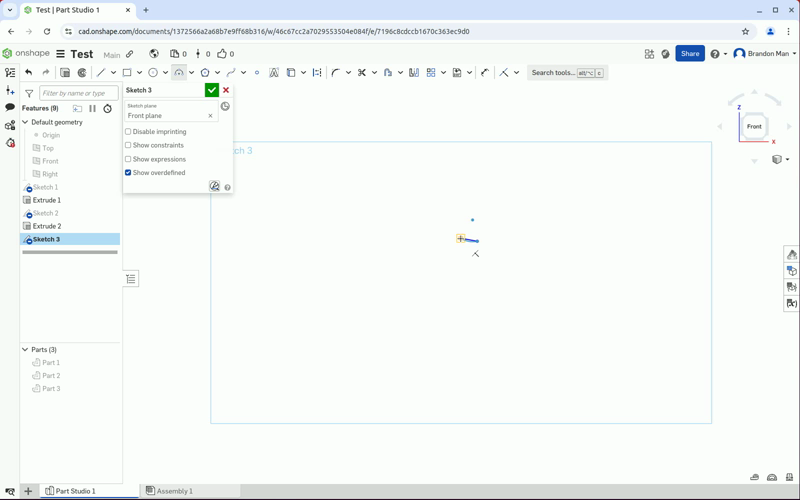
mouse_move(469, 239)
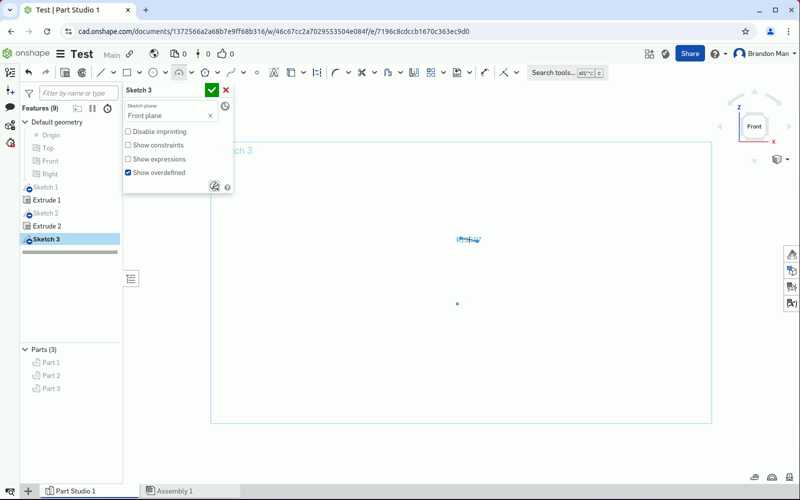
click(469, 239)
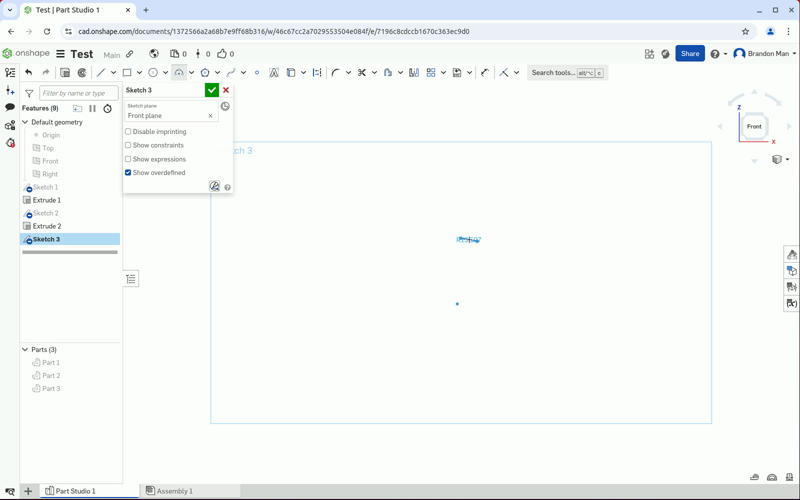
key_up(shift)
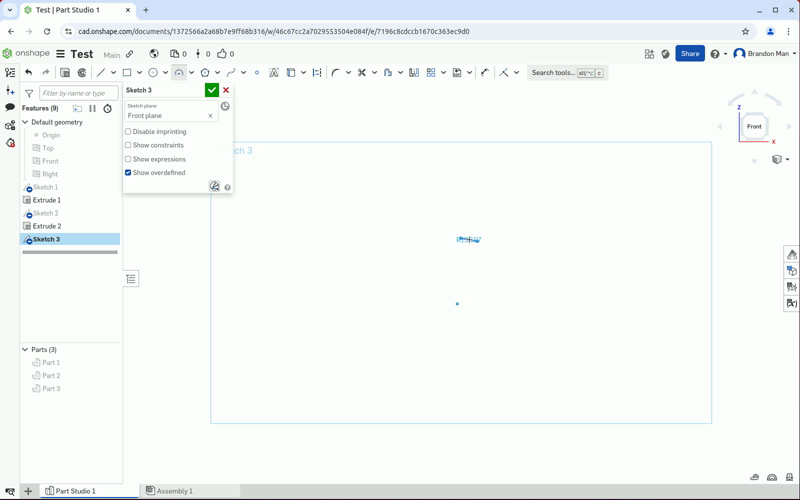
key(esc)
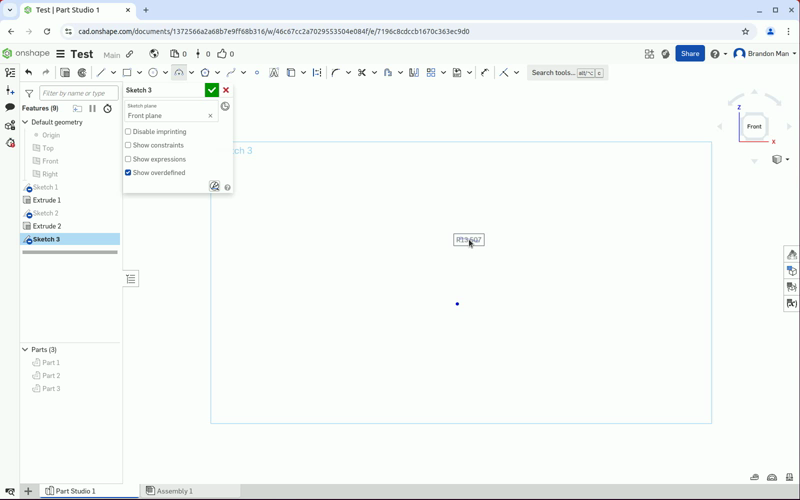
mouse_move(474, 240)
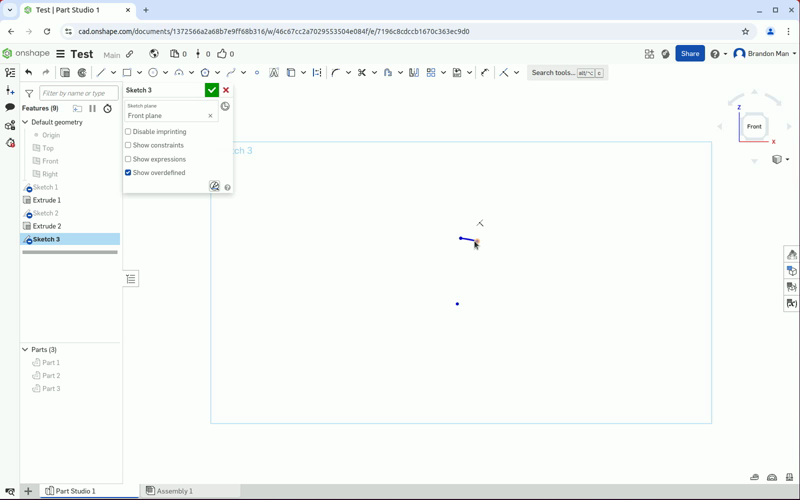
scroll(6)
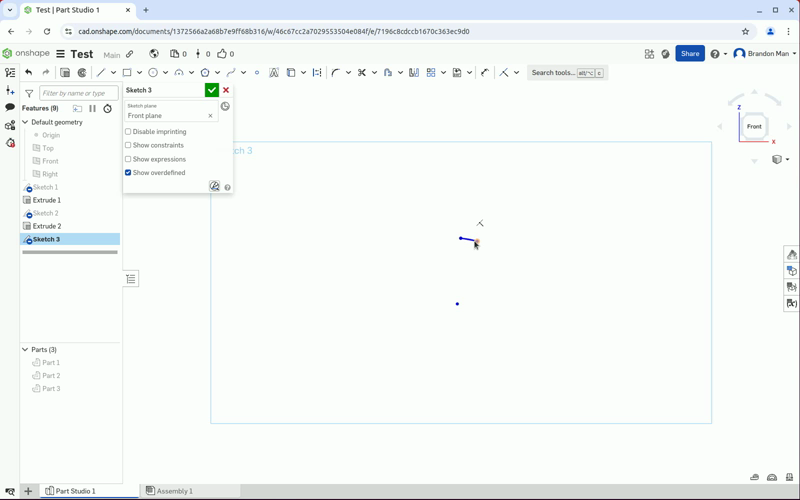
scroll(6)
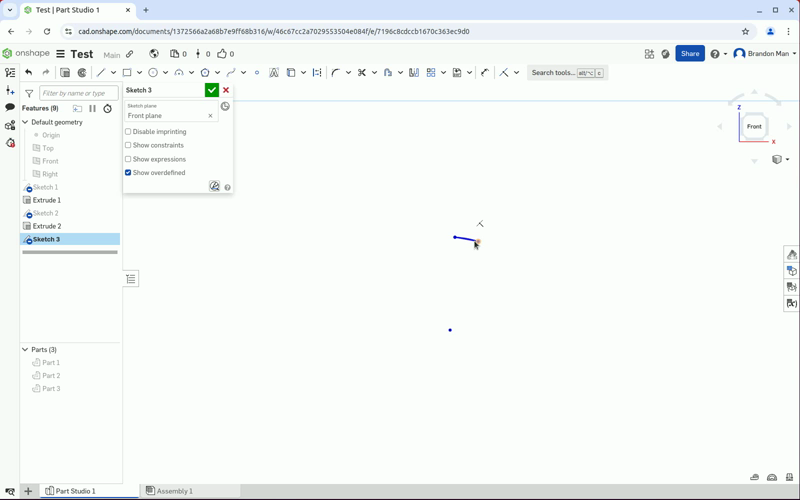
scroll(6)
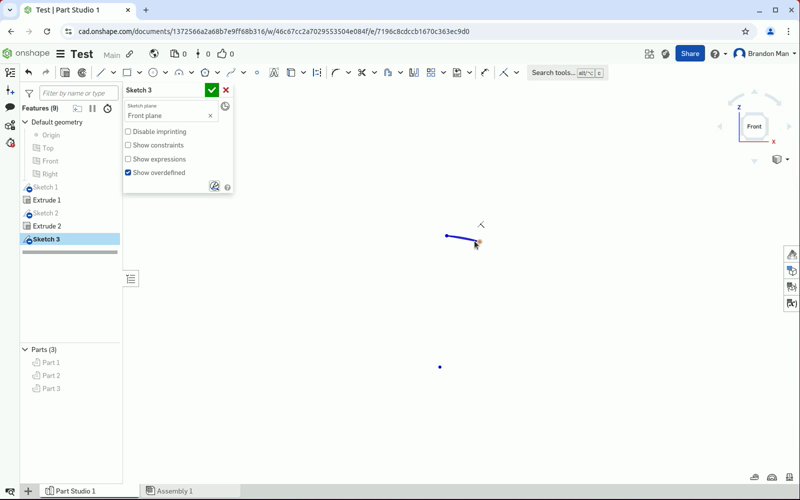
scroll(6)
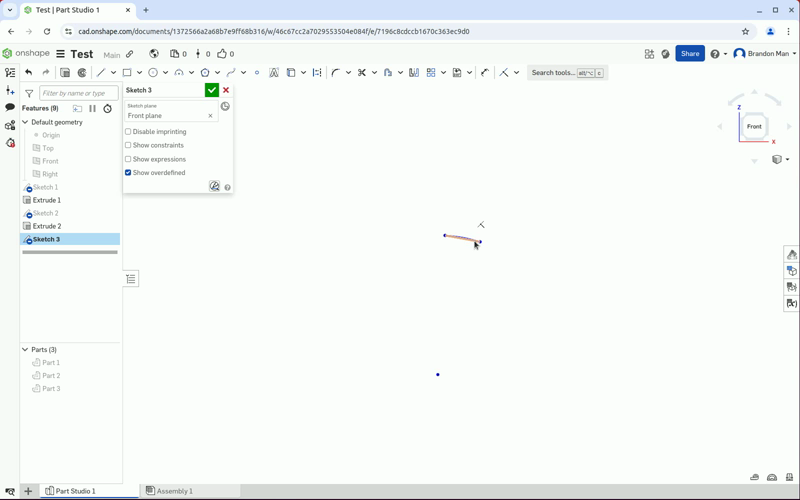
scroll(6)
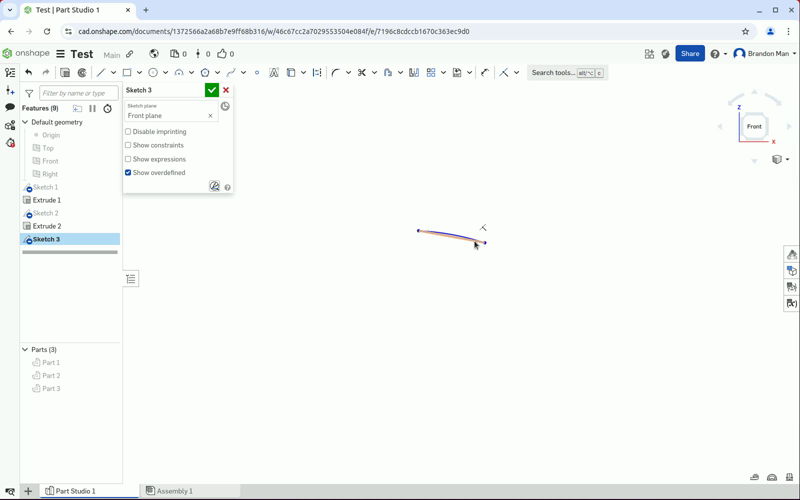
scroll(6)
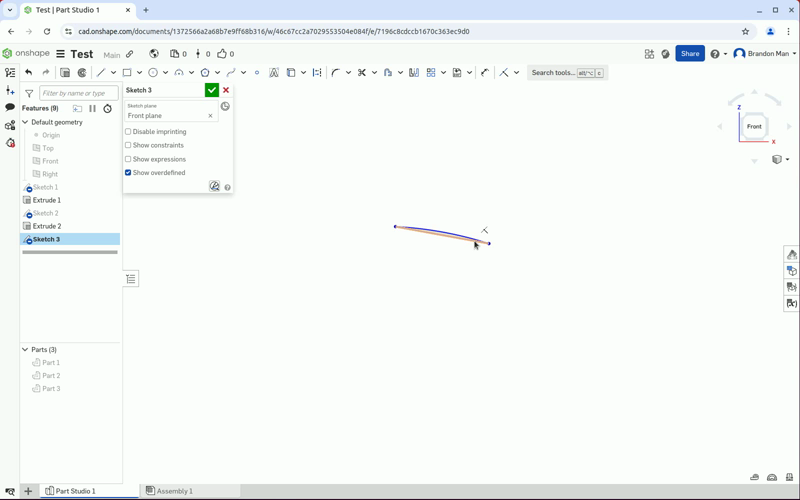
scroll(6)
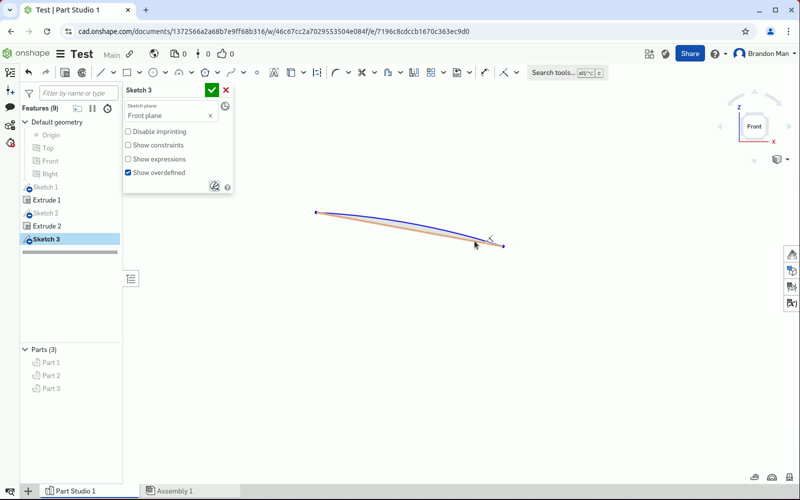
click(474, 240)
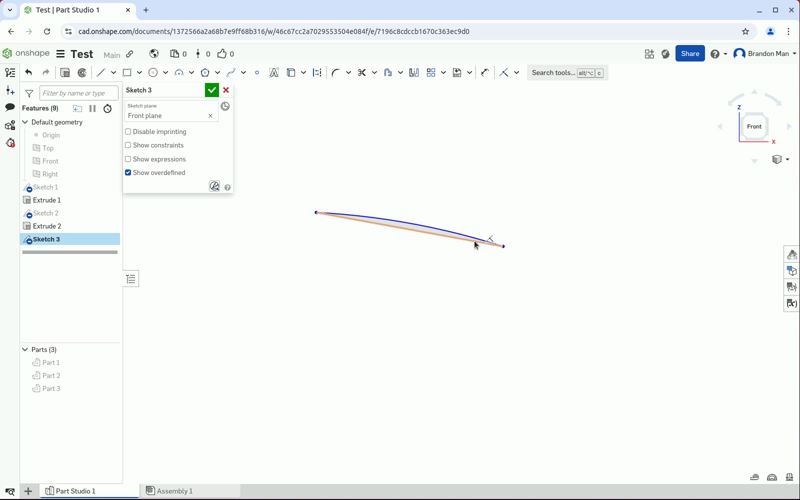
scroll(-6)
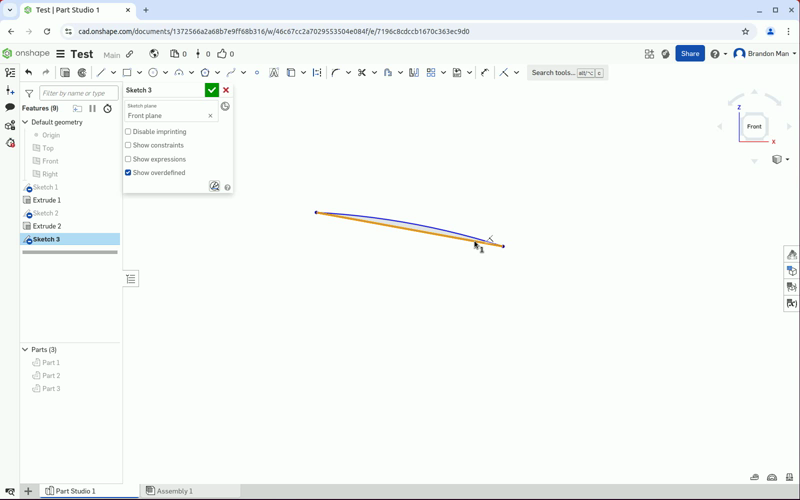
scroll(-6)
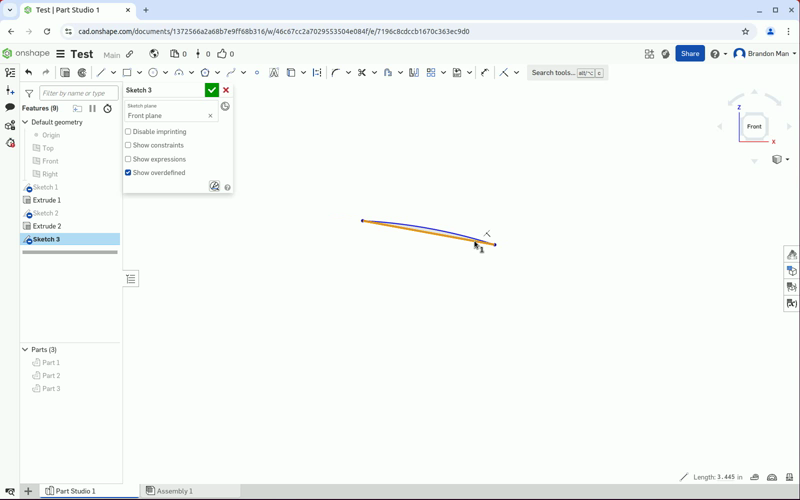
scroll(-6)
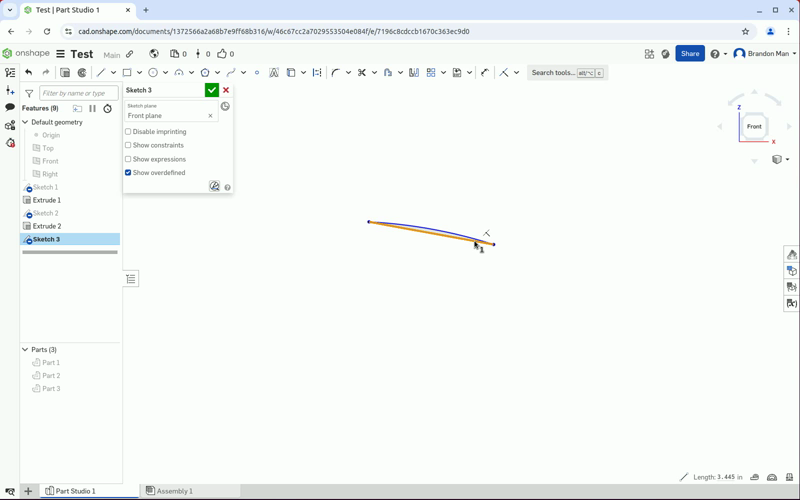
scroll(-6)
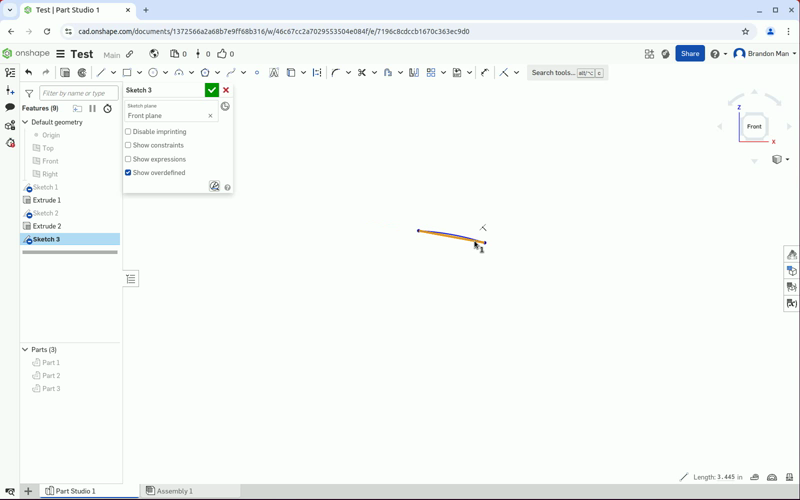
scroll(-6)
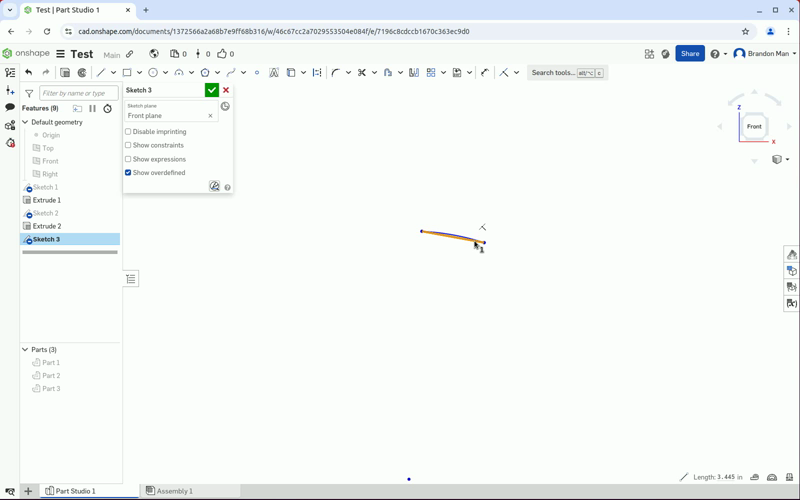
scroll(-6)
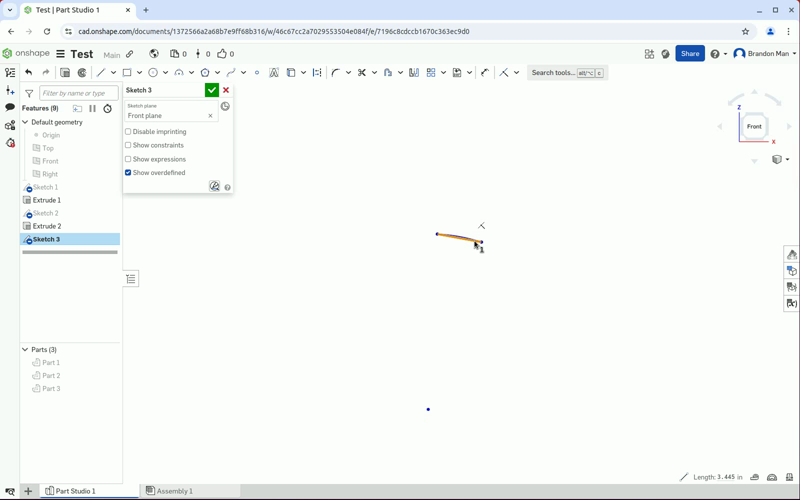
scroll(-6)
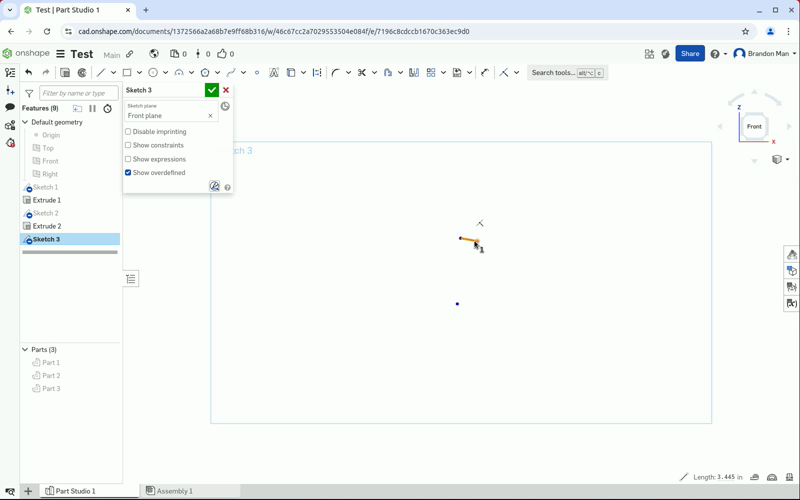
mouse_move(73, 352)
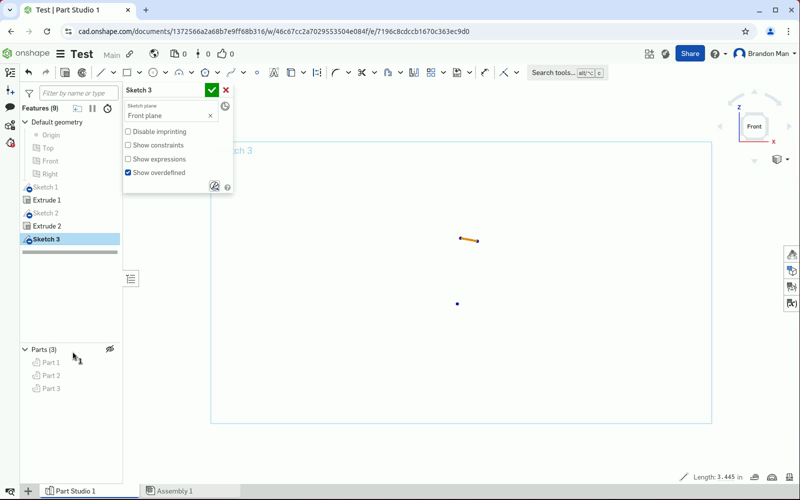
key(shift+y)
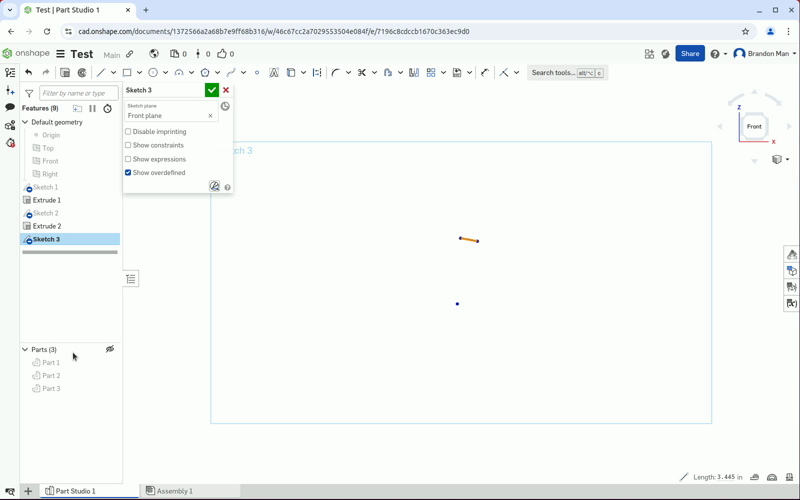
key(shift+e)
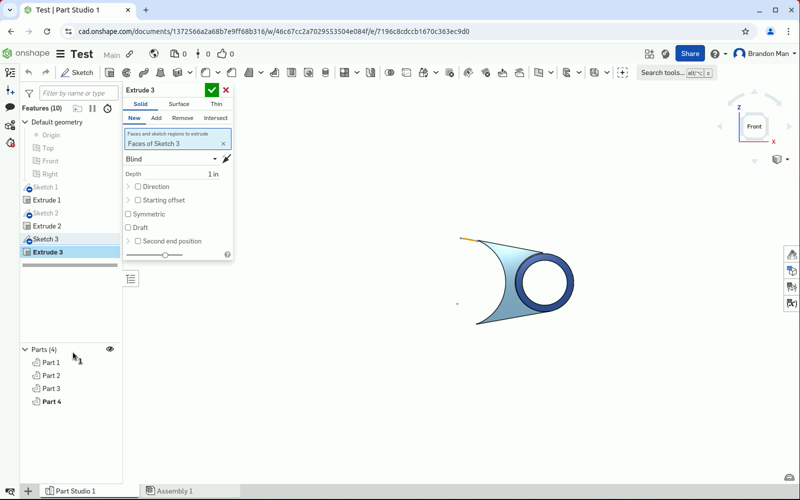
mouse_move(143, 106)
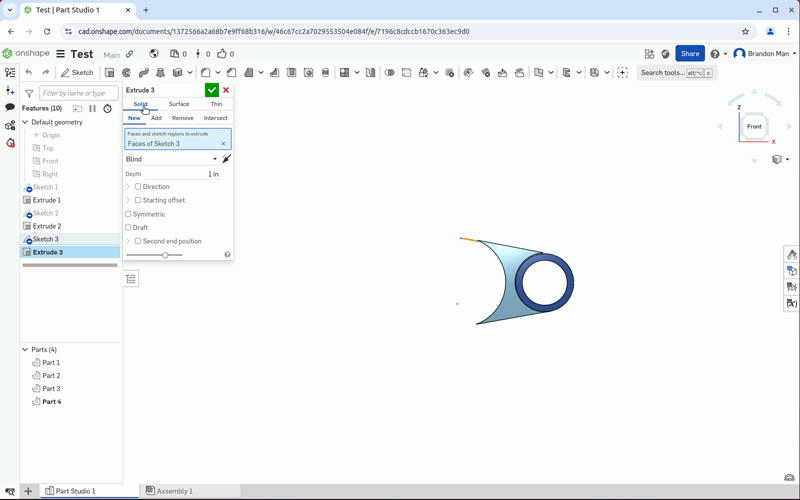
click(143, 106)
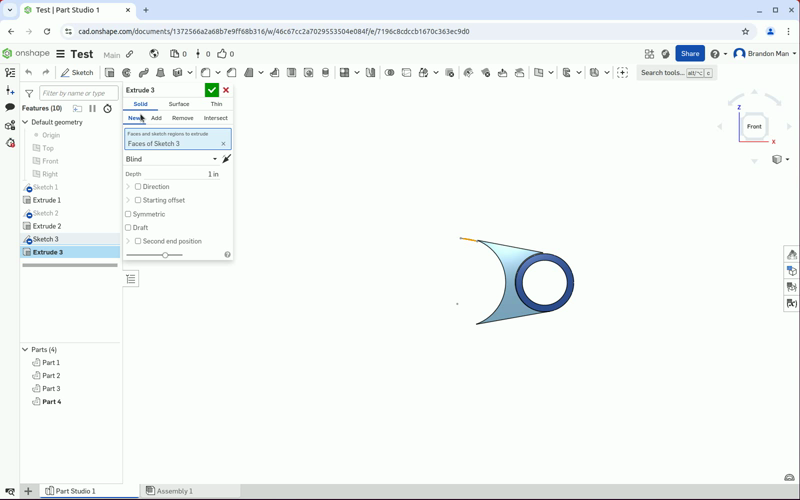
mouse_move(137, 120)
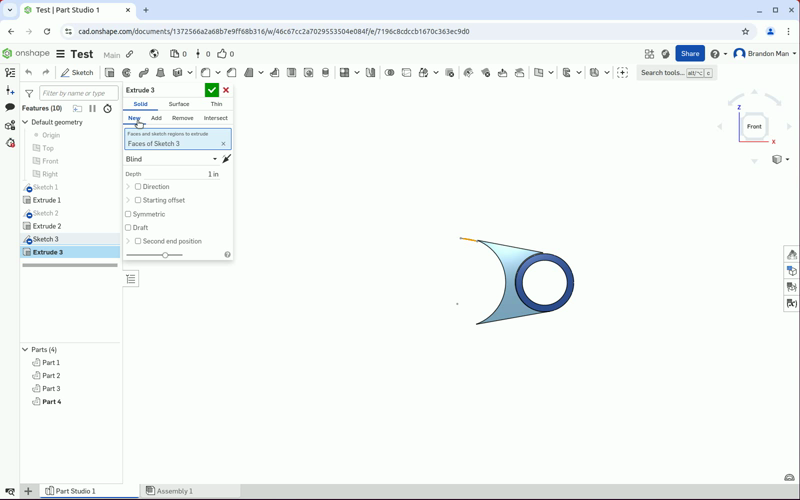
click(137, 120)
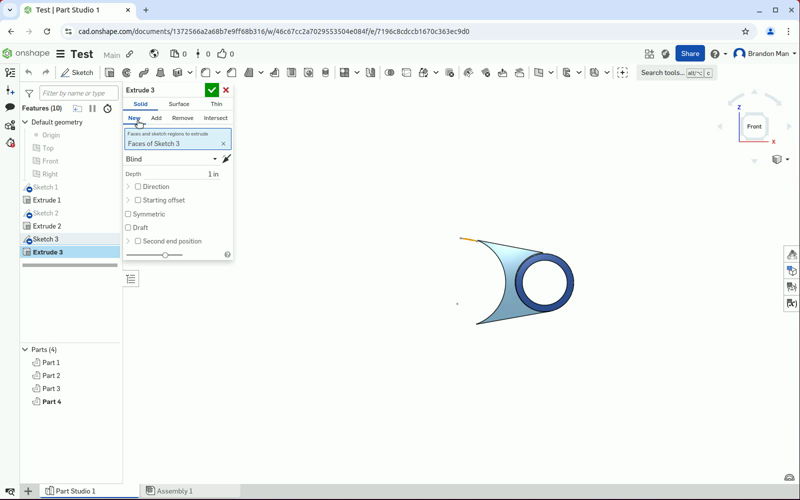
key(tab, 4)
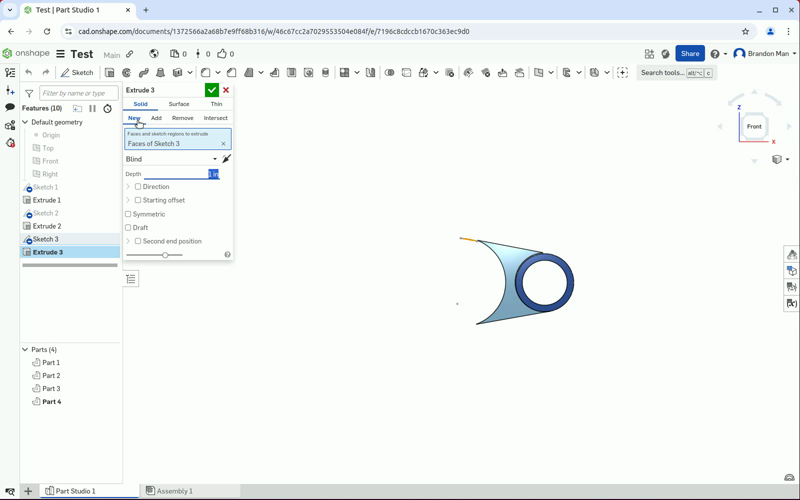
text(-8.425)
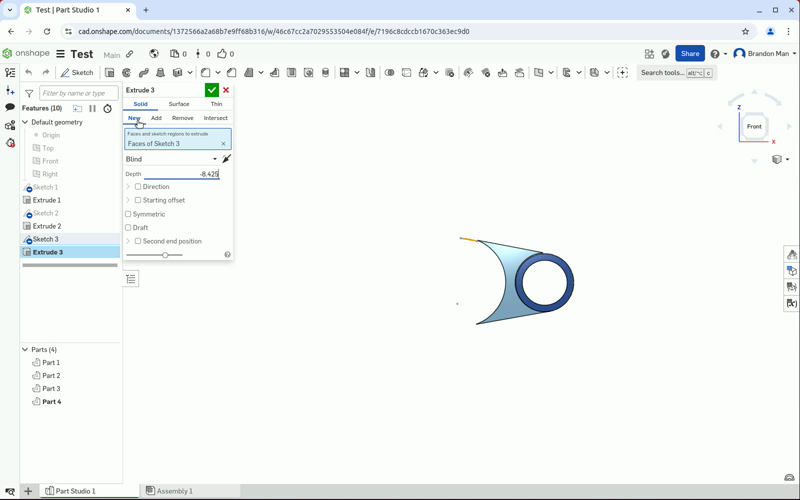
key(enter)
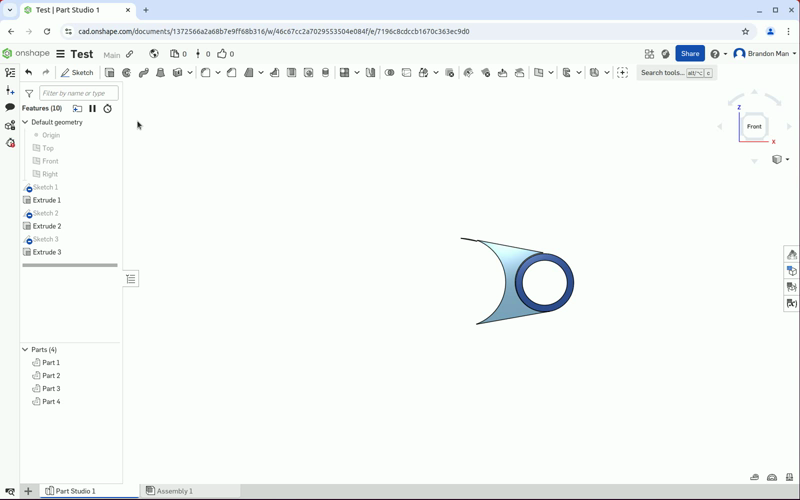
key(shift+h)
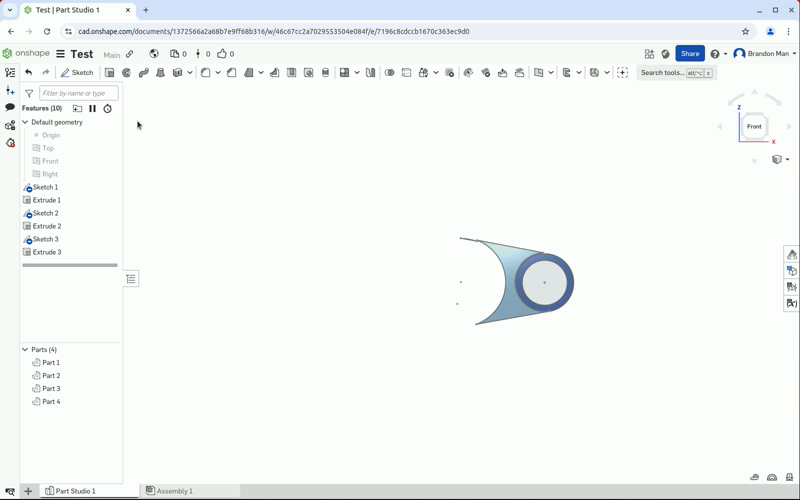
key(shift+h)
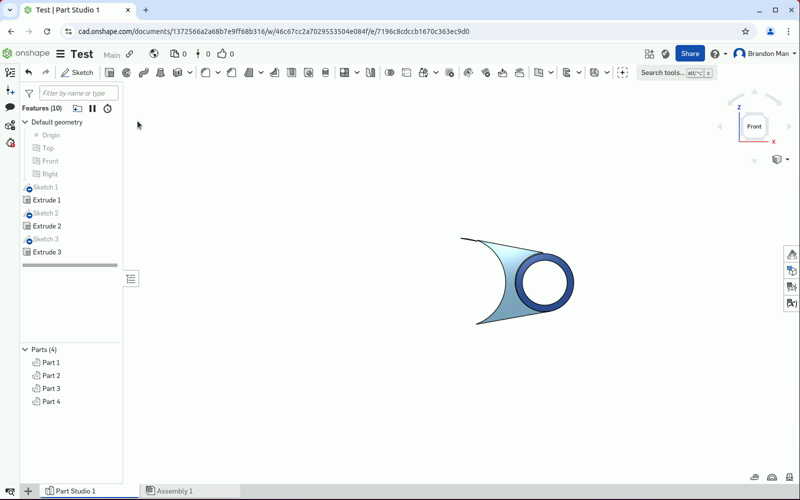
mouse_move(73, 189)
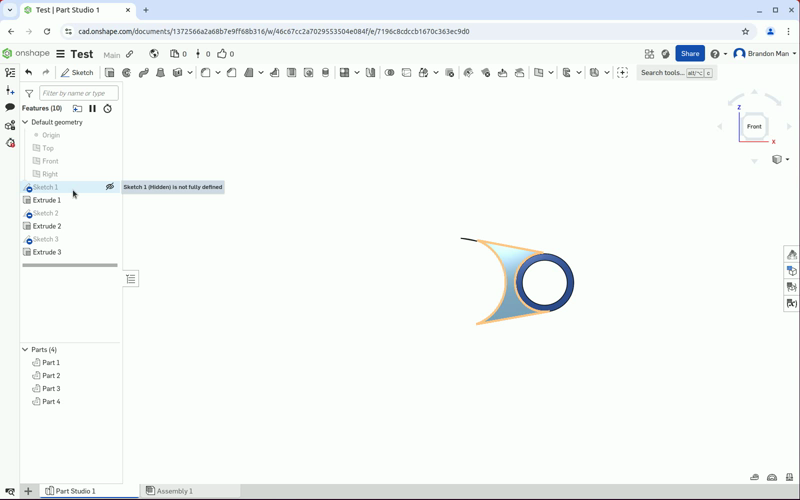
click(73, 189)
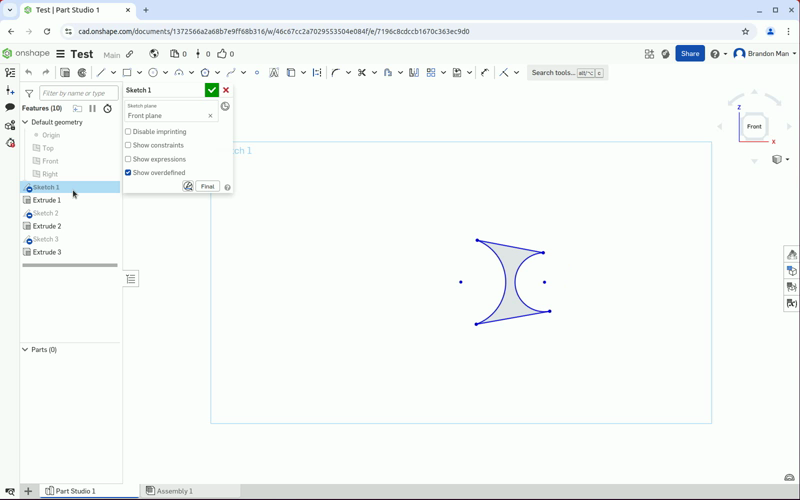
mouse_move(229, 92)
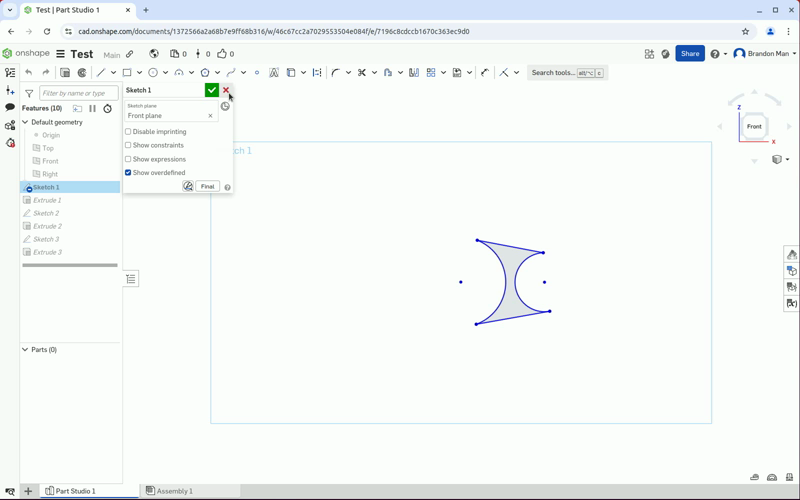
click(229, 92)
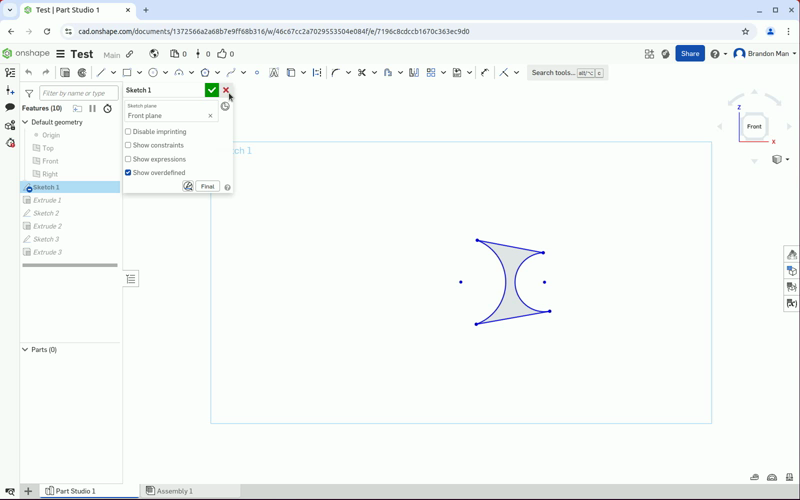
key(shift+s)
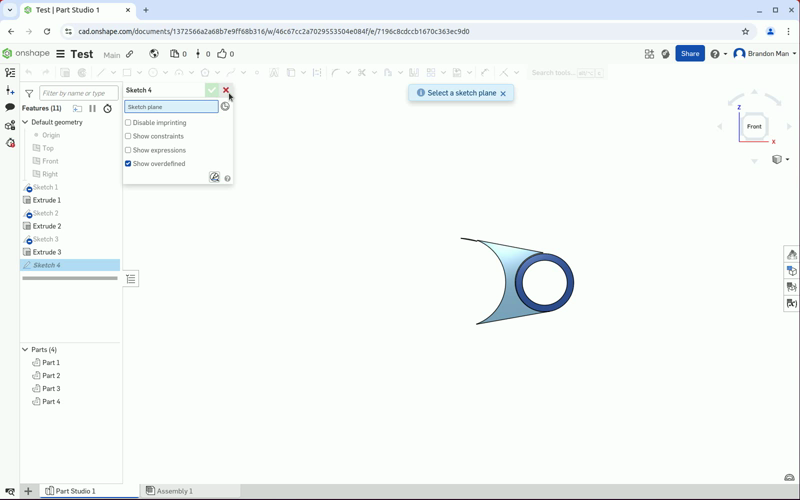
mouse_move(73, 163)
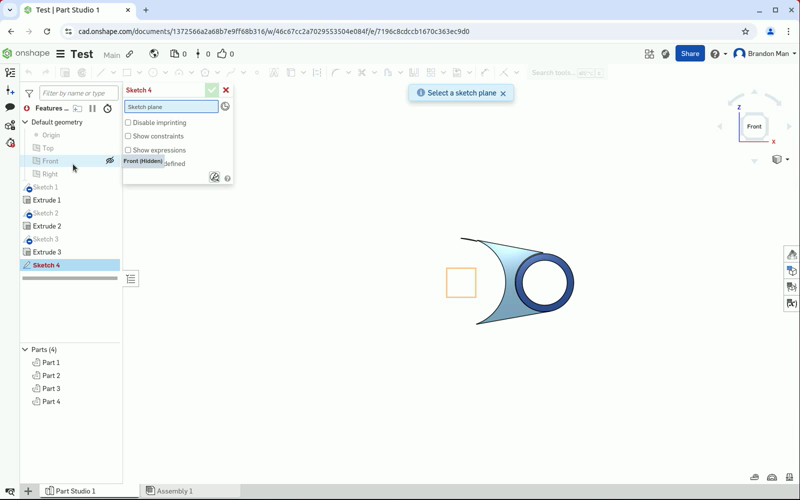
click(73, 163)
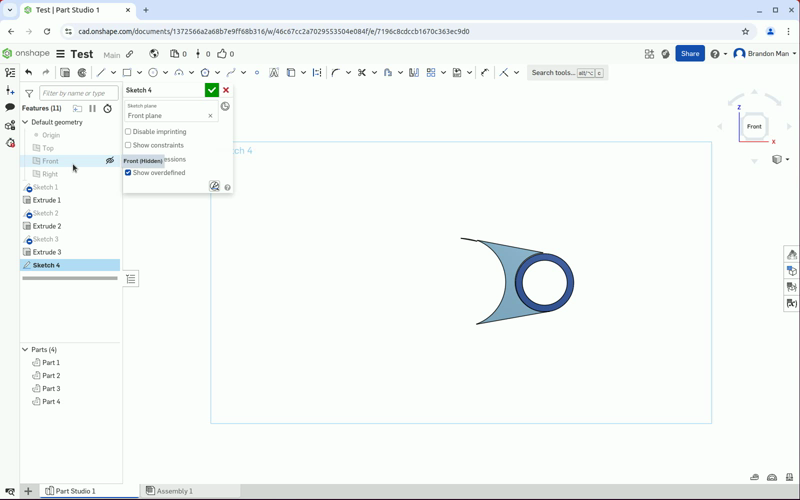
mouse_move(73, 352)
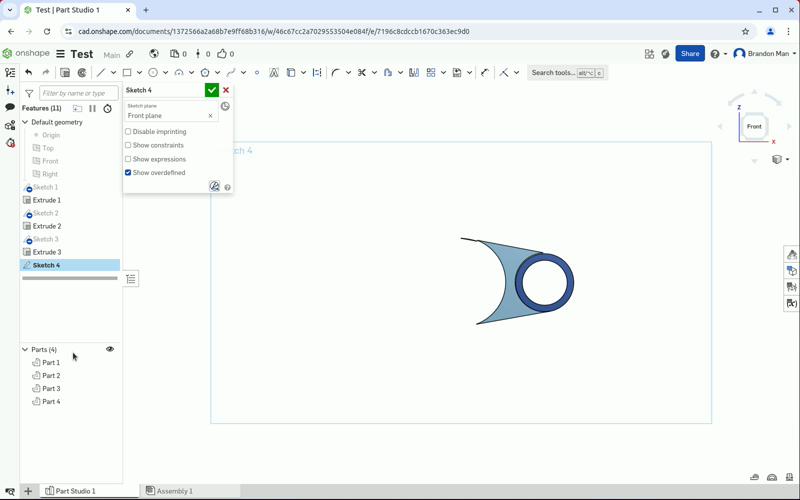
key(y)
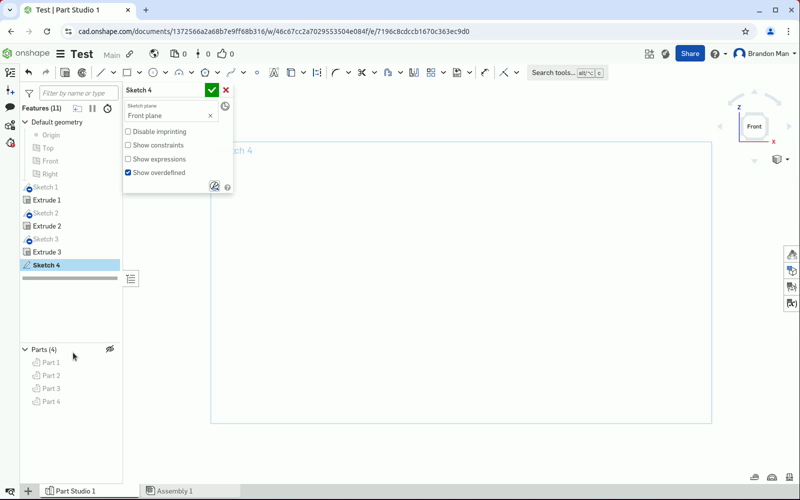
key(a)
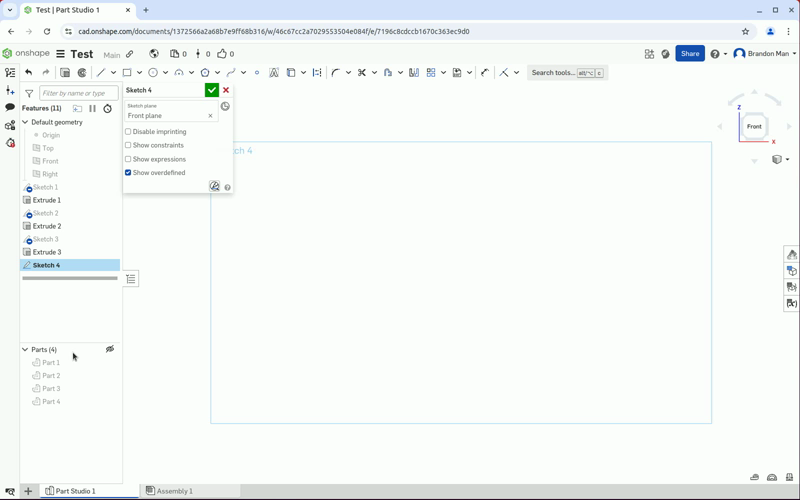
key_down(shift)
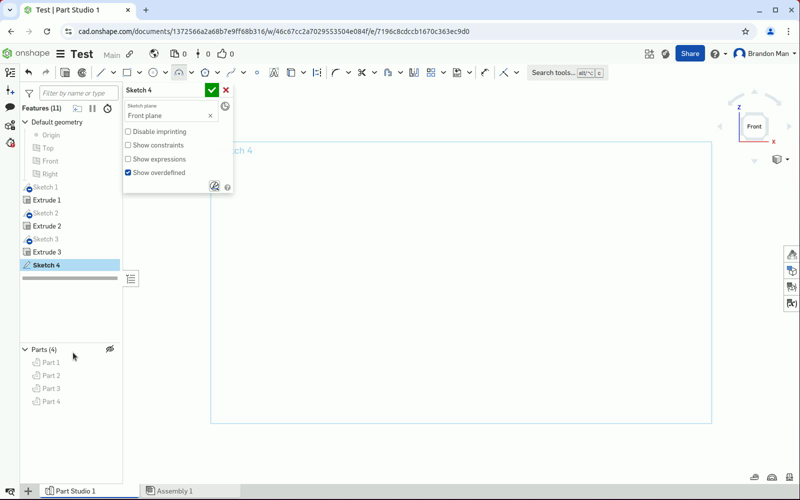
mouse_move(460, 327)
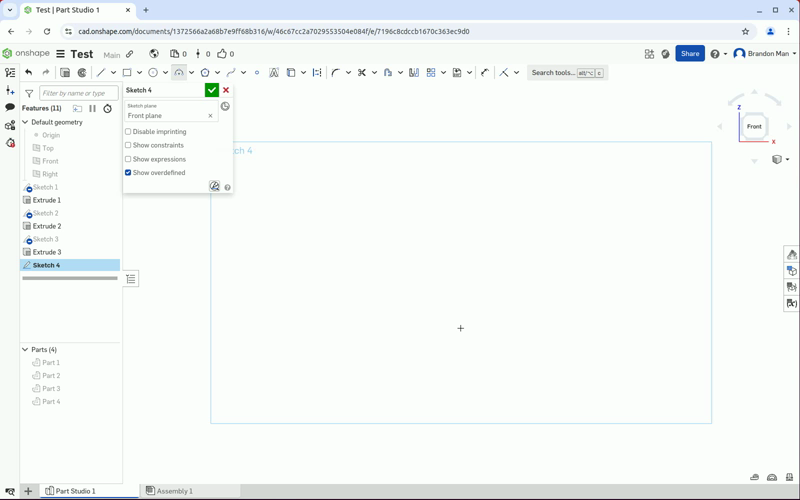
click(460, 327)
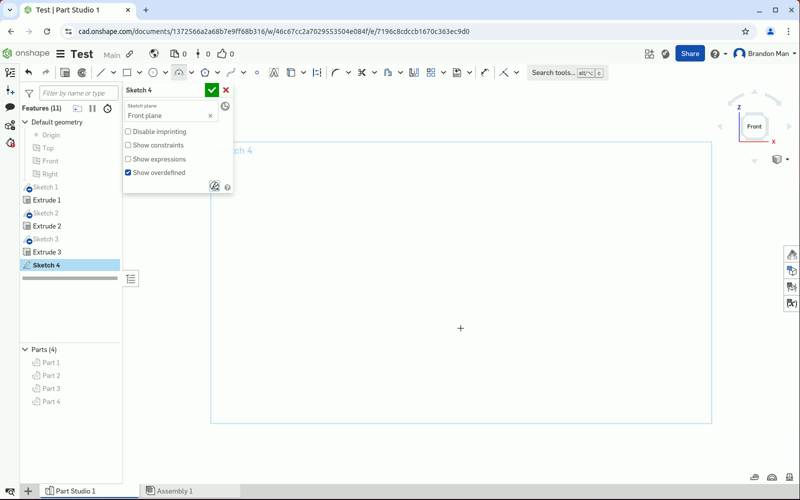
key_up(shift)
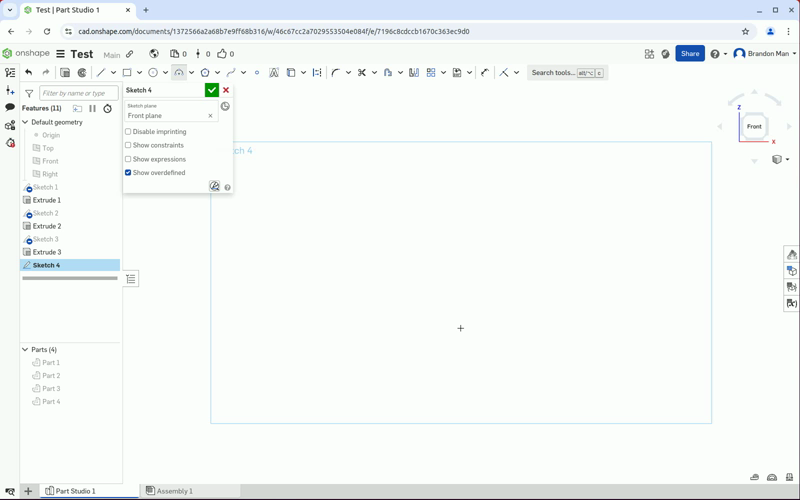
key_down(shift)
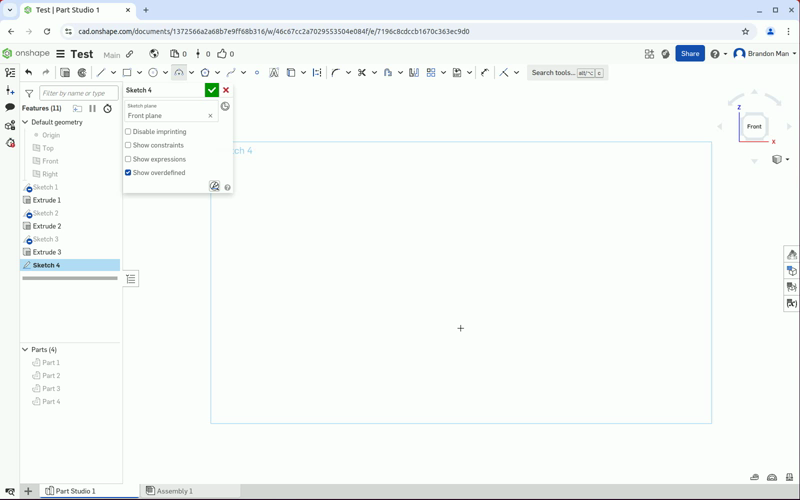
mouse_move(477, 324)
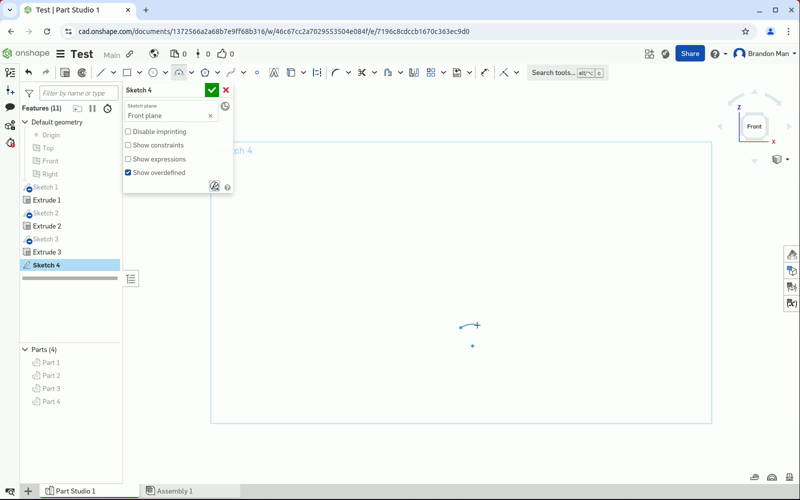
click(477, 324)
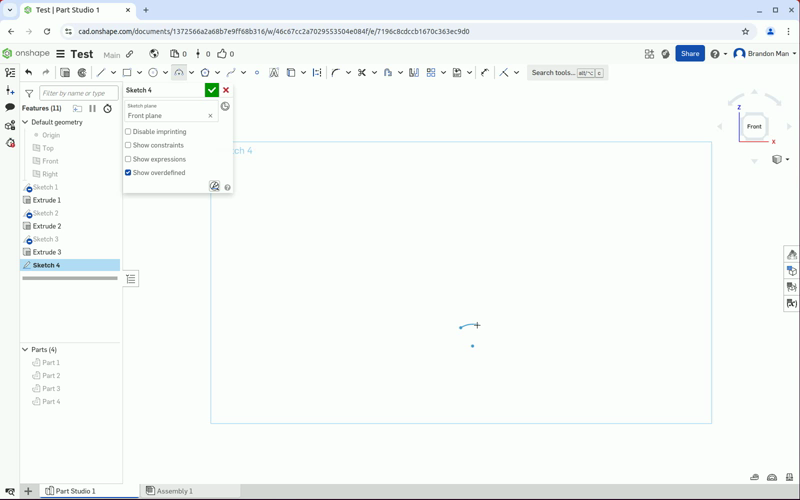
mouse_move(468, 326)
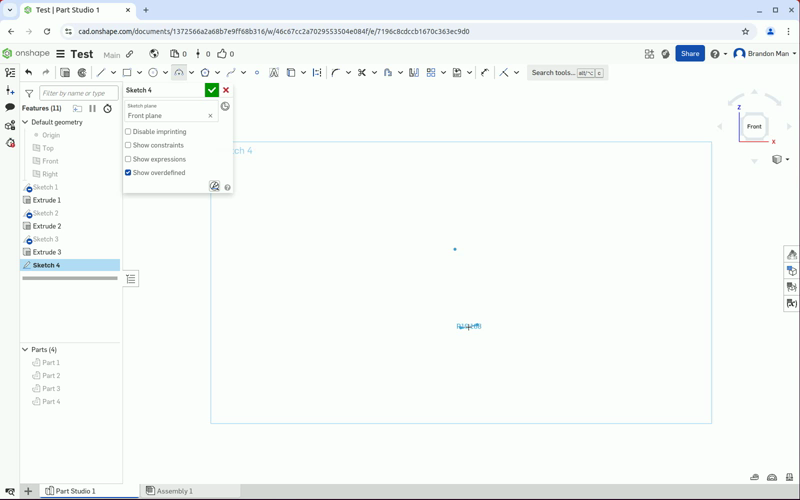
click(468, 326)
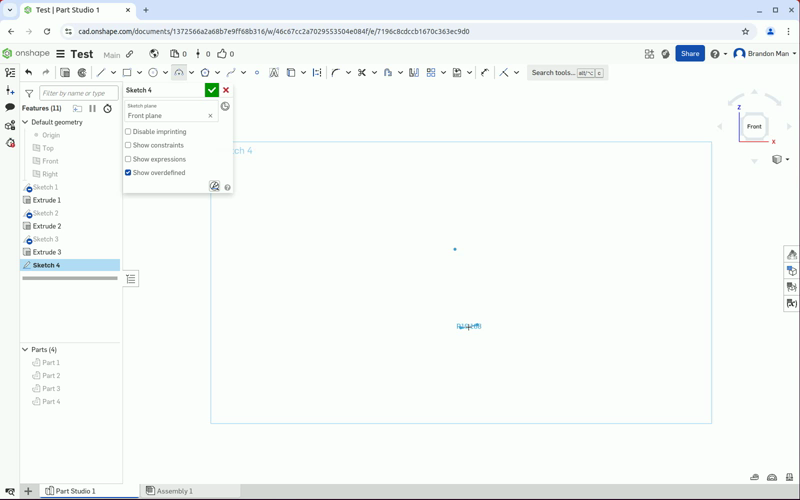
key_up(shift)
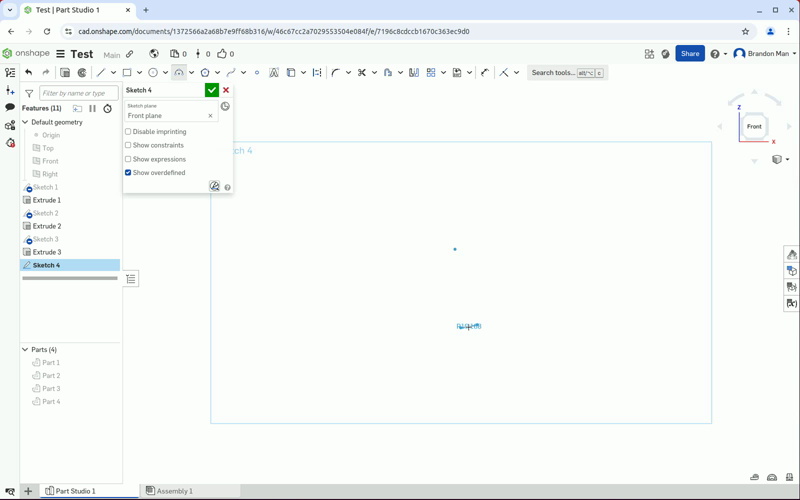
key(esc)
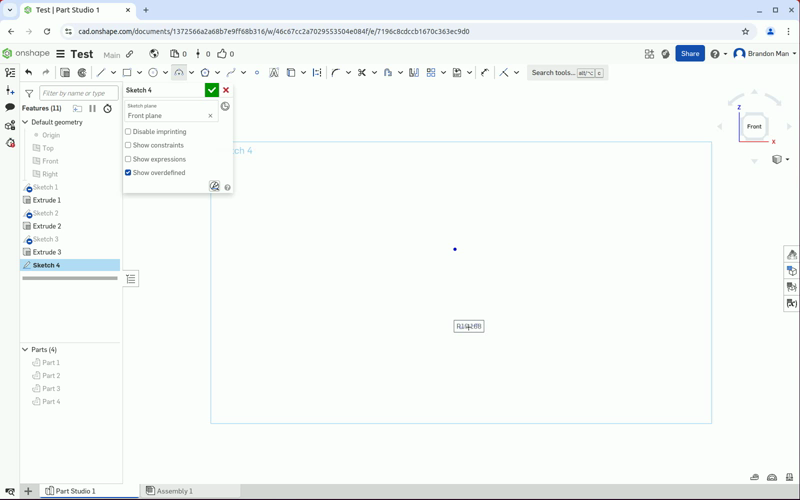
key(l)
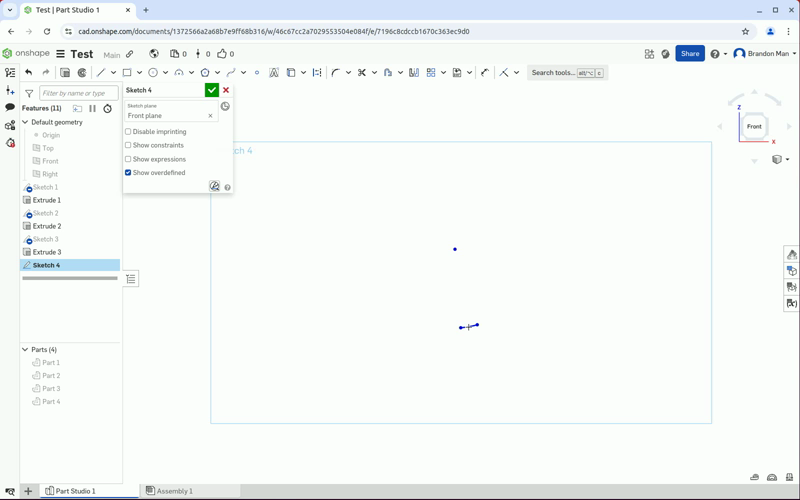
mouse_move(477, 324)
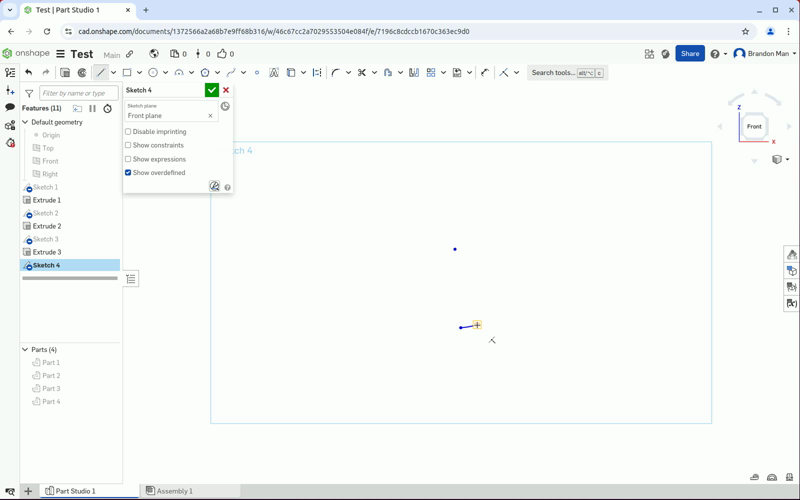
click(477, 324)
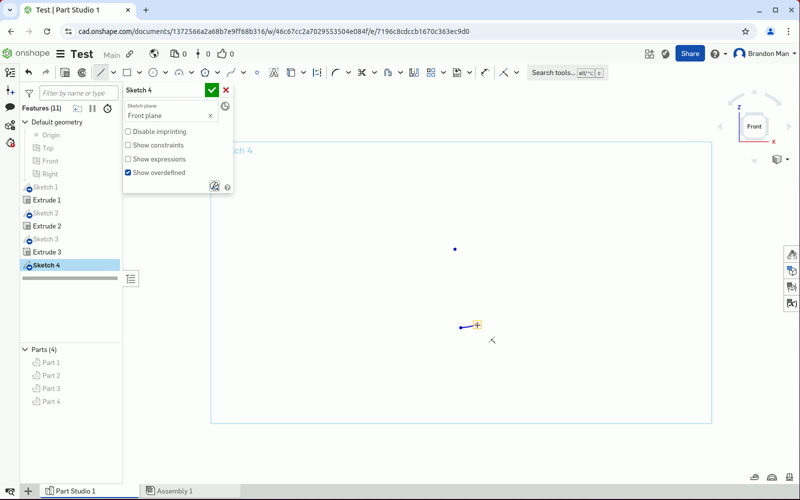
mouse_move(507, 324)
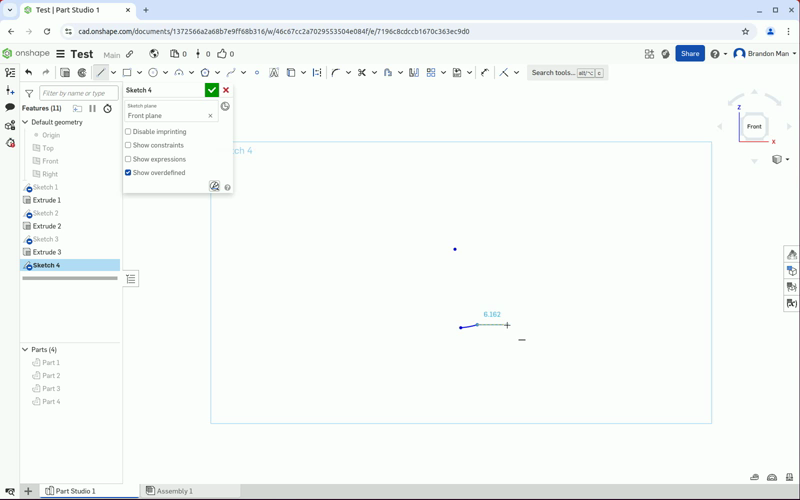
key_down(shift)
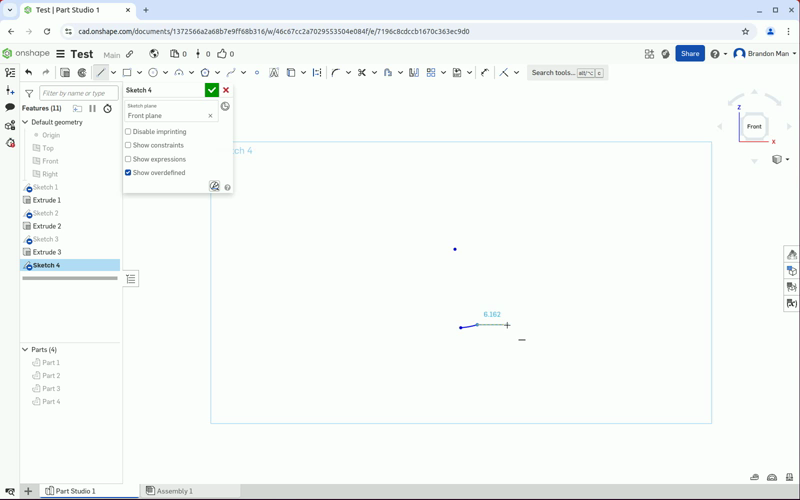
mouse_move(460, 327)
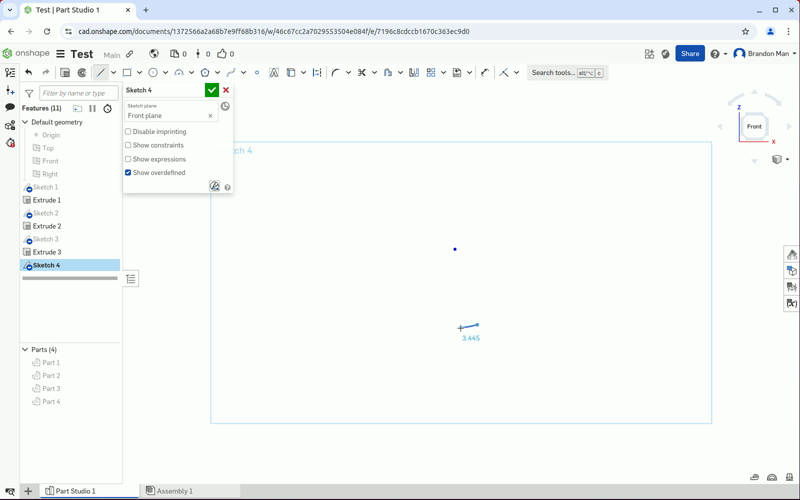
key_up(shift)
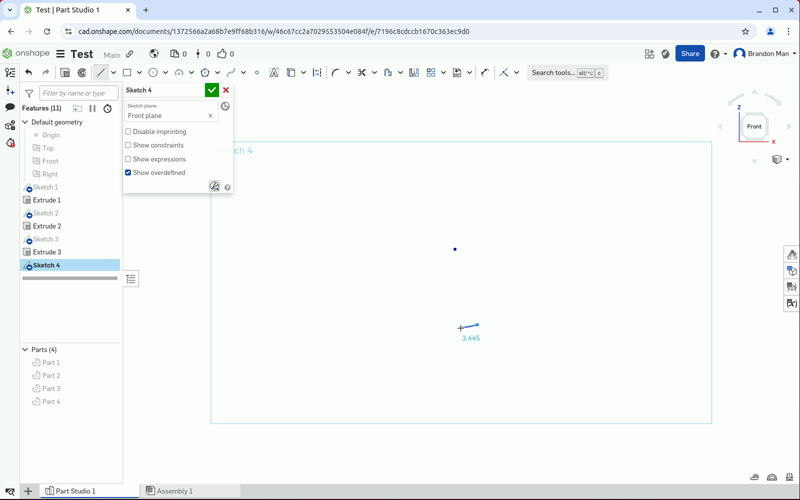
click(460, 327)
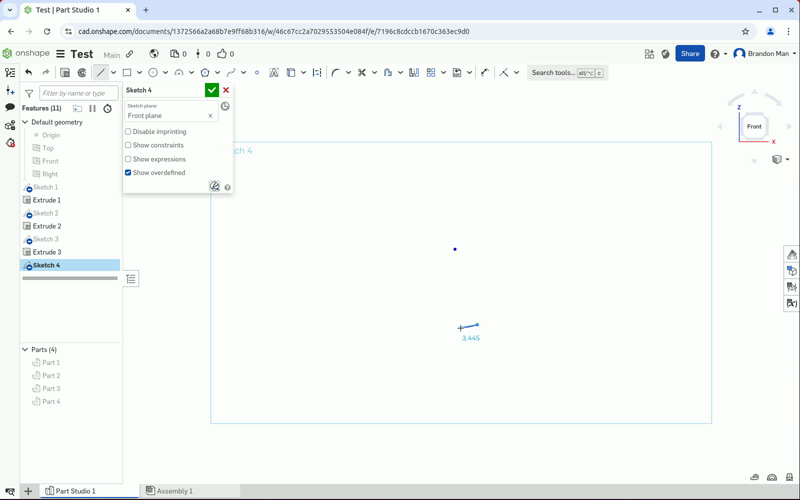
key(esc)
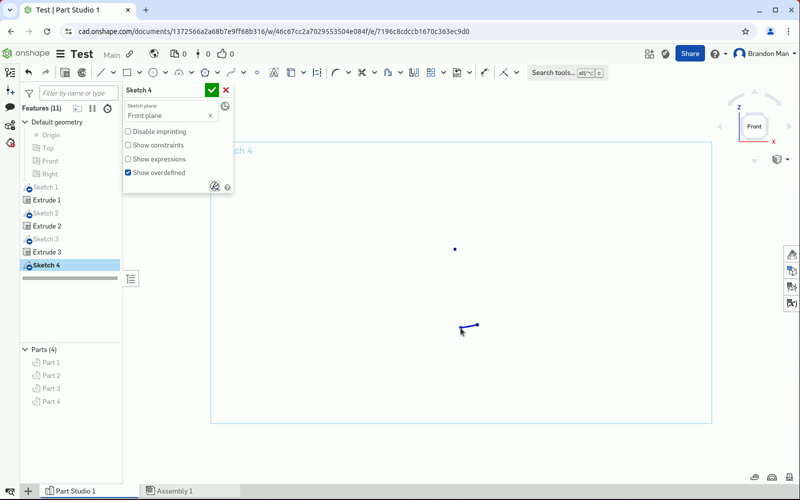
mouse_move(470, 325)
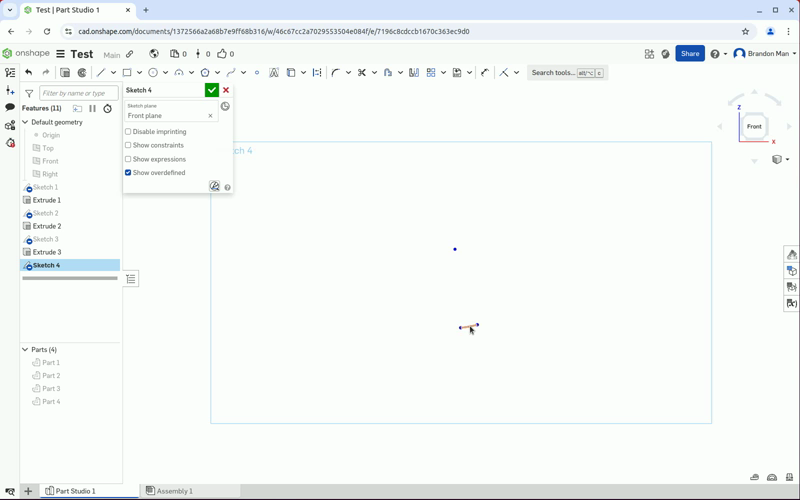
scroll(6)
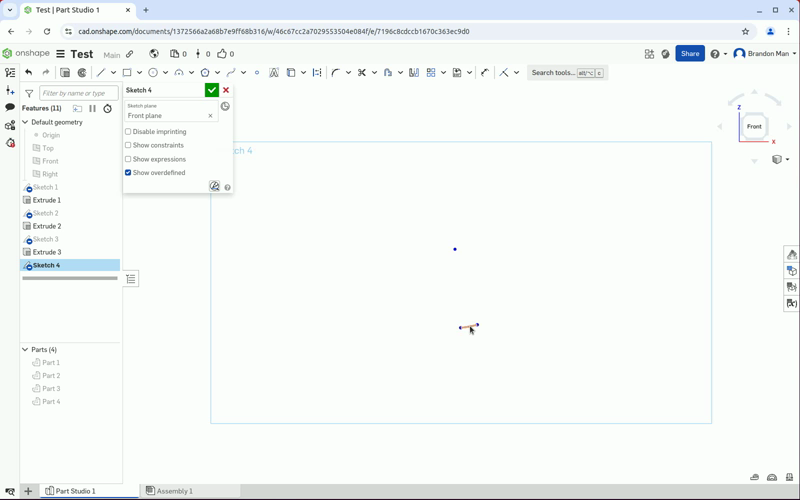
scroll(6)
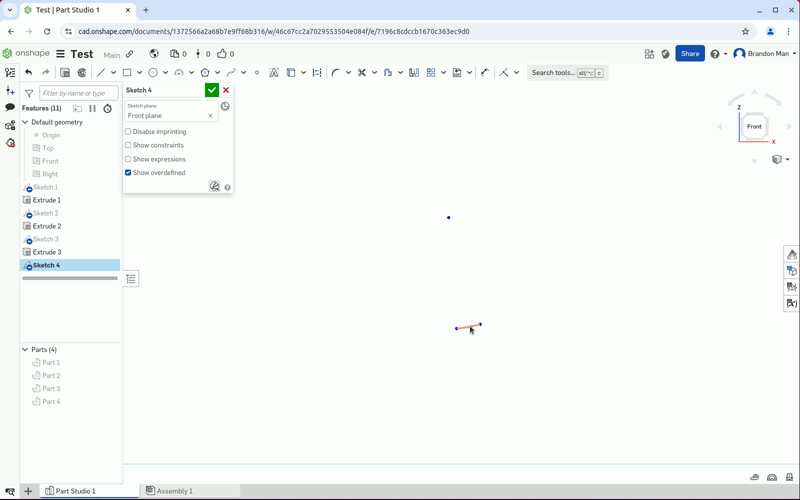
scroll(6)
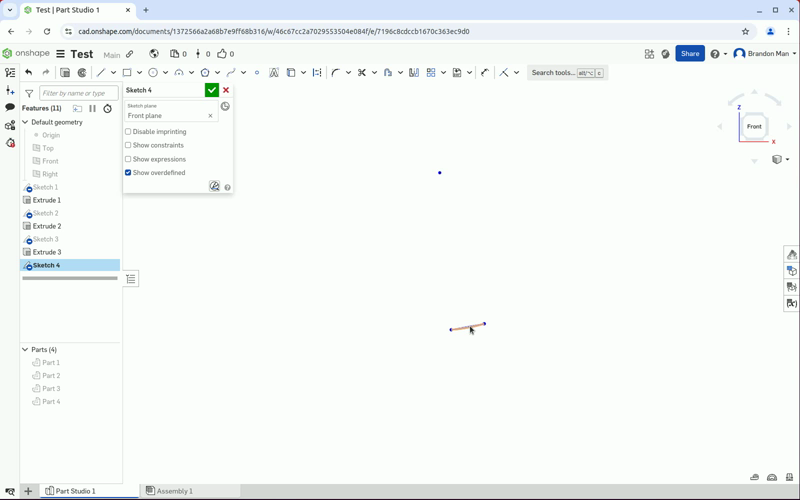
scroll(6)
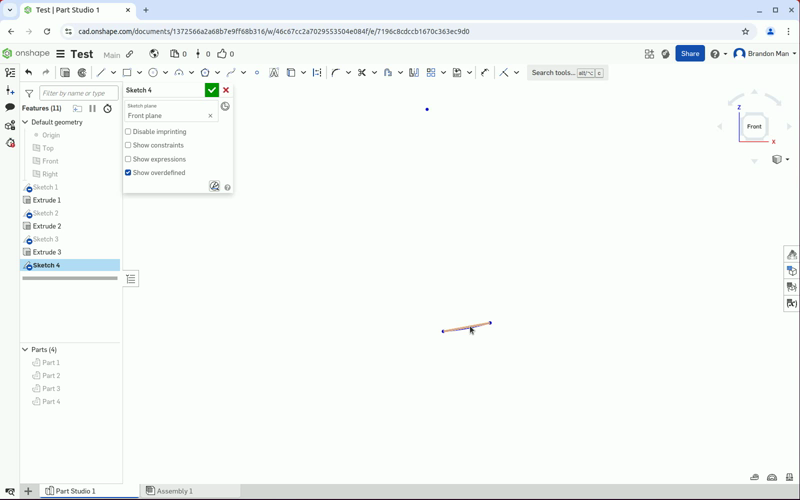
scroll(6)
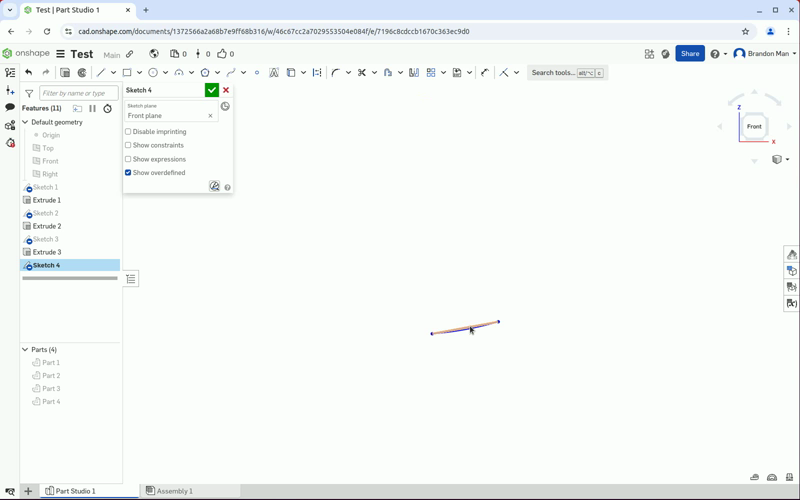
scroll(6)
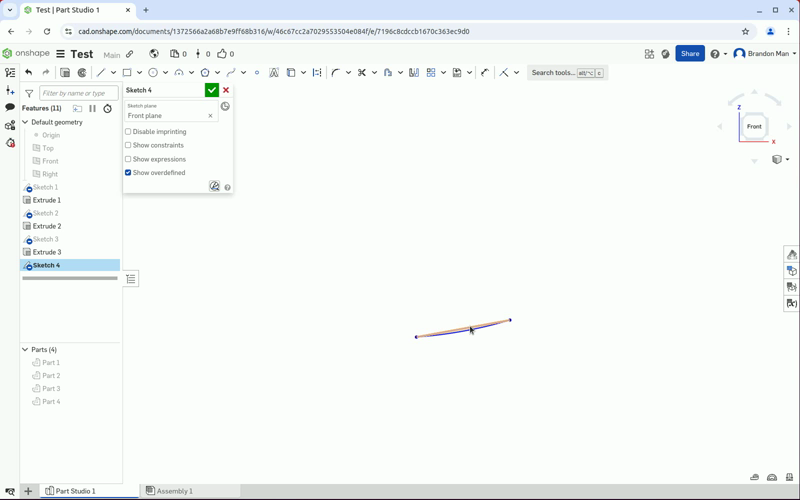
scroll(6)
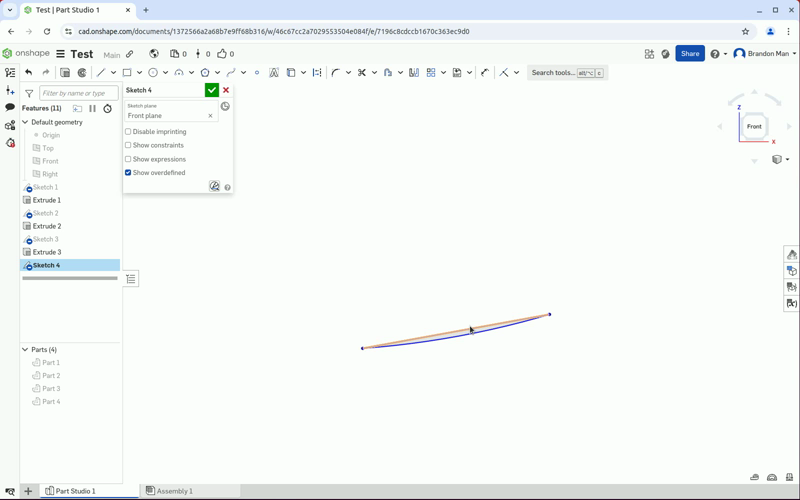
click(470, 325)
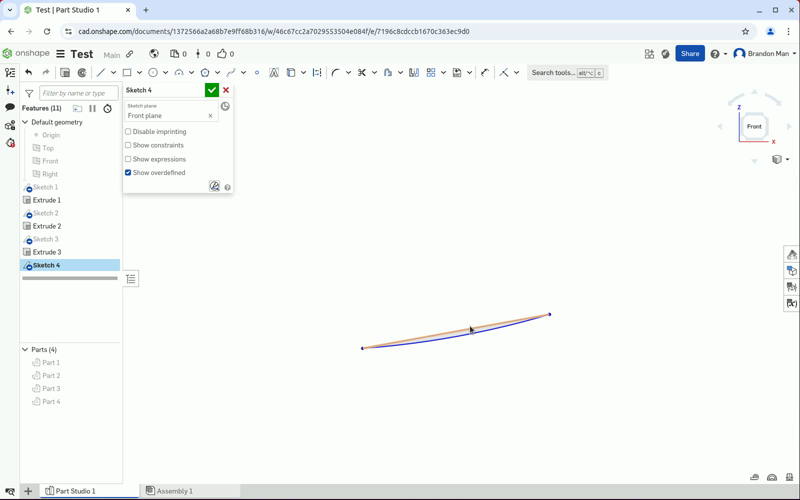
scroll(-6)
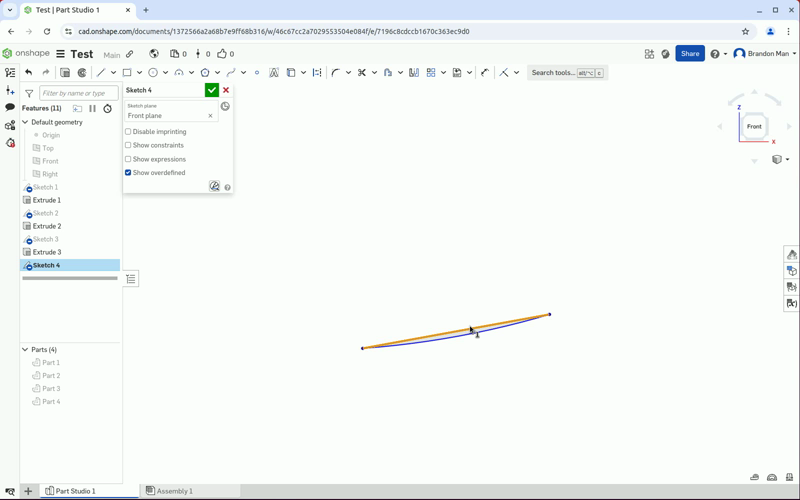
scroll(-6)
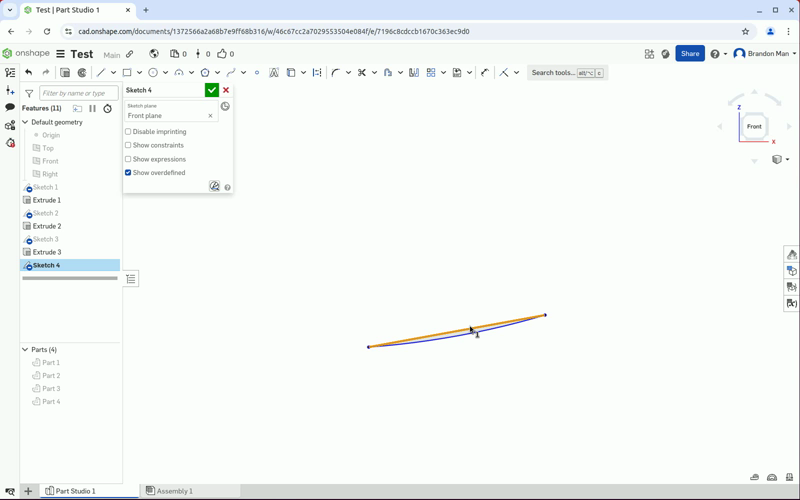
scroll(-6)
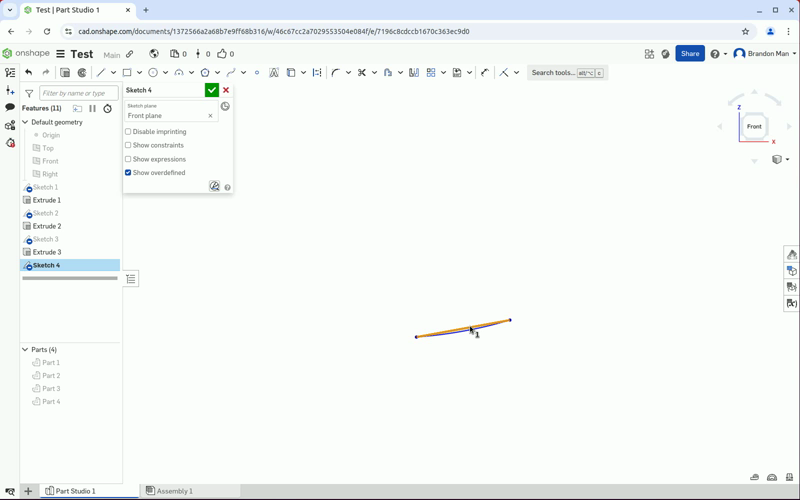
scroll(-6)
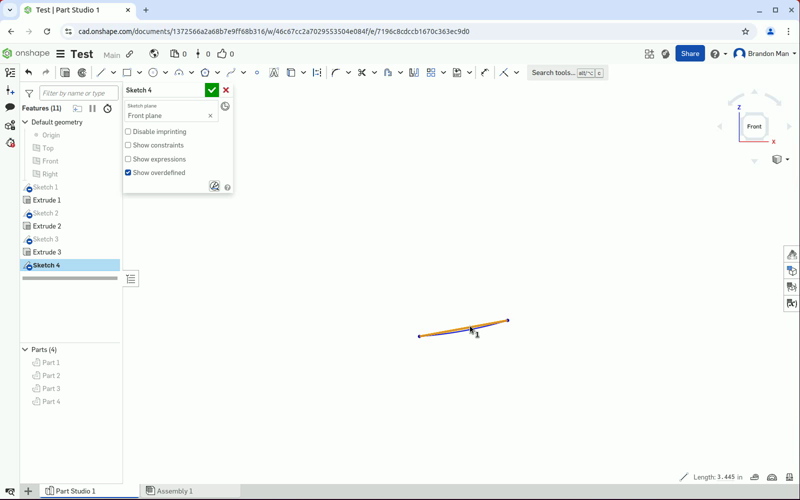
scroll(-6)
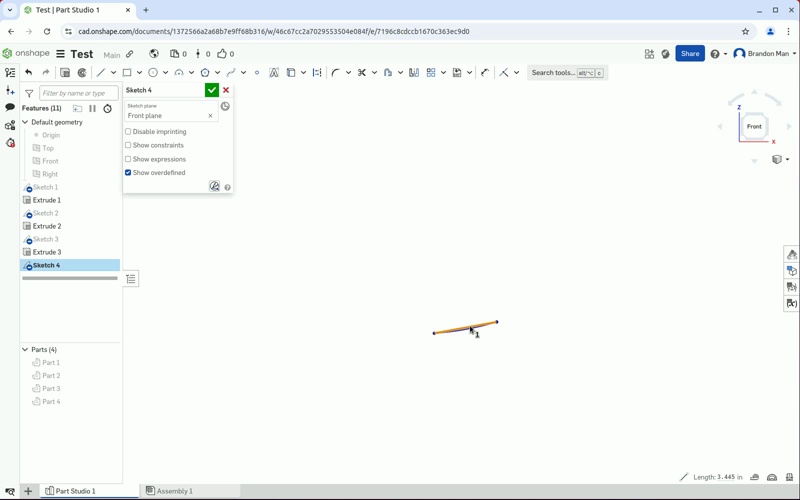
scroll(-6)
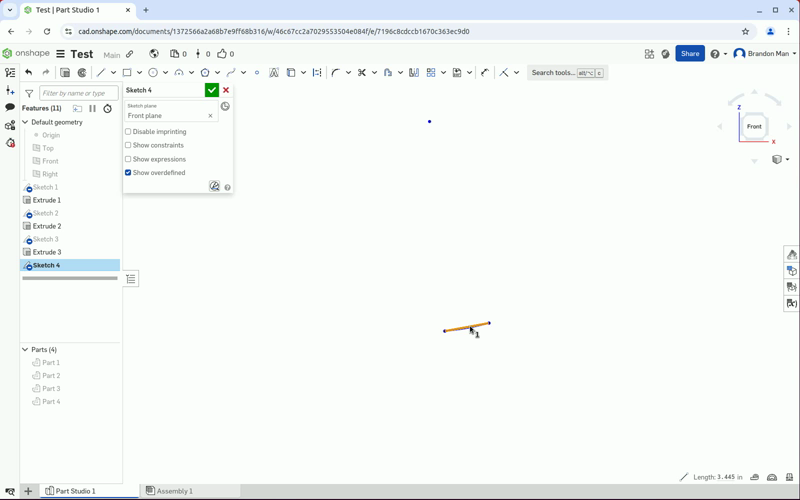
scroll(-6)
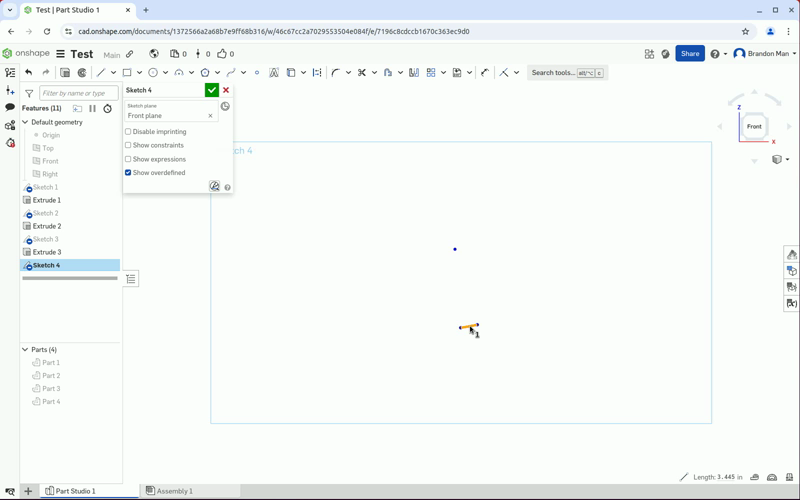
mouse_move(73, 352)
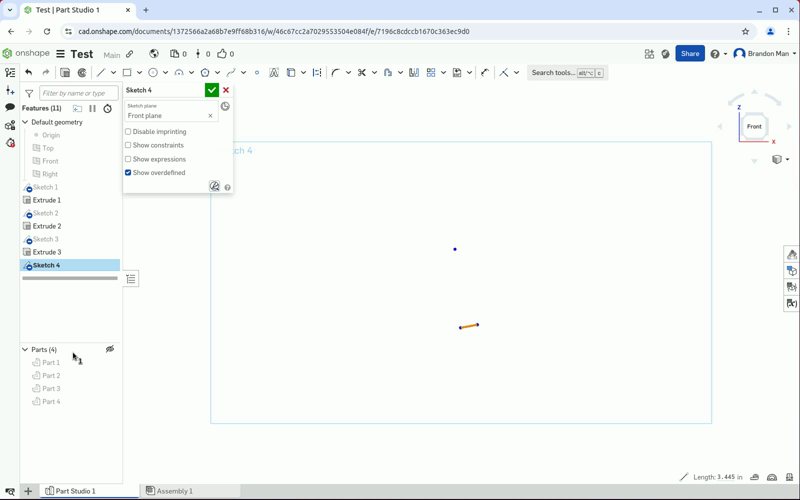
key(shift+y)
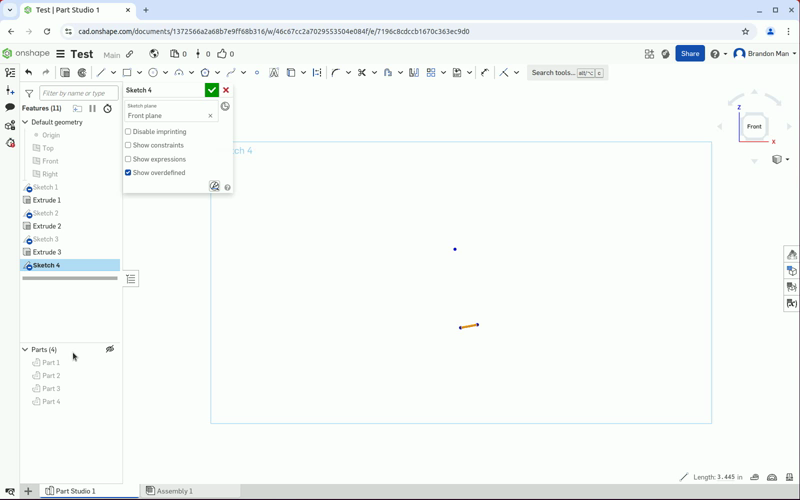
key(shift+e)
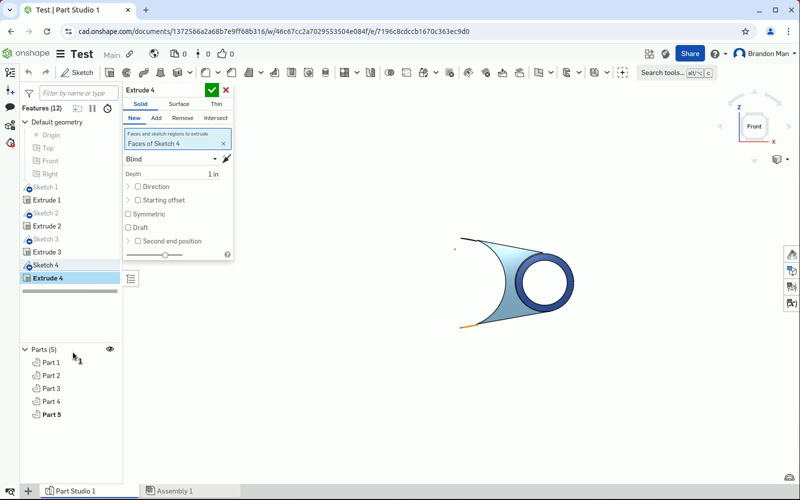
mouse_move(143, 106)
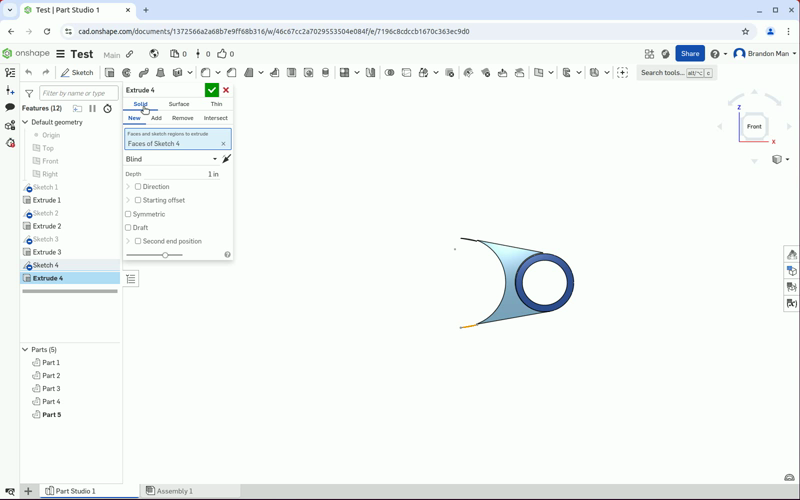
click(143, 106)
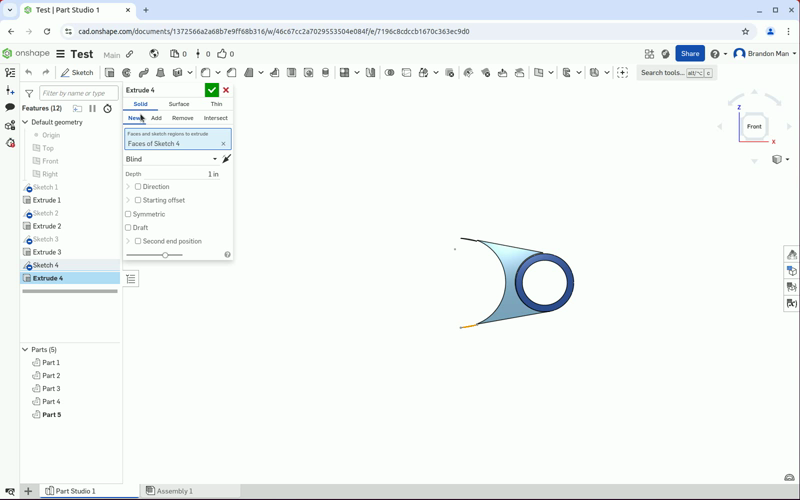
mouse_move(137, 120)
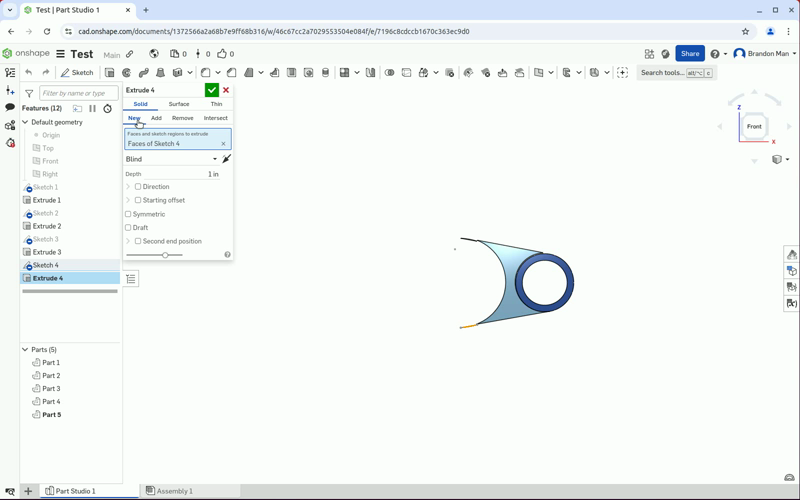
click(137, 120)
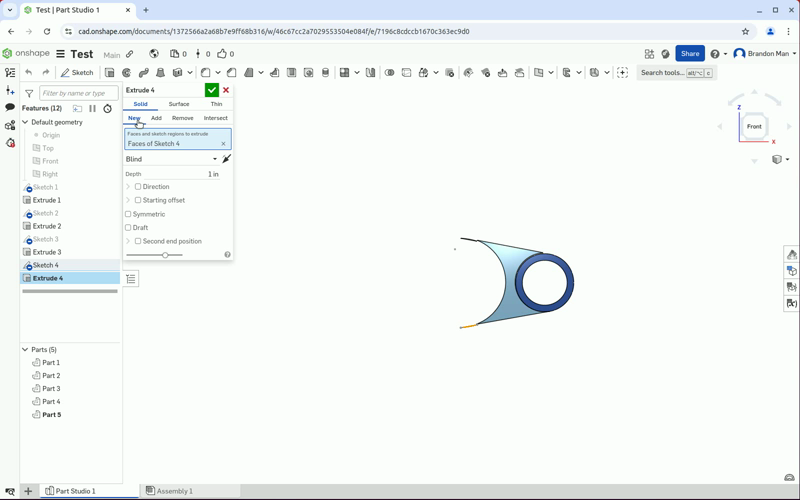
key(tab, 4)
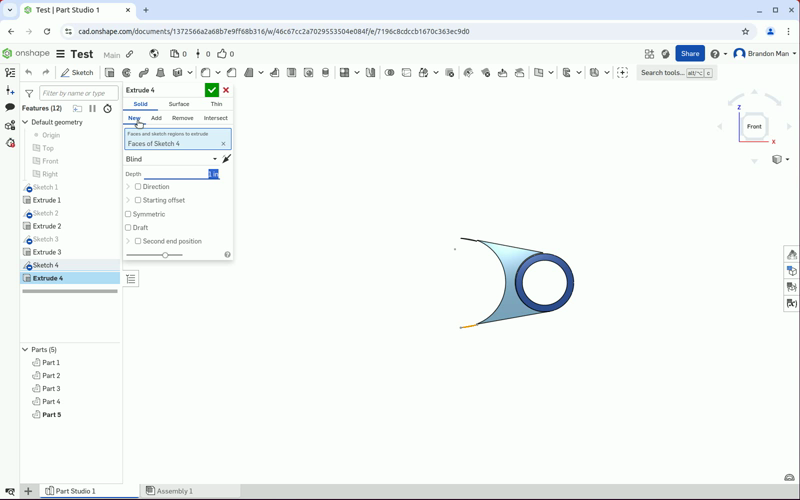
text(-8.425)
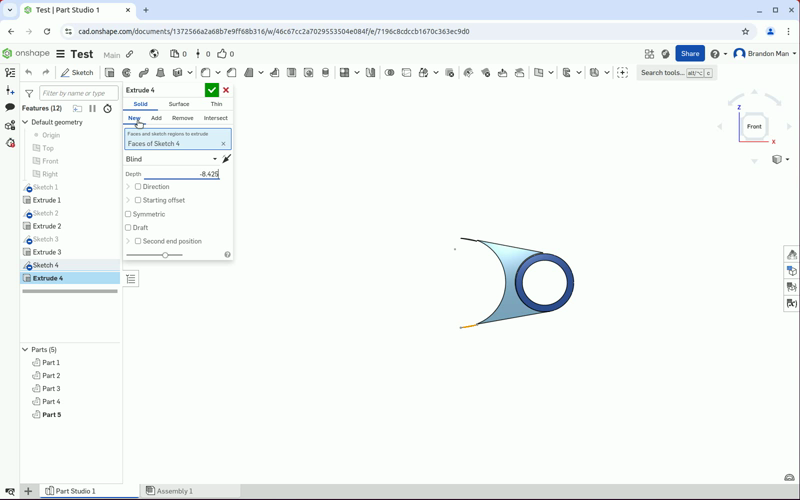
key(enter)
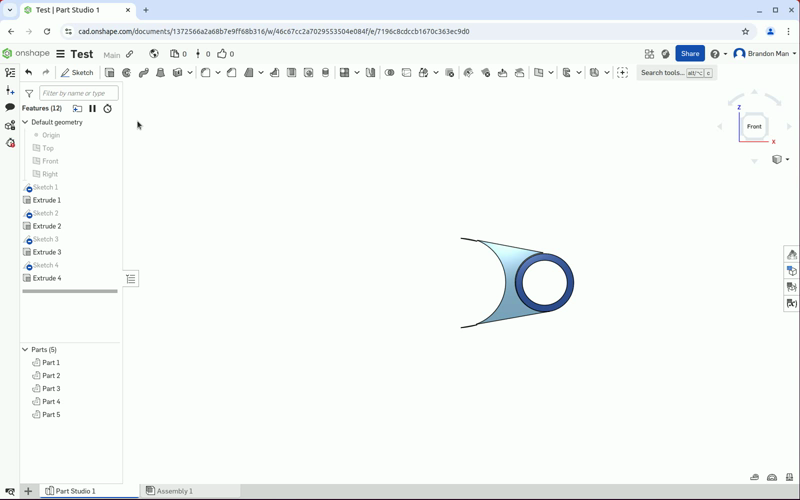
key(shift+h)
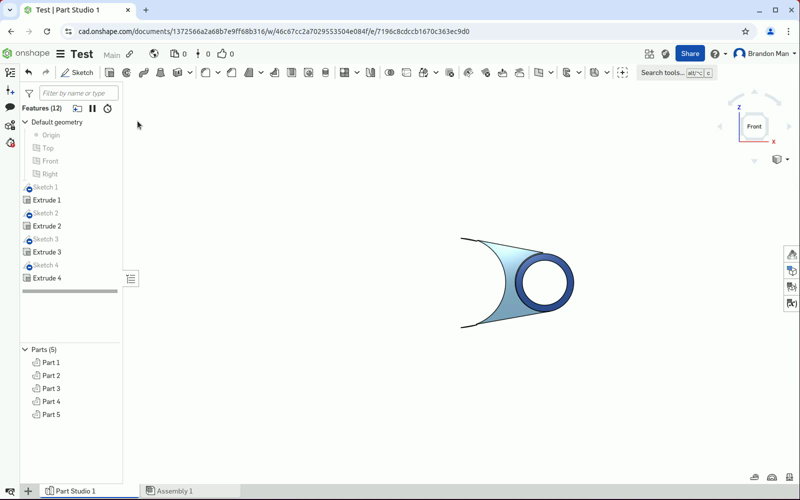
key(shift+h)
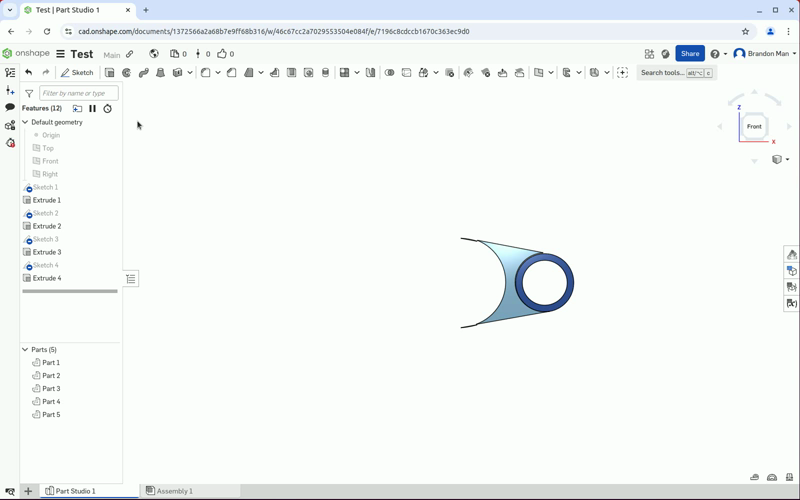
mouse_move(73, 189)
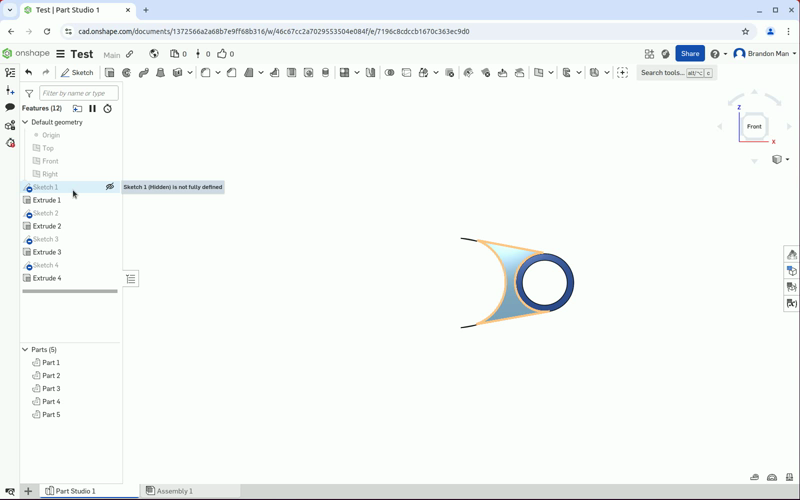
click(73, 189)
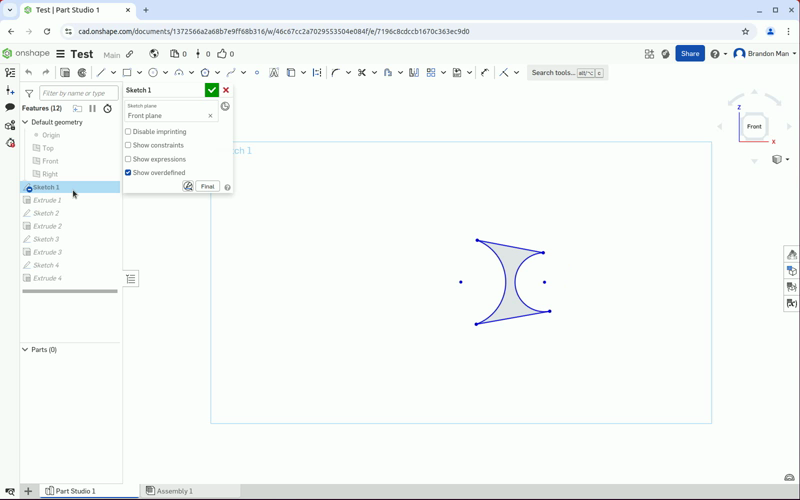
mouse_move(229, 92)
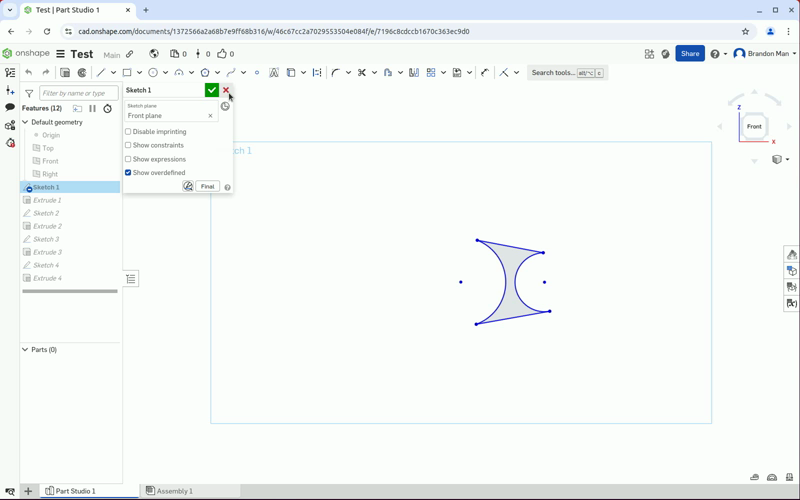
click(229, 92)
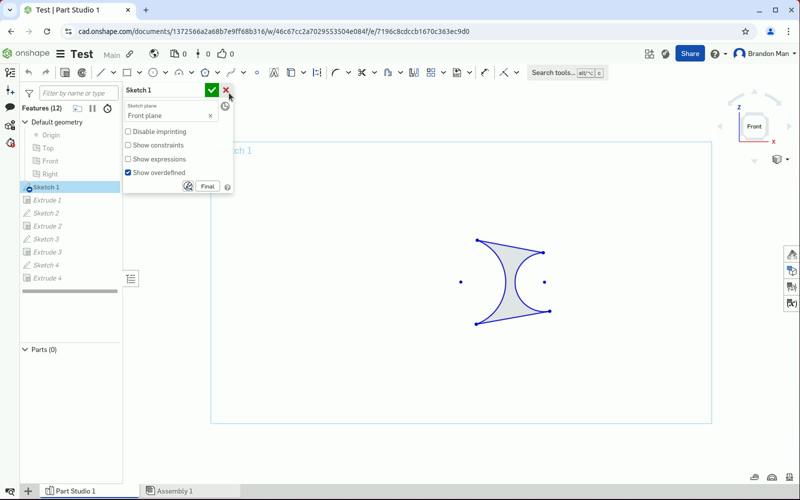
key(shift+s)
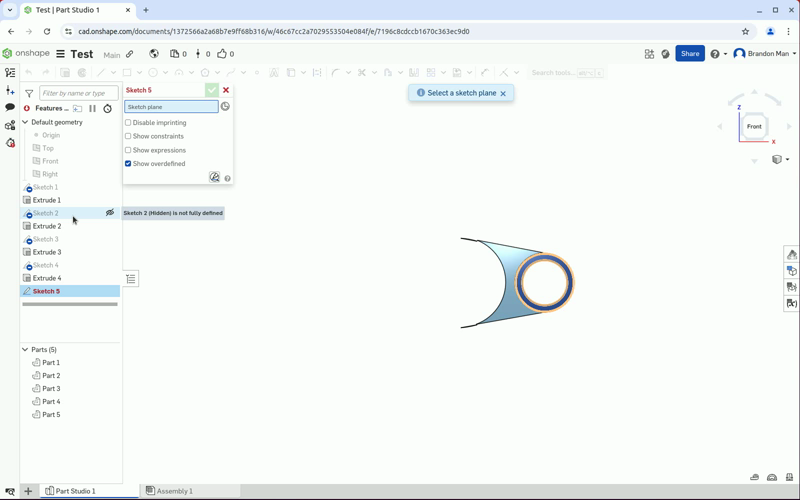
scroll(3)
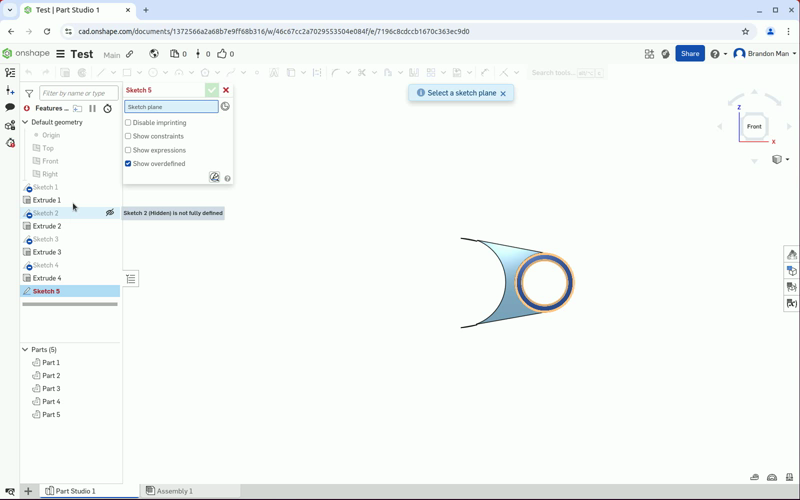
mouse_move(73, 163)
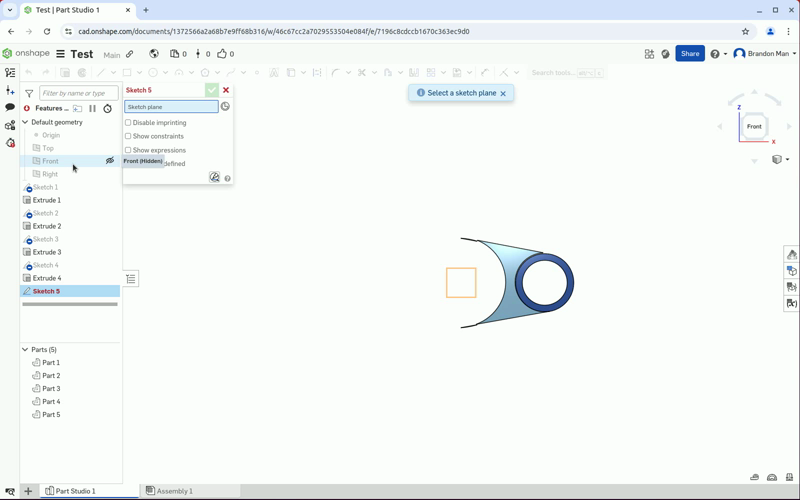
click(73, 163)
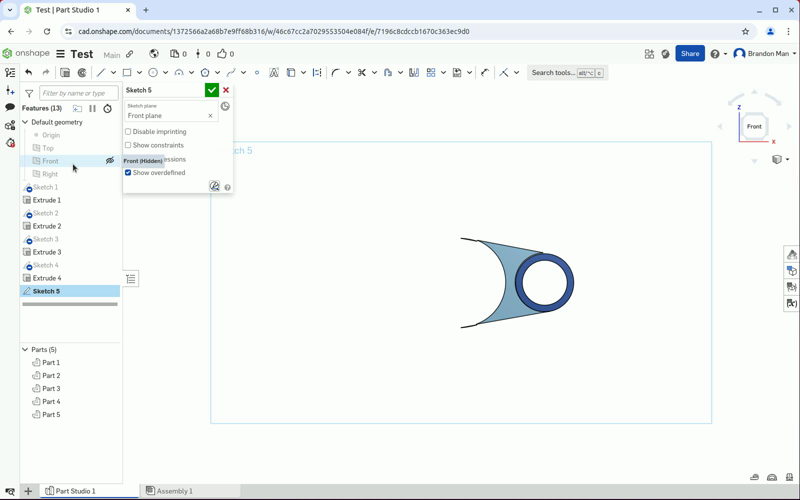
mouse_move(73, 352)
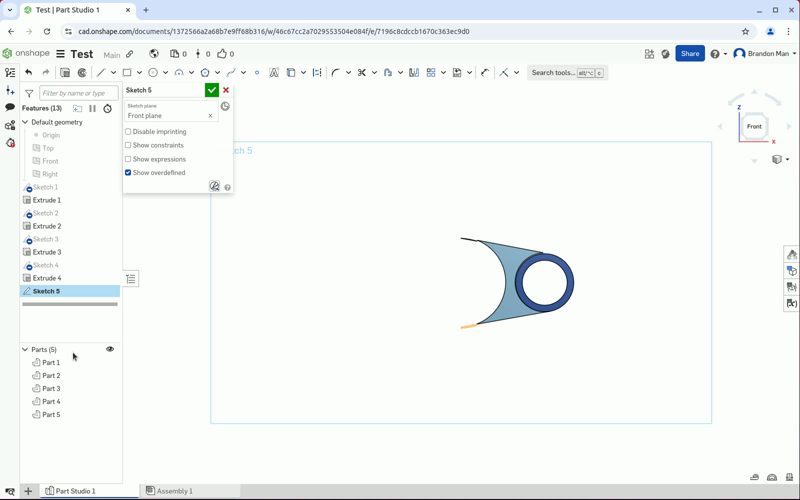
key(y)
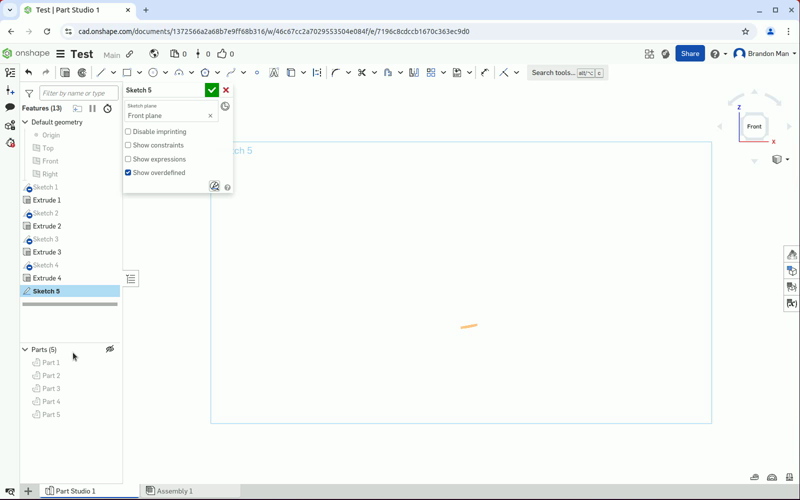
key(l)
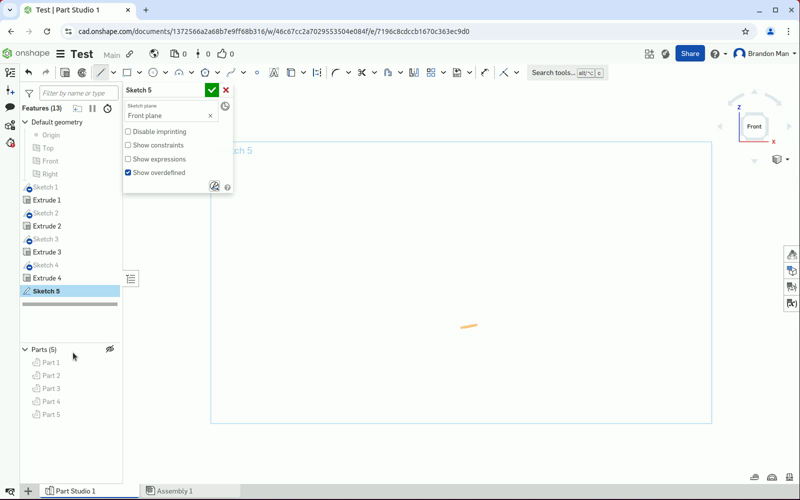
key_down(shift)
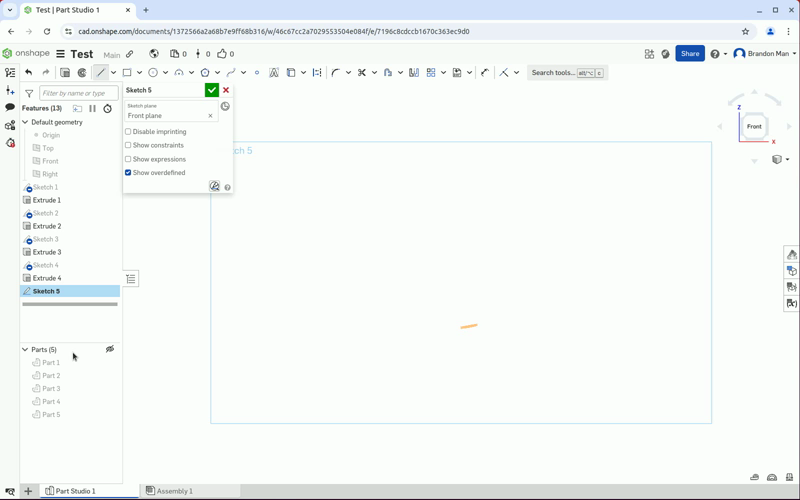
mouse_move(460, 327)
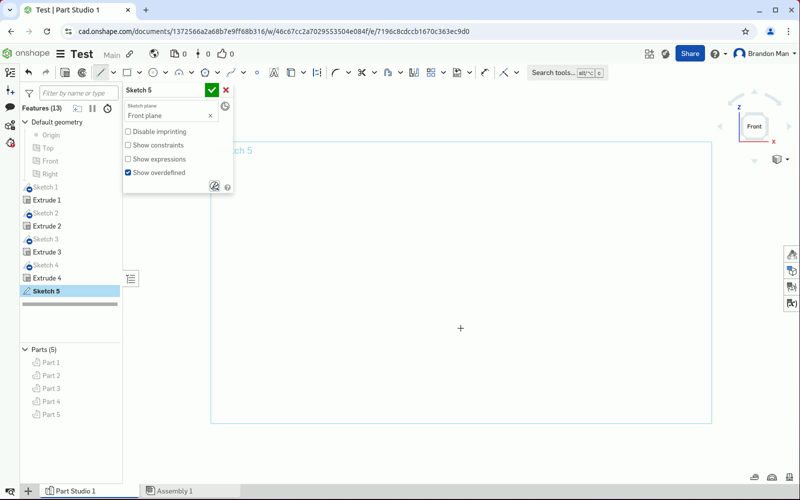
click(460, 327)
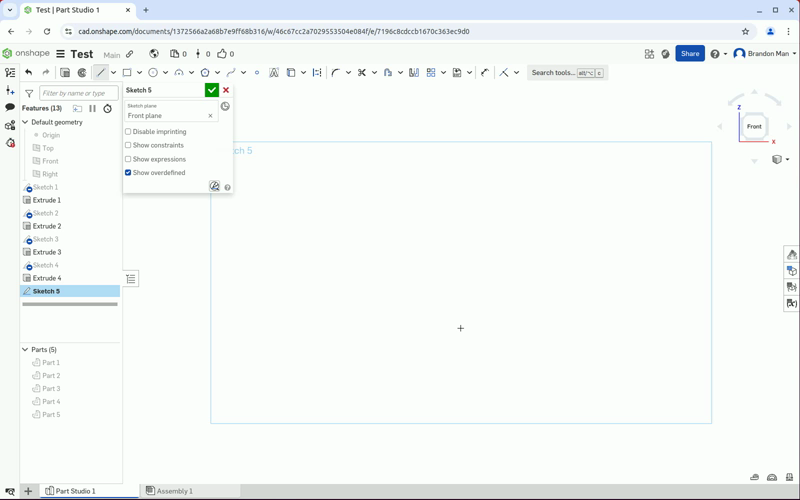
key_up(shift)
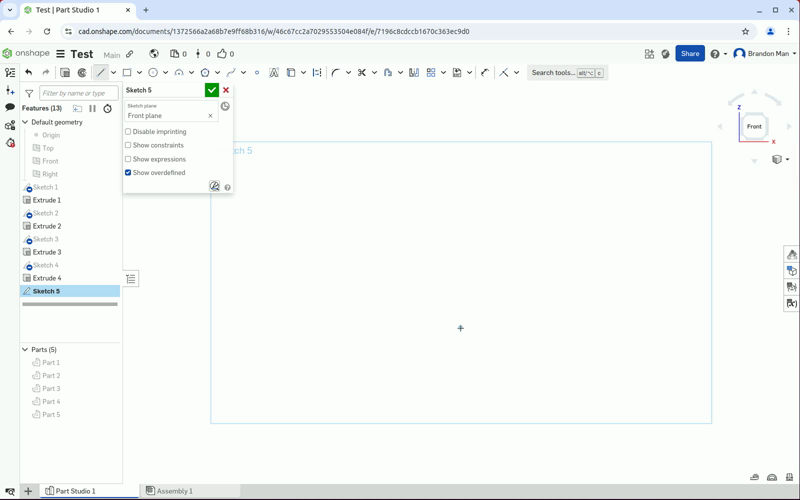
key_down(shift)
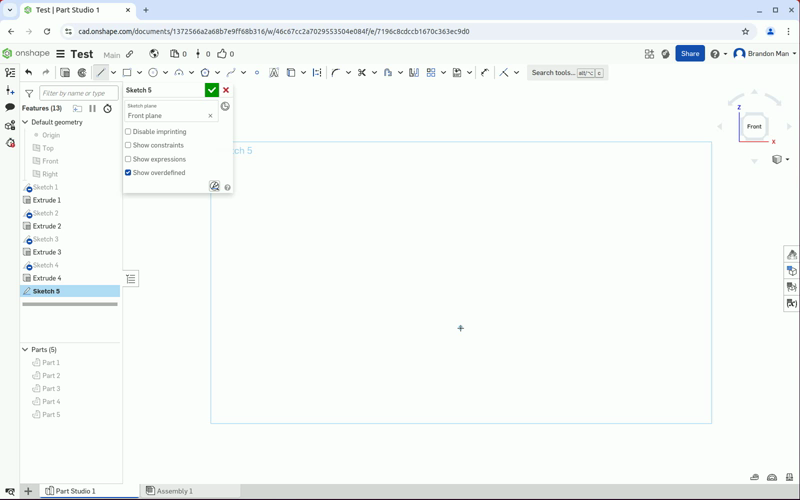
mouse_move(490, 327)
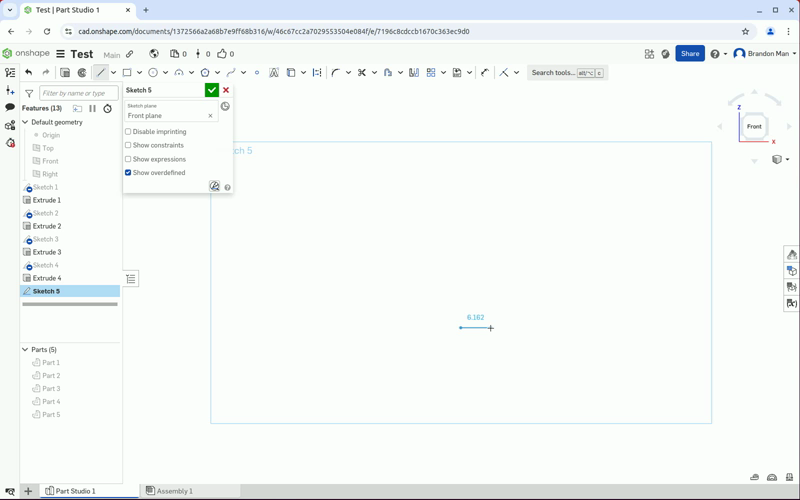
mouse_move(475, 324)
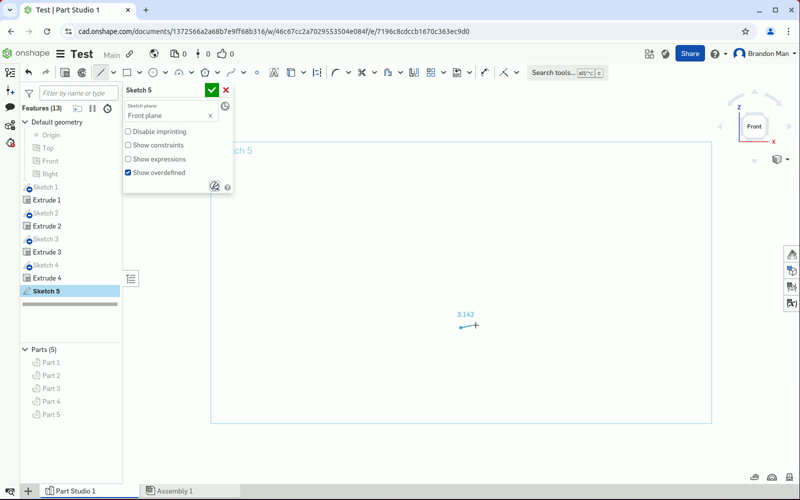
click(475, 324)
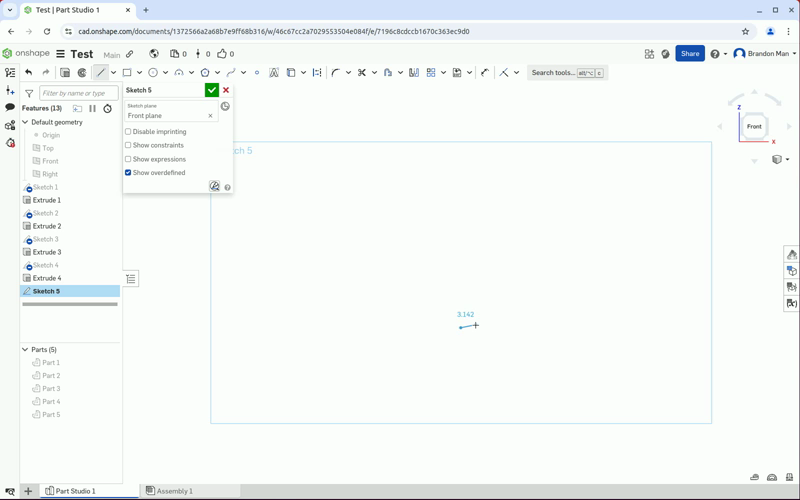
key_up(shift)
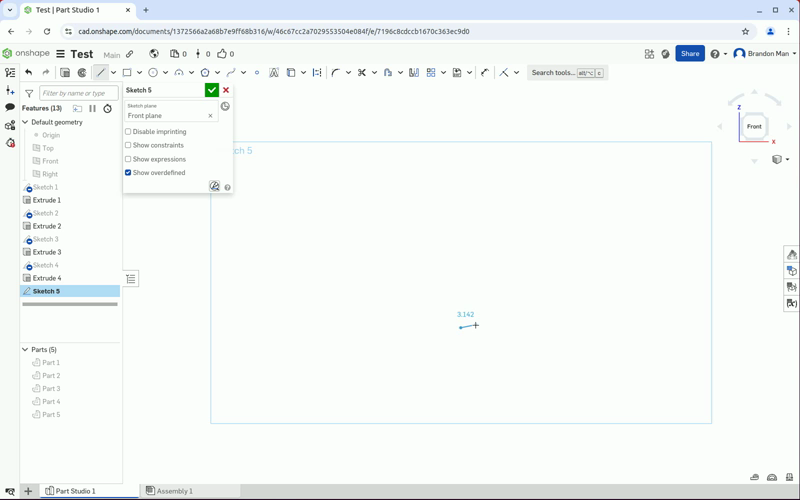
key(esc)
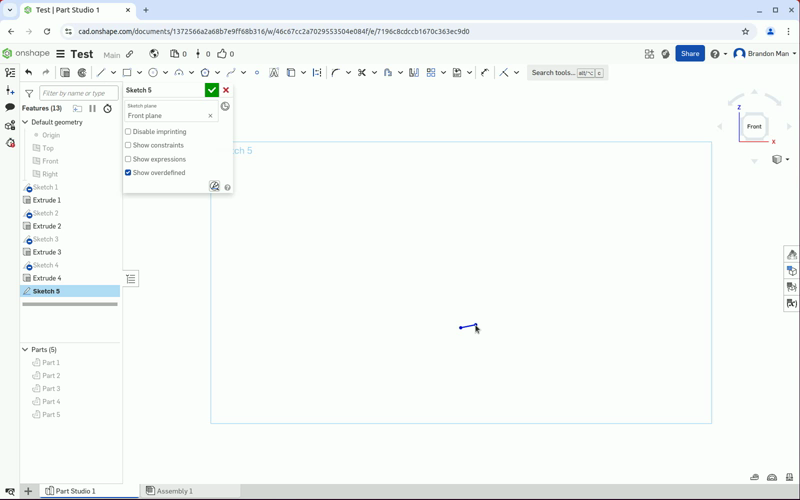
key(a)
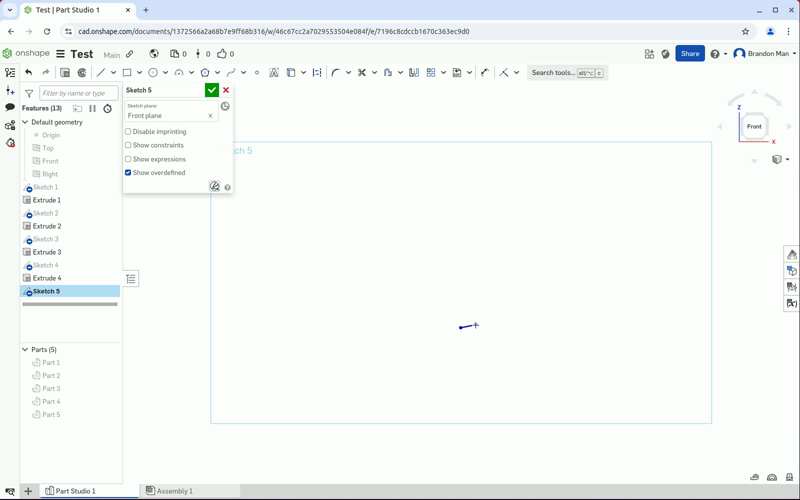
mouse_move(475, 324)
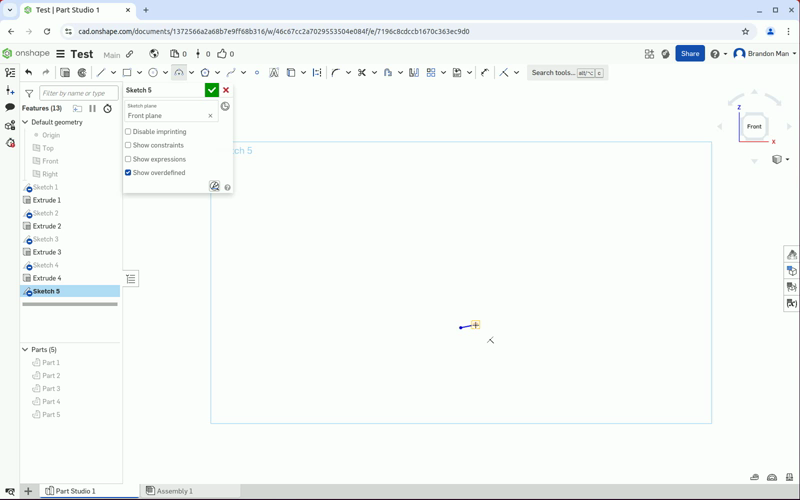
click(475, 324)
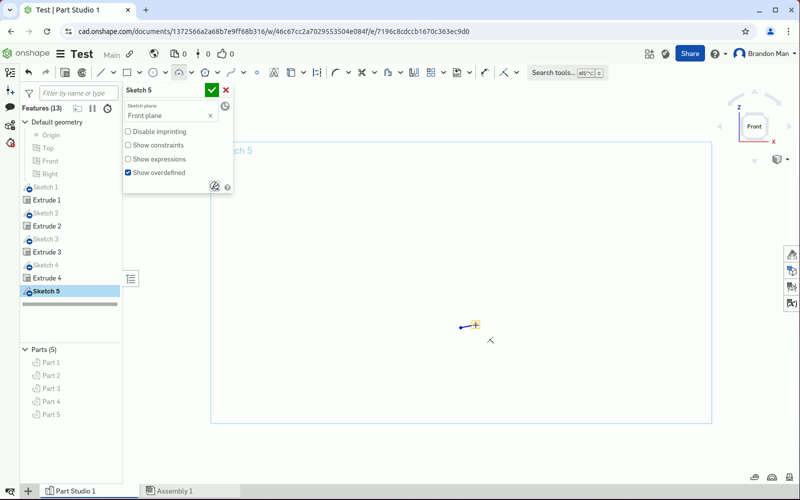
key_down(shift)
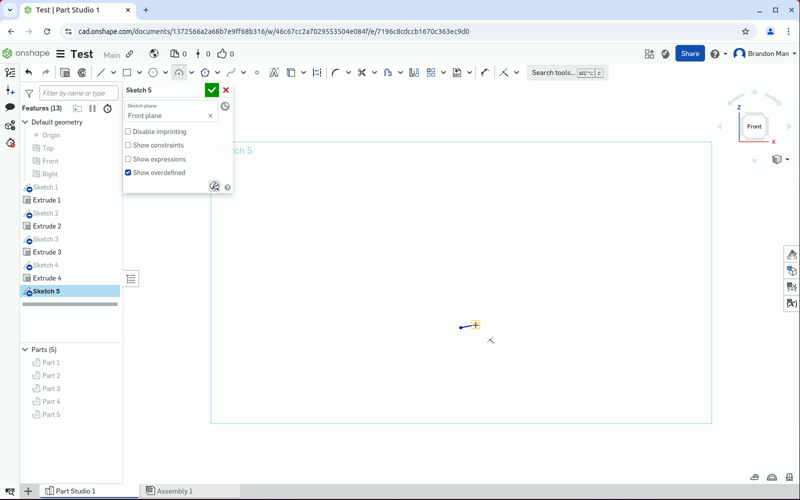
mouse_move(476, 242)
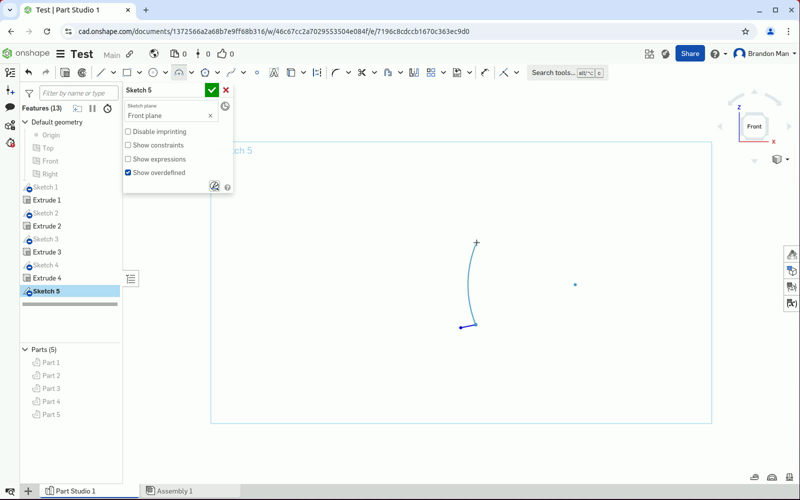
click(476, 242)
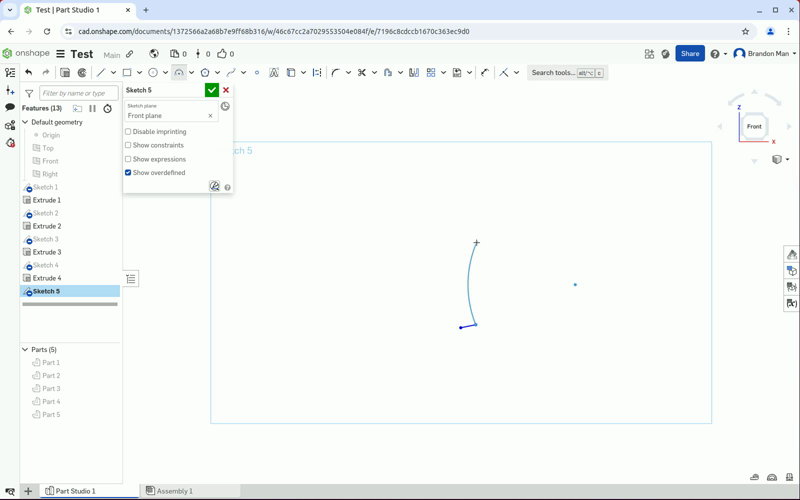
mouse_move(504, 283)
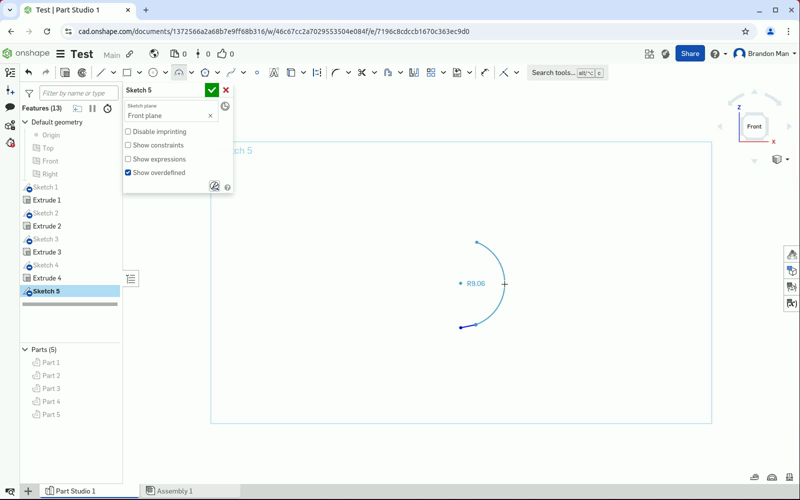
click(504, 283)
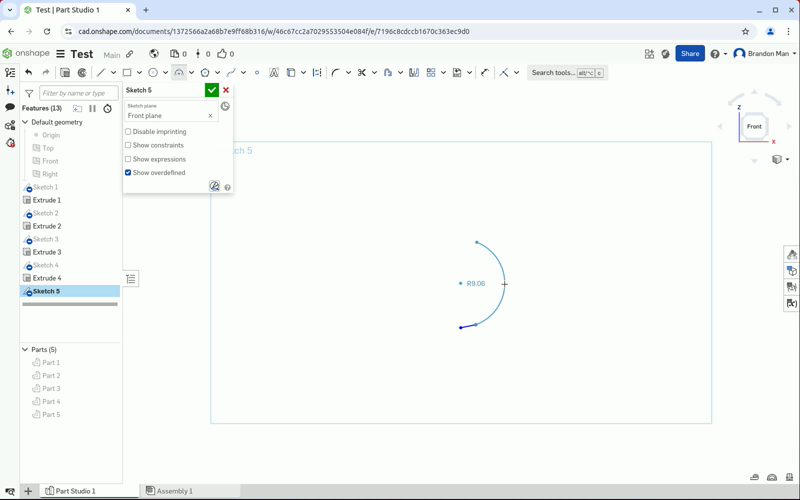
key_up(shift)
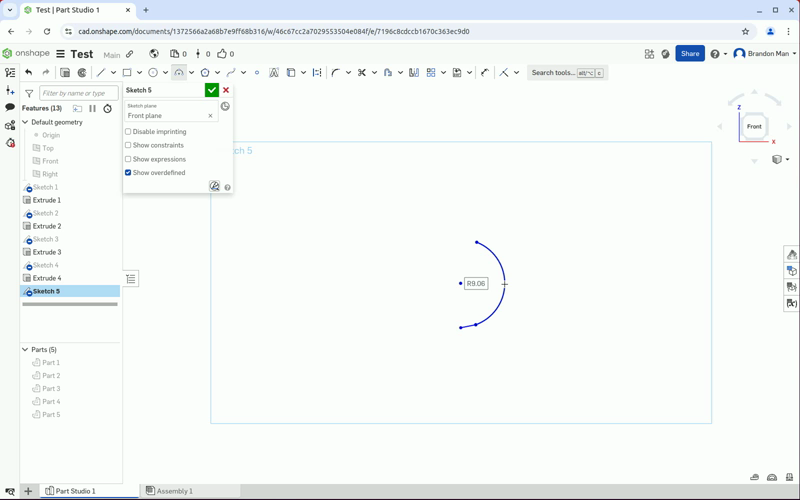
key(esc)
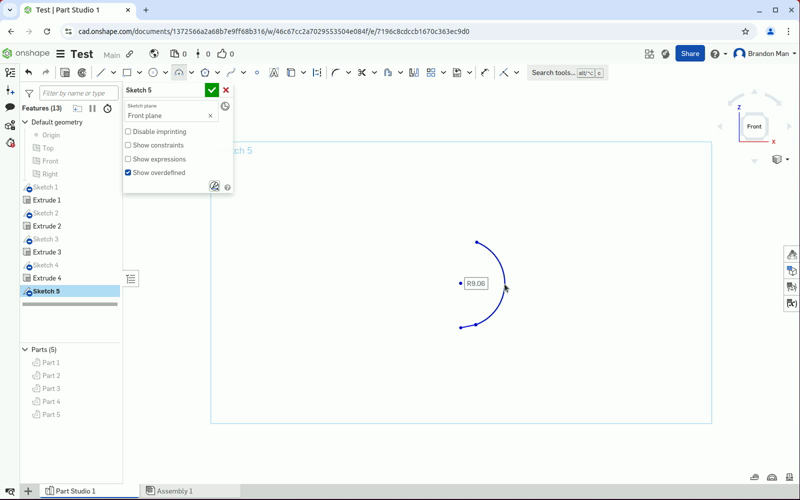
key(l)
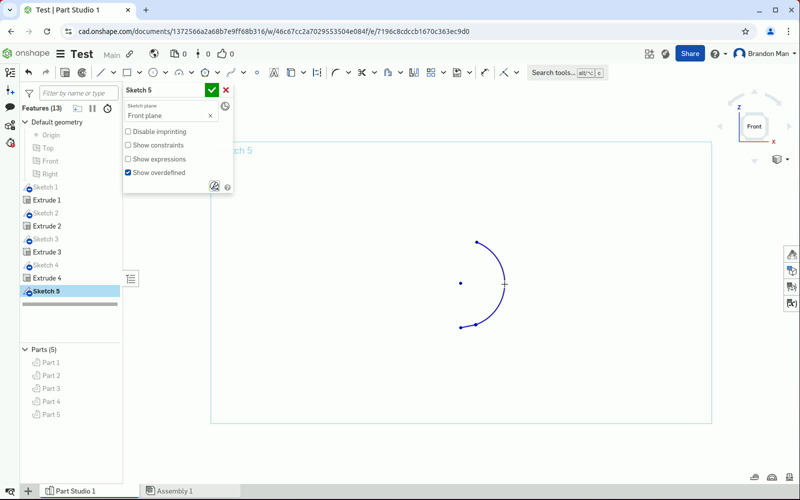
mouse_move(476, 242)
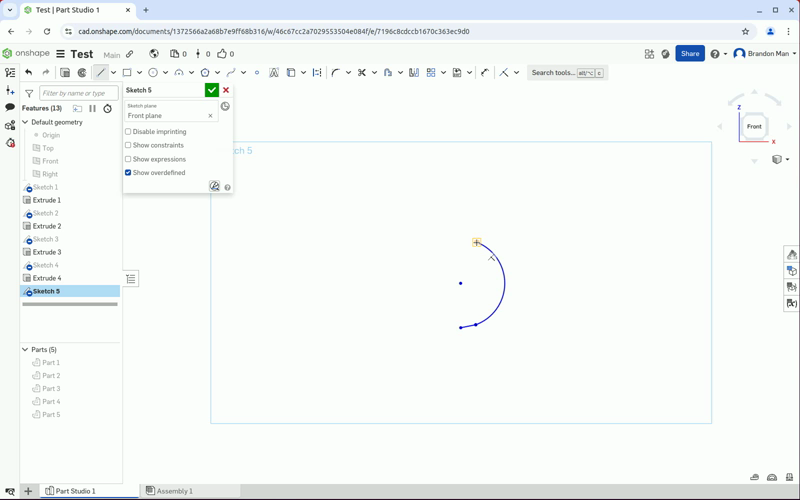
click(476, 242)
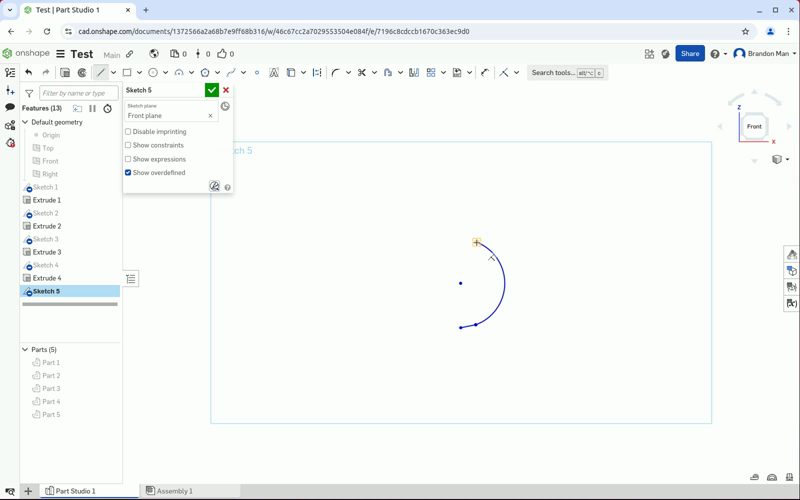
key_down(shift)
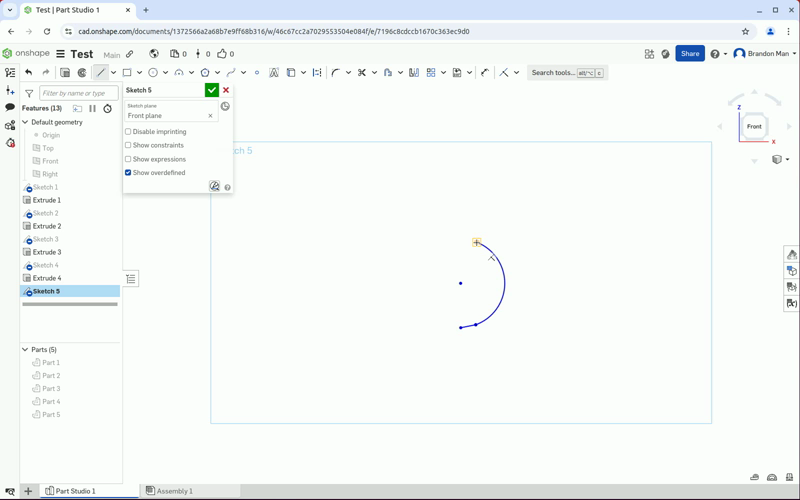
mouse_move(506, 242)
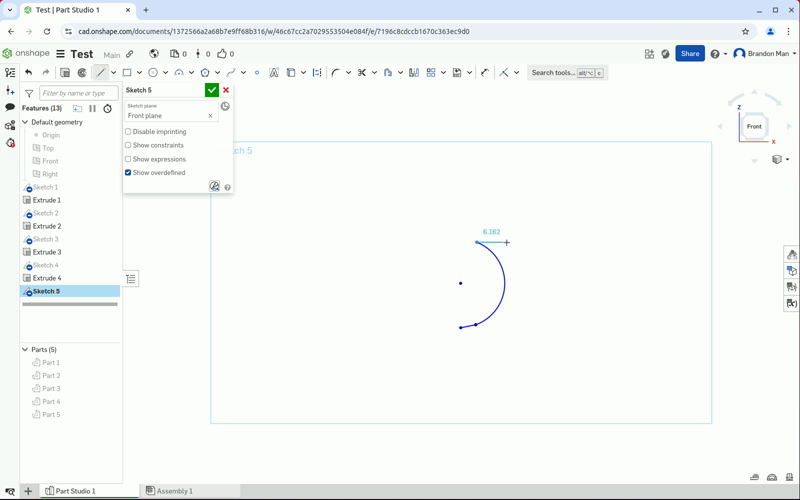
mouse_move(460, 239)
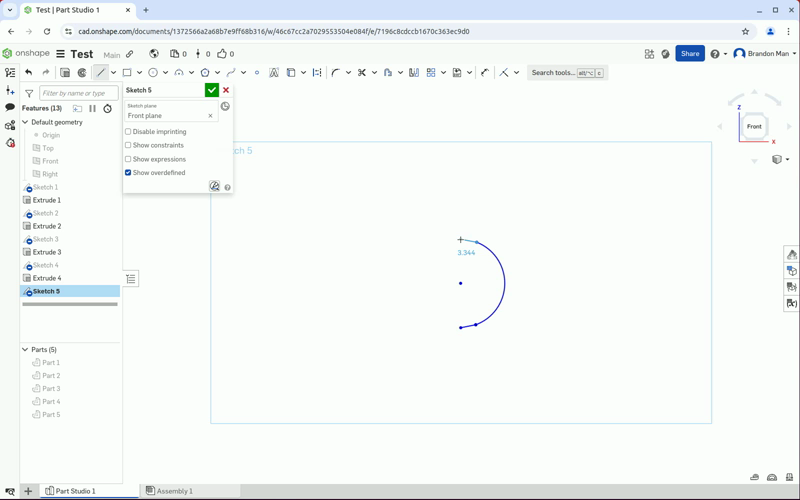
click(460, 239)
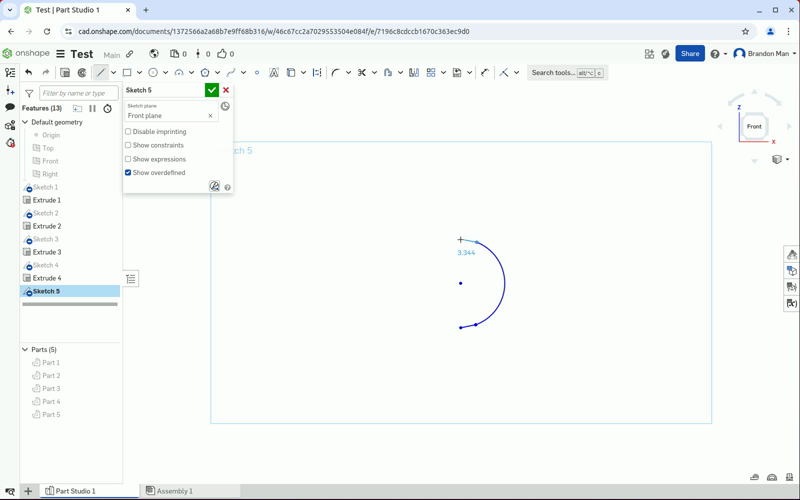
key_up(shift)
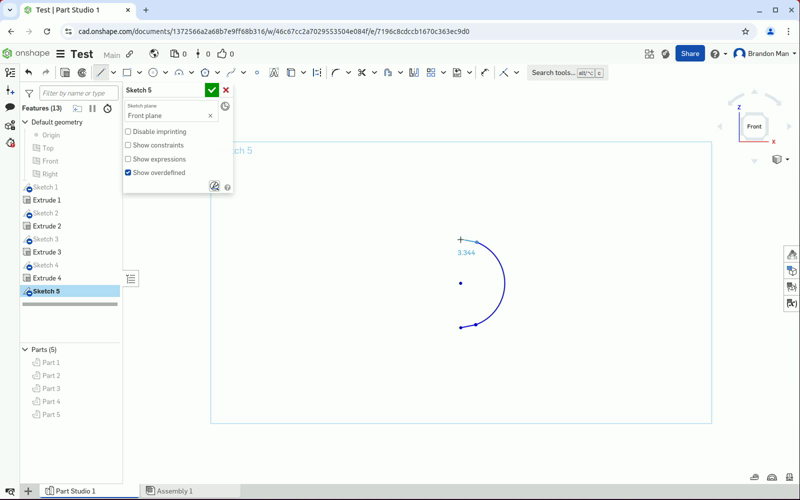
key(esc)
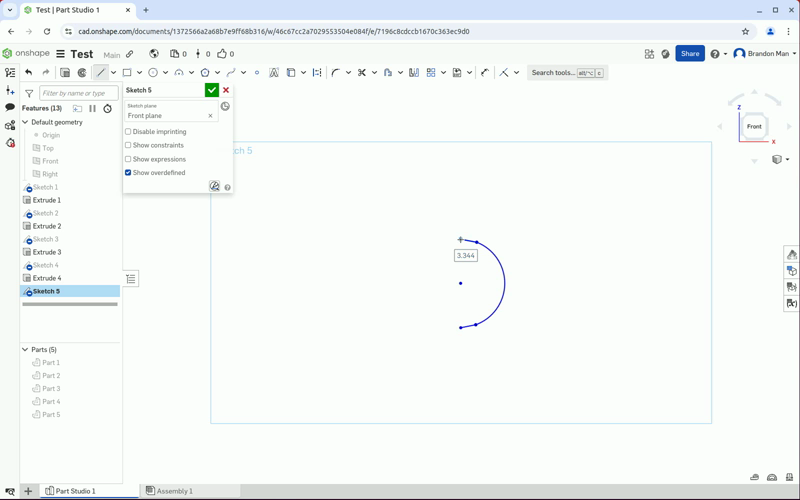
key(a)
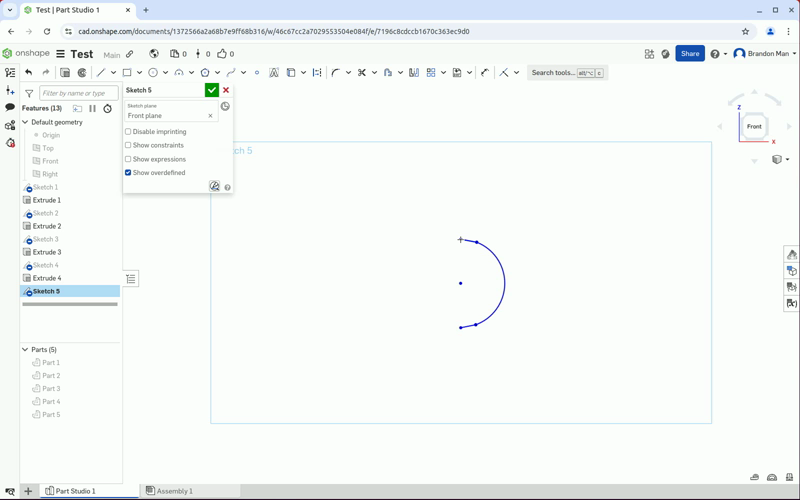
mouse_move(460, 239)
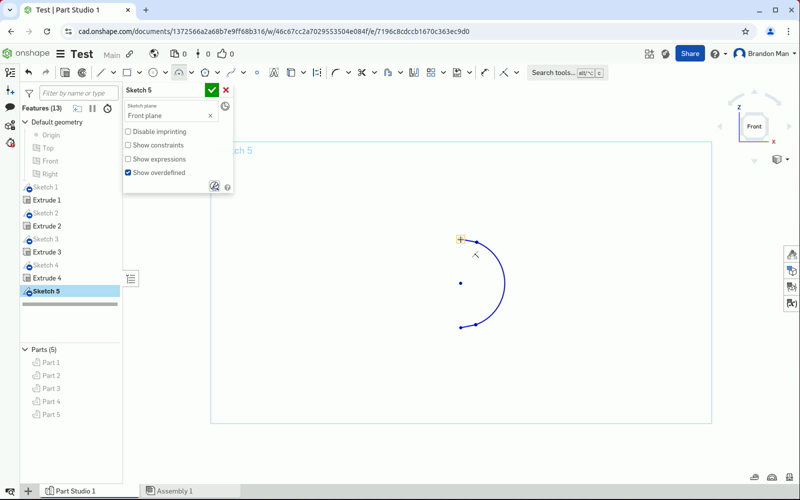
click(460, 239)
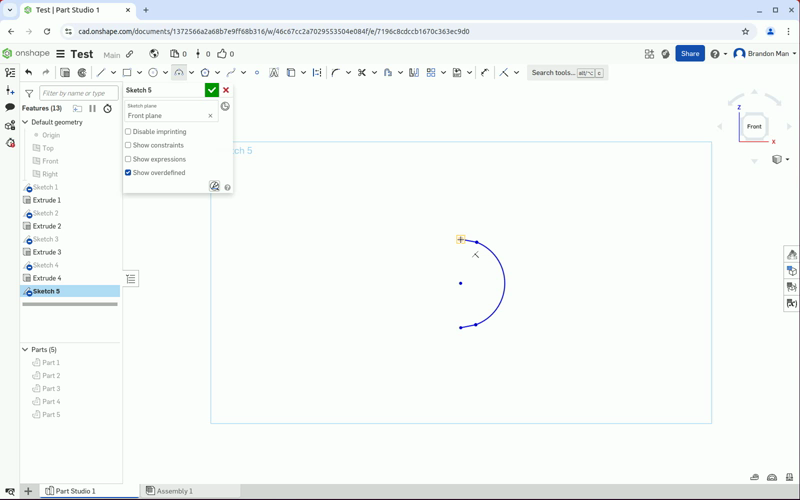
mouse_move(460, 327)
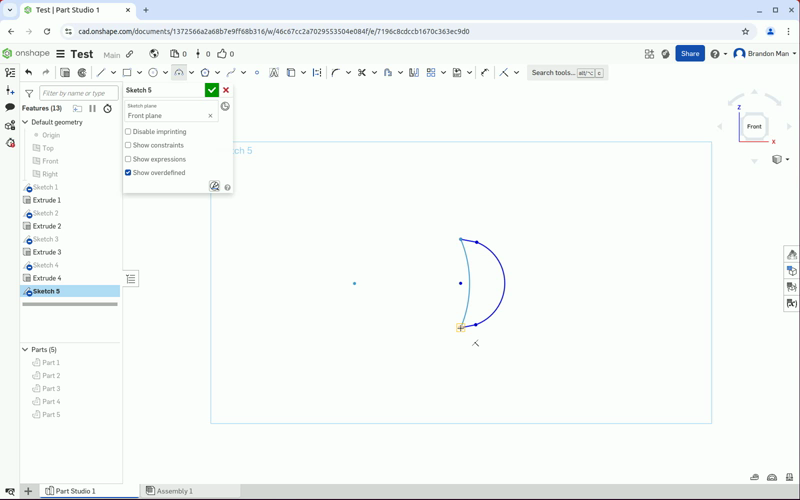
click(460, 327)
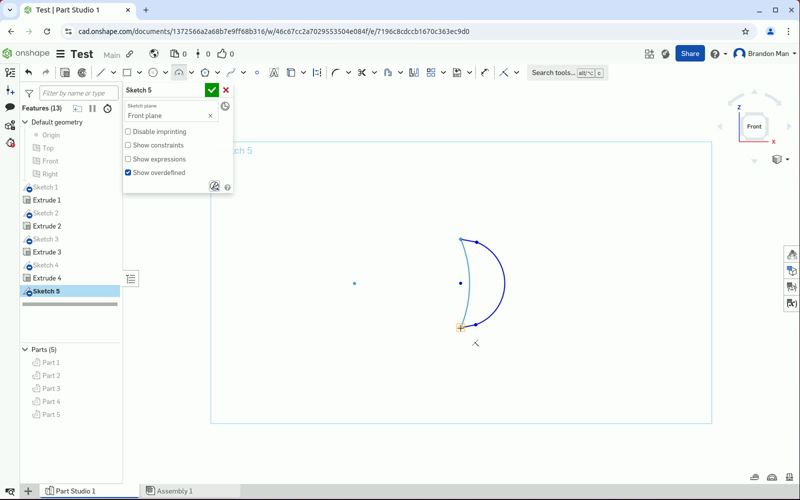
key_down(shift)
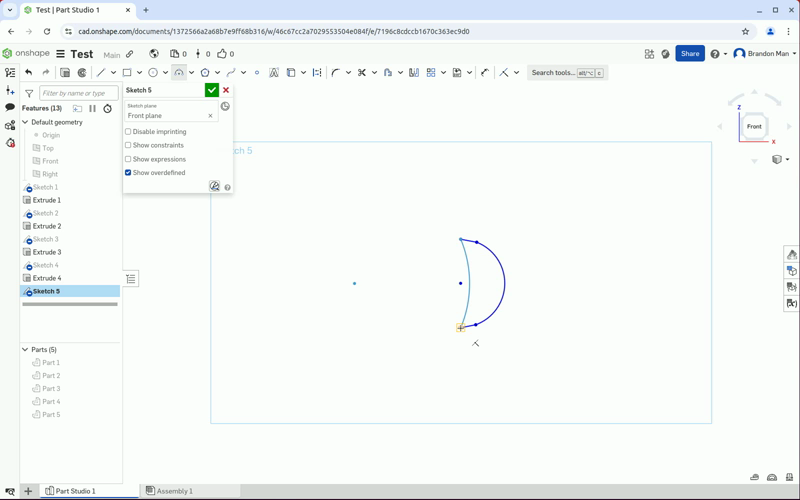
mouse_move(416, 283)
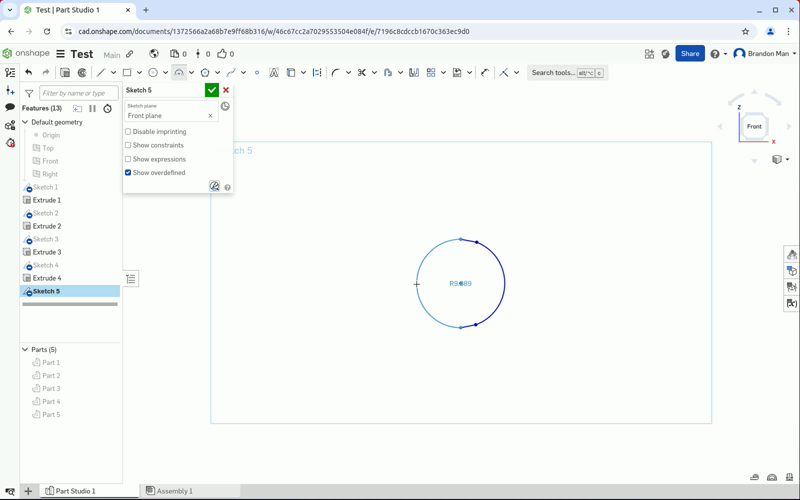
click(416, 283)
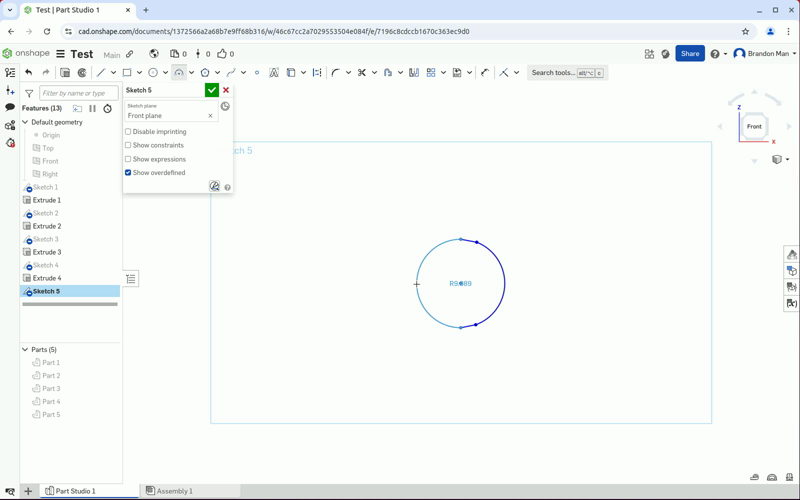
key_up(shift)
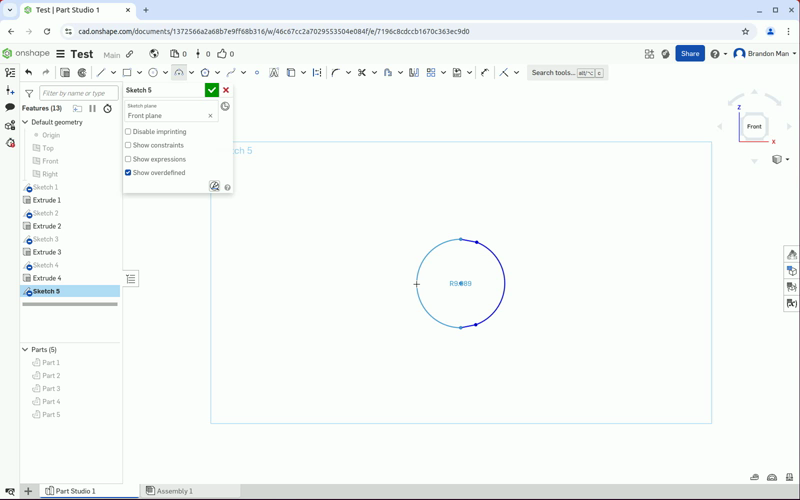
key(esc)
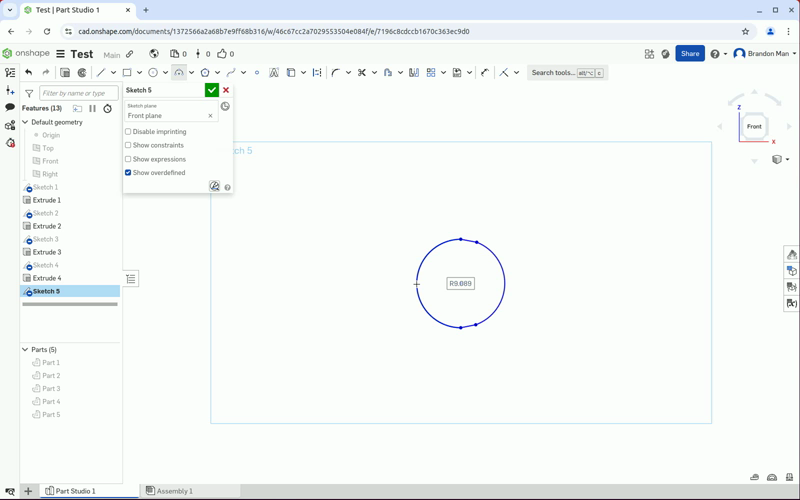
key(l)
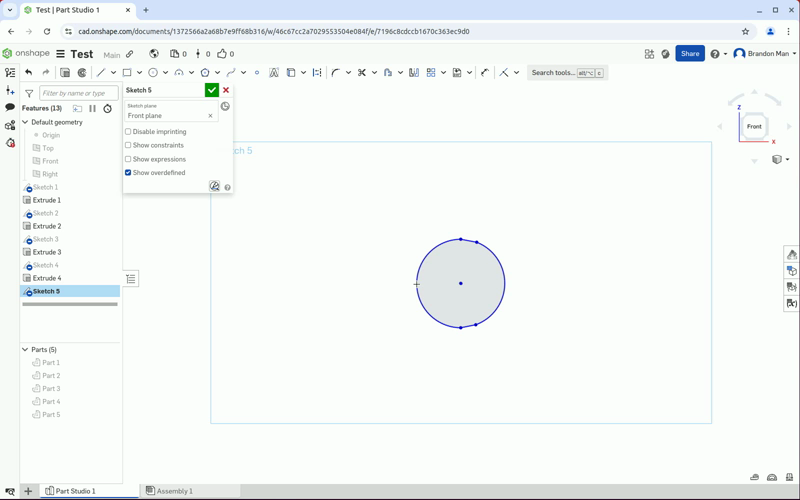
key_down(shift)
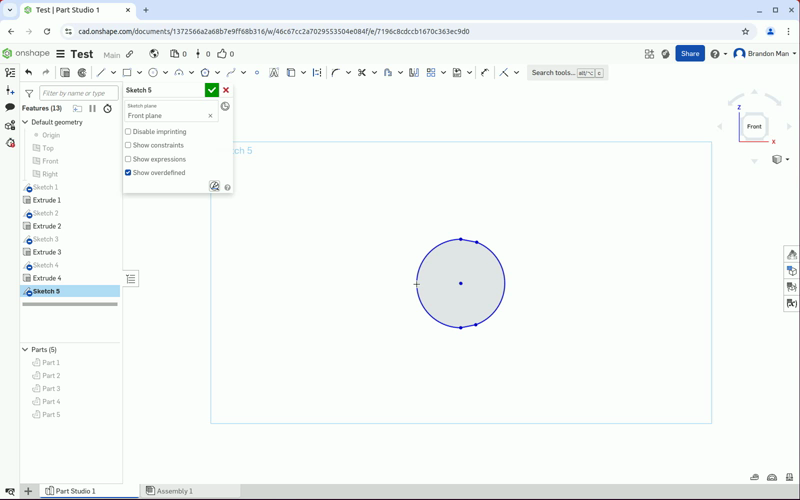
mouse_move(431, 291)
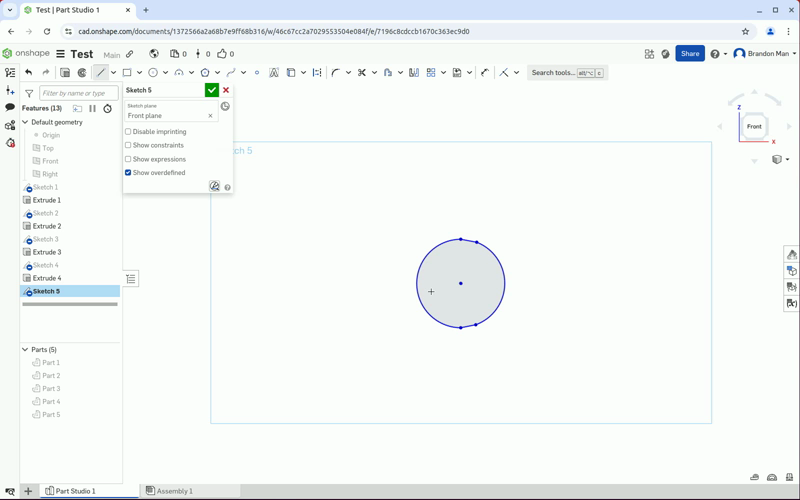
click(431, 291)
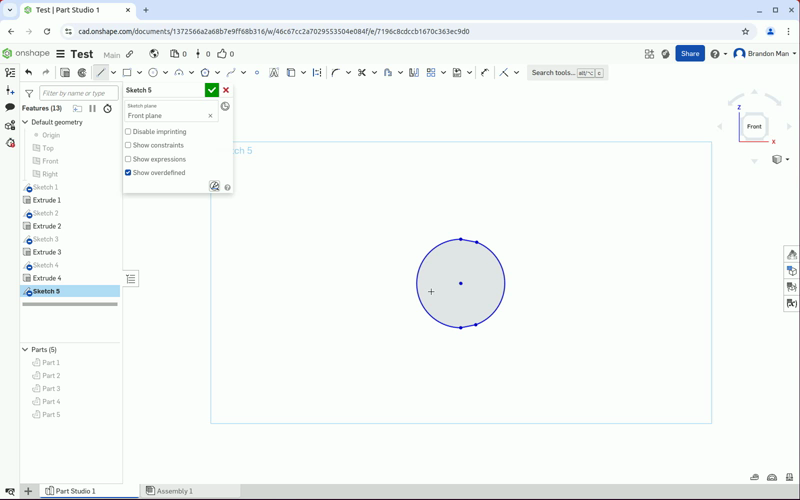
key_up(shift)
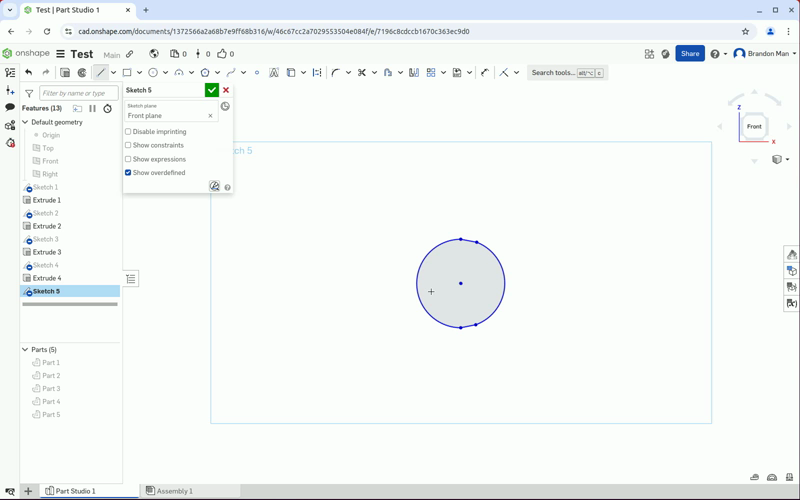
key_down(shift)
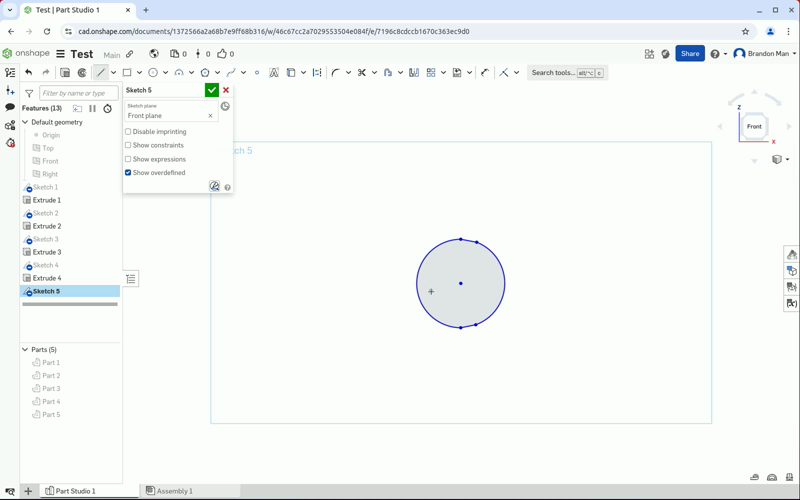
mouse_move(461, 291)
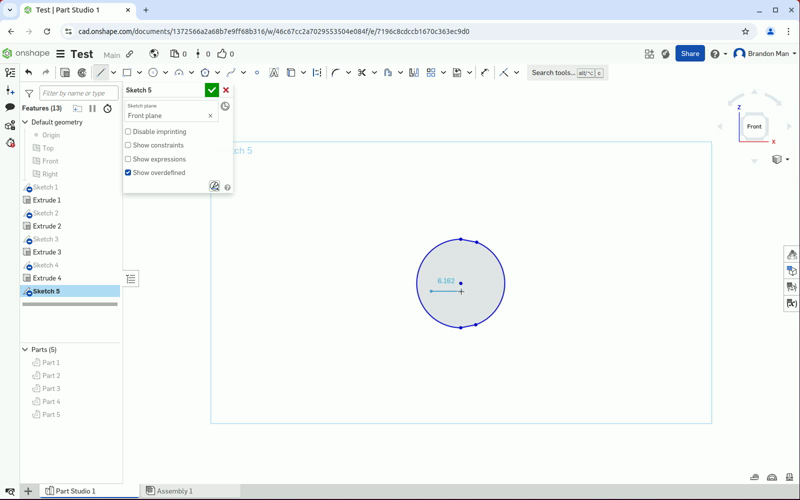
mouse_move(440, 291)
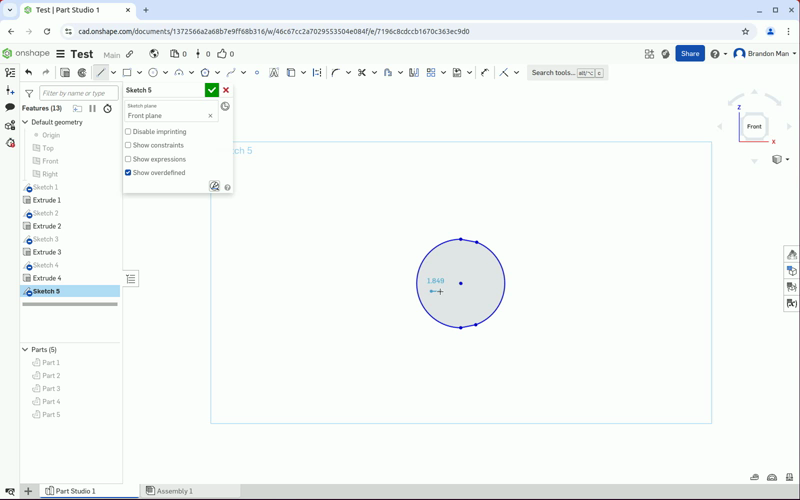
click(440, 291)
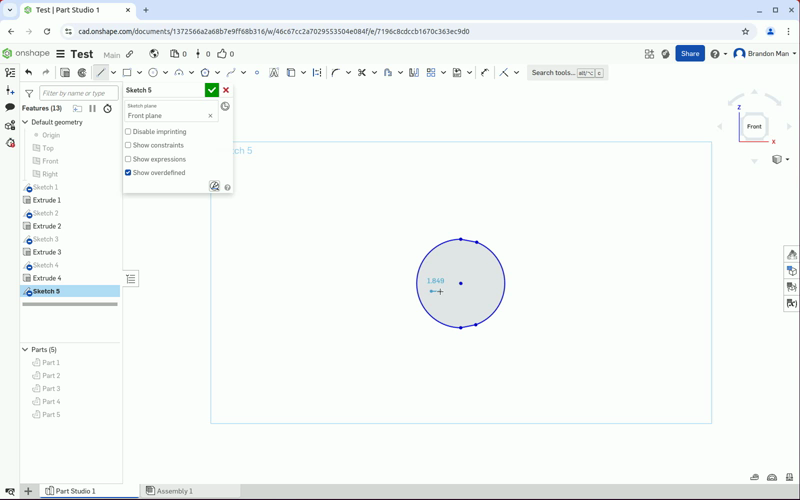
key_up(shift)
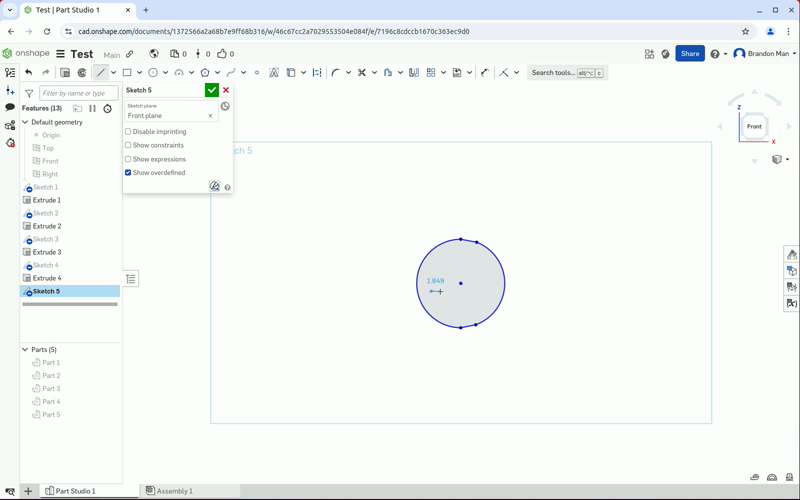
key(esc)
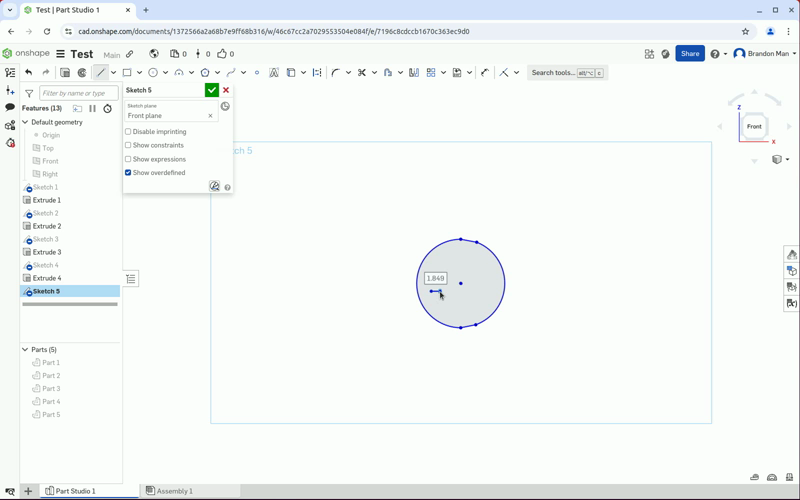
key(a)
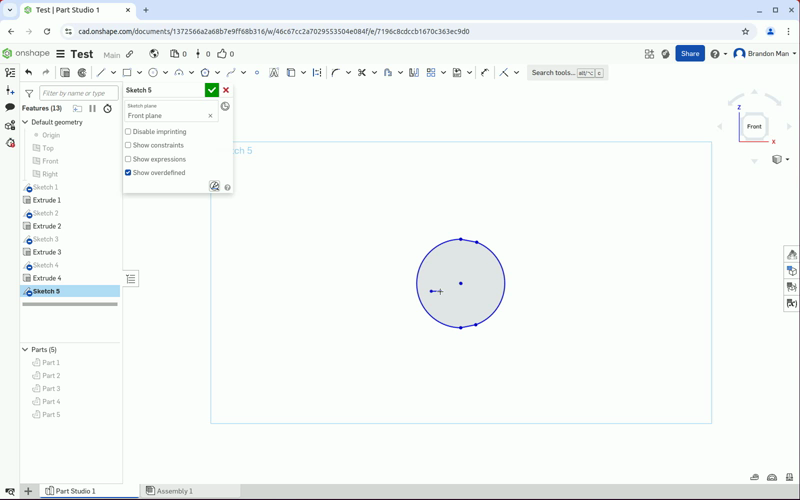
mouse_move(440, 291)
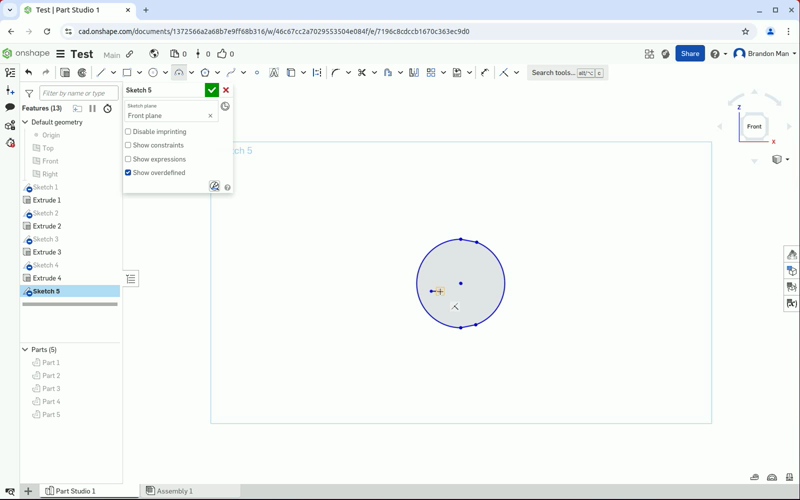
click(440, 291)
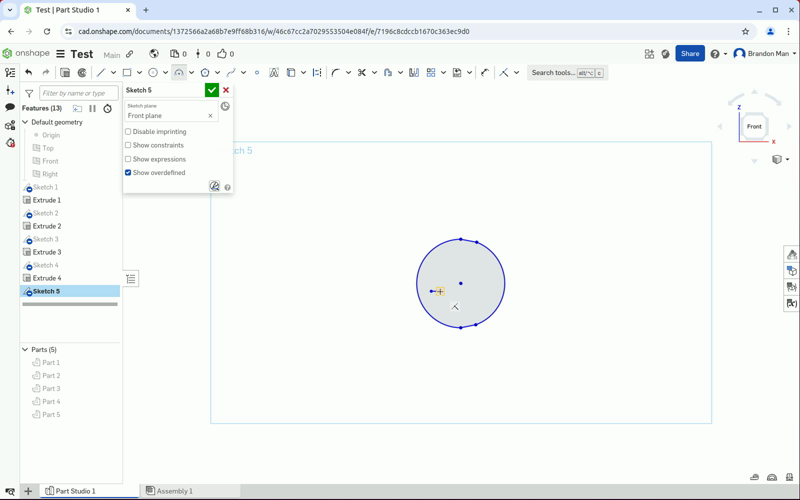
key_down(shift)
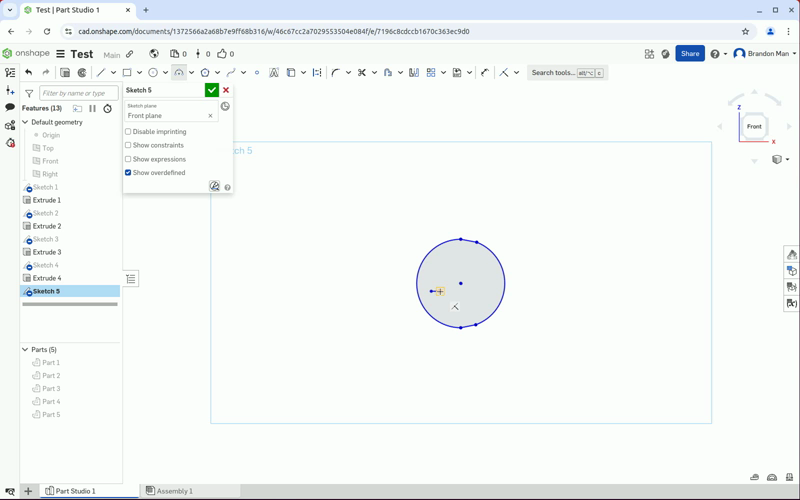
mouse_move(481, 291)
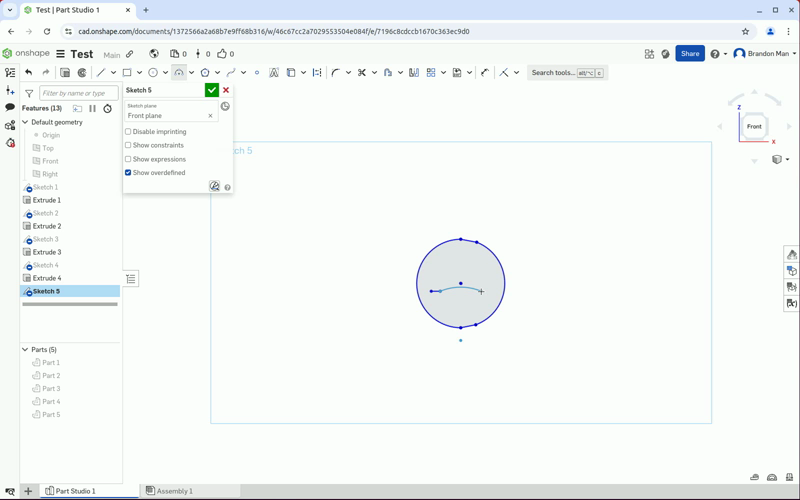
click(481, 291)
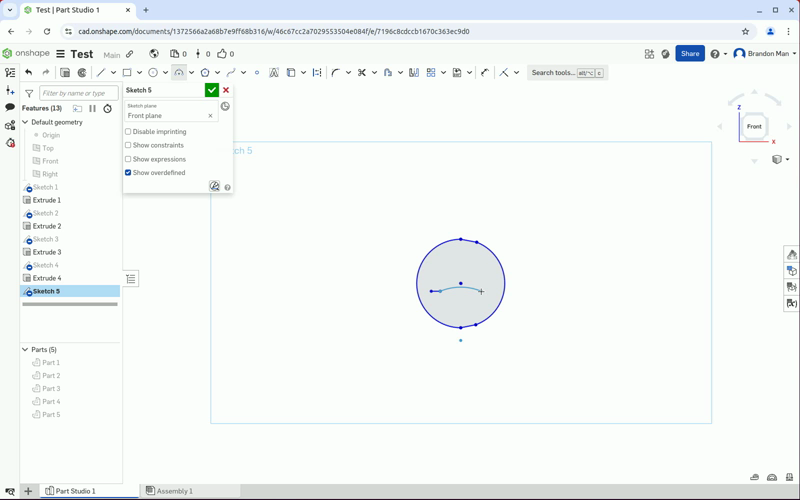
mouse_move(460, 305)
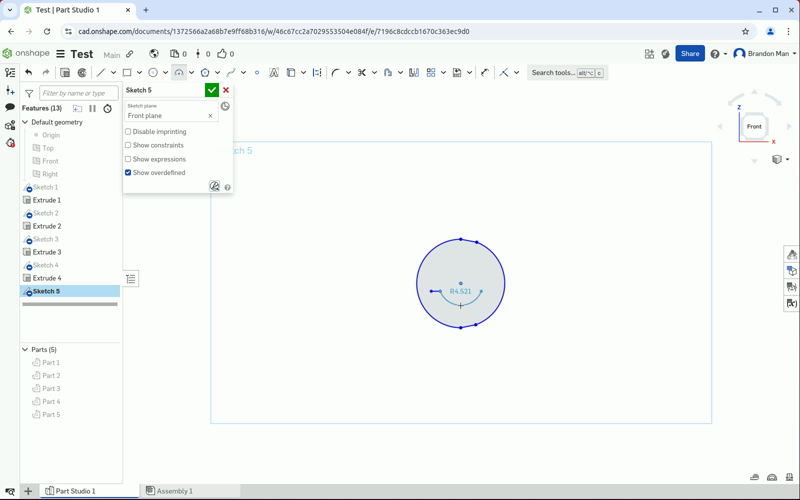
click(460, 305)
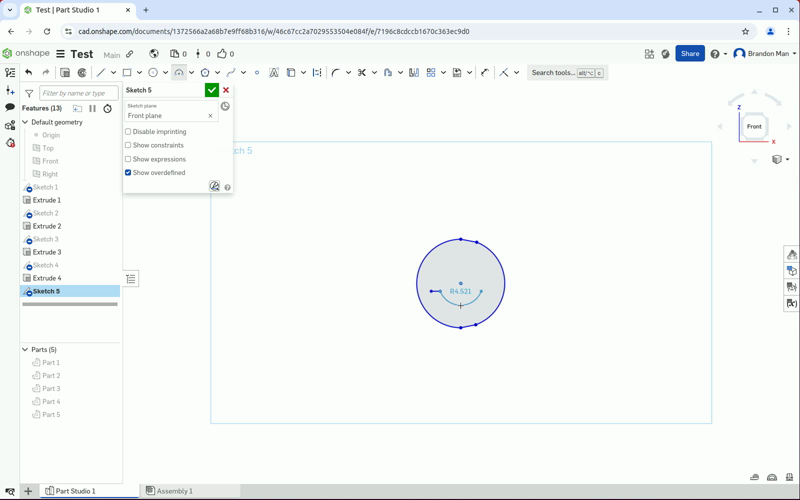
key_up(shift)
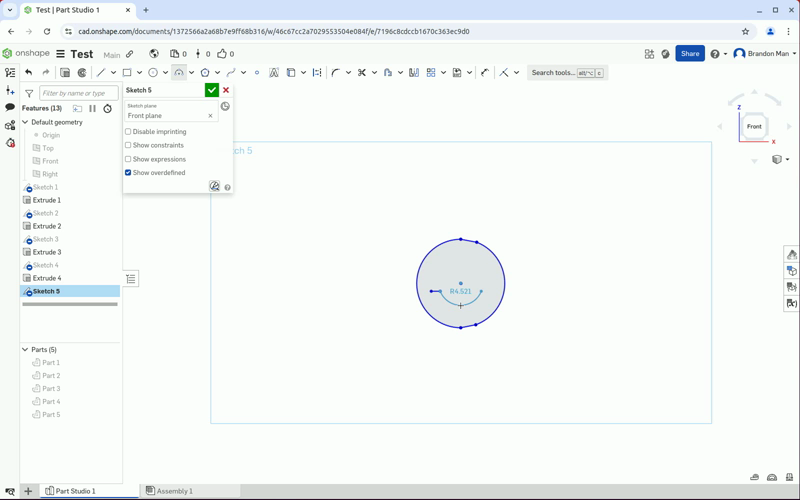
key(esc)
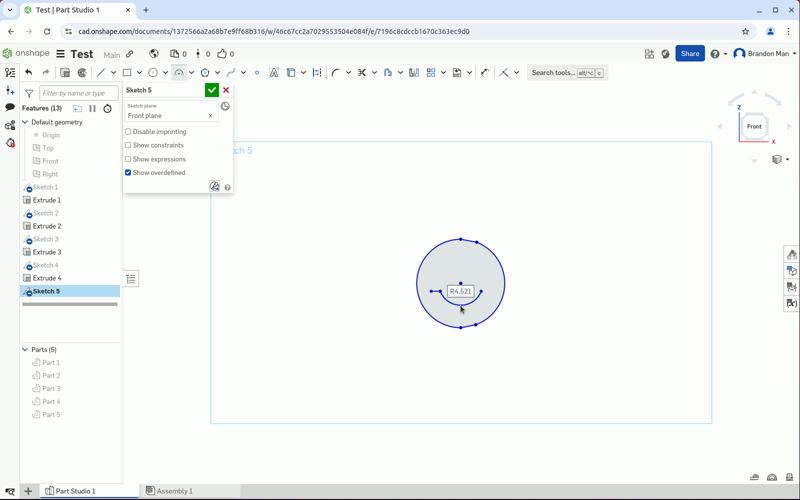
key(l)
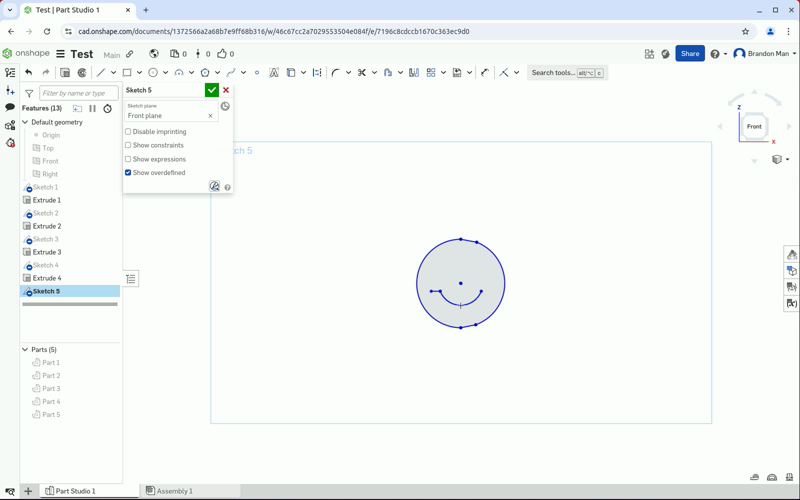
mouse_move(481, 291)
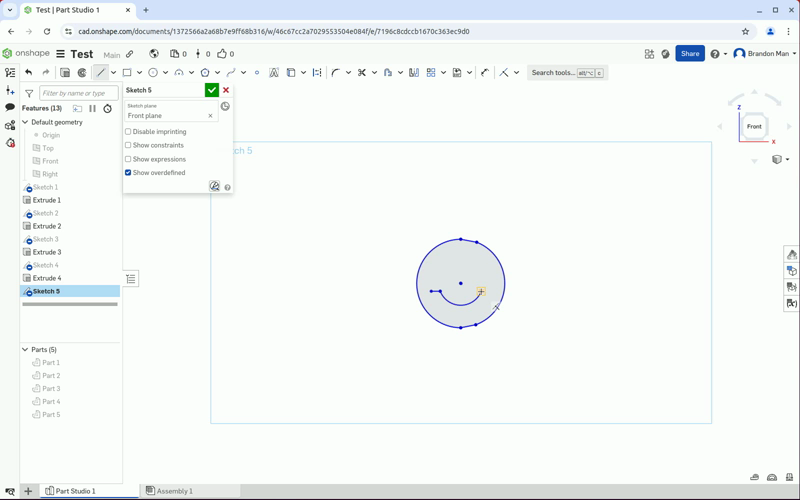
click(481, 291)
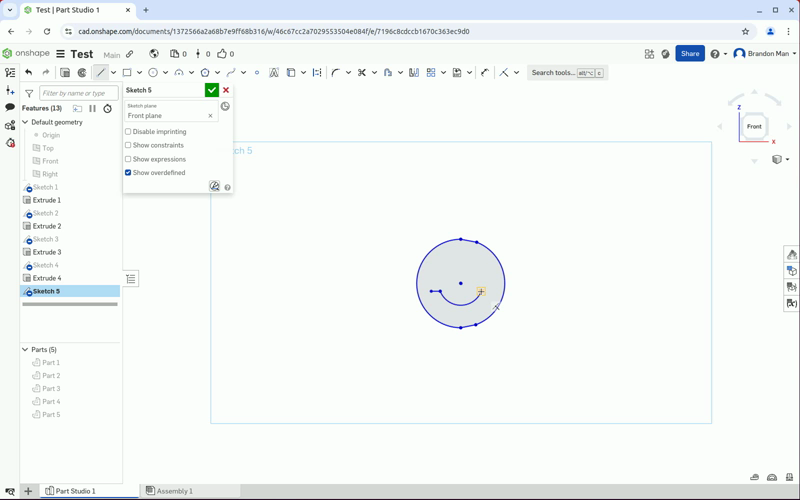
key_down(shift)
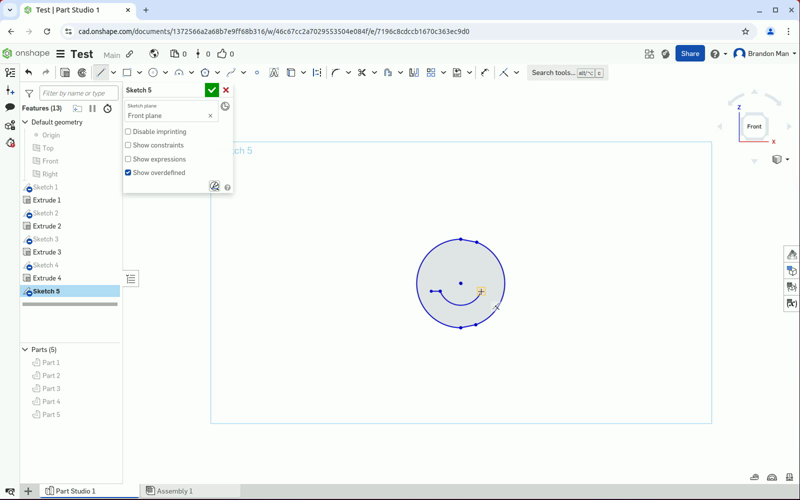
mouse_move(511, 291)
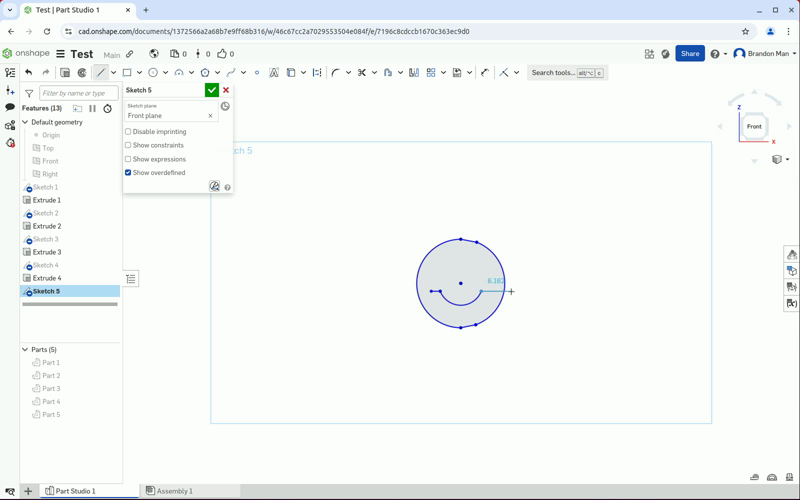
mouse_move(490, 291)
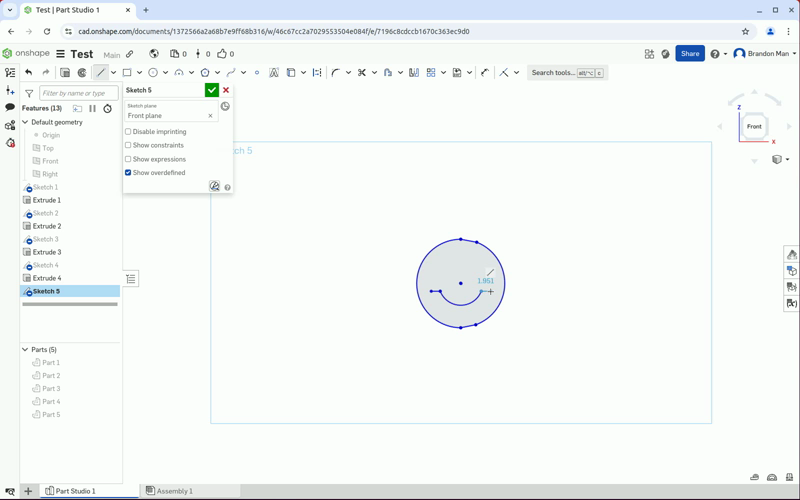
click(490, 291)
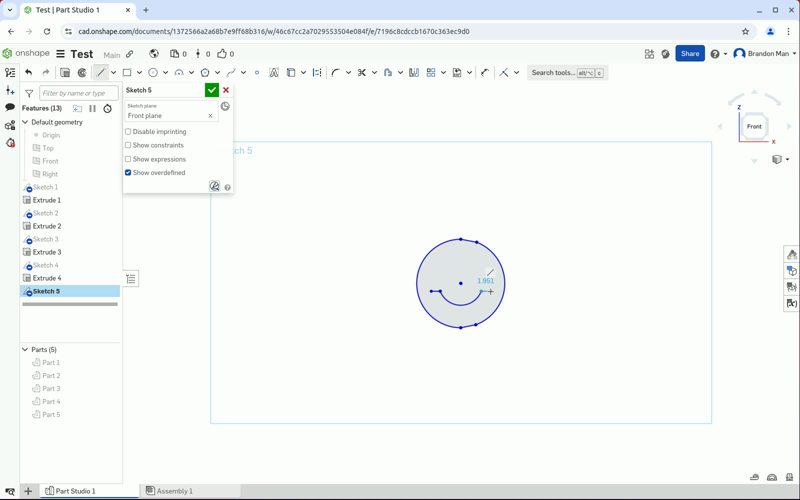
key_up(shift)
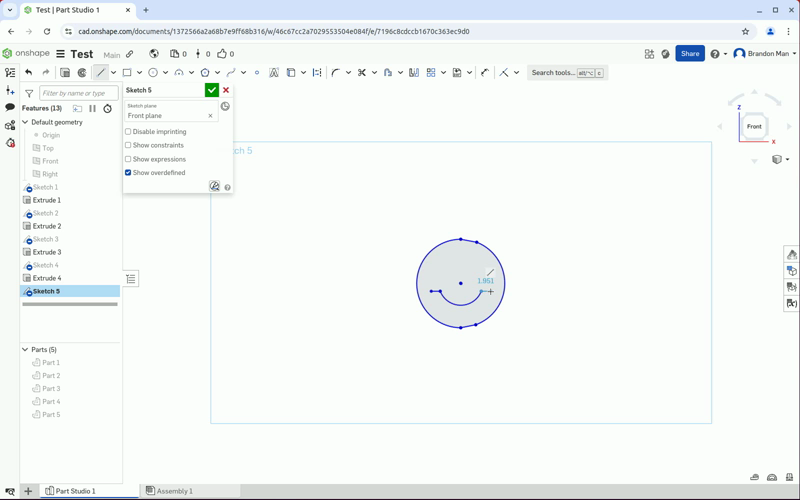
key_down(shift)
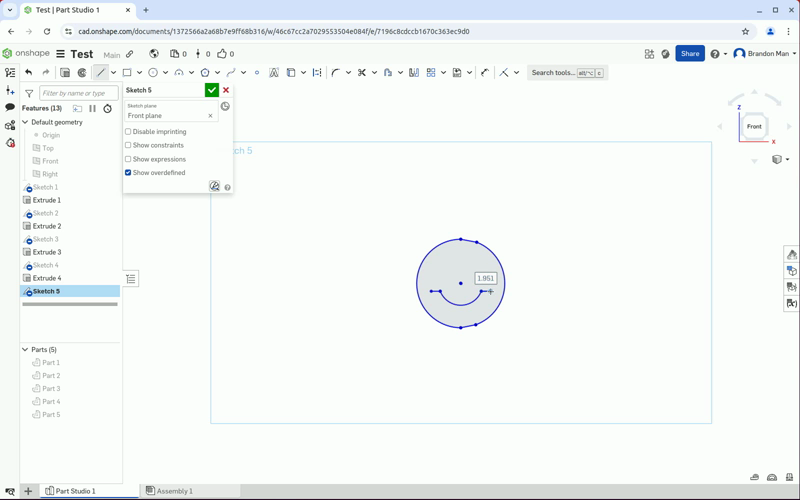
mouse_move(520, 291)
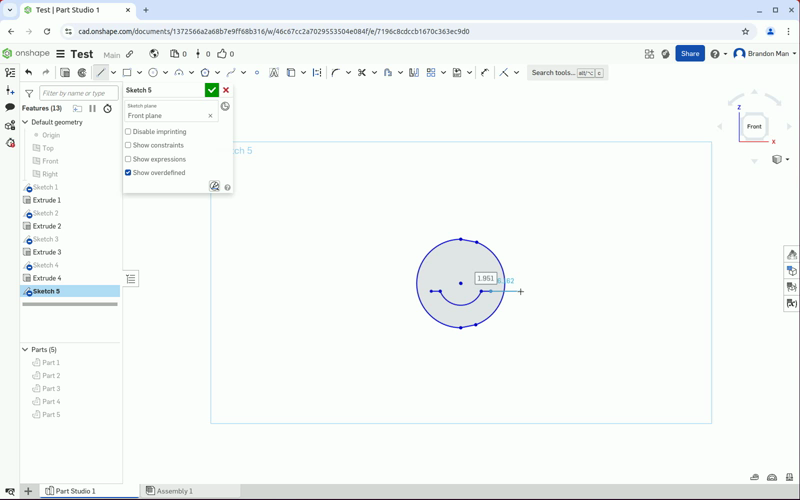
mouse_move(490, 275)
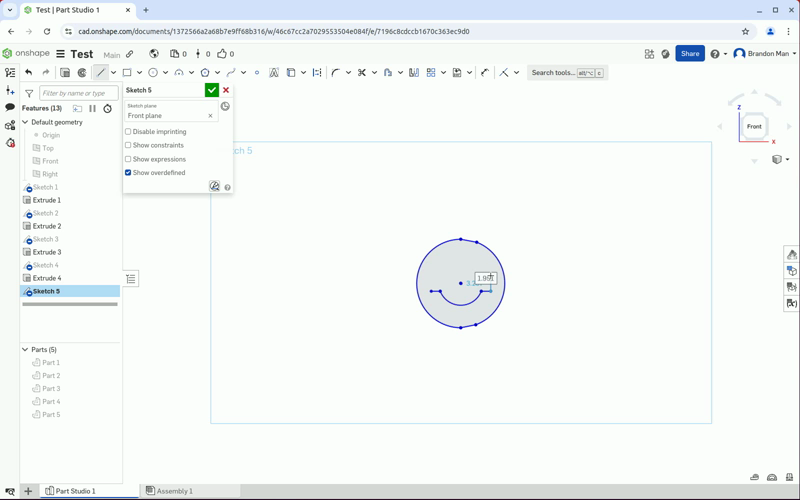
click(490, 275)
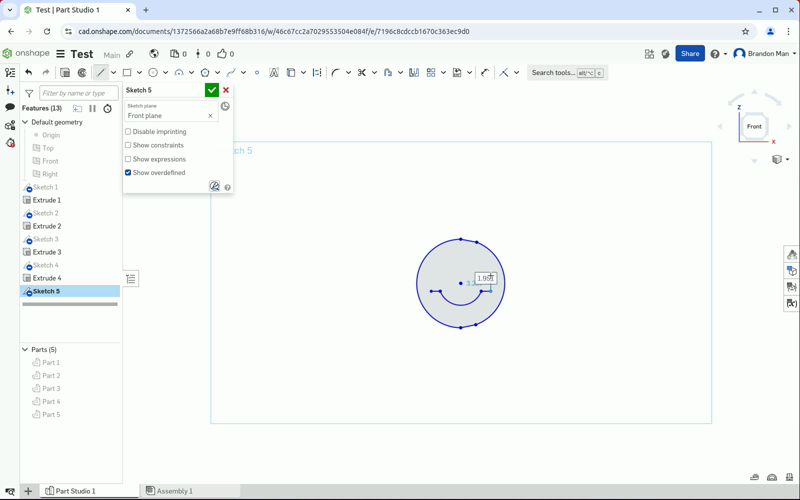
key_up(shift)
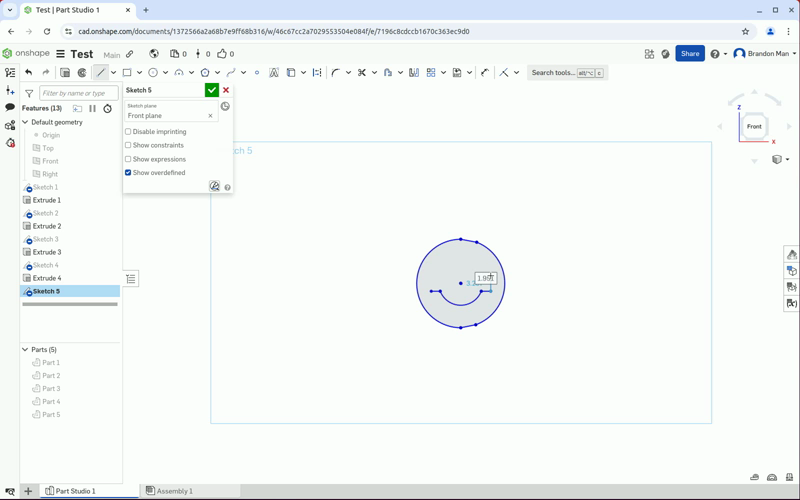
key_down(shift)
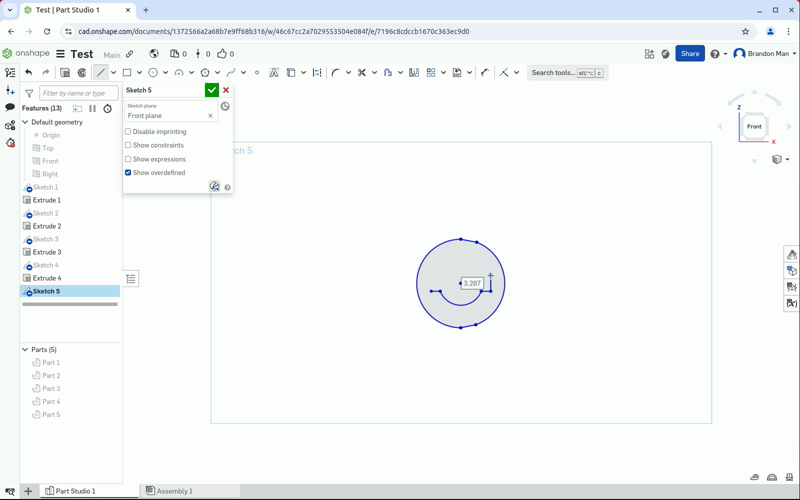
mouse_move(520, 275)
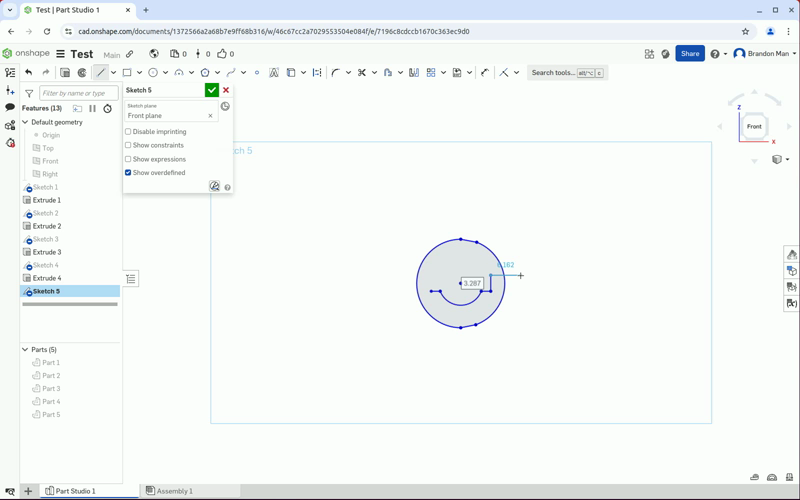
mouse_move(481, 275)
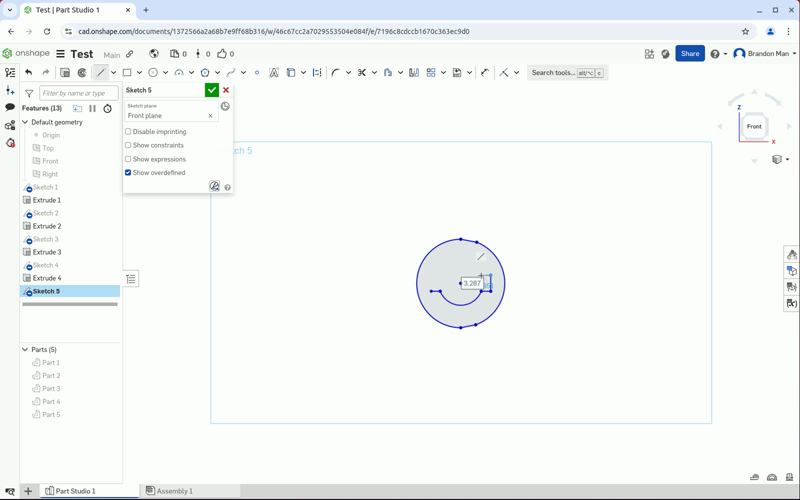
click(481, 275)
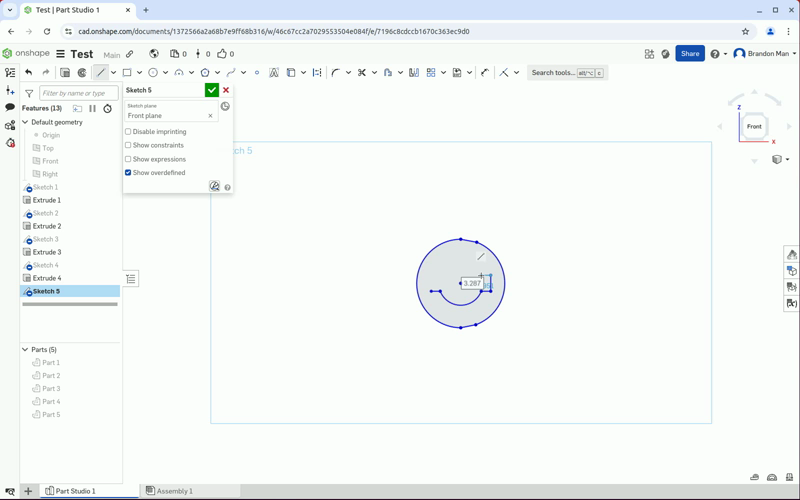
key_up(shift)
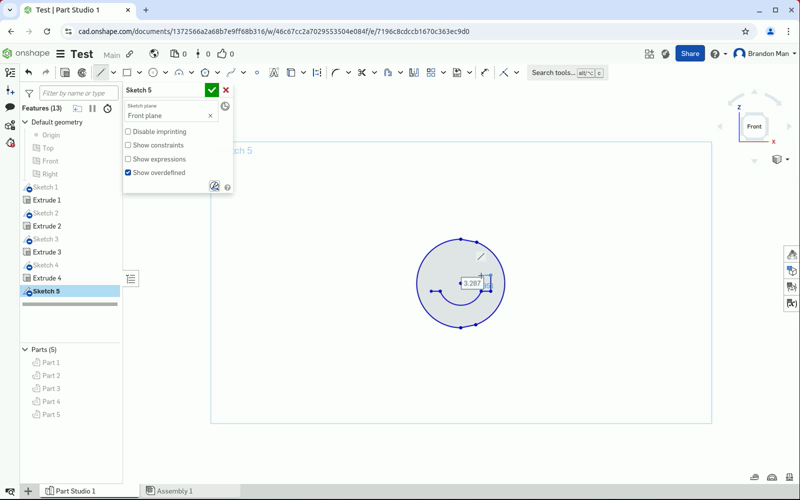
key(esc)
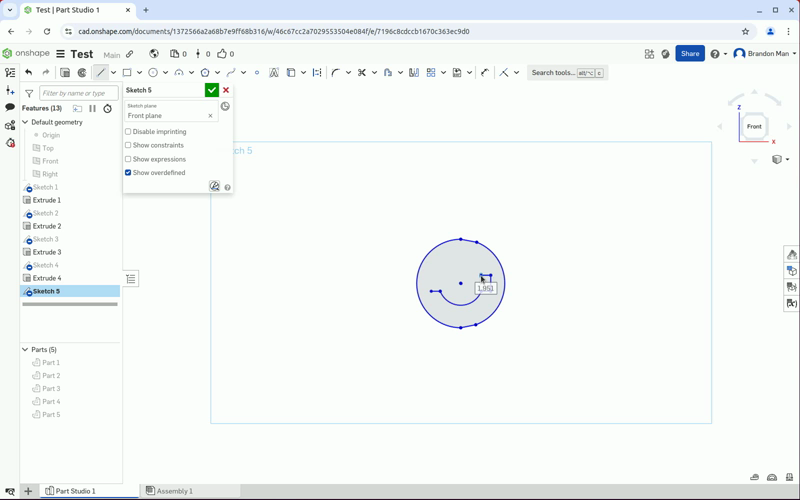
key(a)
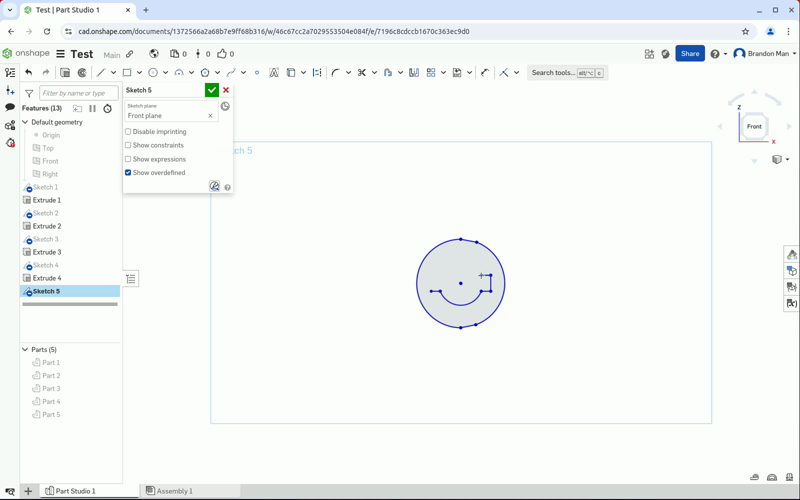
mouse_move(481, 275)
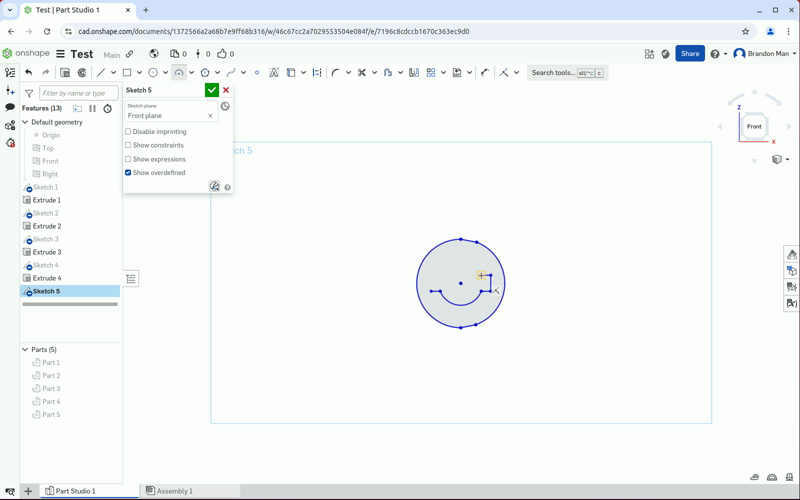
click(481, 275)
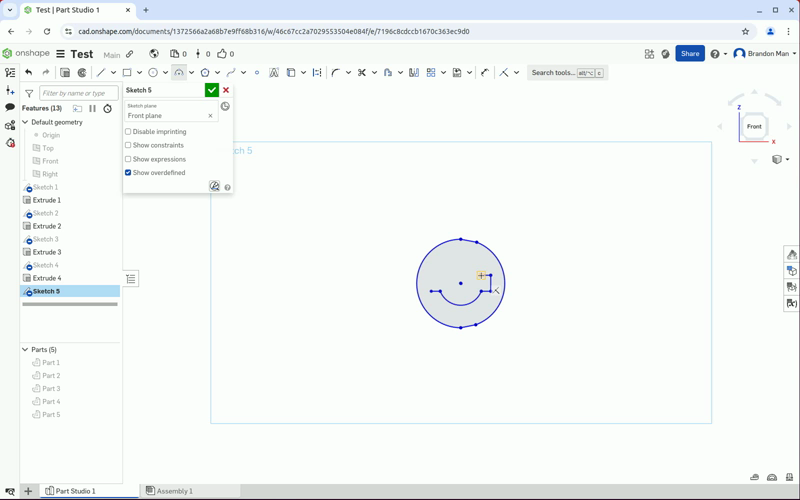
key_down(shift)
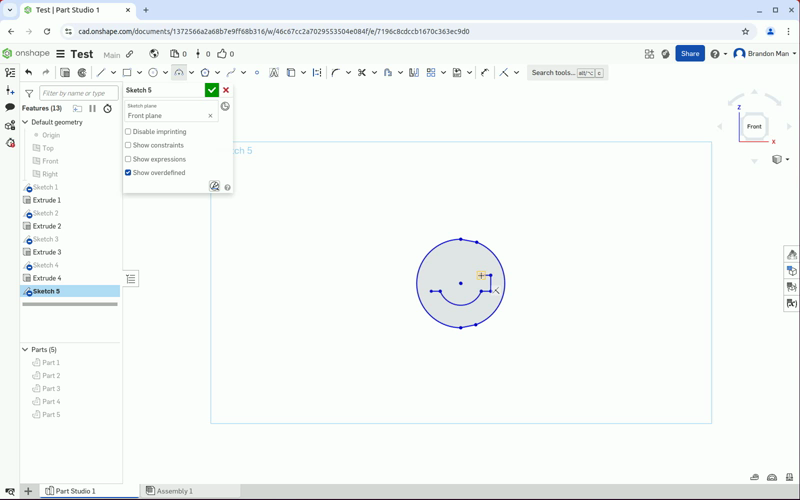
mouse_move(440, 275)
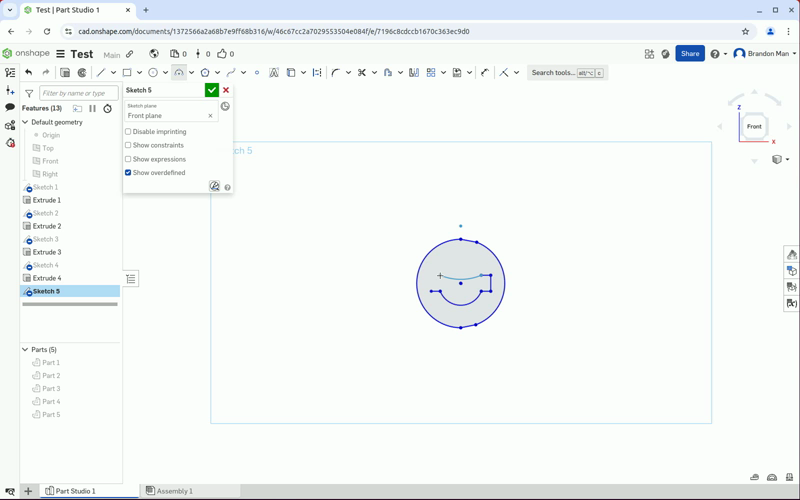
click(440, 275)
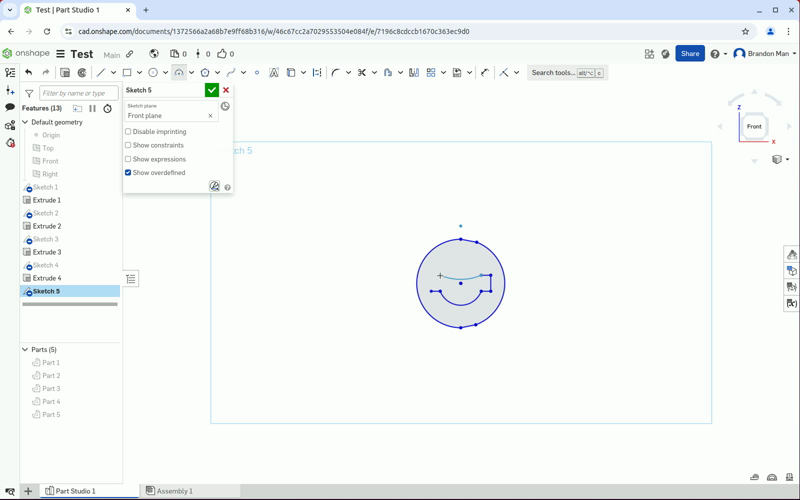
mouse_move(460, 261)
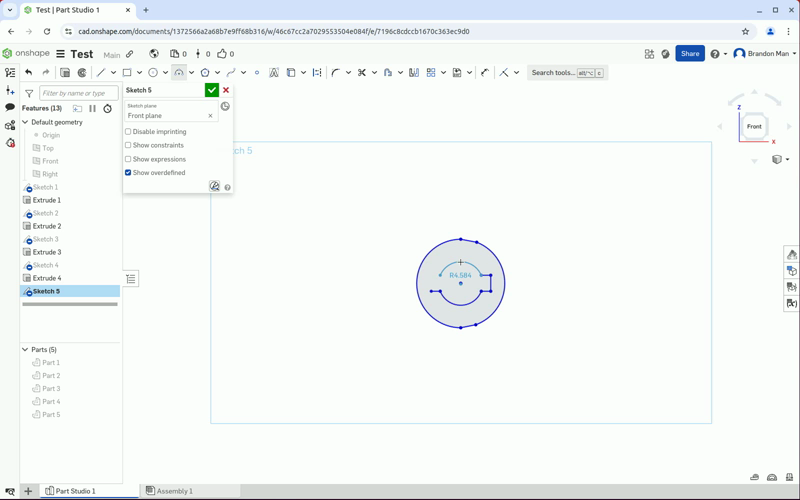
click(460, 261)
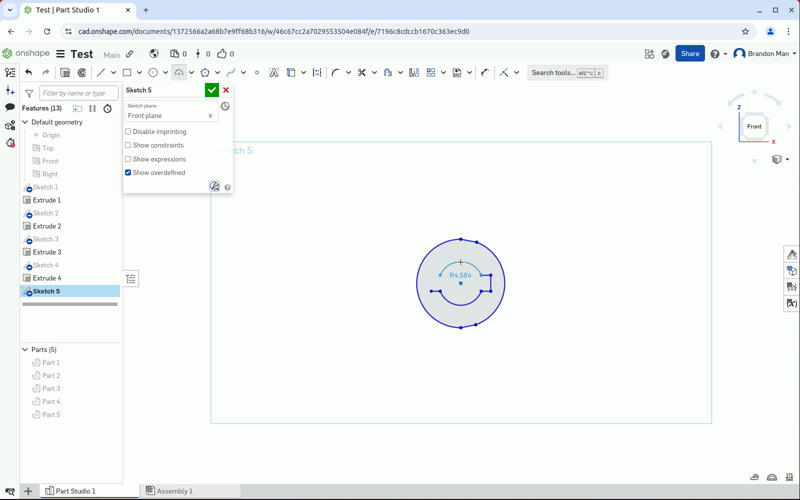
key_up(shift)
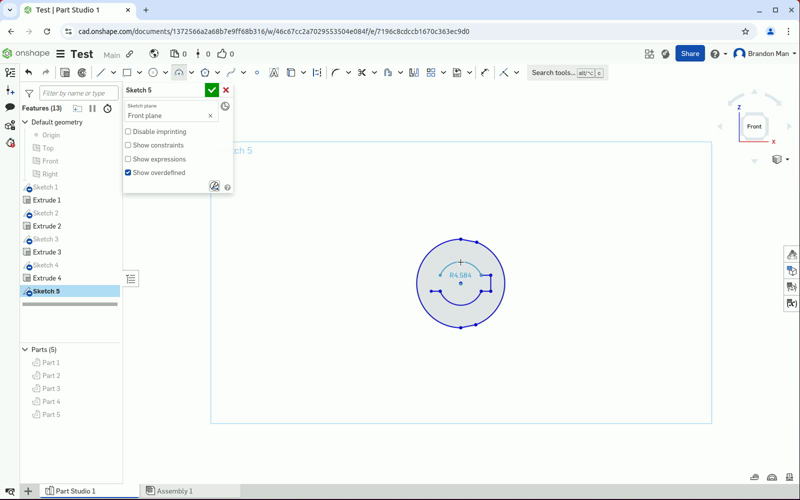
key(esc)
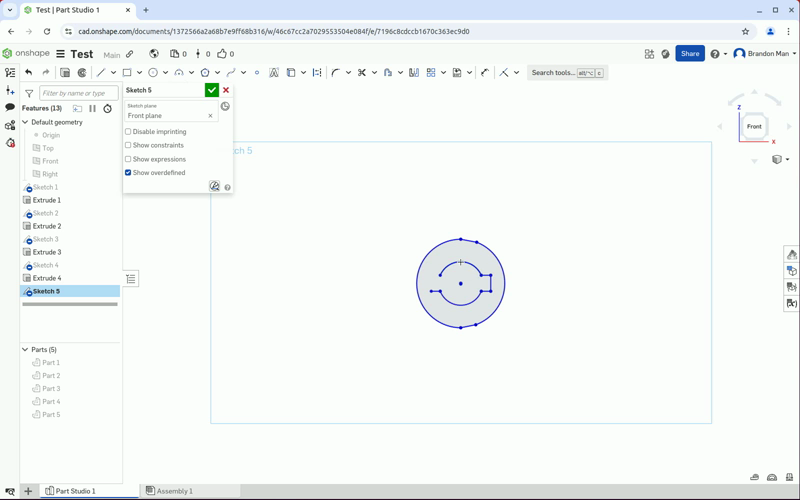
key(l)
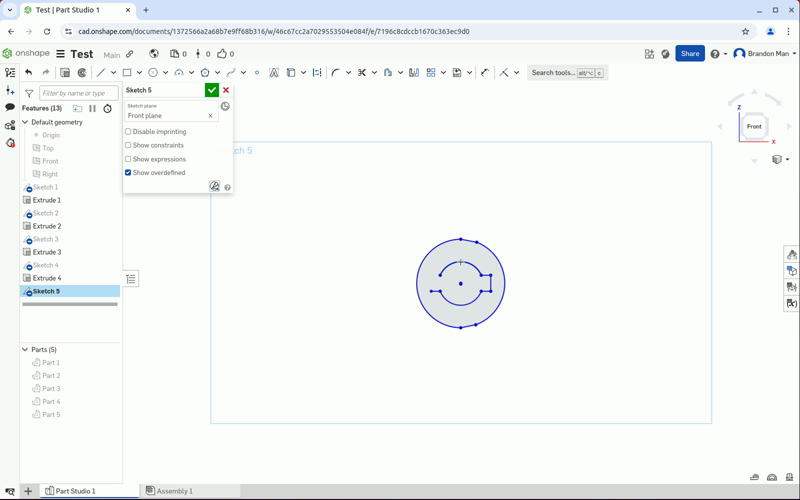
mouse_move(440, 275)
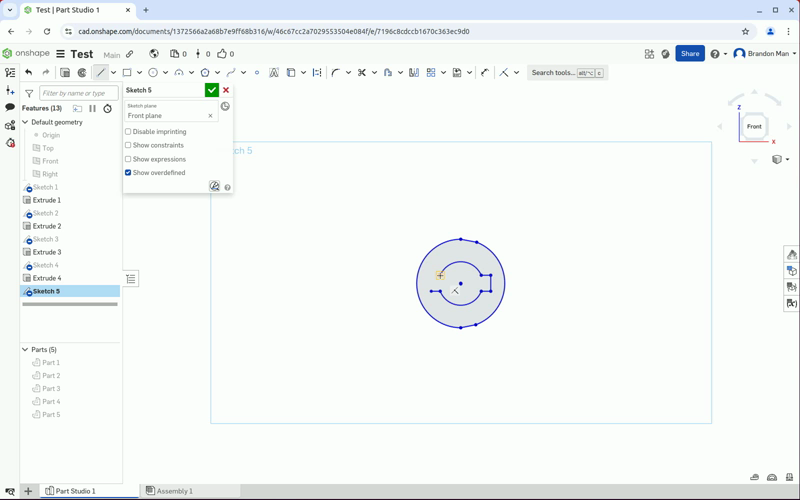
click(440, 275)
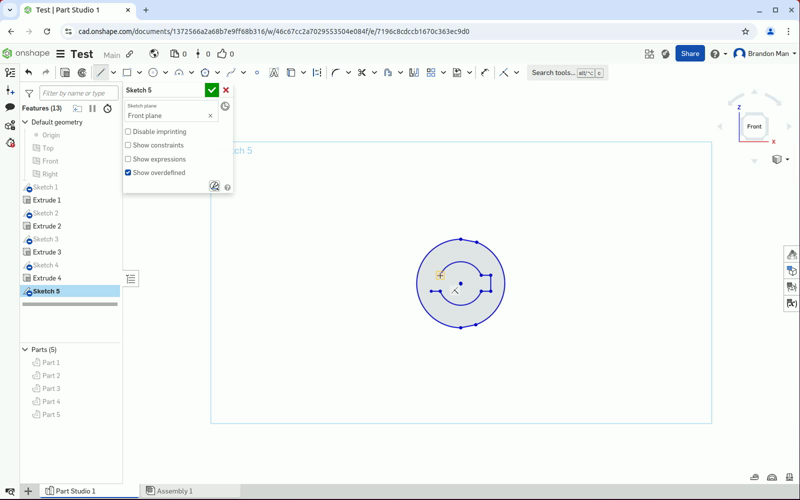
key_down(shift)
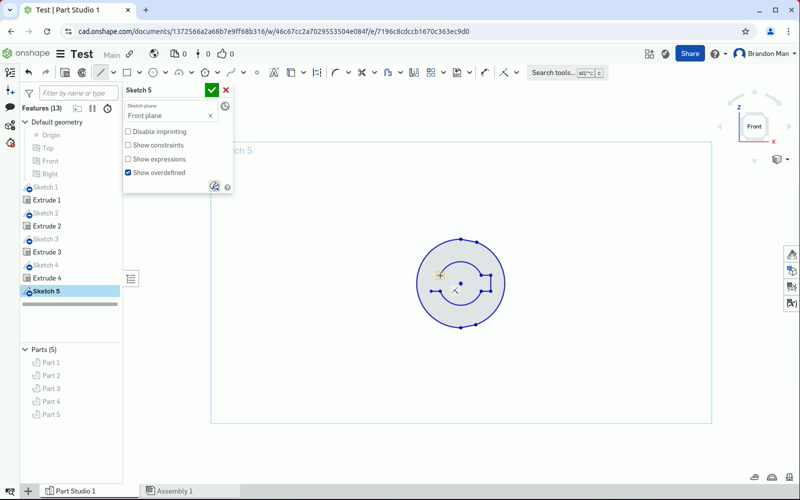
mouse_move(470, 275)
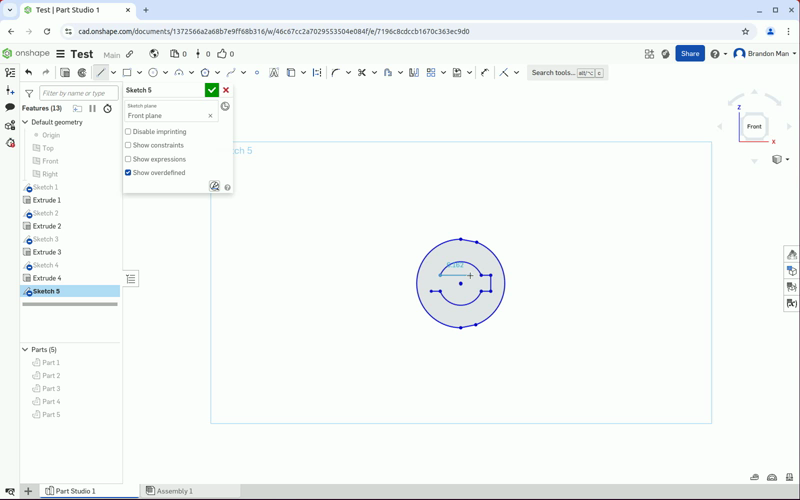
mouse_move(431, 275)
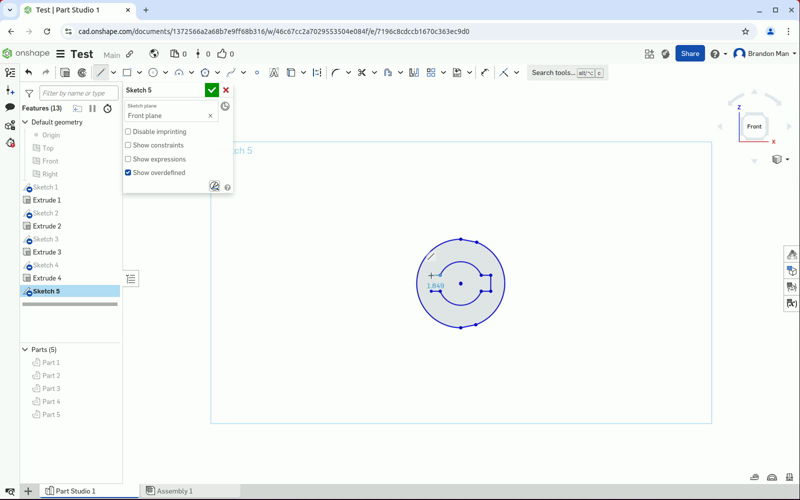
click(431, 275)
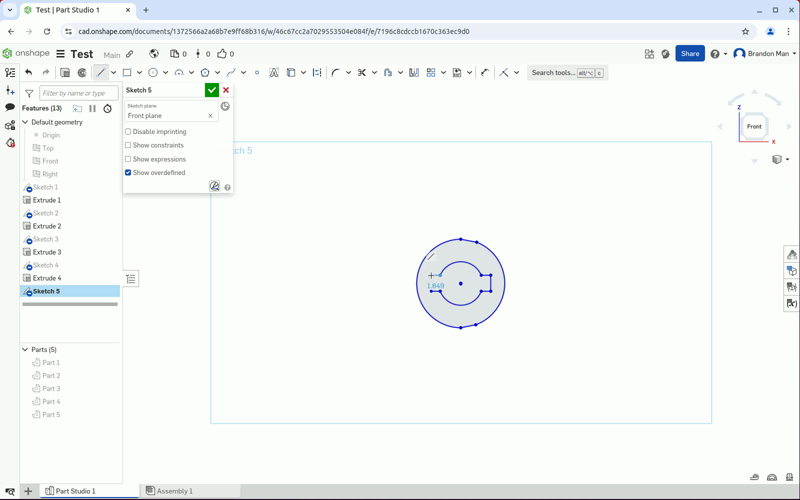
key_up(shift)
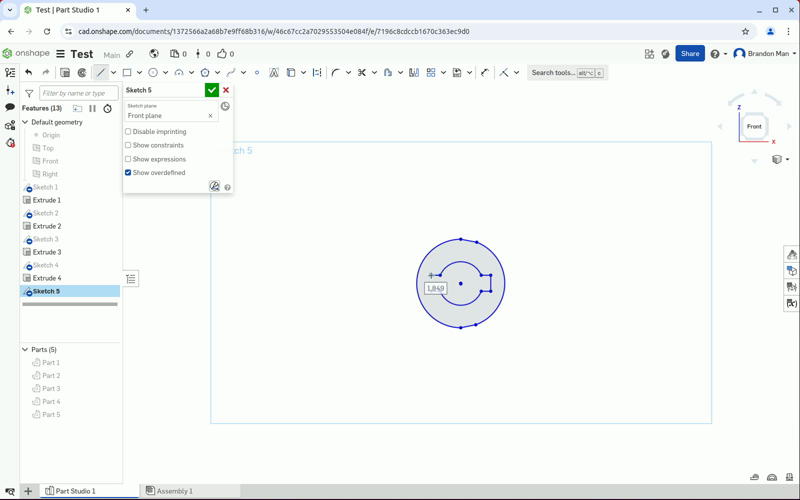
mouse_move(461, 275)
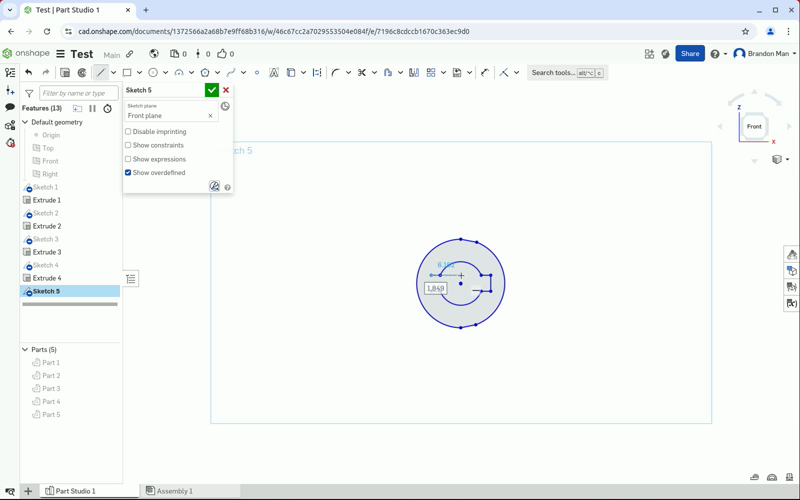
key_down(shift)
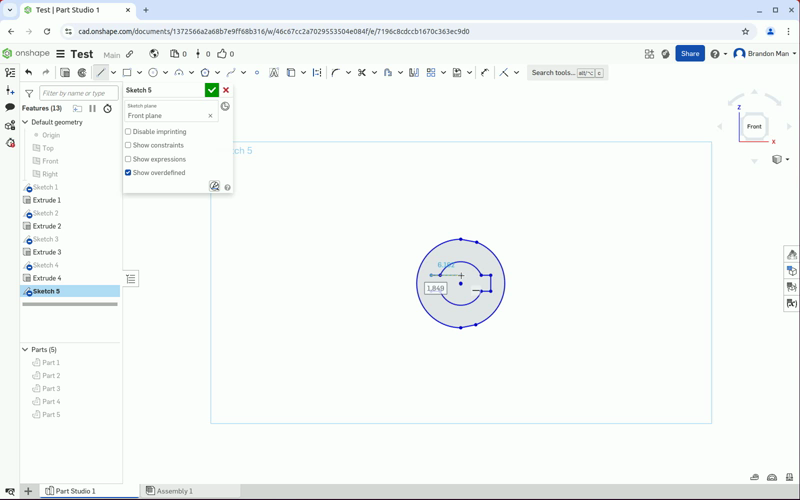
mouse_move(431, 291)
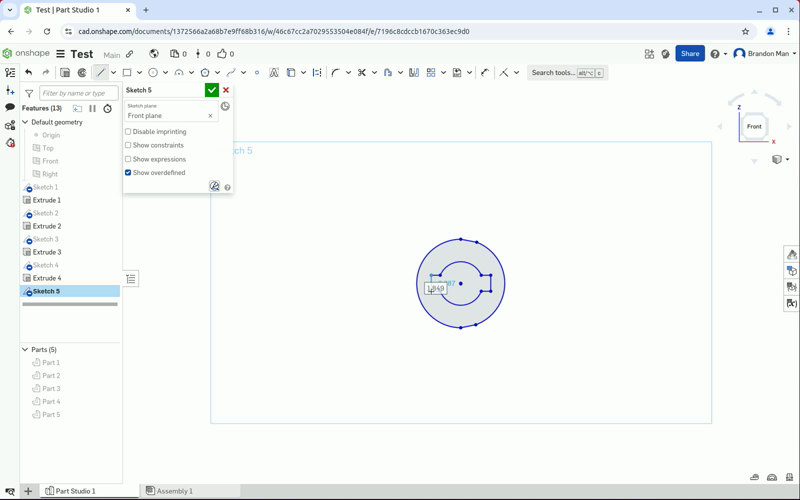
key_up(shift)
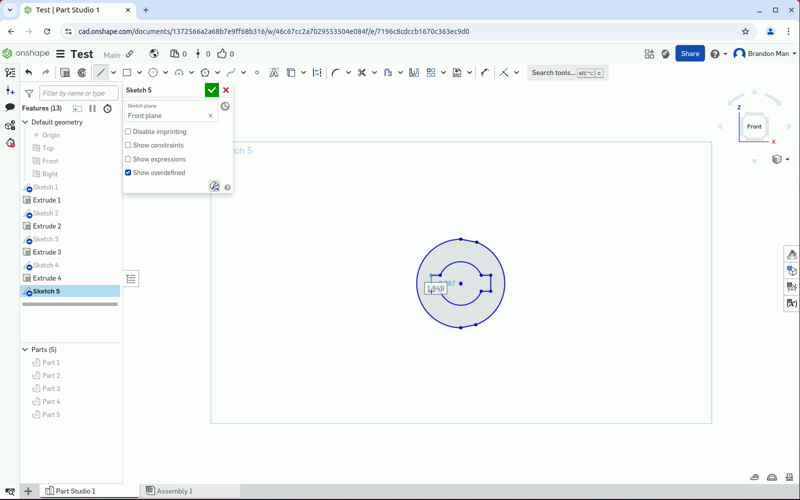
click(431, 291)
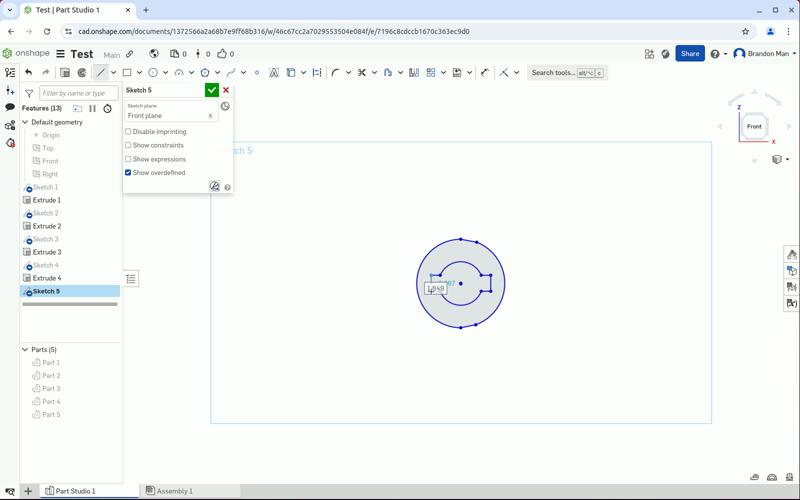
key(esc)
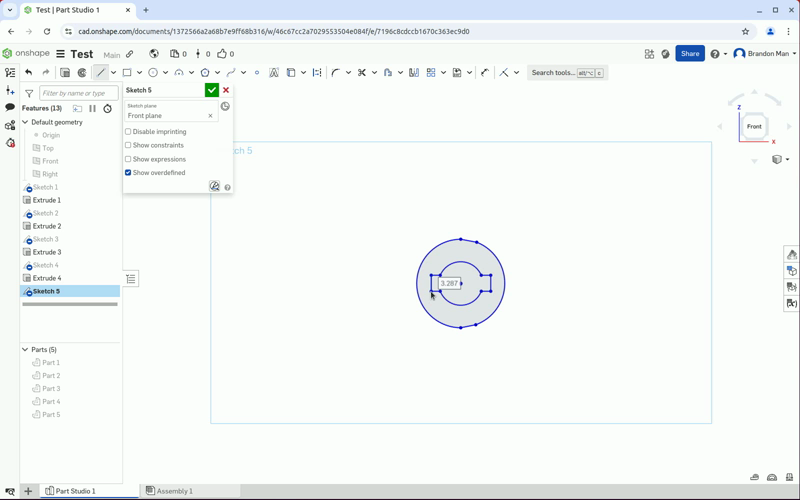
mouse_move(435, 295)
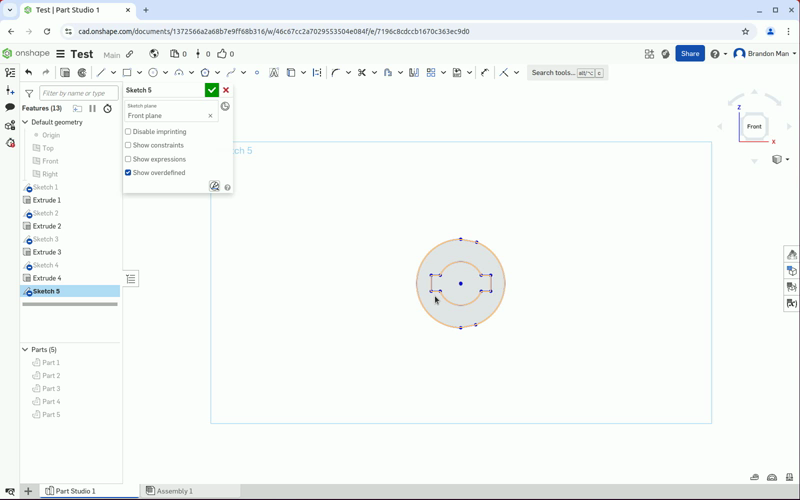
click(435, 295)
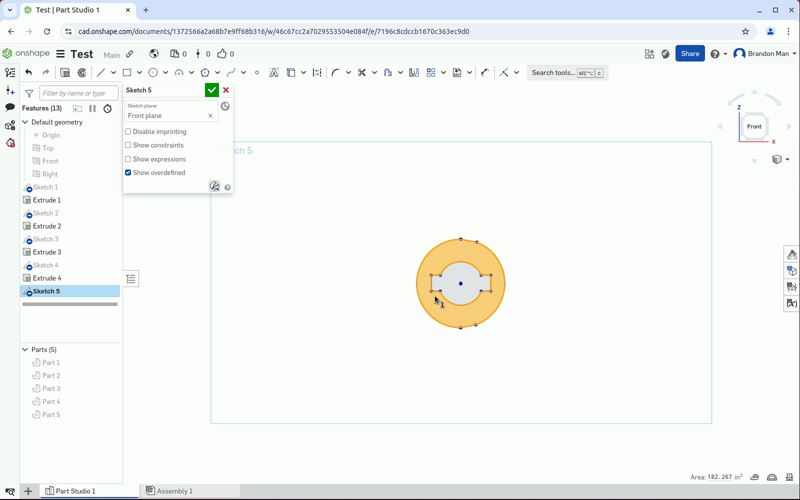
mouse_move(73, 352)
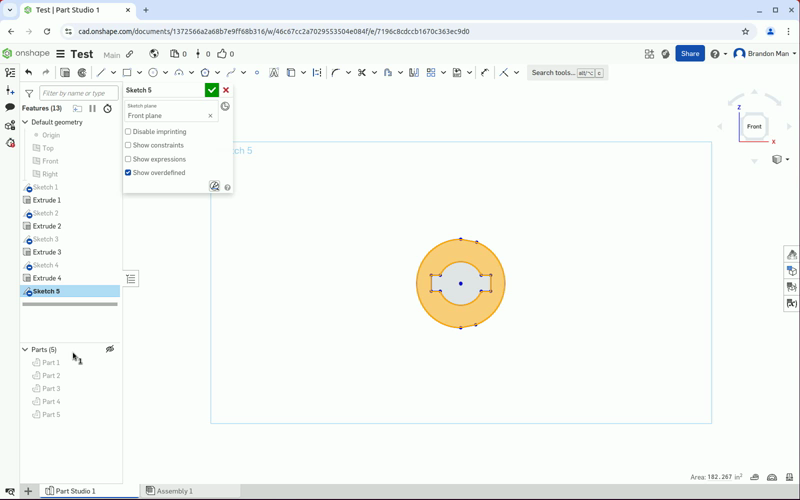
key(shift+y)
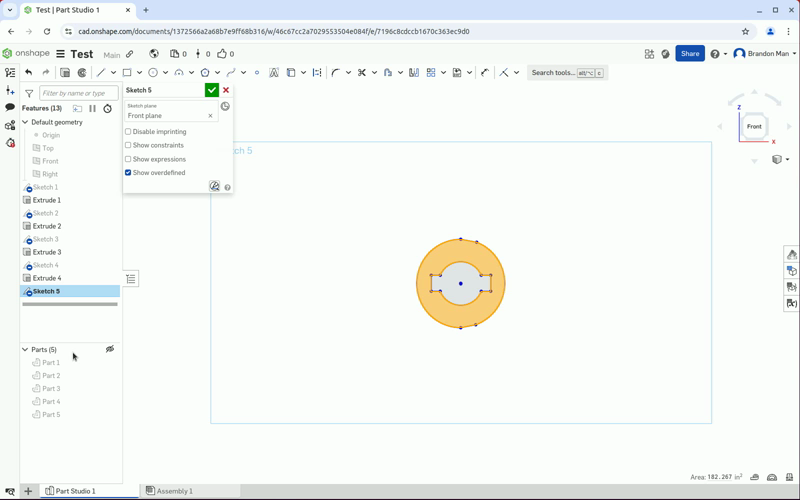
key(shift+e)
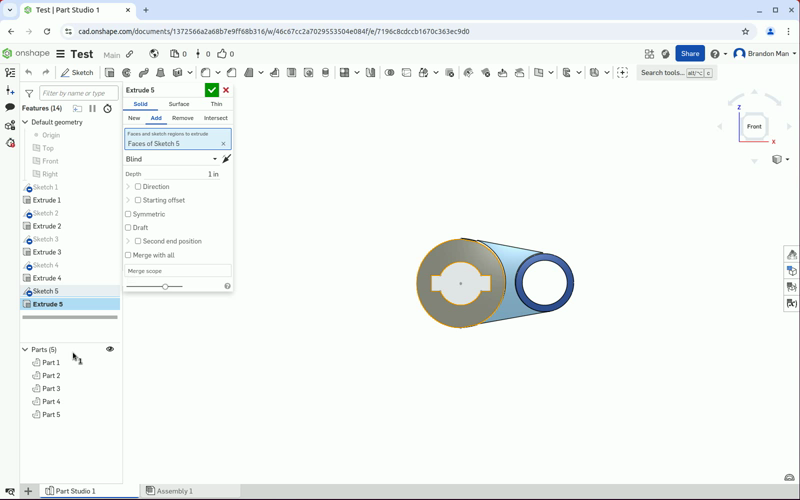
mouse_move(143, 106)
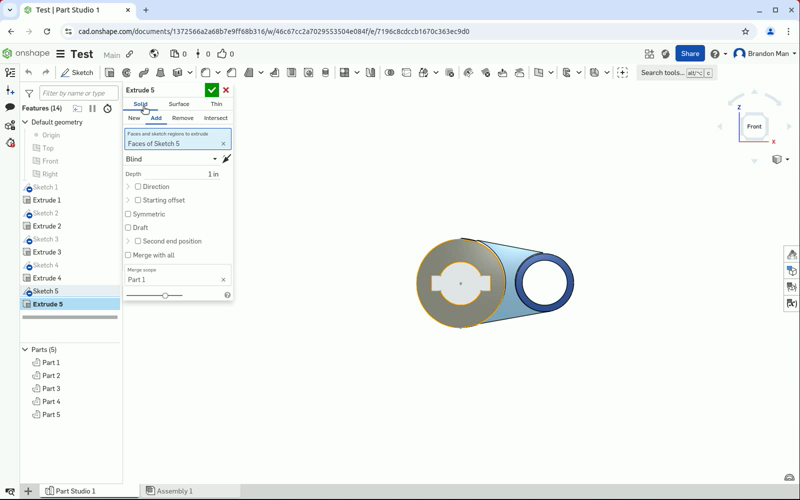
click(143, 106)
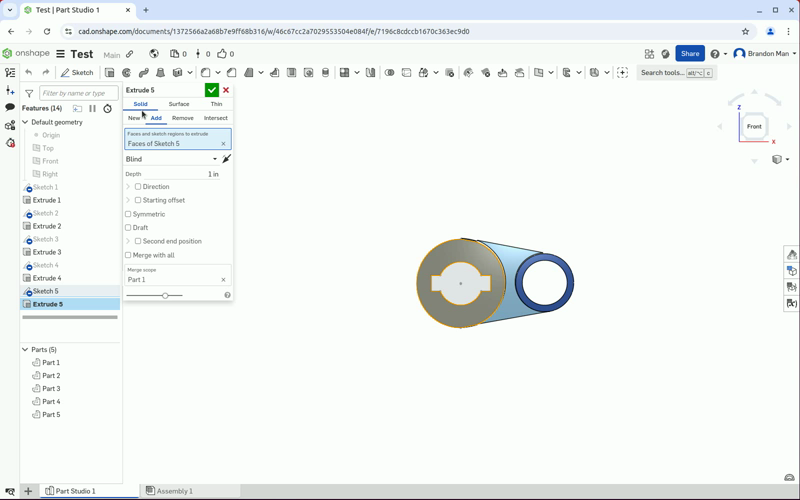
mouse_move(137, 120)
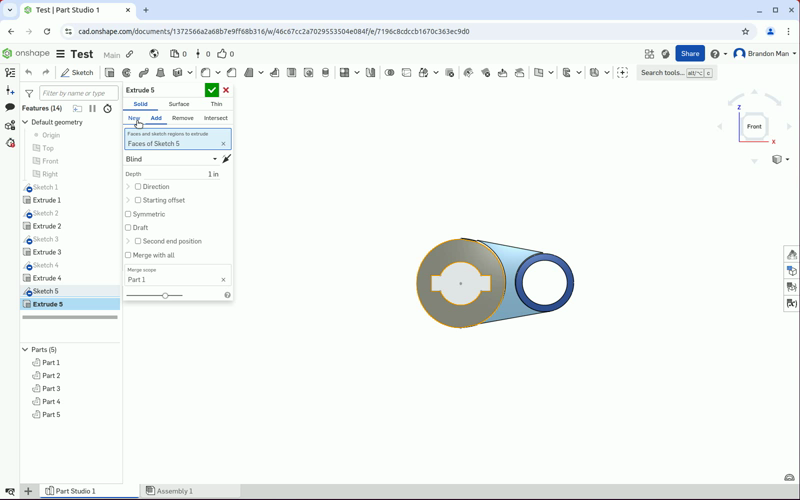
click(137, 120)
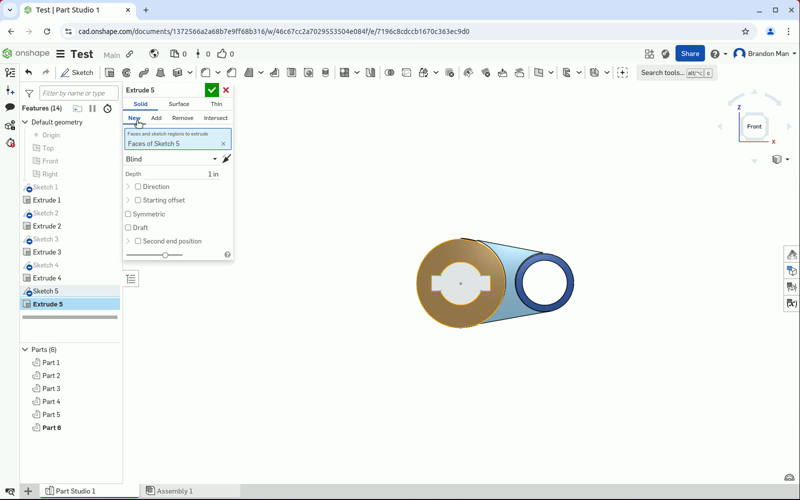
key(tab, 4)
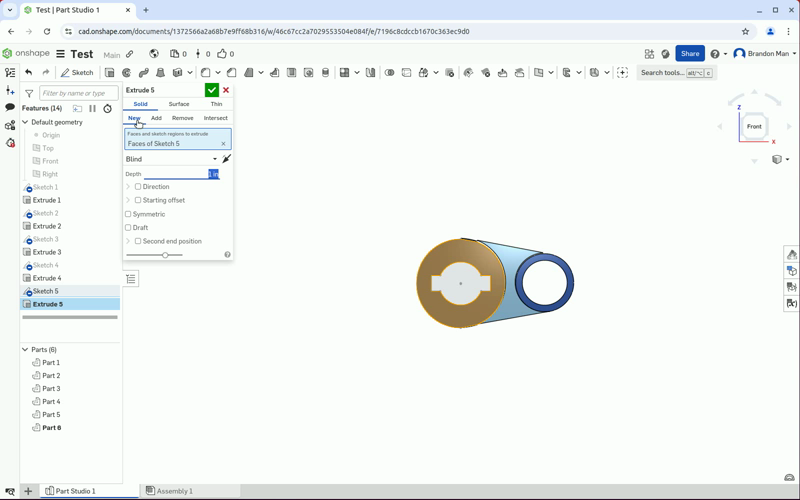
text(-8.425)
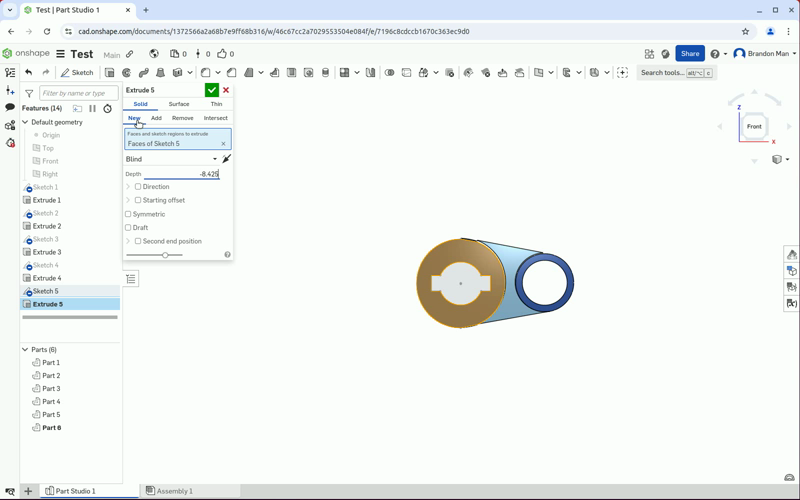
key(enter)
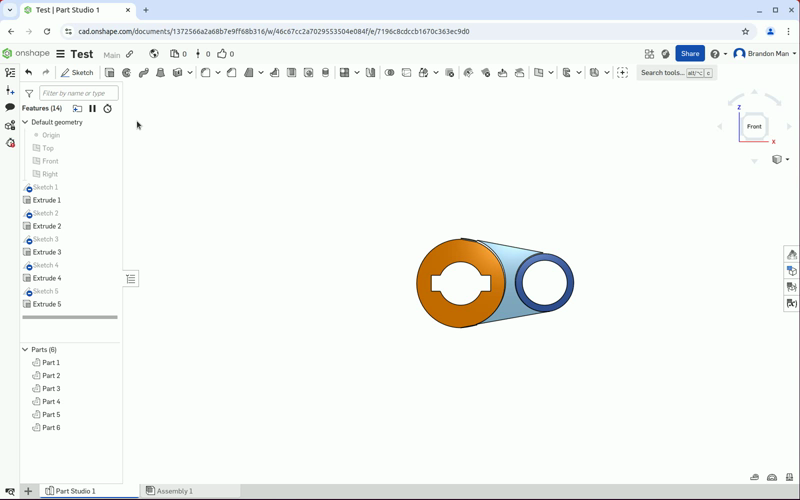
key(shift+h)
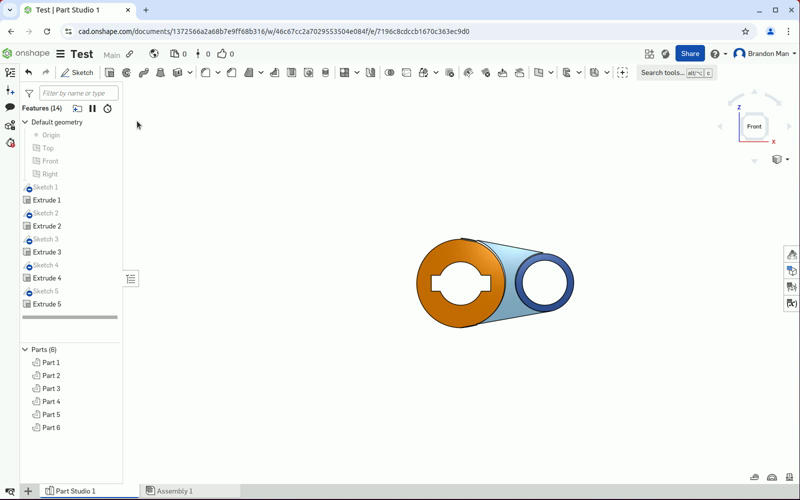
key(shift+h)
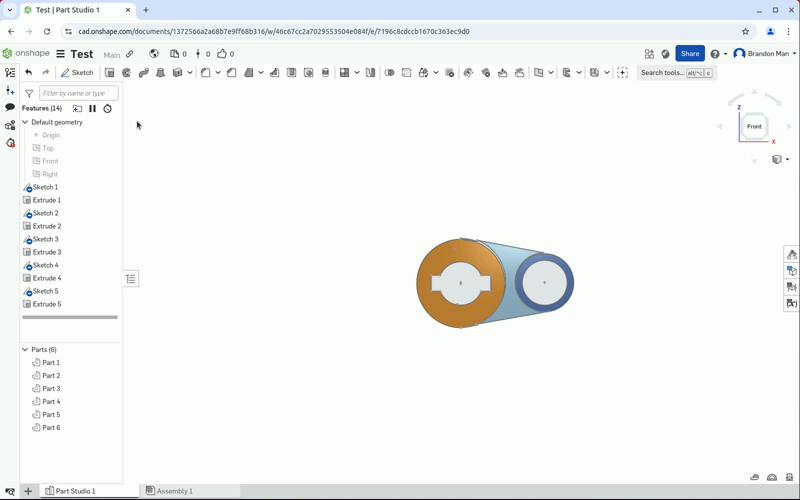
key(shift+7)
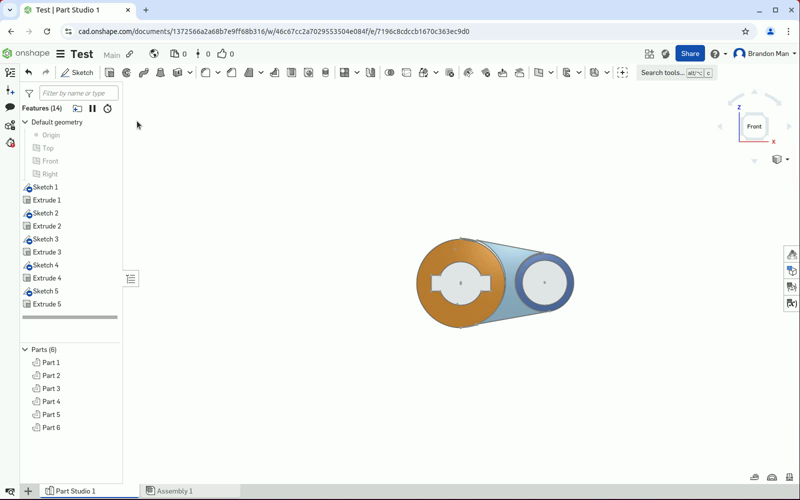
key(left, 2)
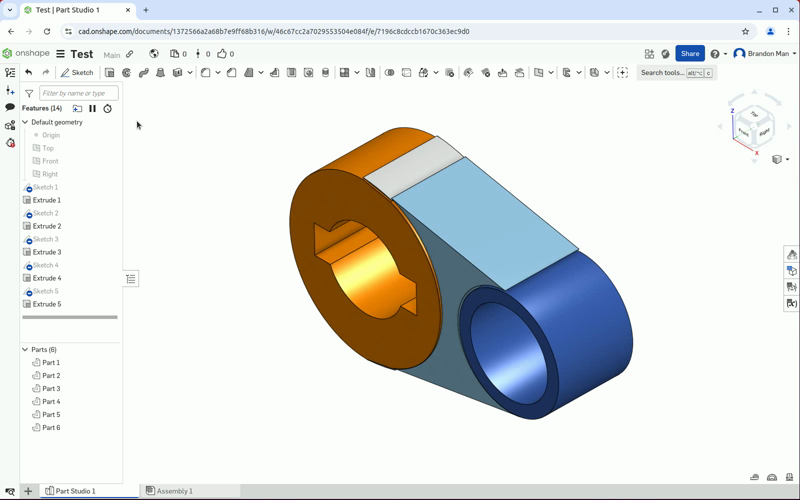
key(down, 2)
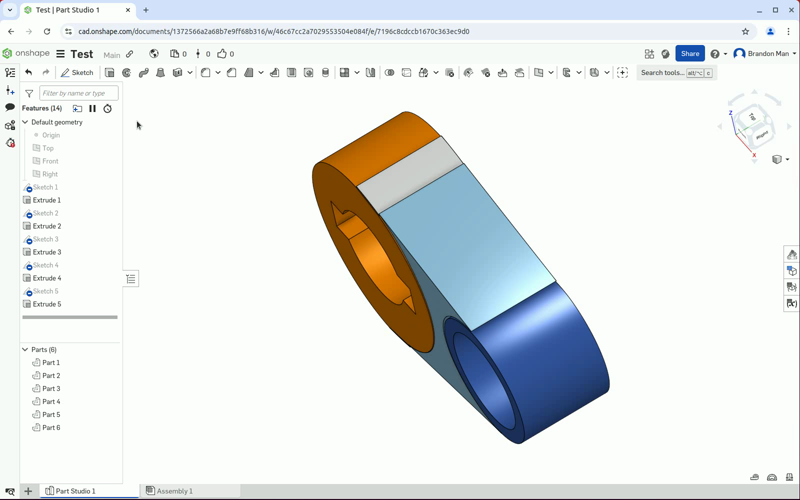
key(up, 2)
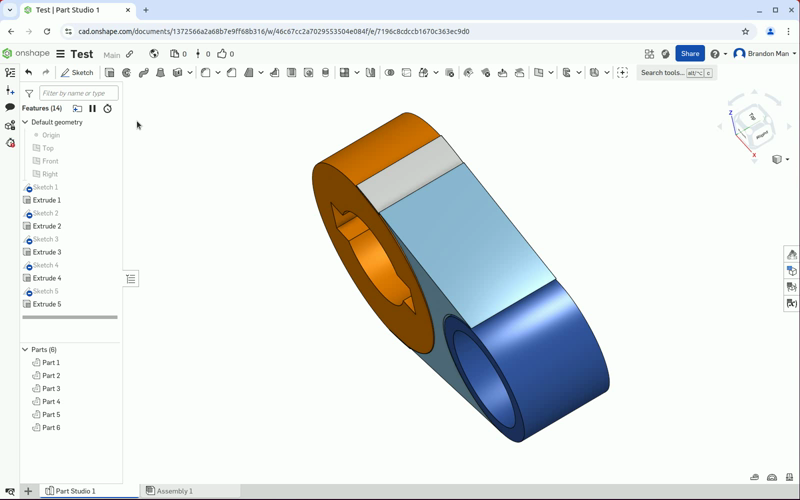
key(right, 2)
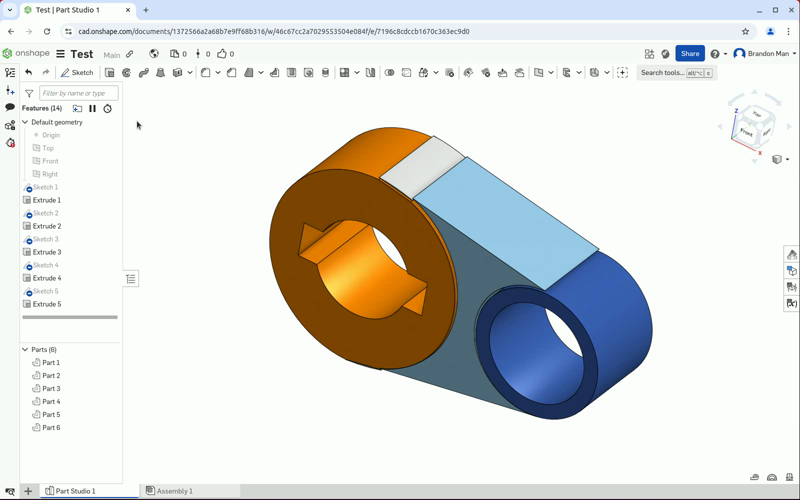
mouse_move(73, 189)
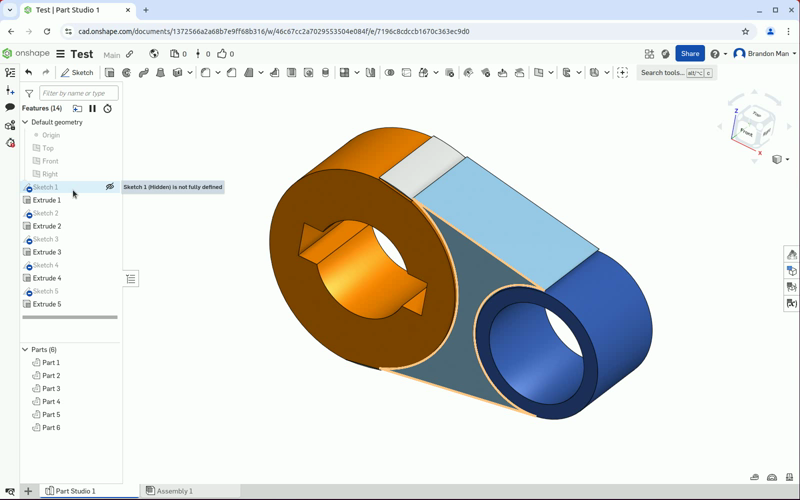
click(73, 189)